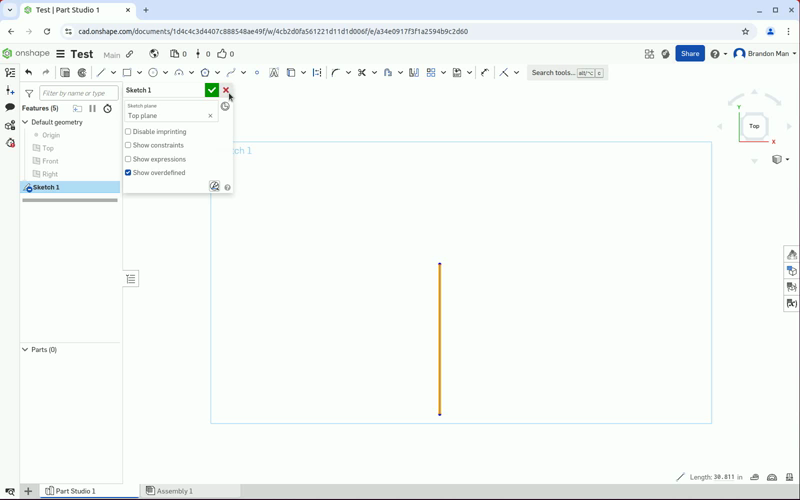
key(shift+h)
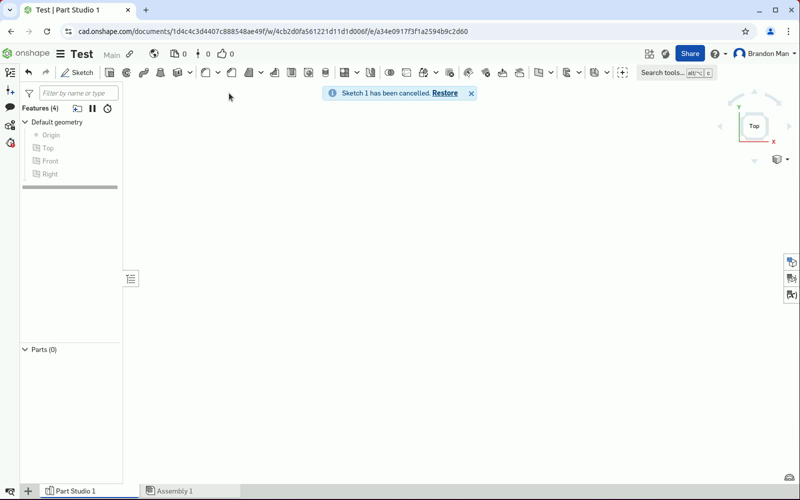
mouse_move(73, 352)
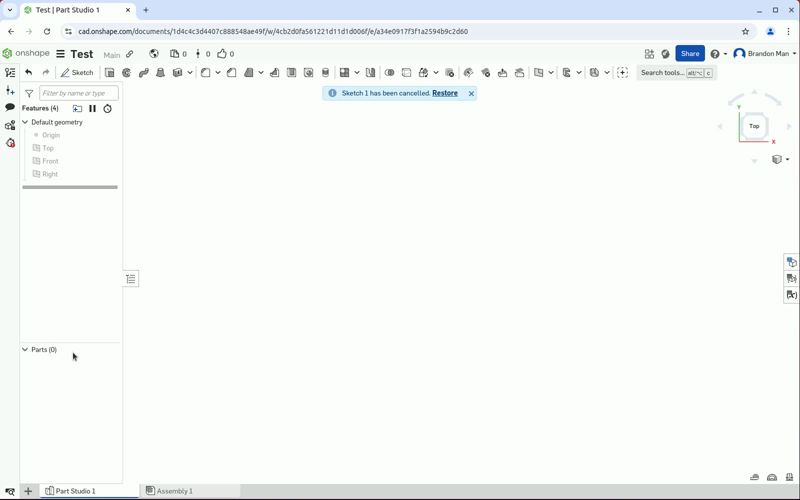
key(y)
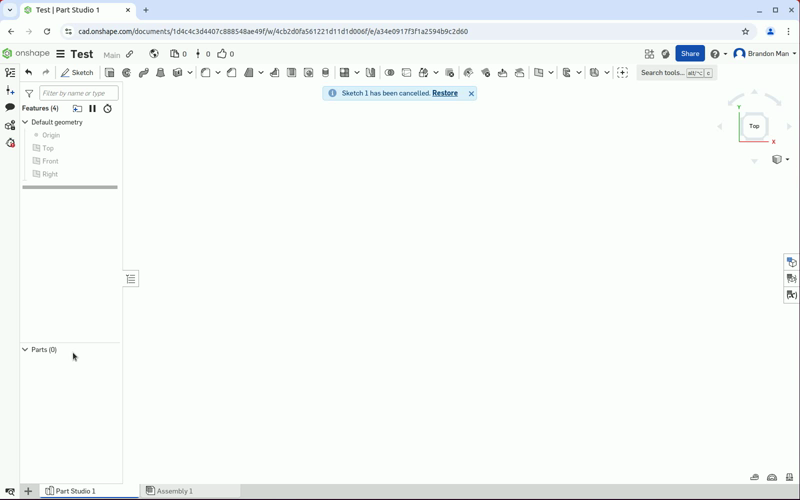
key(shift+p)
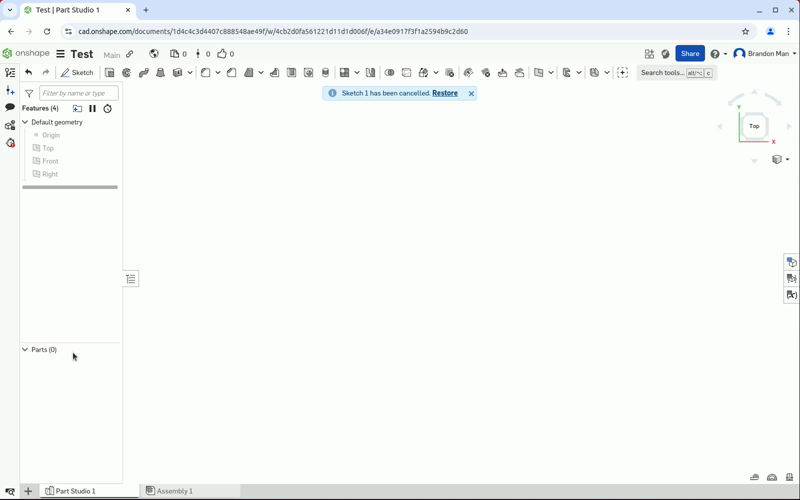
key(space)
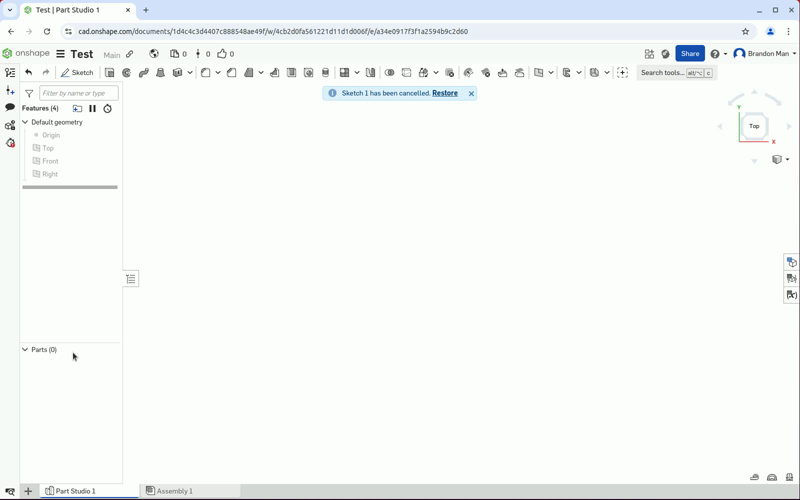
key_down(shift)
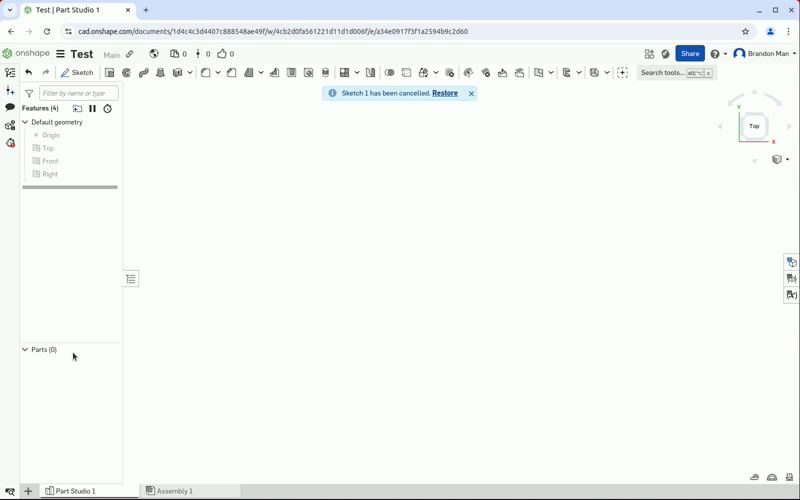
key(up)
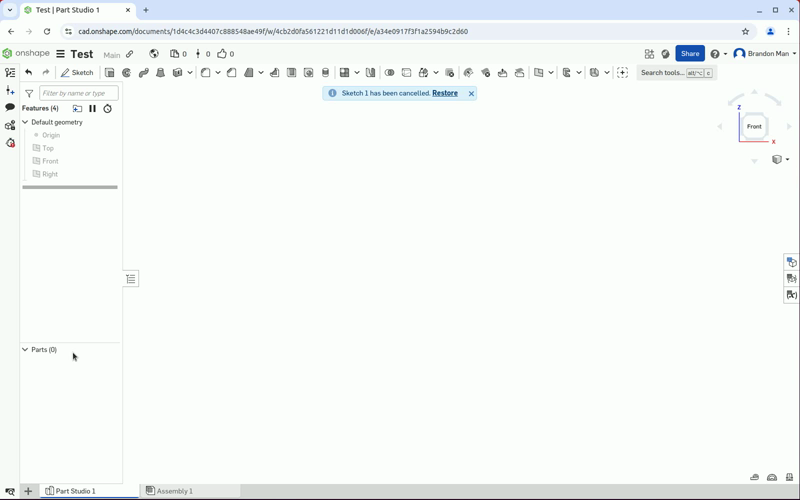
key_up(shift)
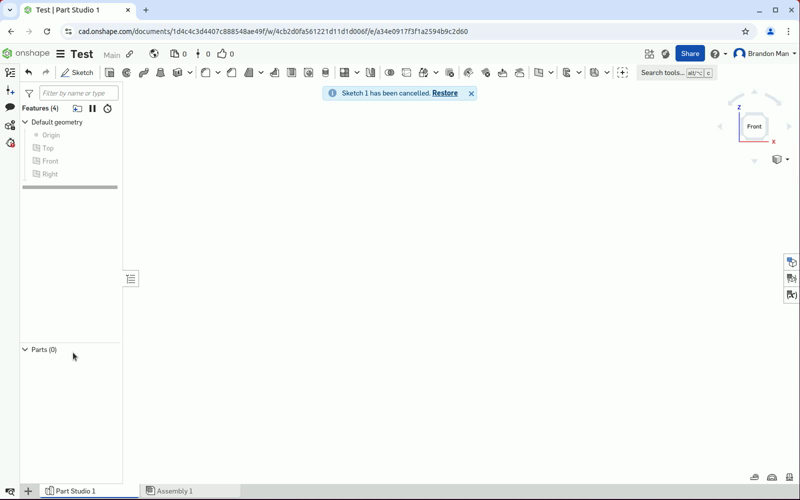
mouse_move(73, 352)
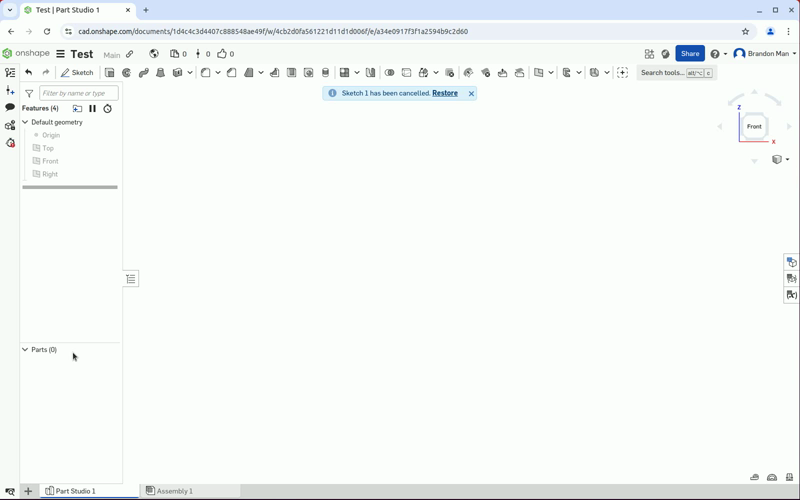
key(shift+y)
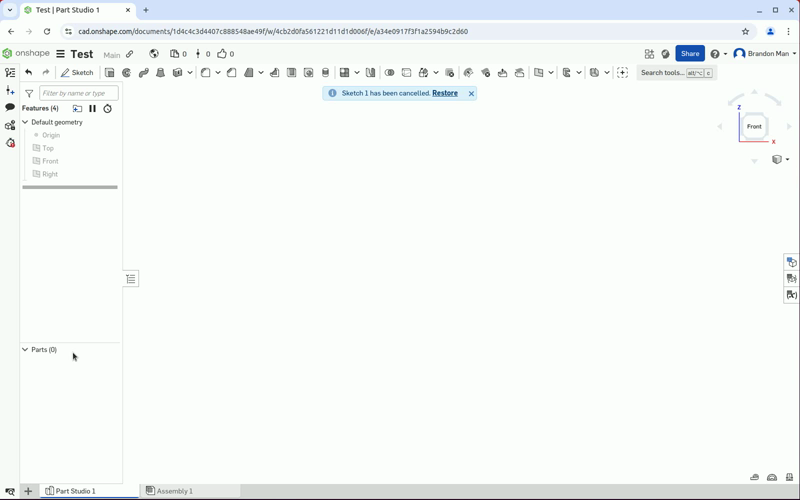
key(shift+s)
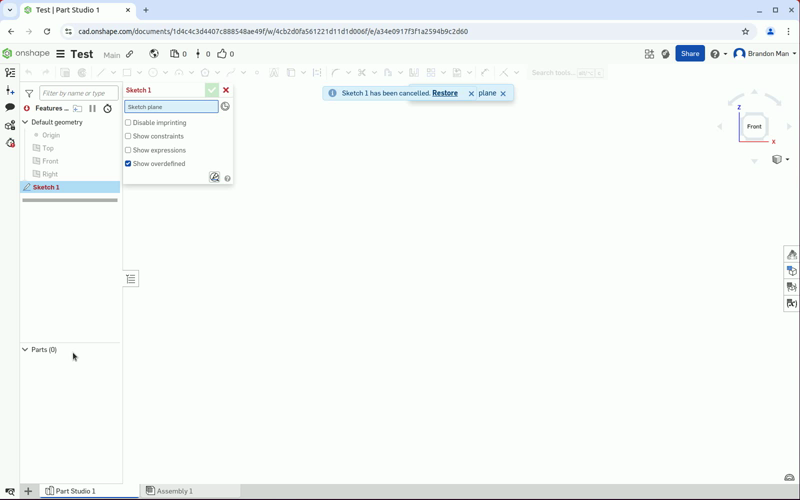
mouse_move(73, 163)
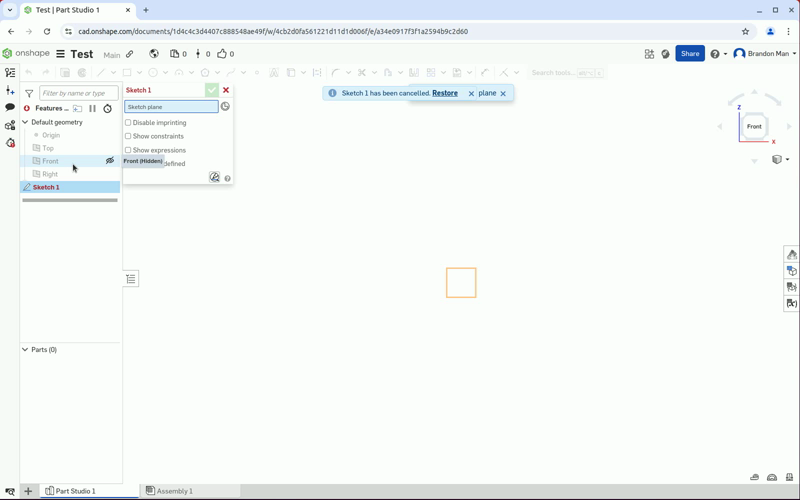
click(73, 163)
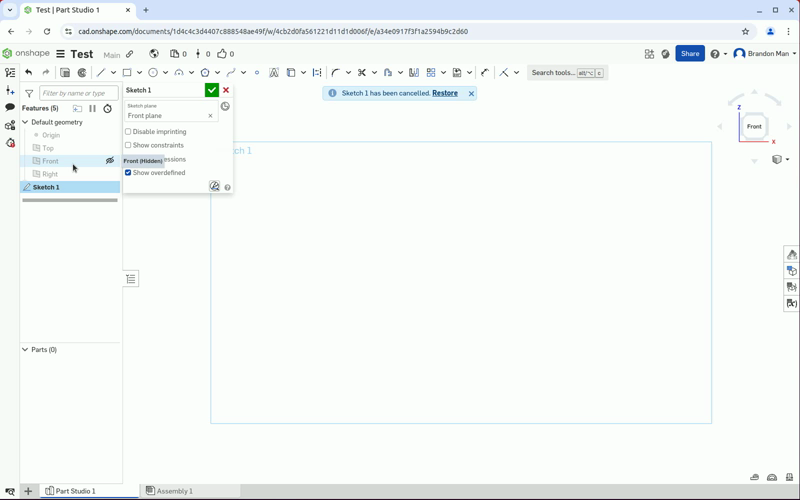
mouse_move(73, 352)
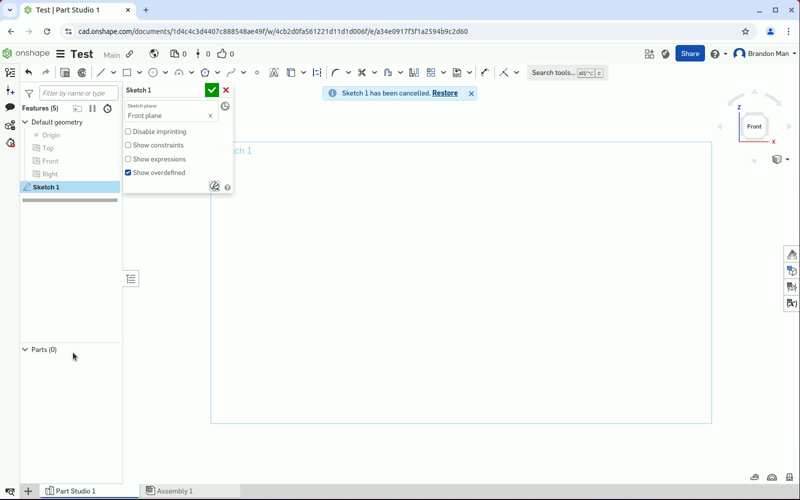
key(y)
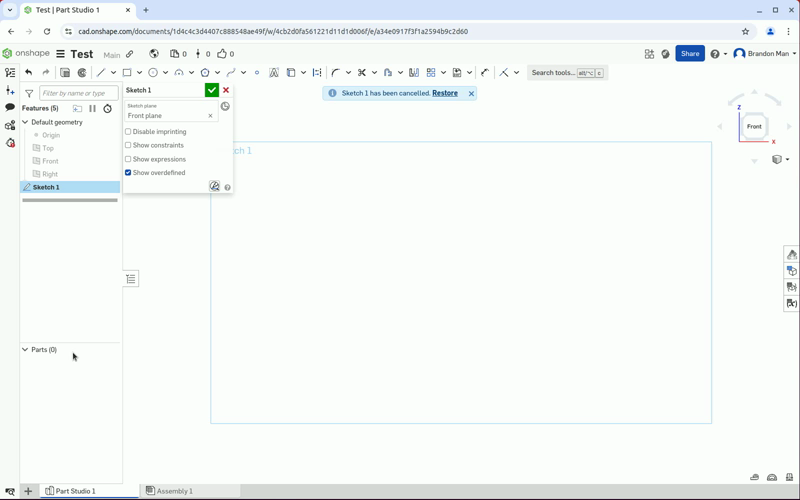
key(l)
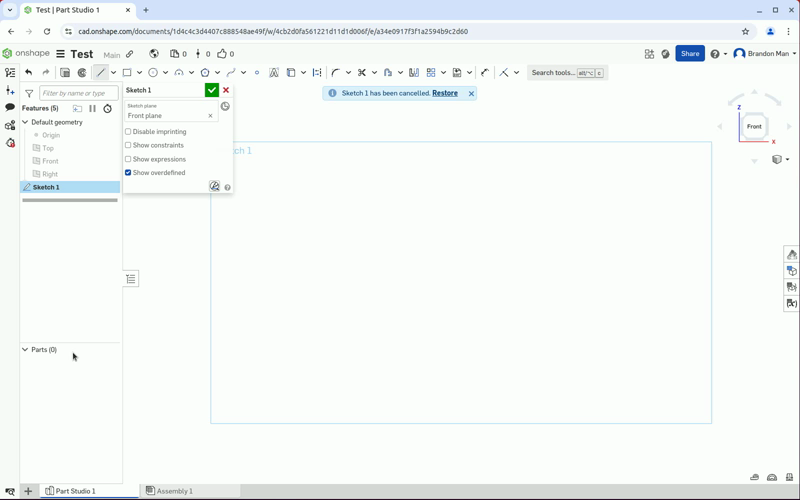
key_down(shift)
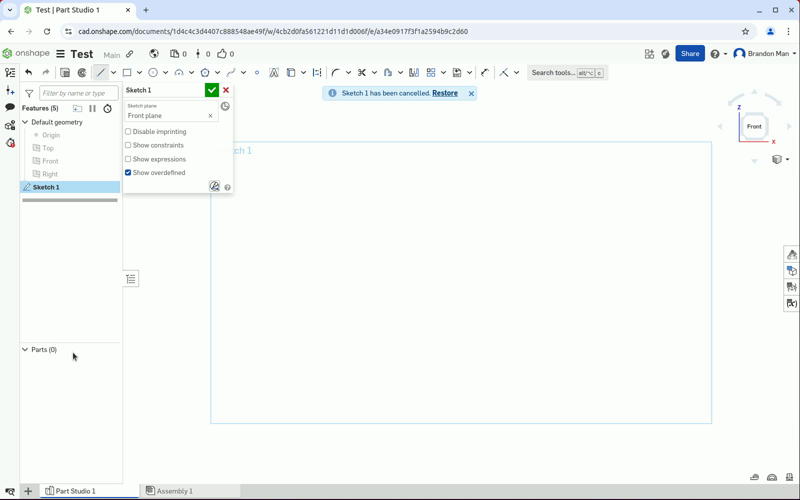
mouse_move(348, 327)
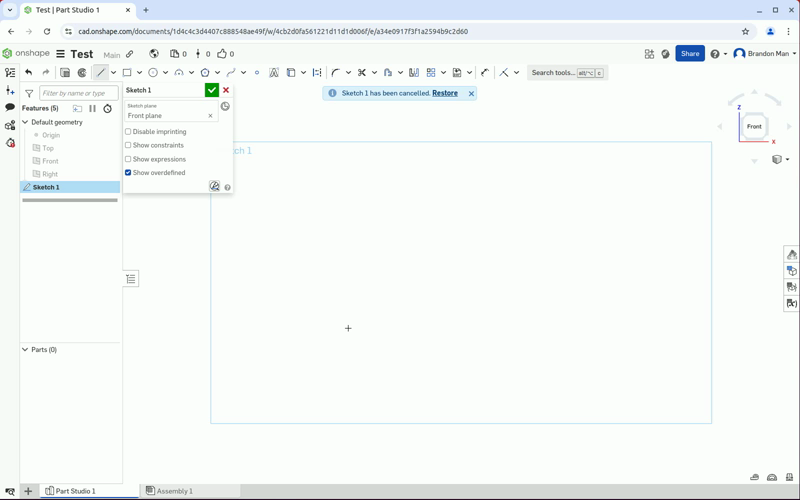
click(348, 327)
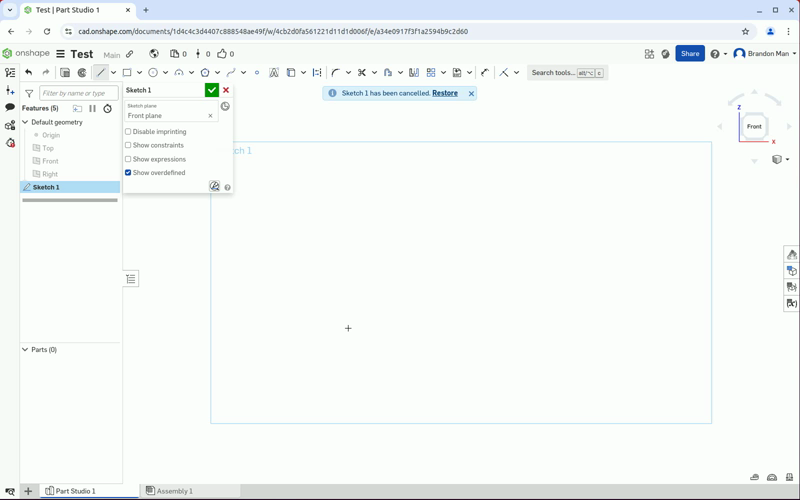
key_up(shift)
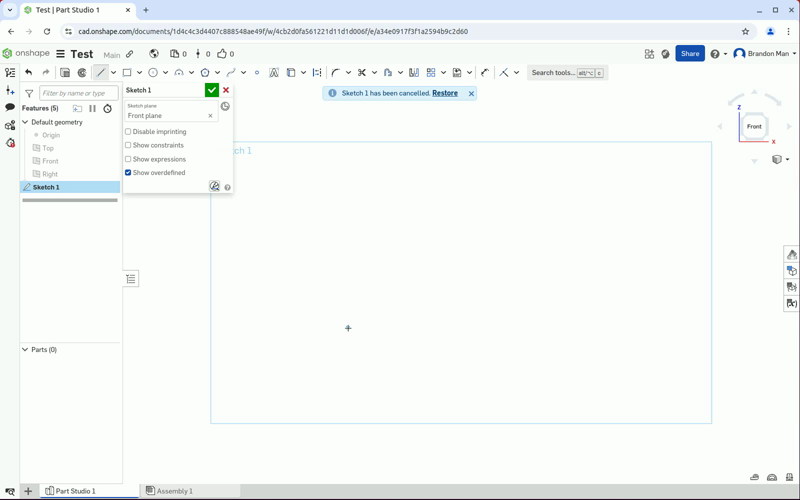
key_down(shift)
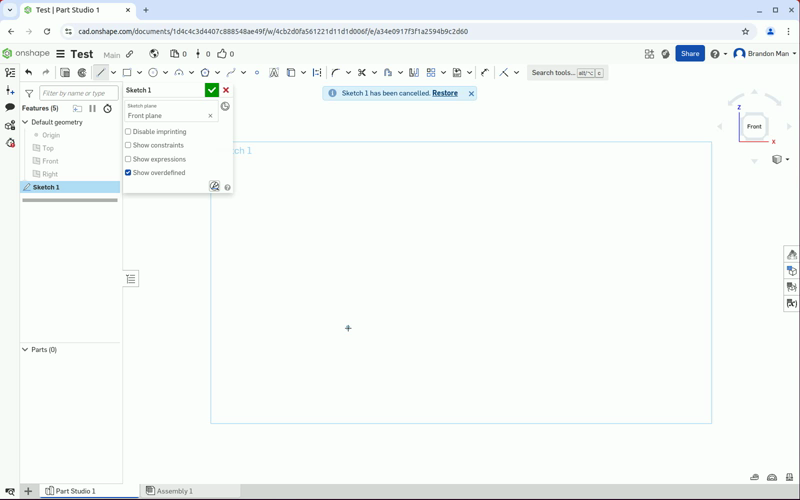
mouse_move(378, 327)
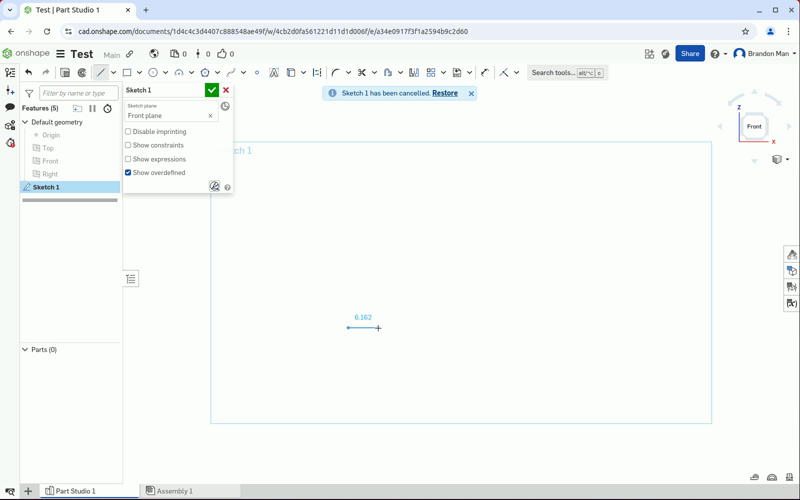
mouse_move(356, 327)
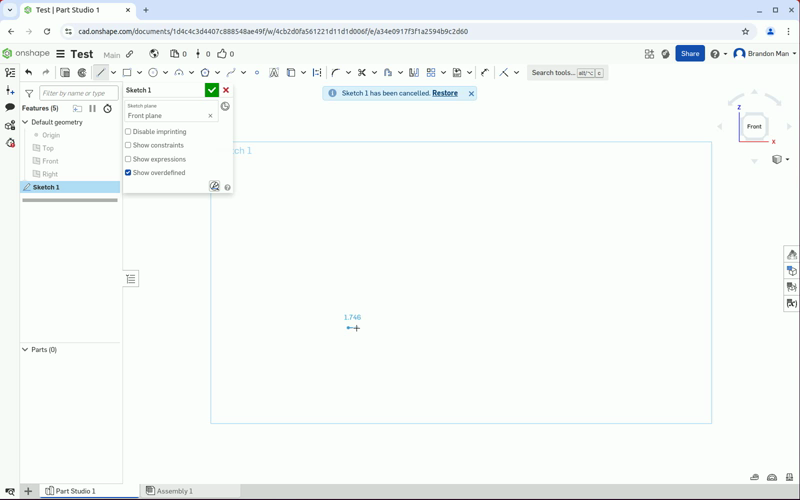
click(356, 327)
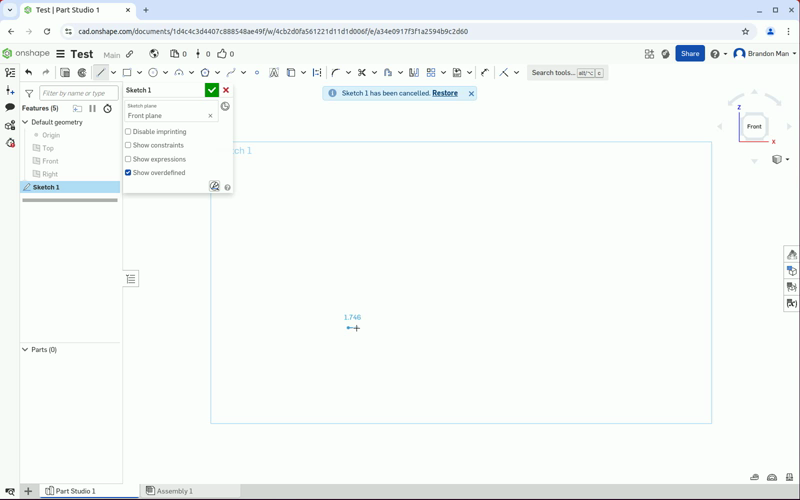
key_up(shift)
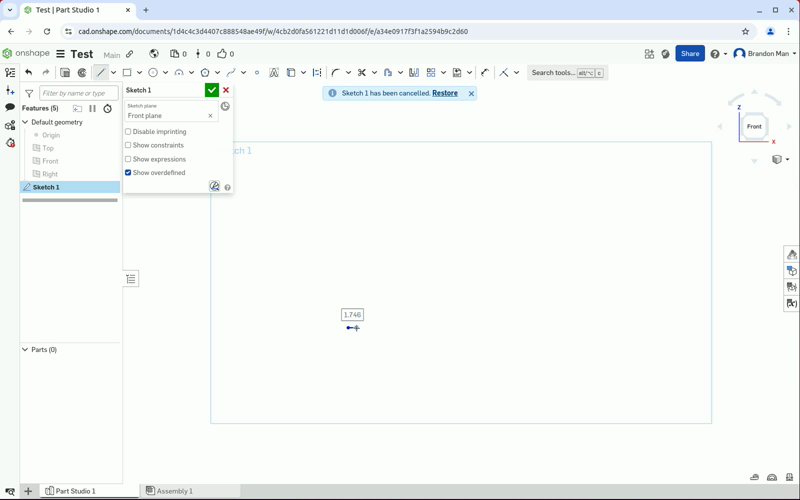
key_down(shift)
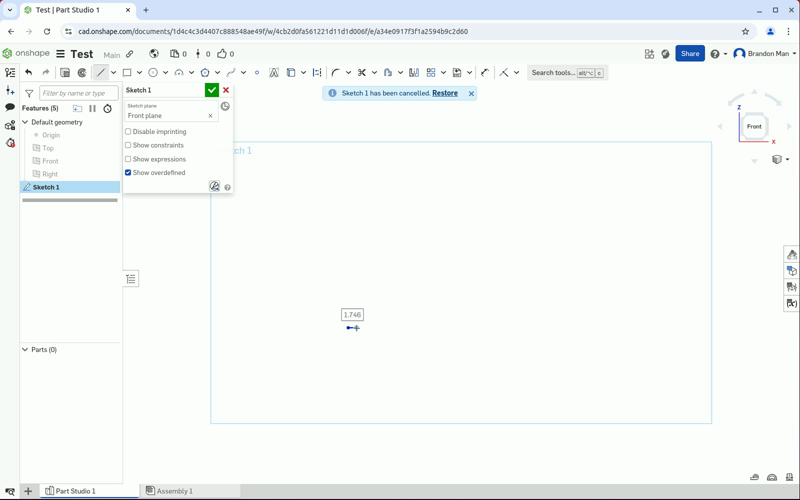
mouse_move(356, 239)
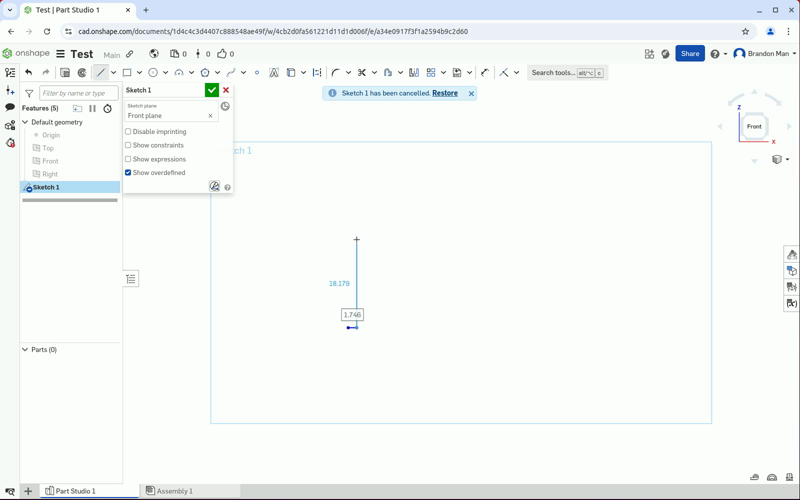
click(356, 239)
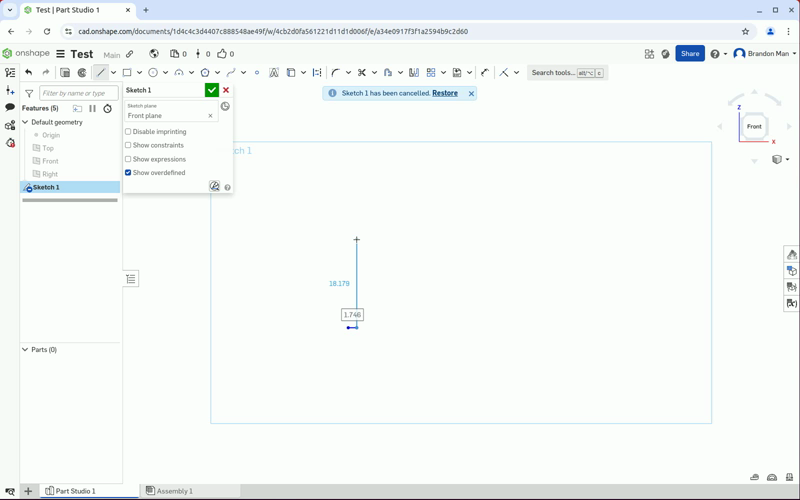
key_up(shift)
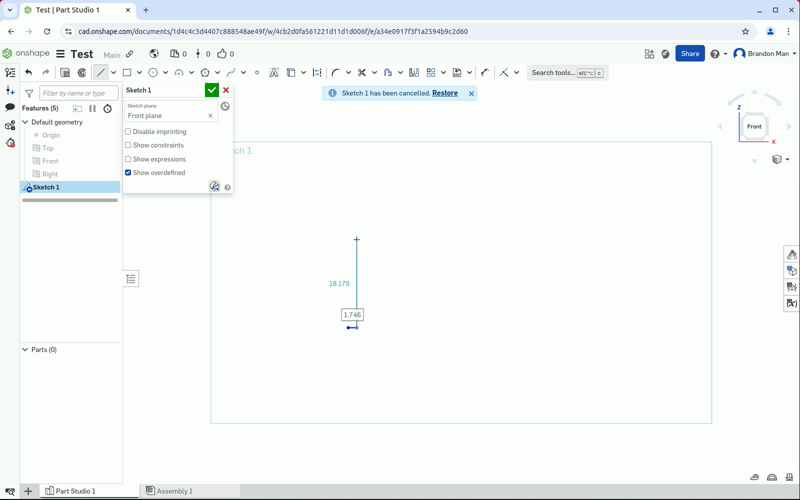
key_down(shift)
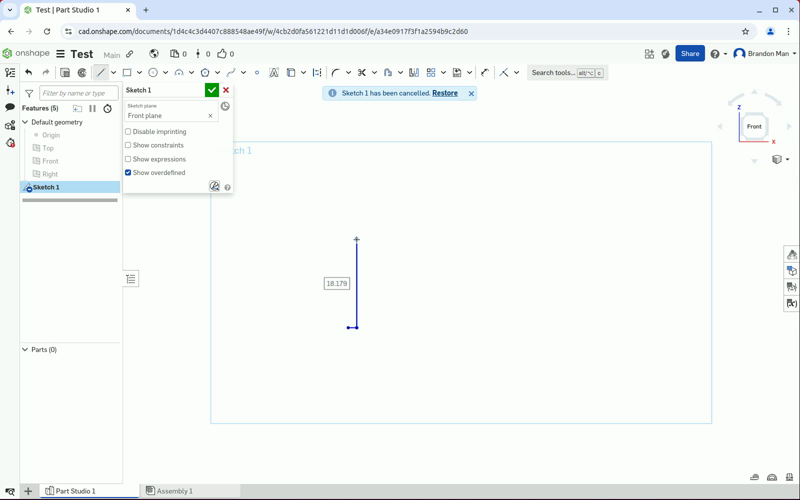
mouse_move(386, 239)
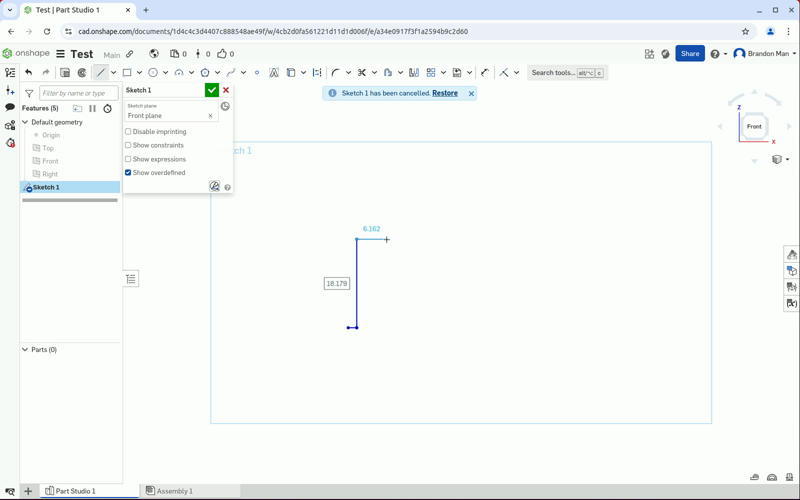
mouse_move(348, 239)
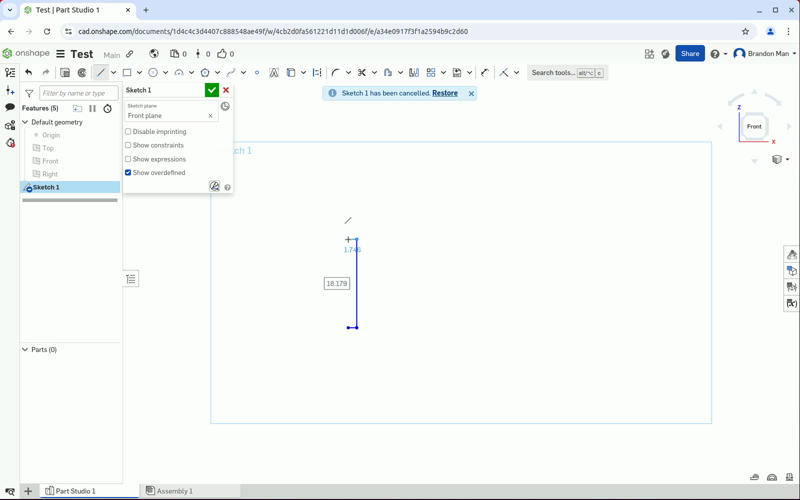
click(348, 239)
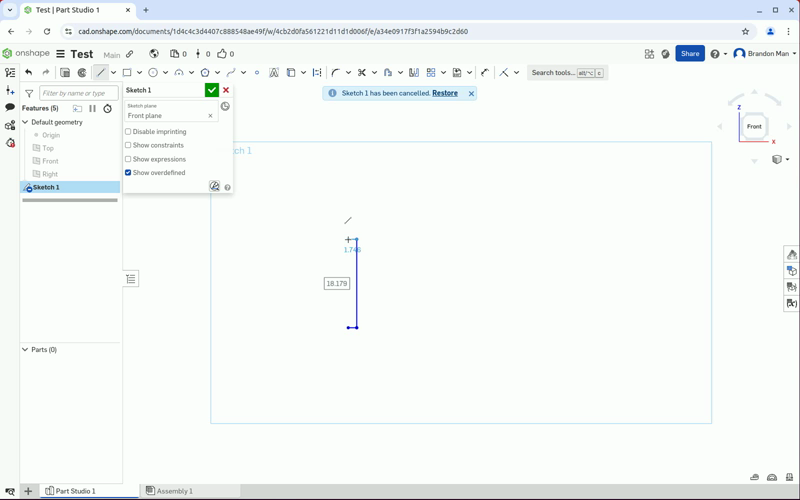
key_up(shift)
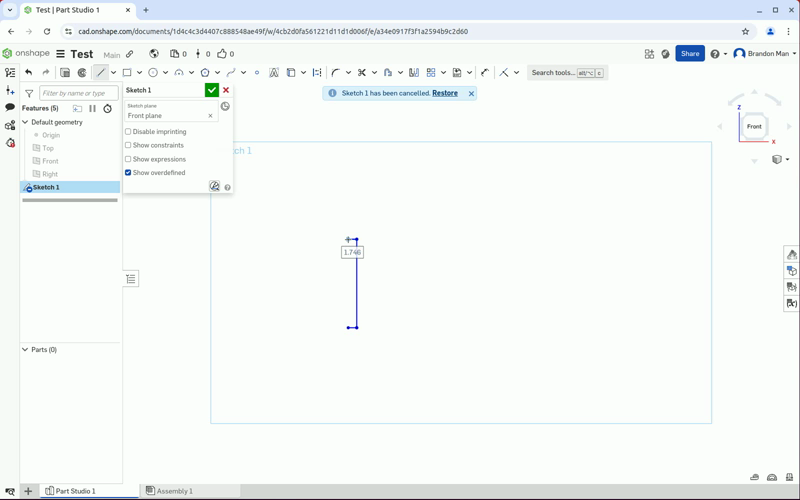
key_down(shift)
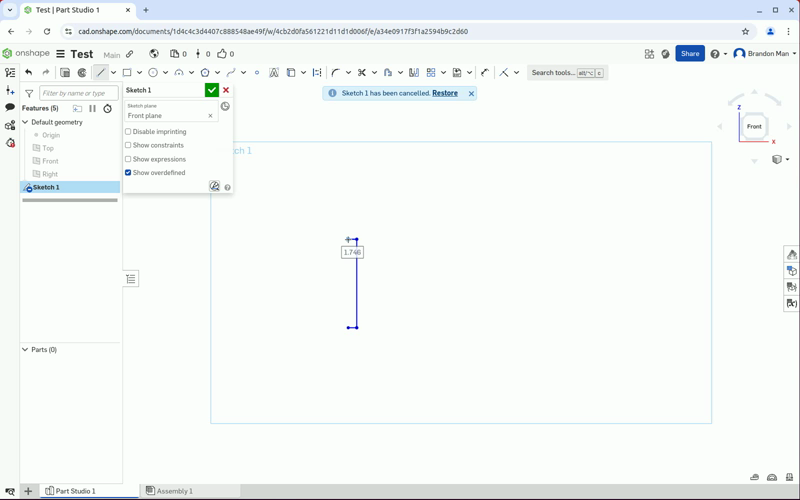
mouse_move(348, 327)
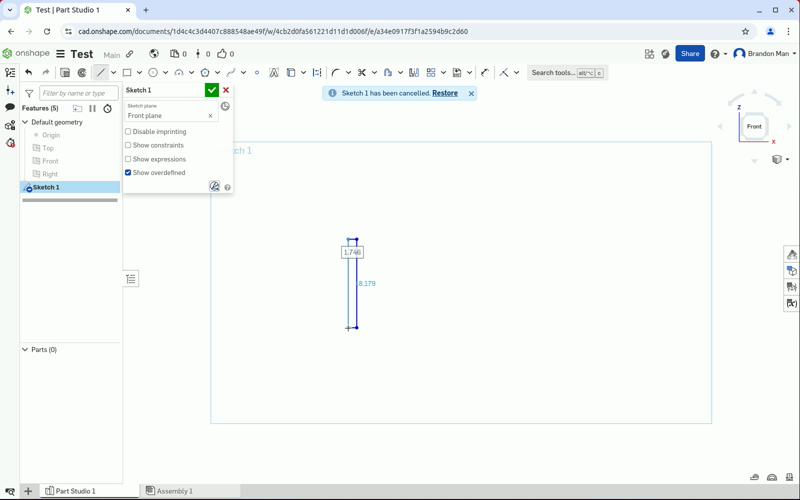
key_up(shift)
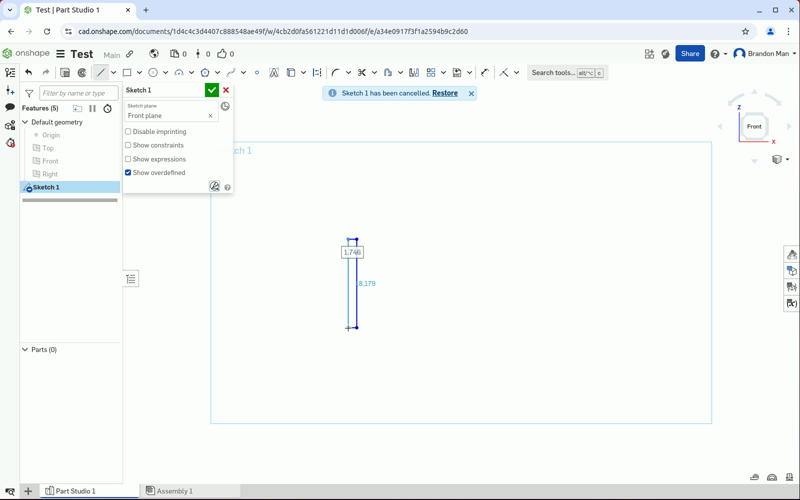
click(348, 327)
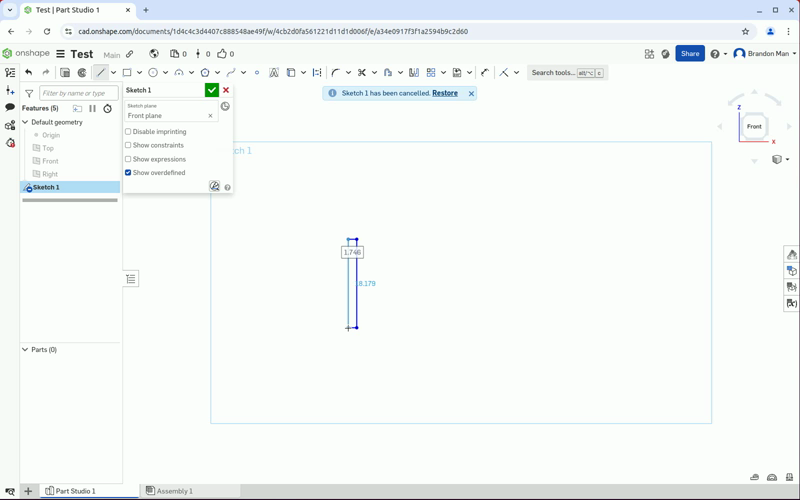
key(esc)
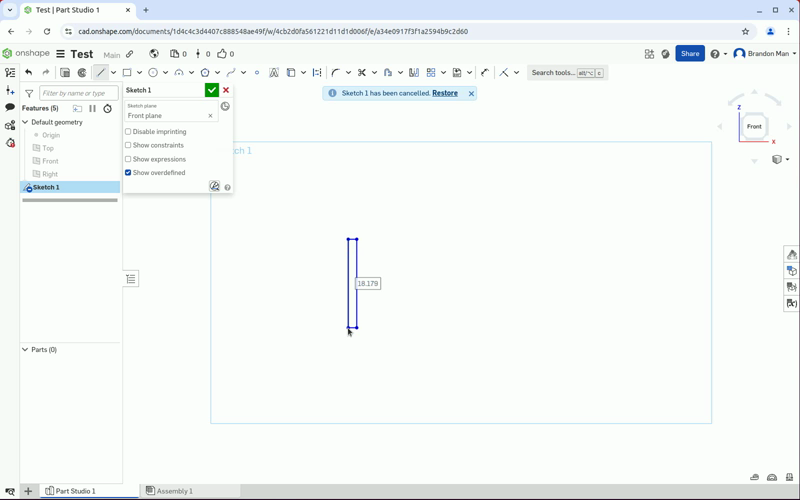
mouse_move(351, 305)
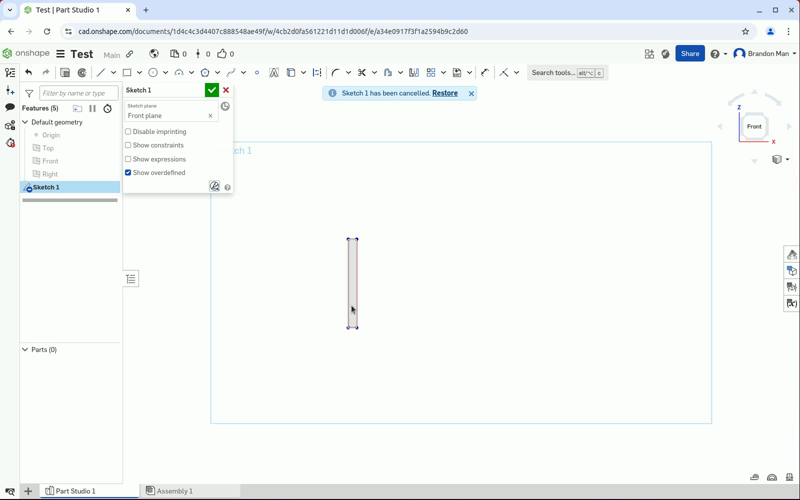
scroll(6)
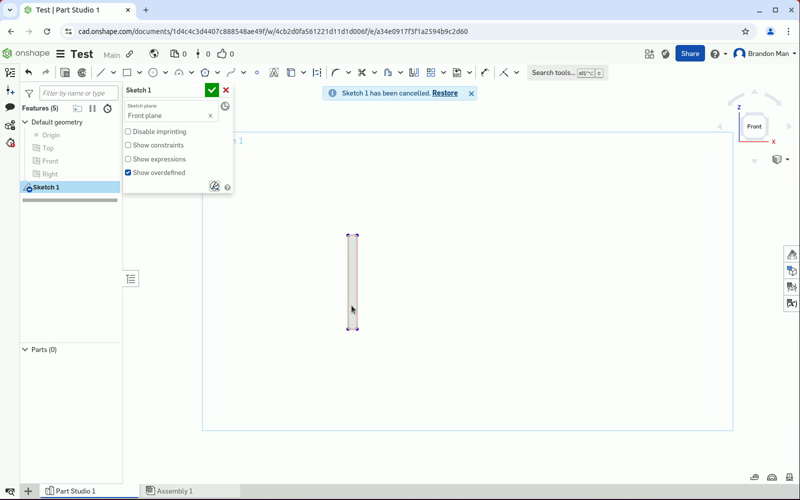
scroll(6)
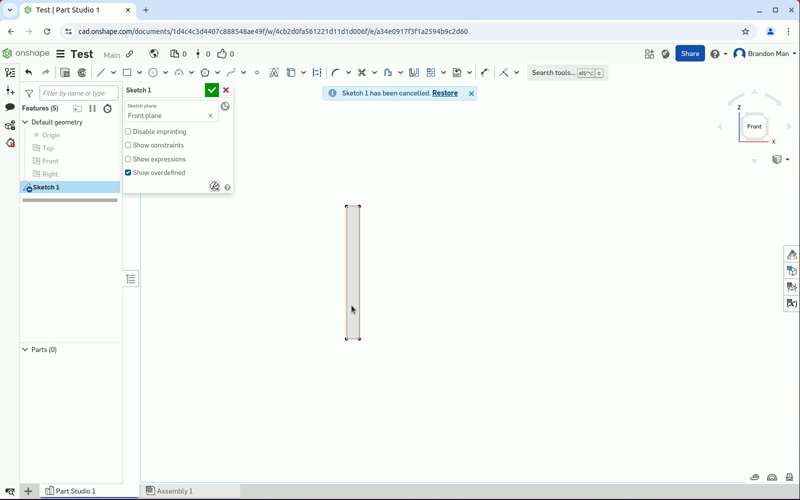
scroll(6)
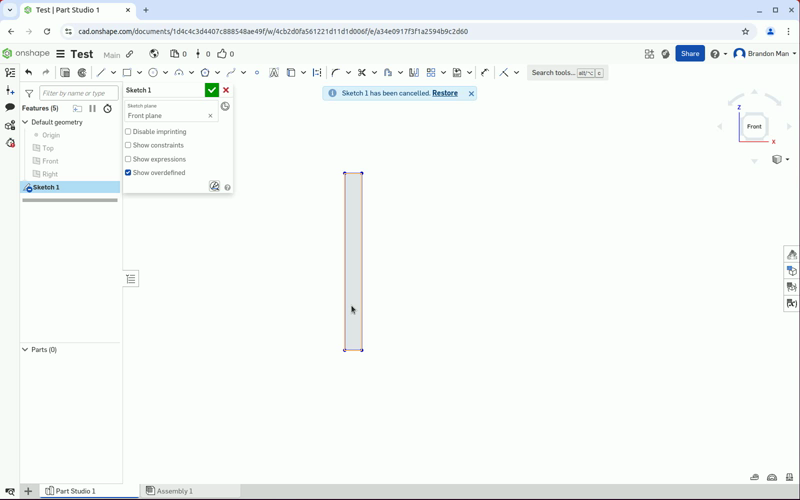
scroll(6)
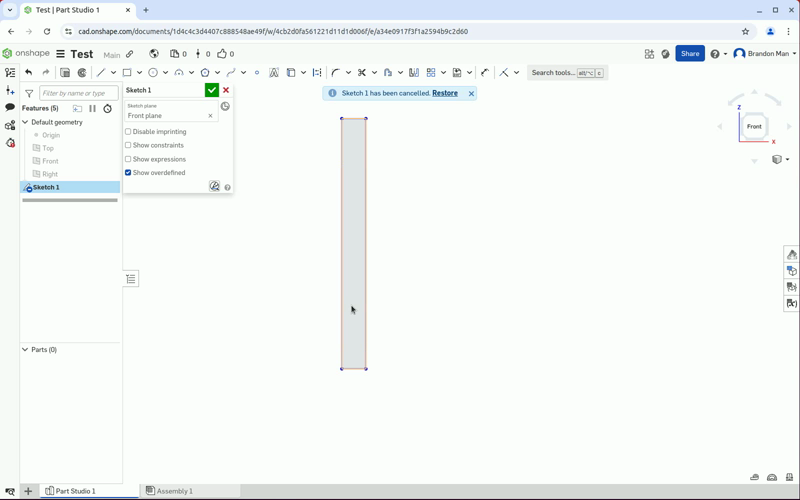
scroll(6)
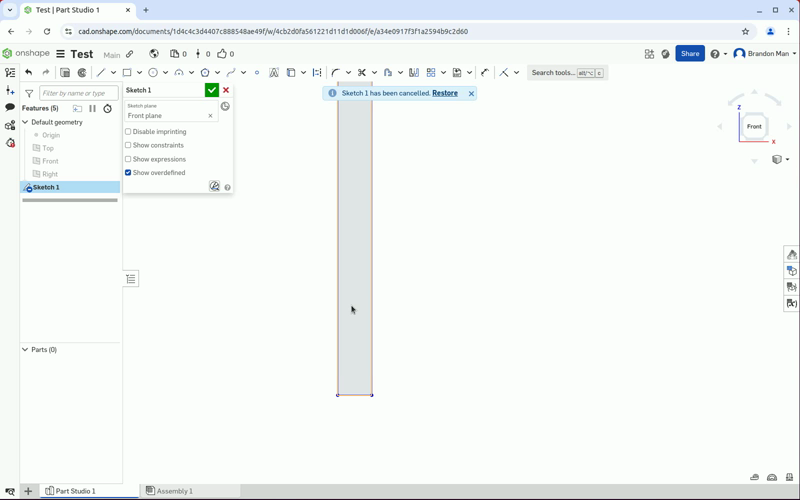
scroll(6)
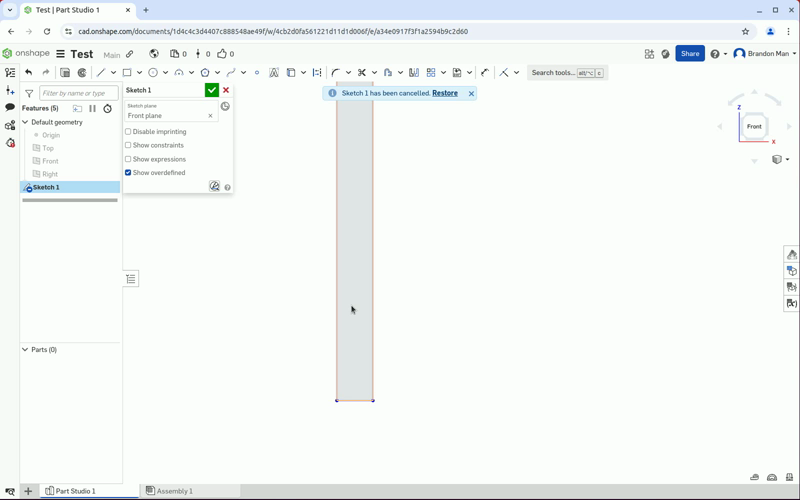
scroll(6)
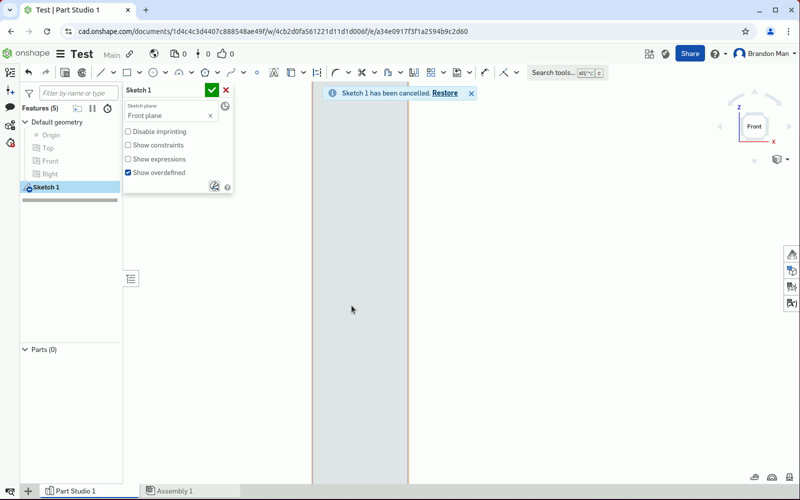
click(351, 305)
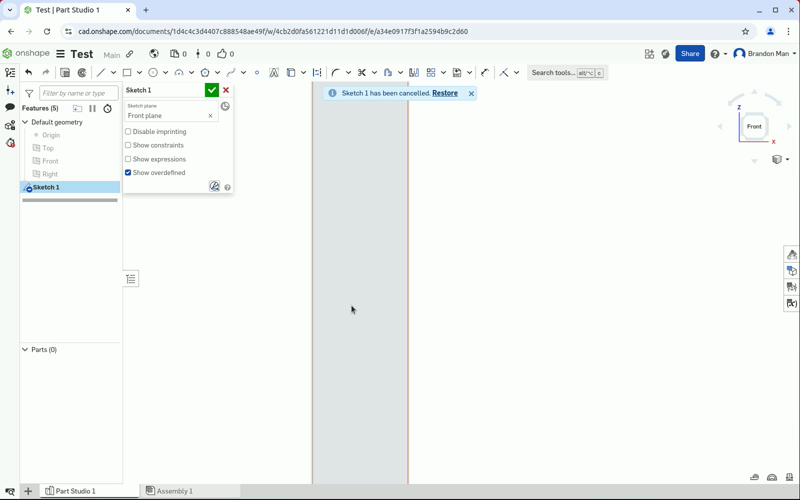
scroll(-6)
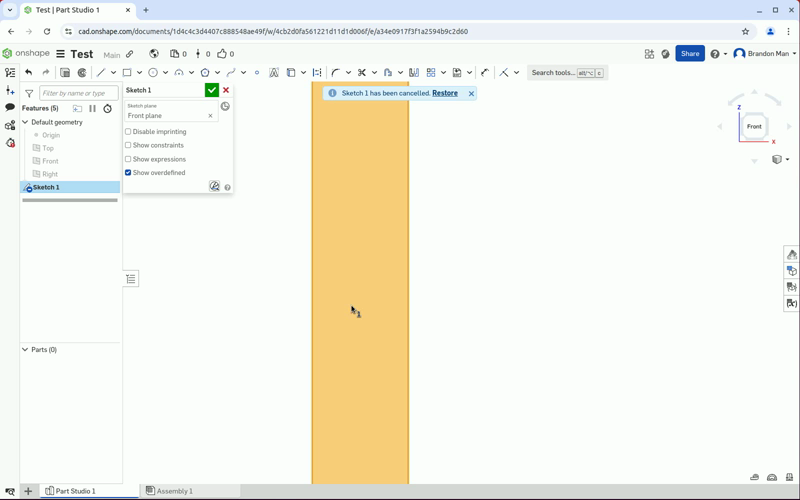
scroll(-6)
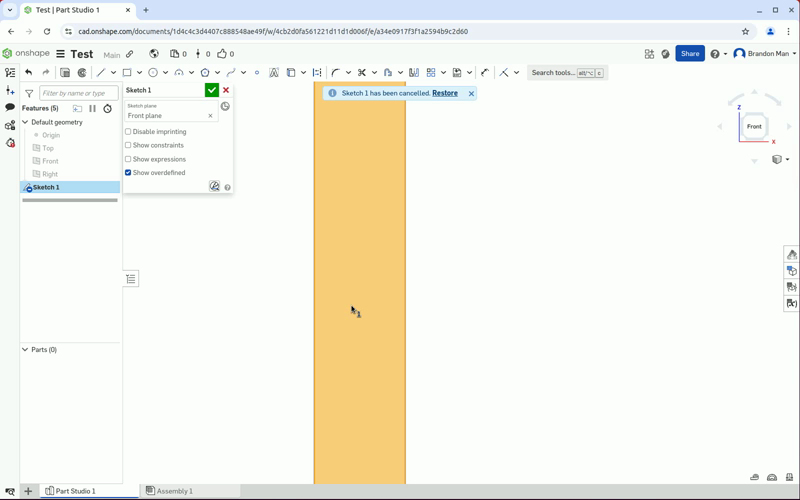
scroll(-6)
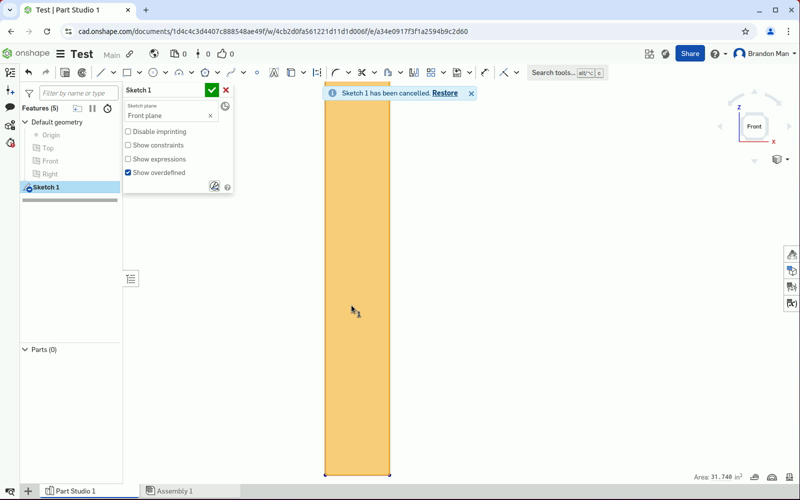
scroll(-6)
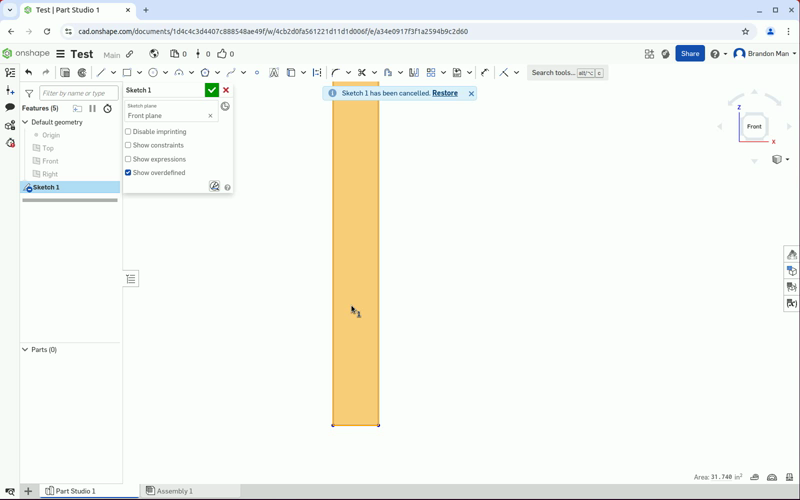
scroll(-6)
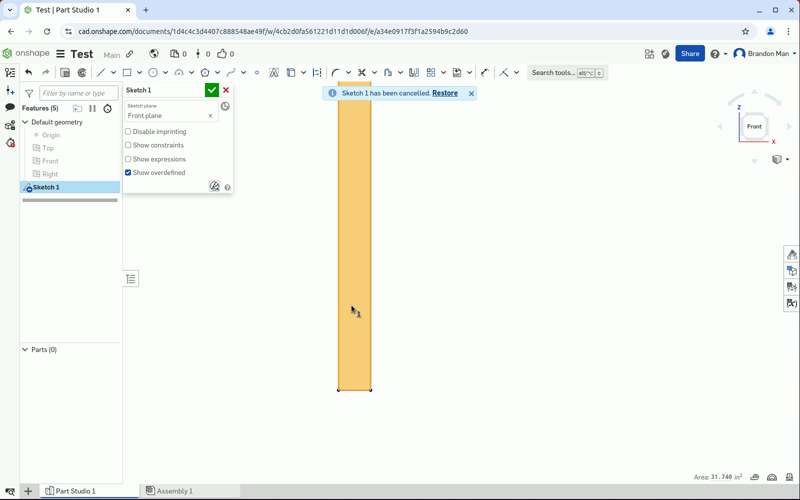
scroll(-6)
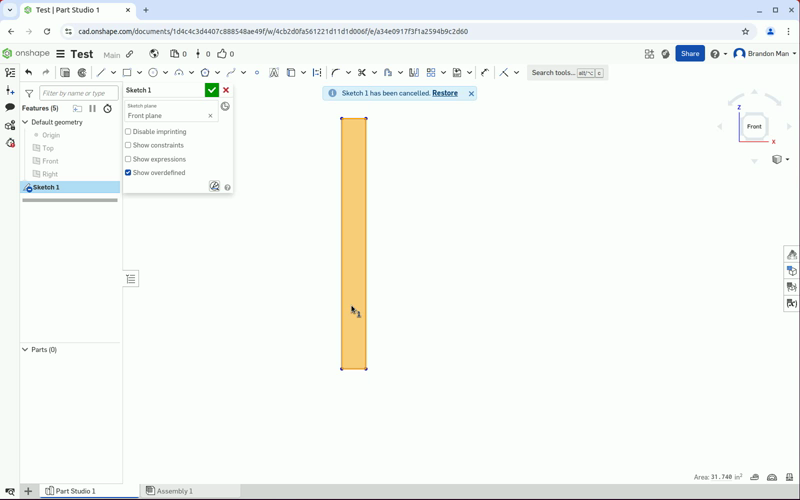
scroll(-6)
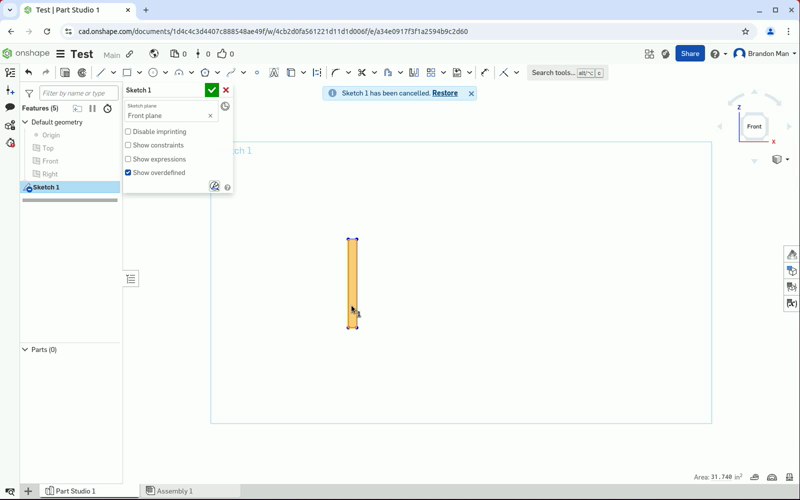
mouse_move(73, 352)
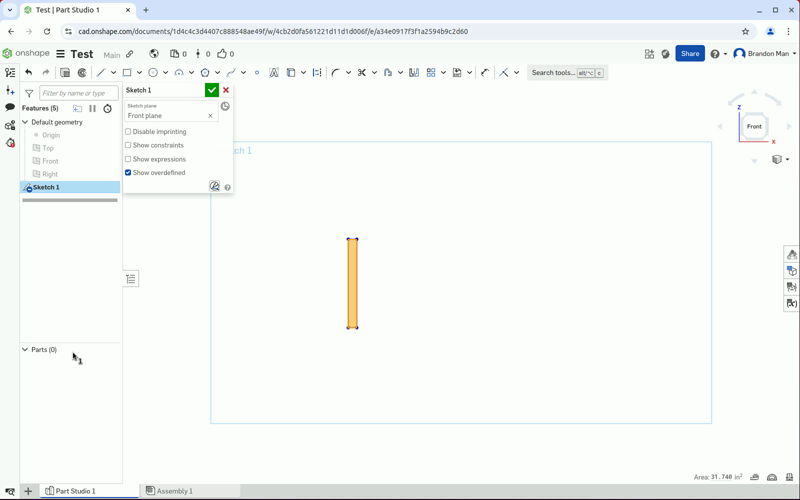
key(shift+y)
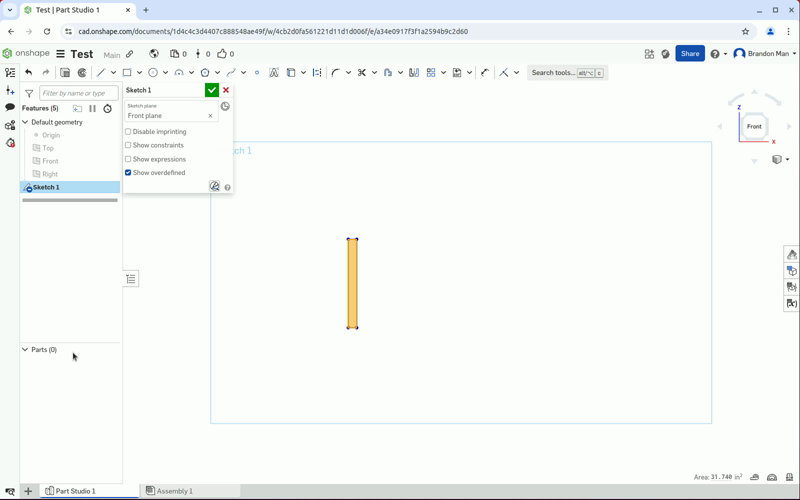
key(shift+e)
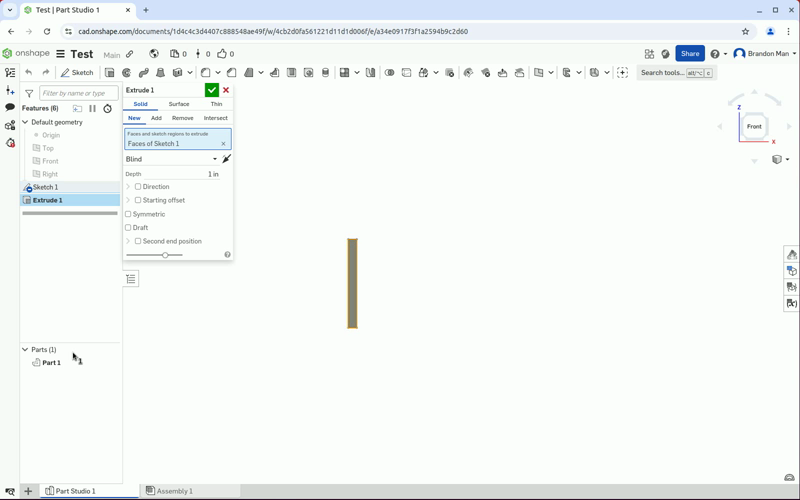
mouse_move(143, 106)
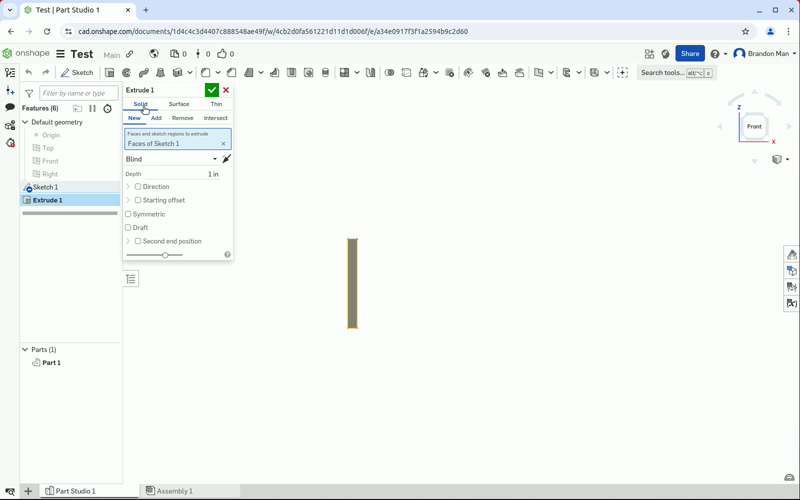
click(143, 106)
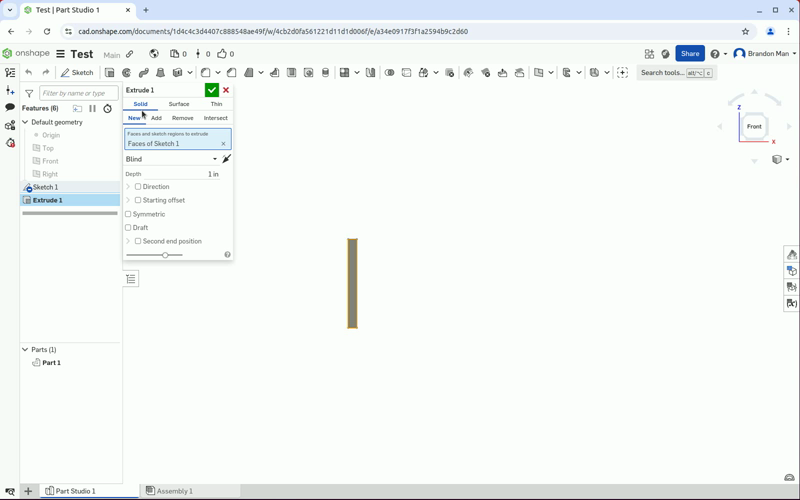
mouse_move(137, 120)
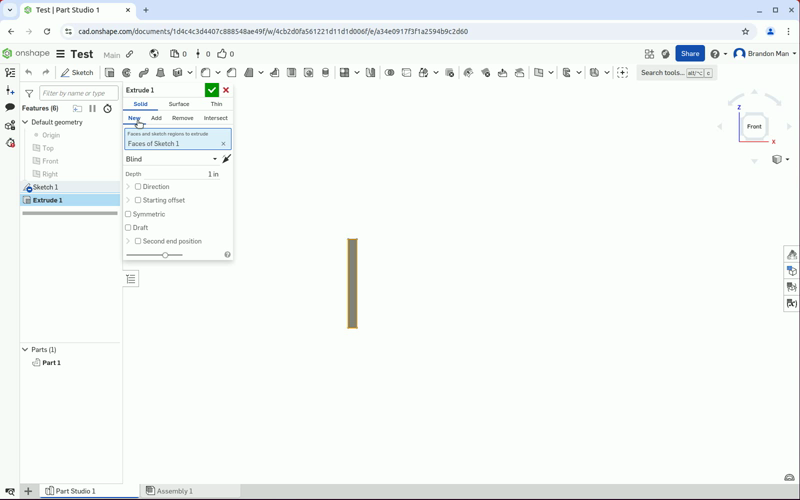
click(137, 120)
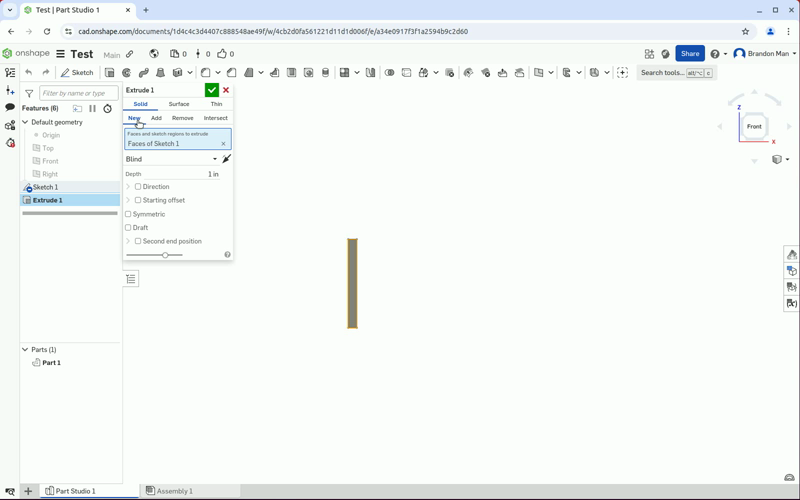
key(tab, 4)
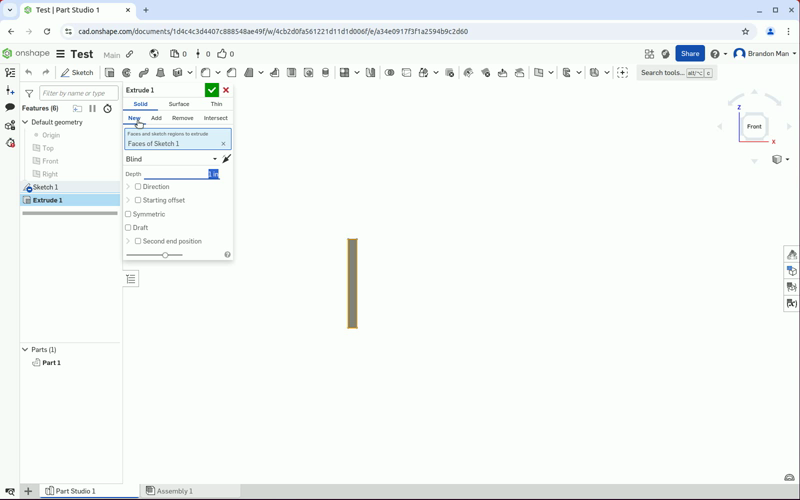
text(16.368)
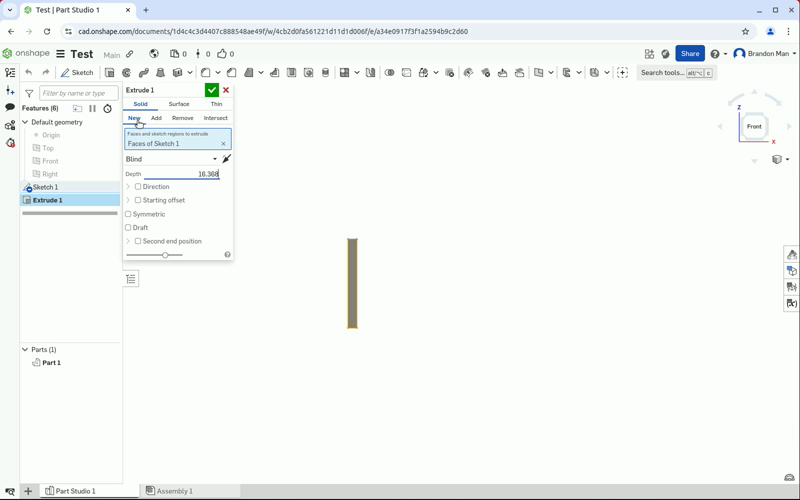
key(enter)
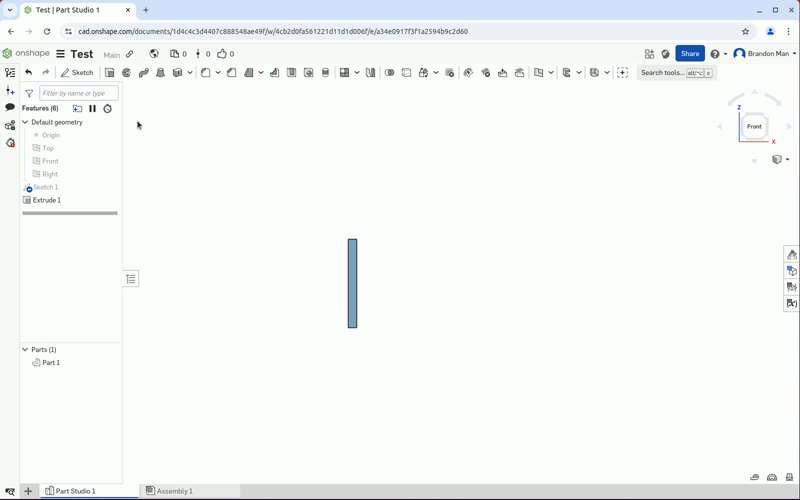
key(shift+h)
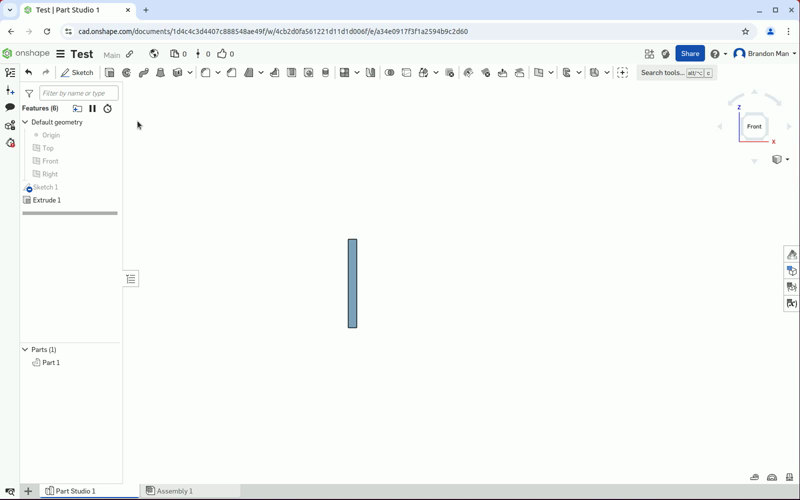
key(shift+h)
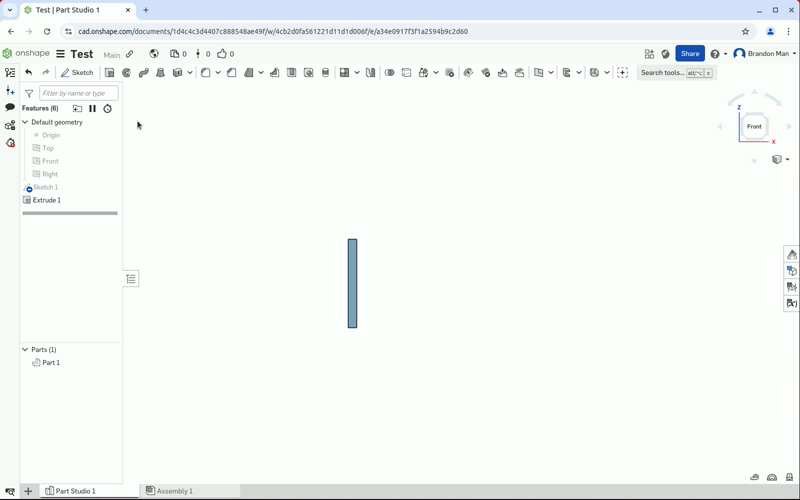
mouse_move(73, 189)
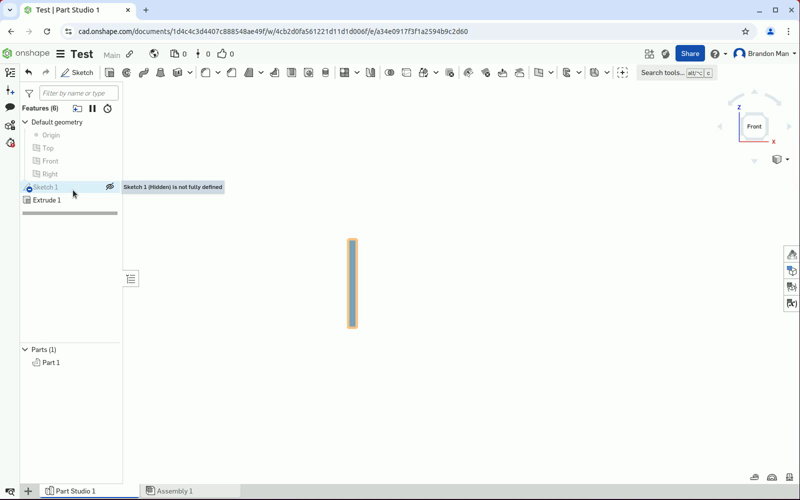
click(73, 189)
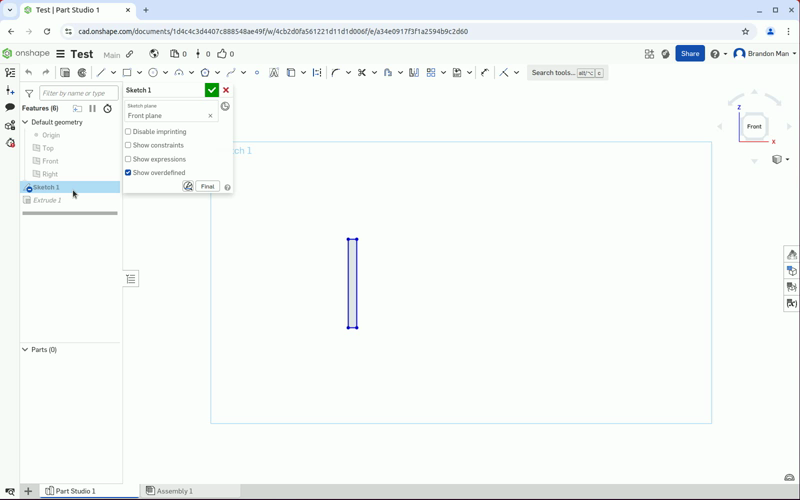
mouse_move(229, 92)
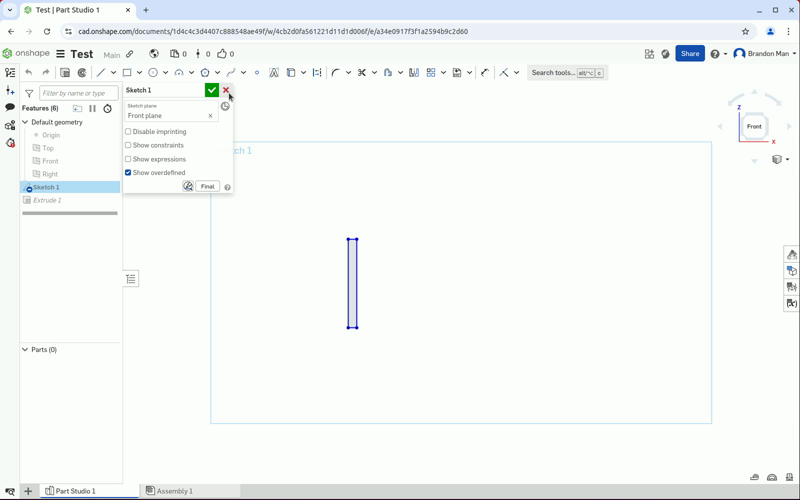
click(229, 92)
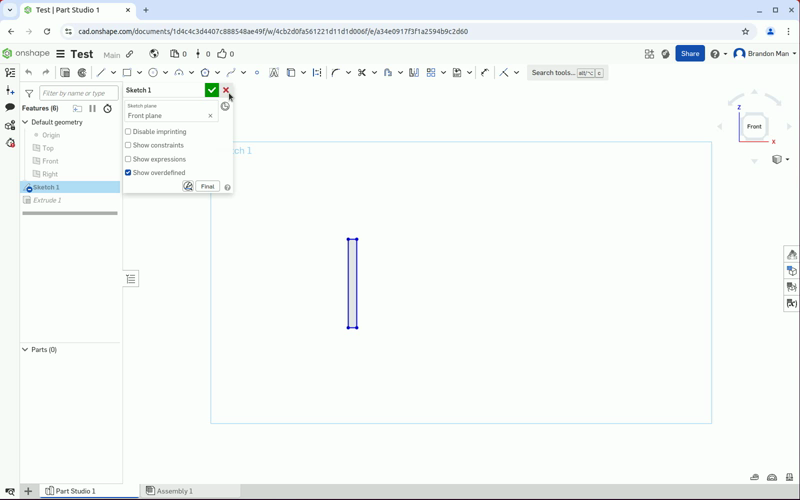
key(shift+s)
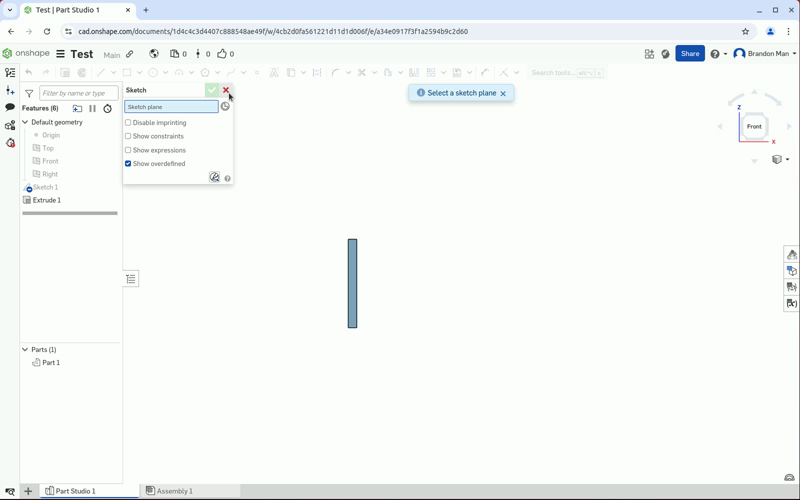
mouse_move(73, 163)
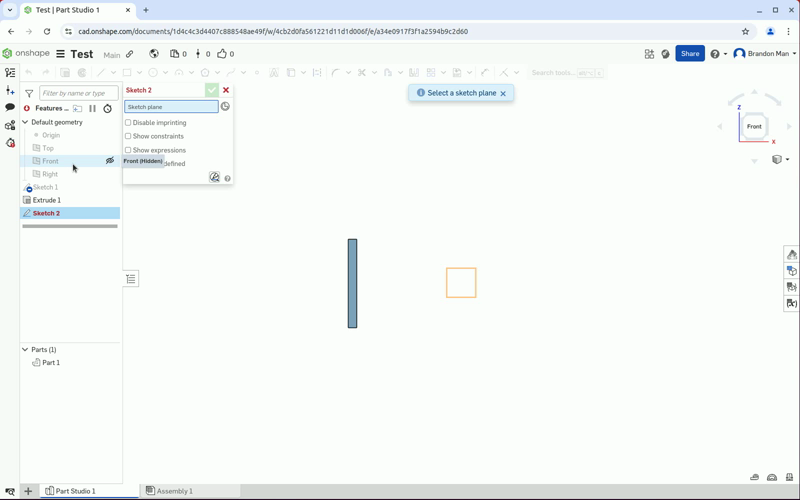
click(73, 163)
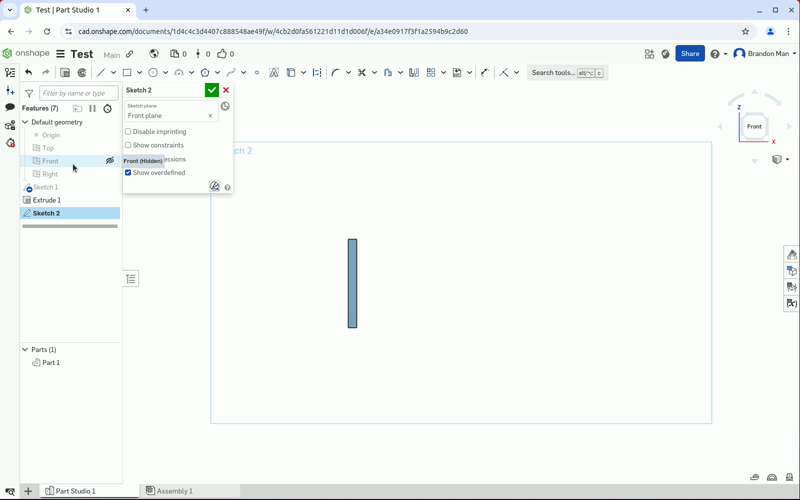
mouse_move(73, 352)
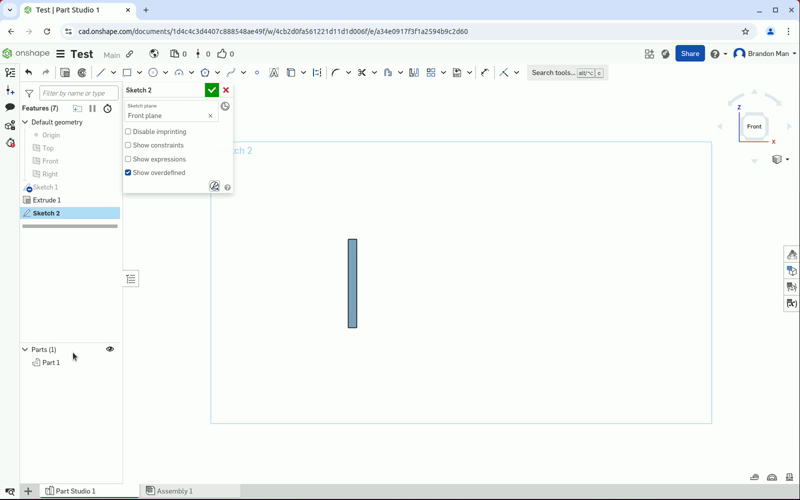
key(y)
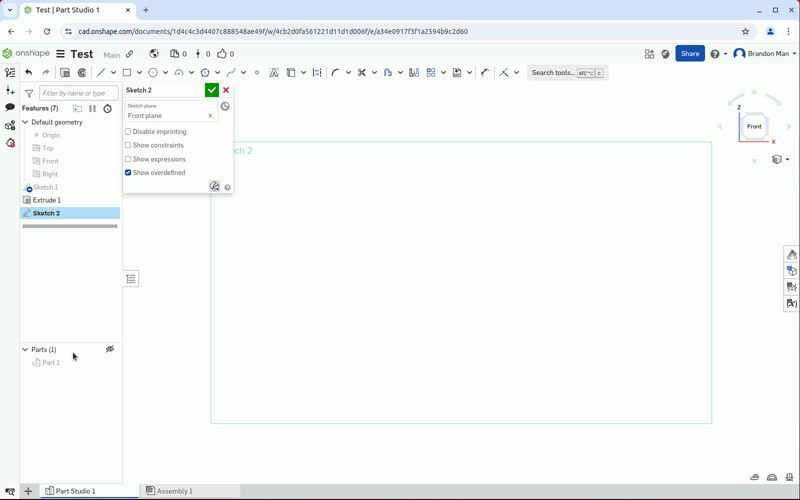
key(l)
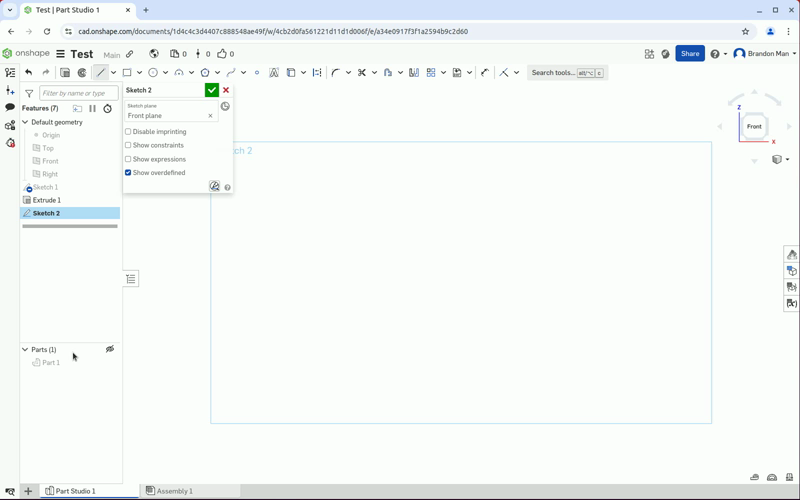
key_down(shift)
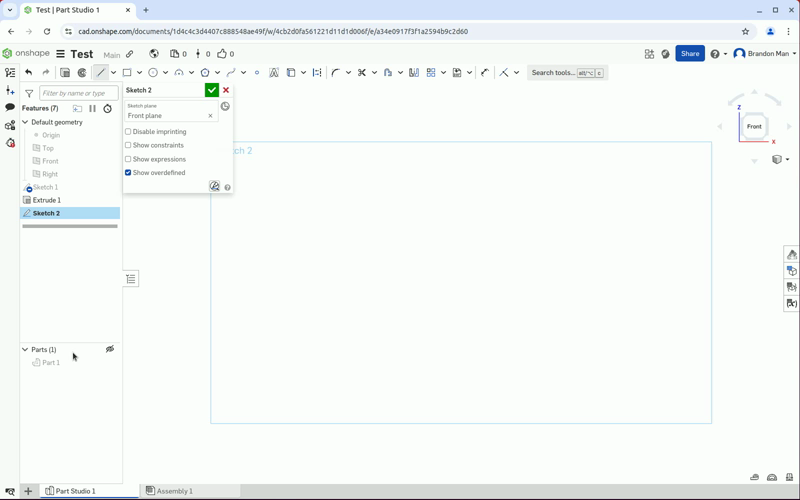
mouse_move(564, 327)
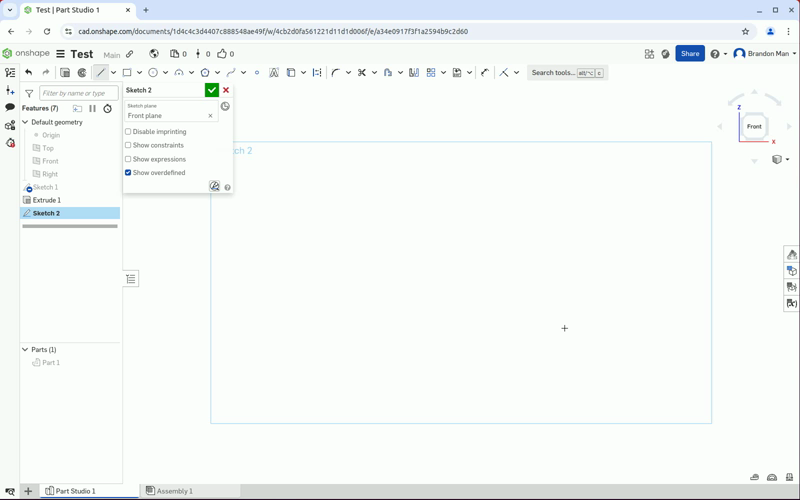
click(564, 327)
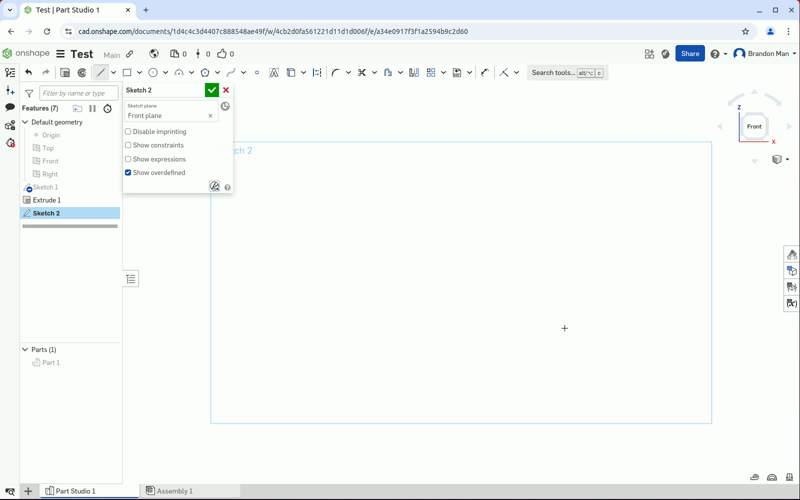
key_up(shift)
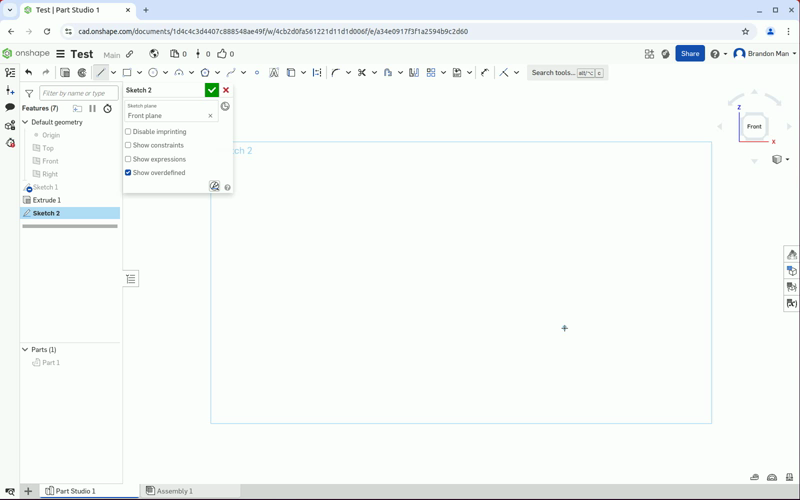
key_down(shift)
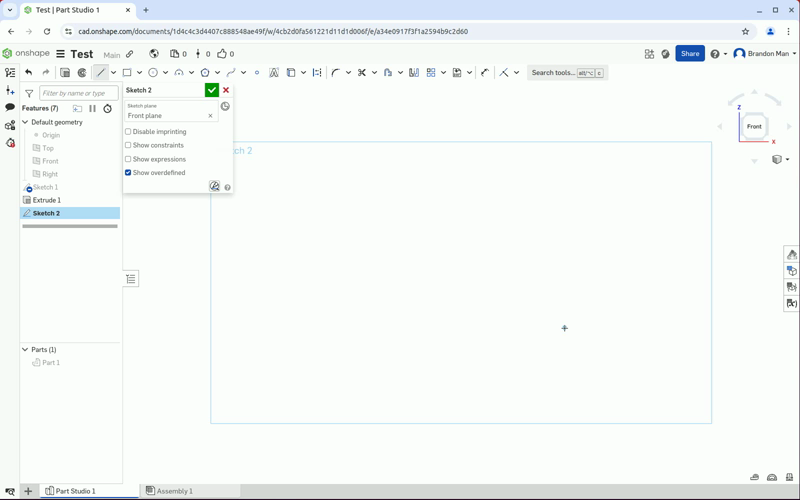
mouse_move(589, 327)
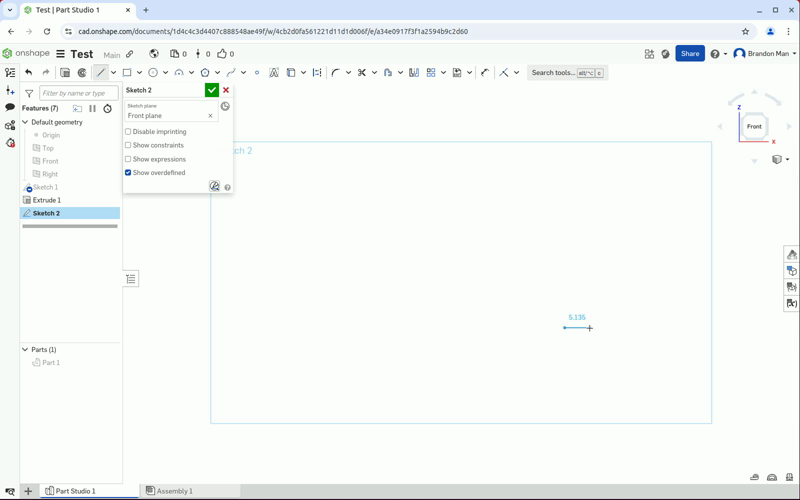
mouse_move(573, 327)
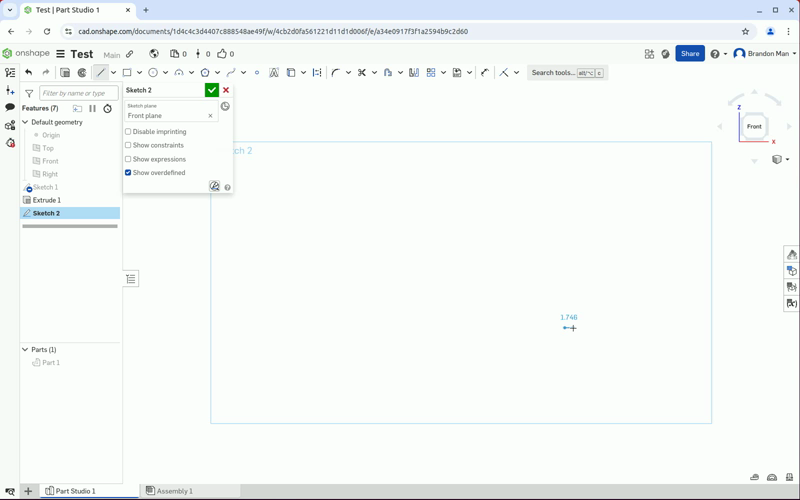
click(573, 327)
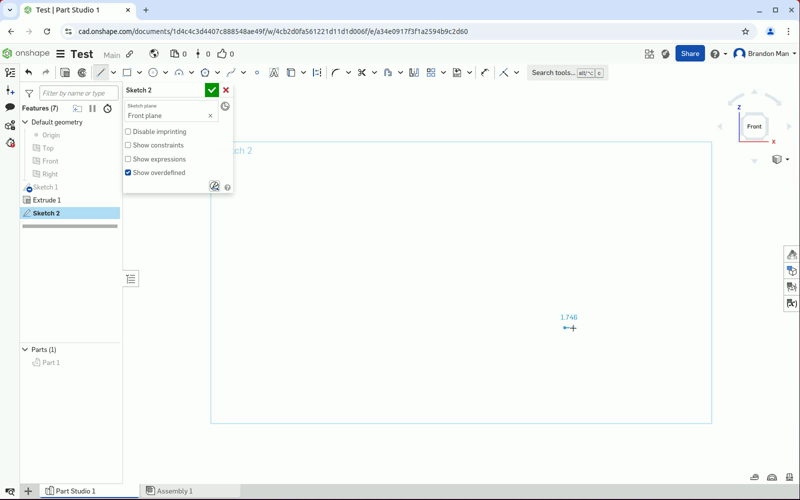
key_up(shift)
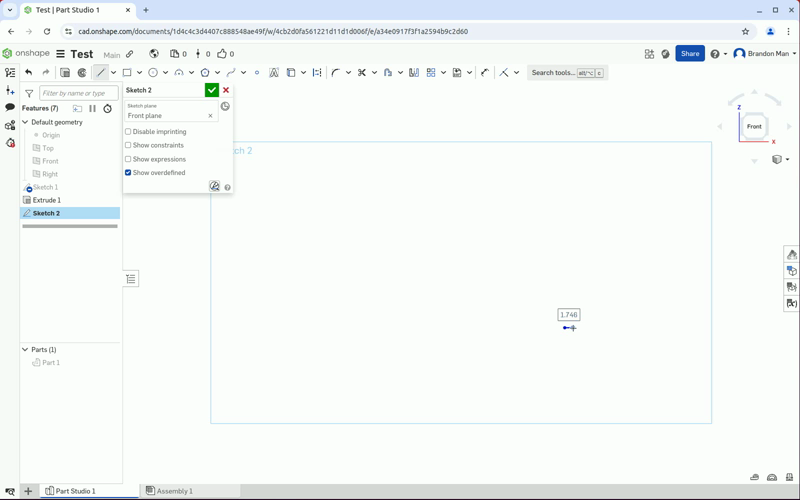
key_down(shift)
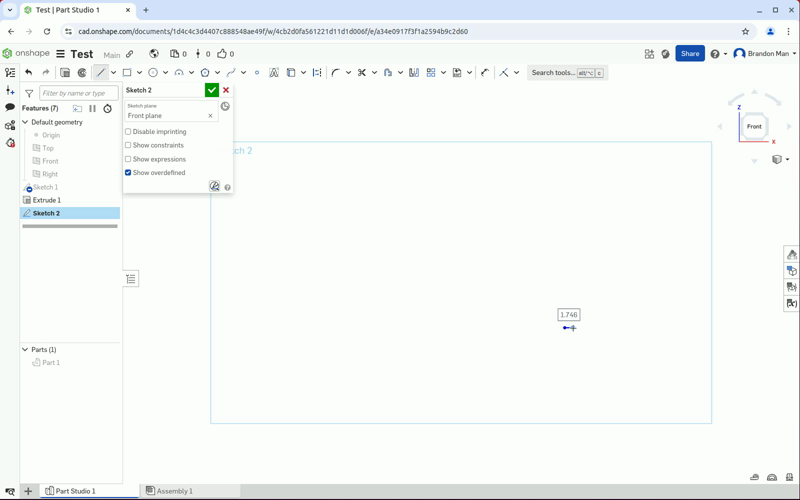
mouse_move(573, 239)
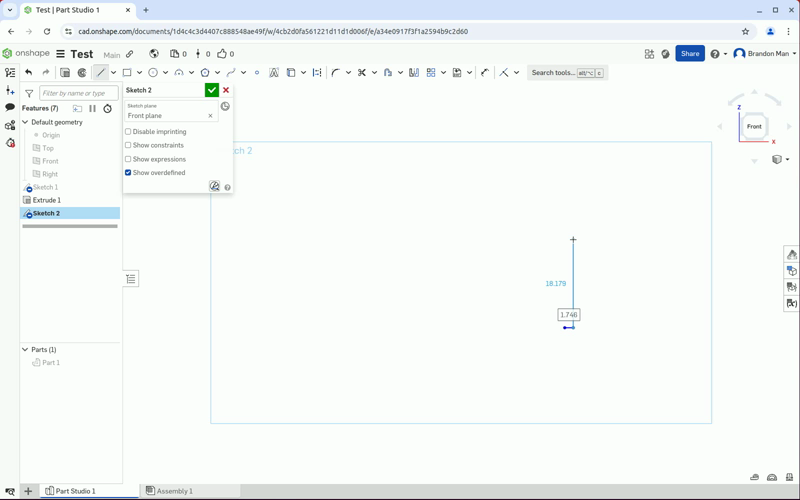
click(573, 239)
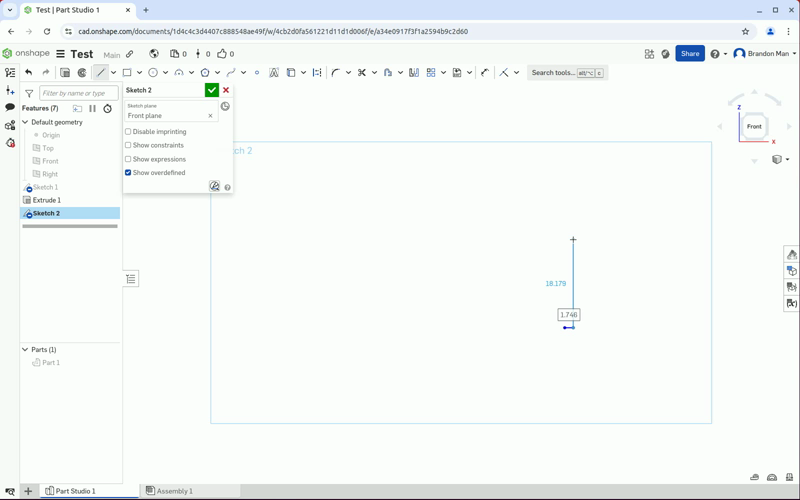
key_up(shift)
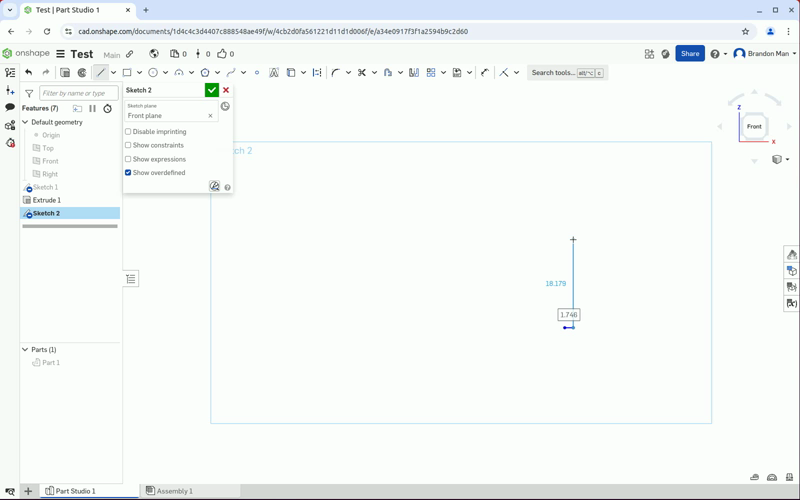
key_down(shift)
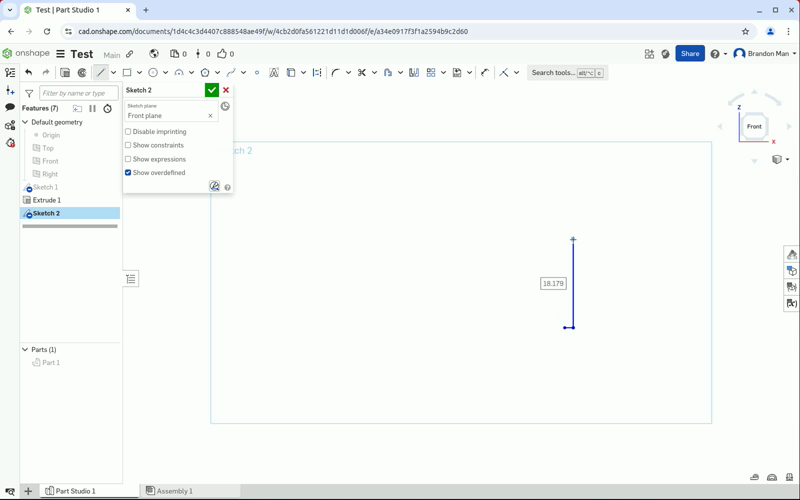
mouse_move(589, 239)
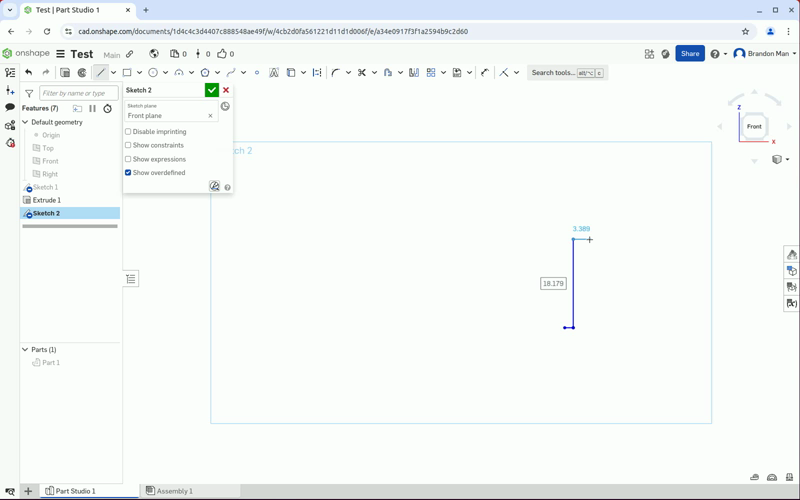
mouse_move(564, 239)
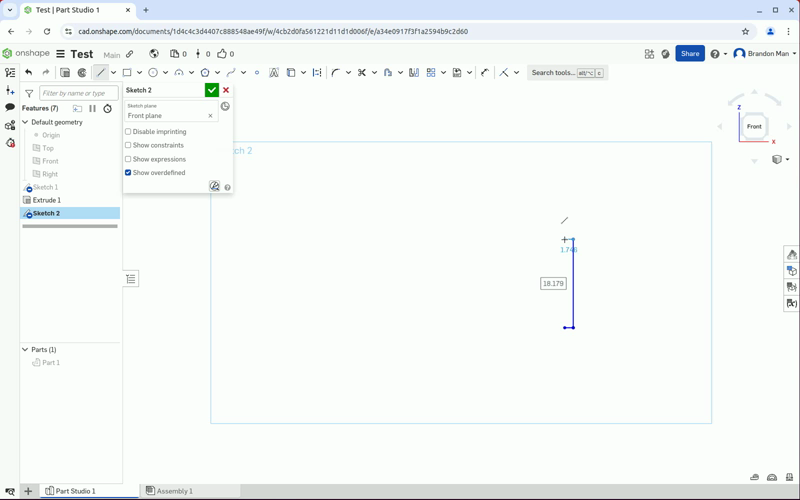
click(564, 239)
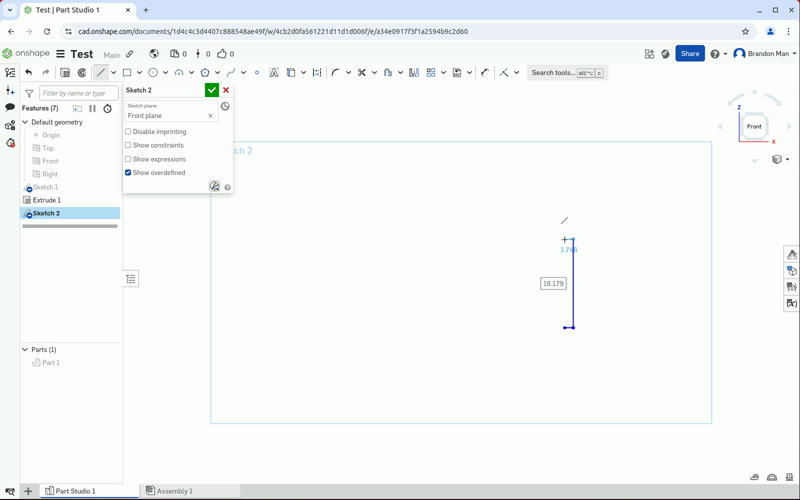
key_up(shift)
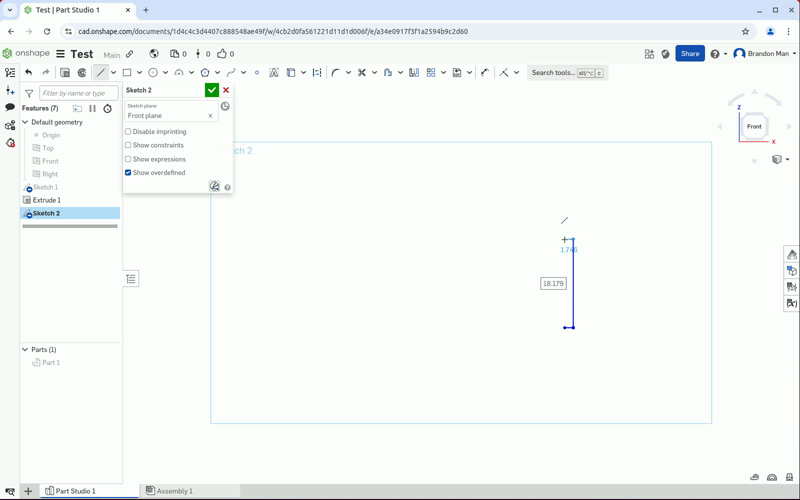
key_down(shift)
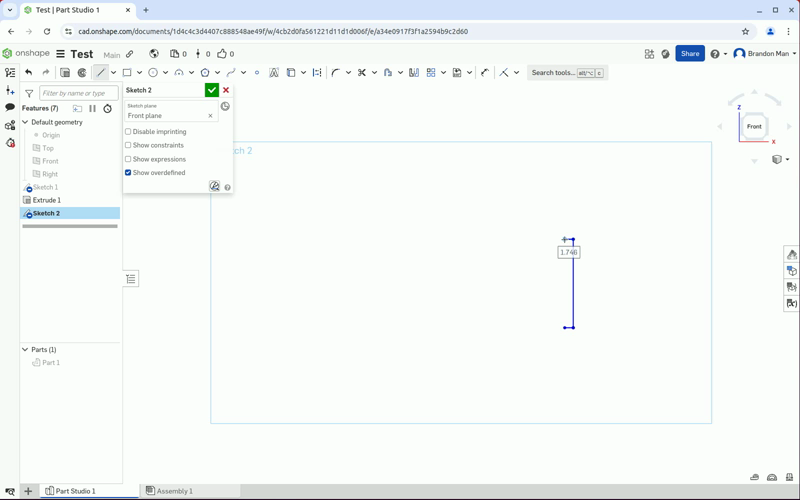
mouse_move(564, 327)
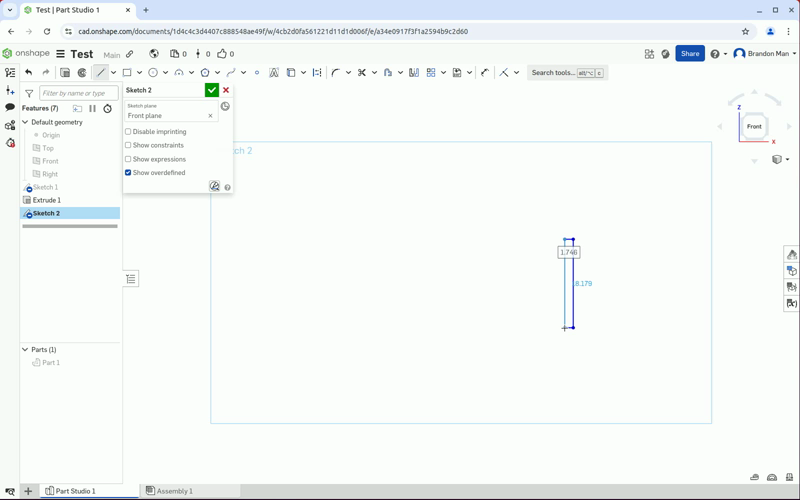
key_up(shift)
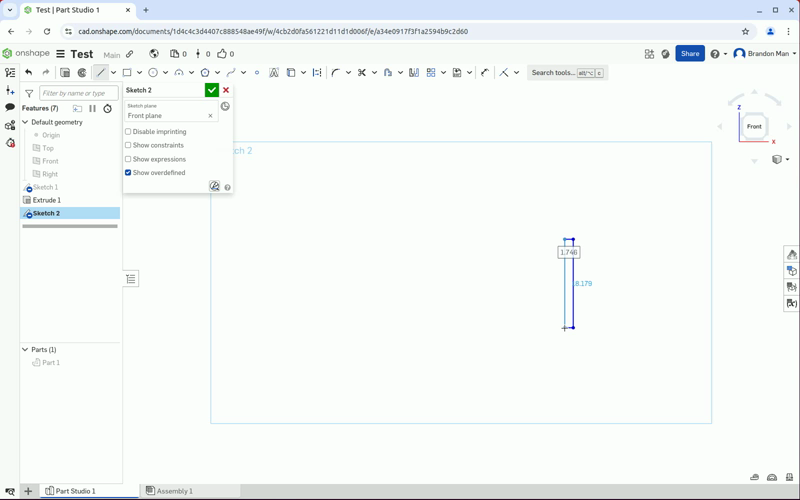
click(564, 327)
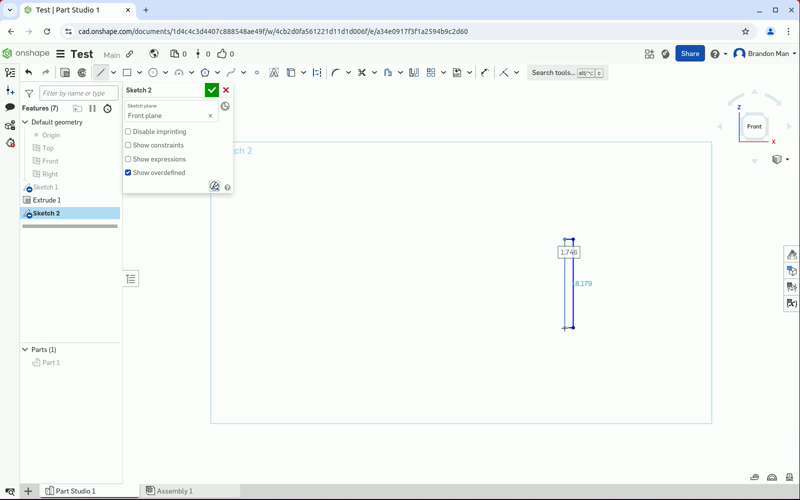
key(esc)
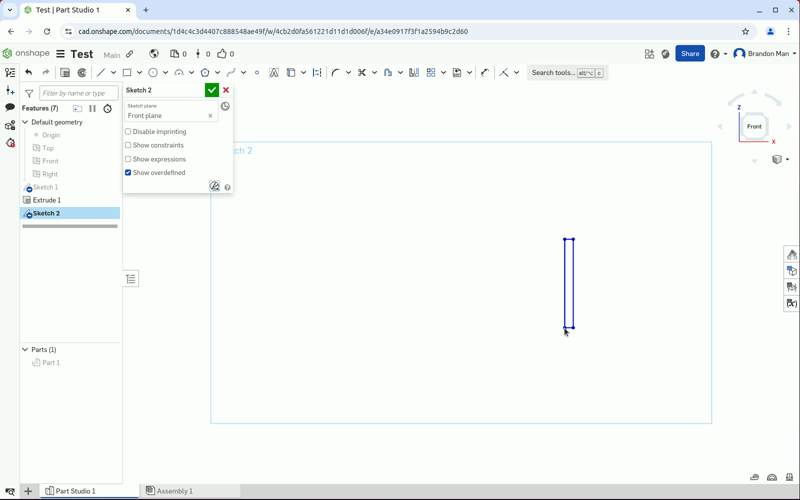
mouse_move(571, 260)
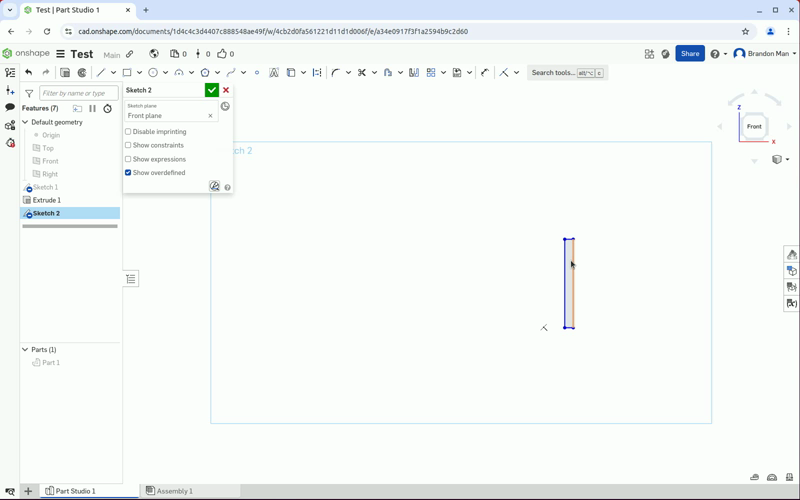
scroll(6)
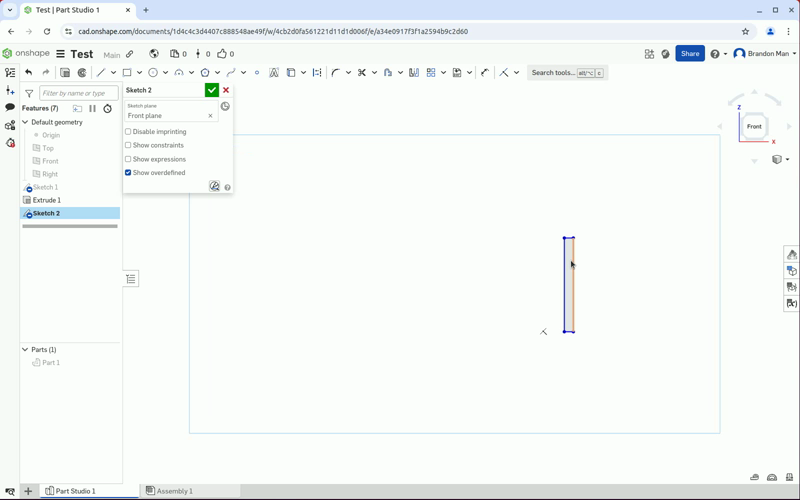
scroll(6)
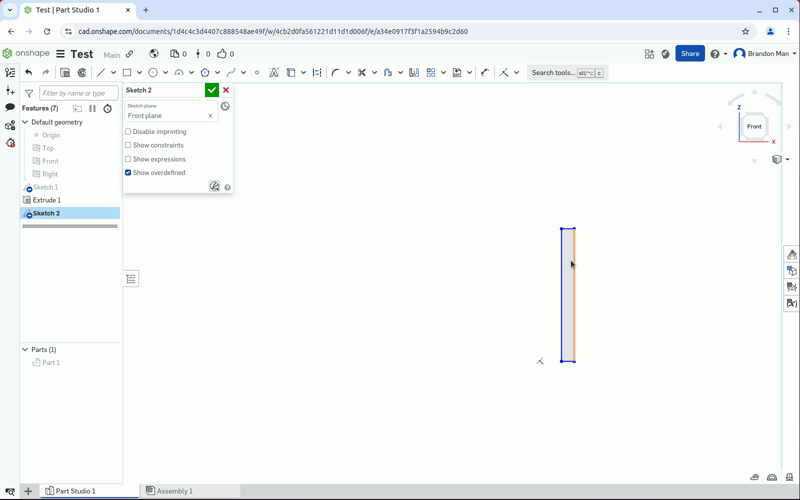
scroll(6)
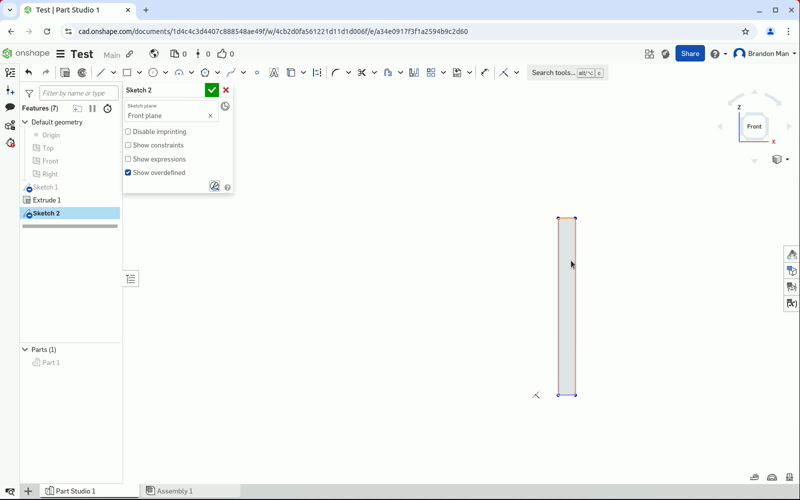
scroll(6)
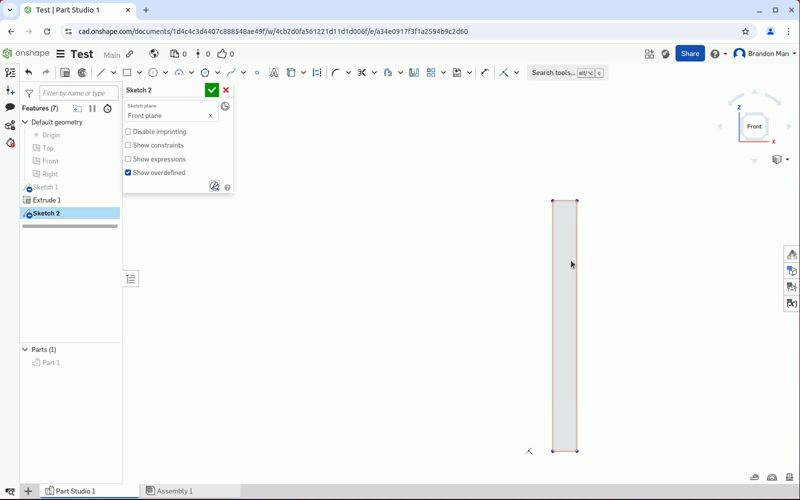
scroll(6)
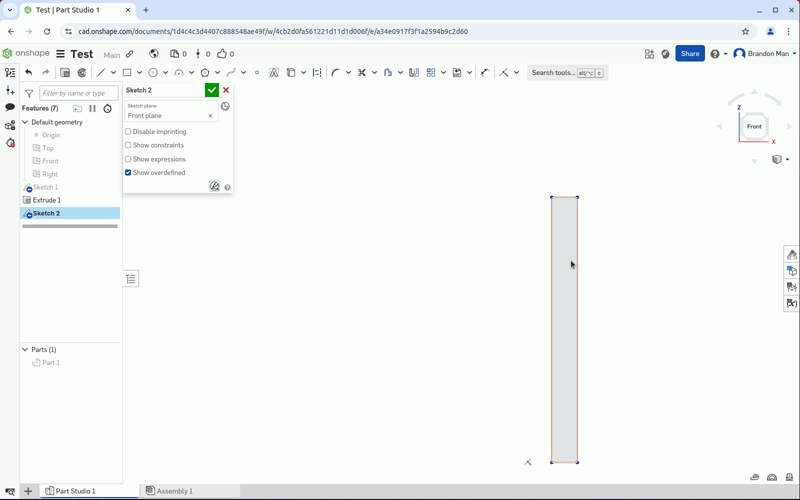
scroll(6)
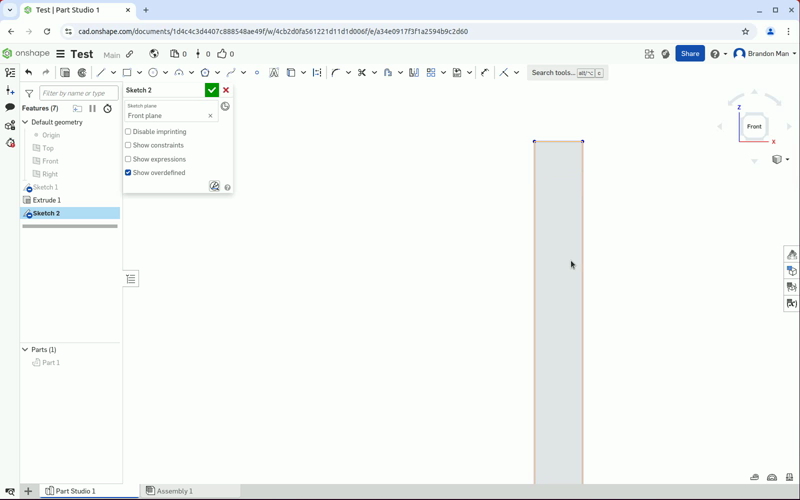
scroll(6)
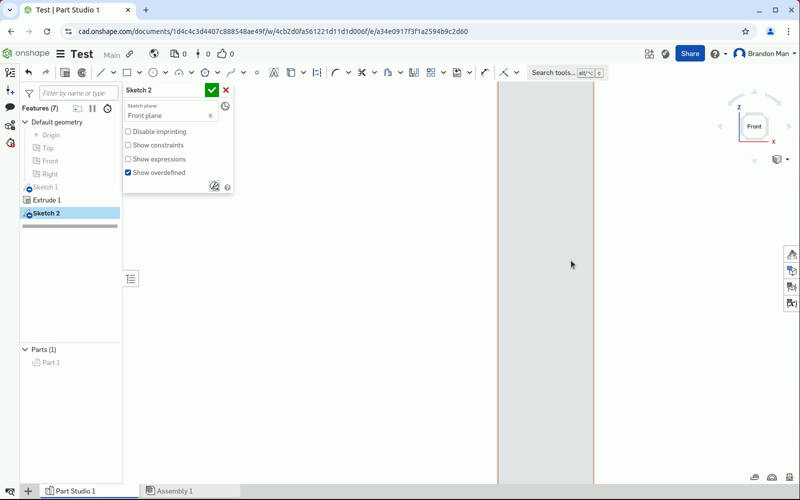
click(571, 260)
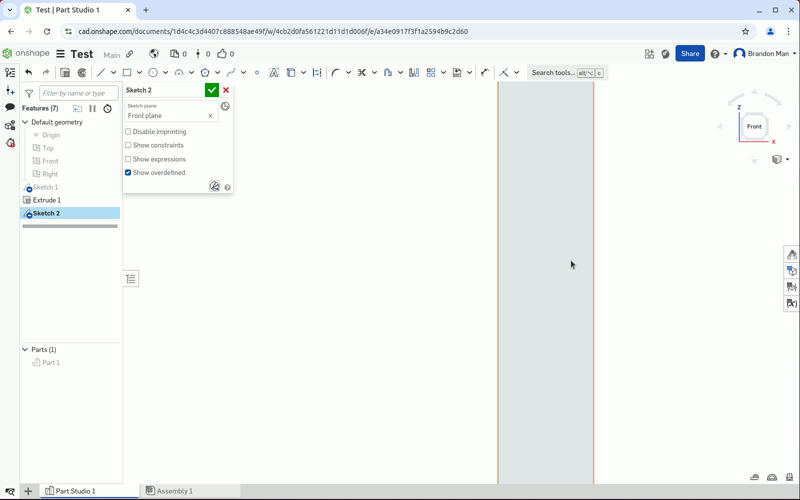
scroll(-6)
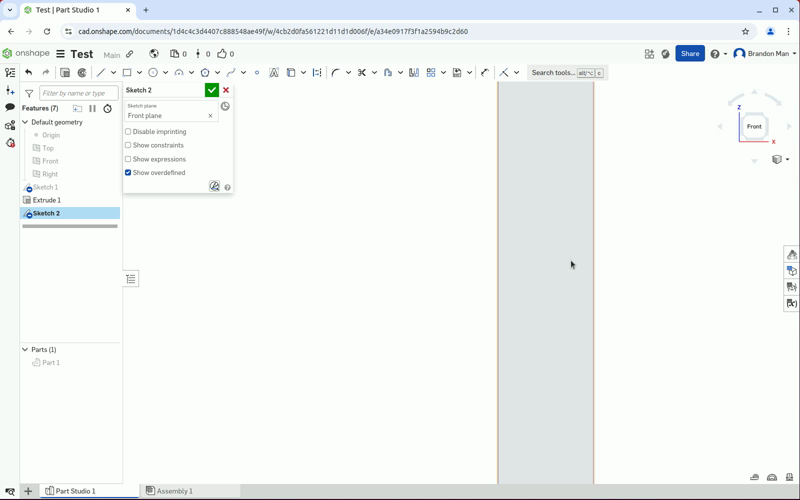
scroll(-6)
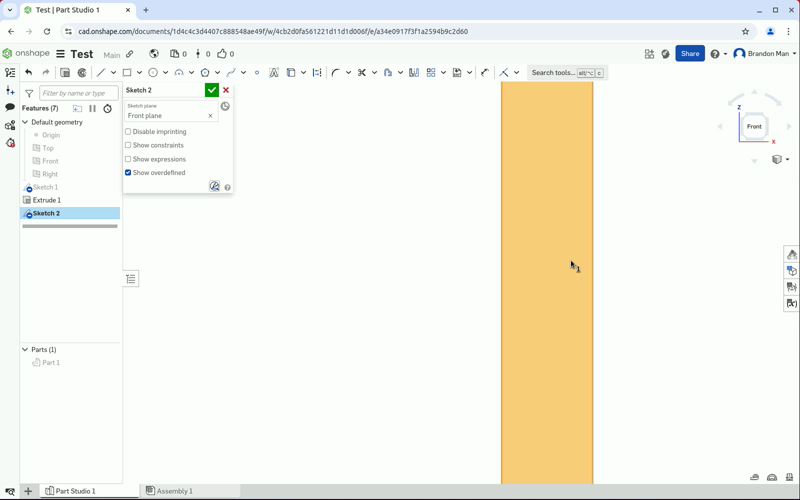
scroll(-6)
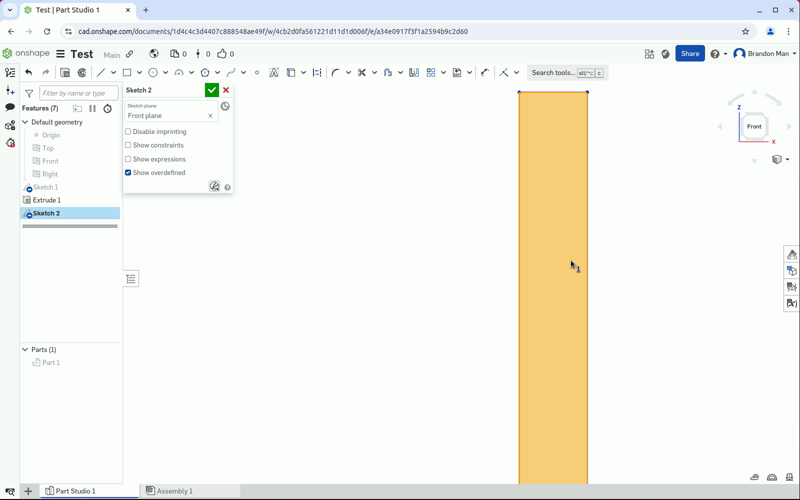
scroll(-6)
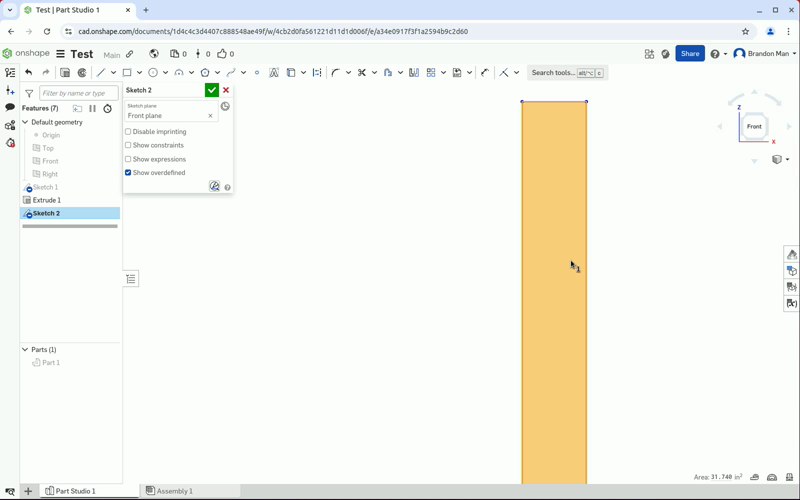
scroll(-6)
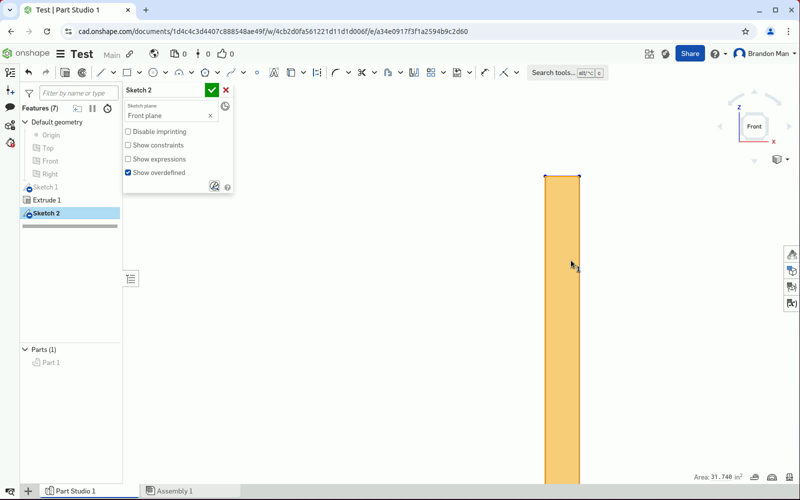
scroll(-6)
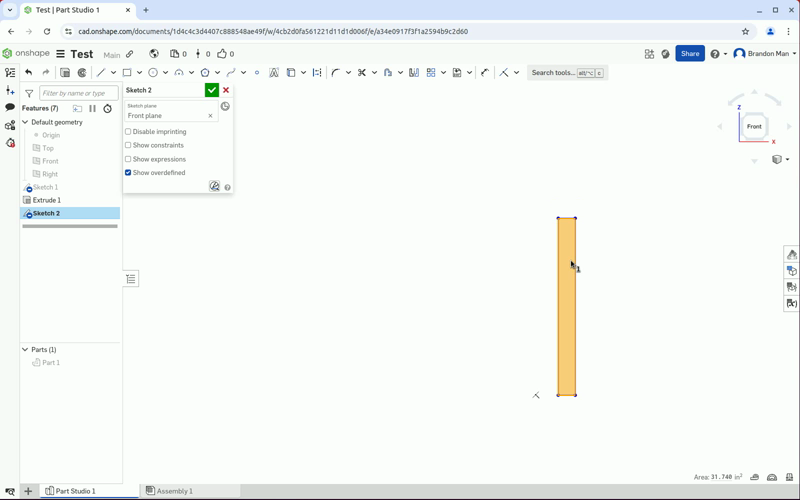
scroll(-6)
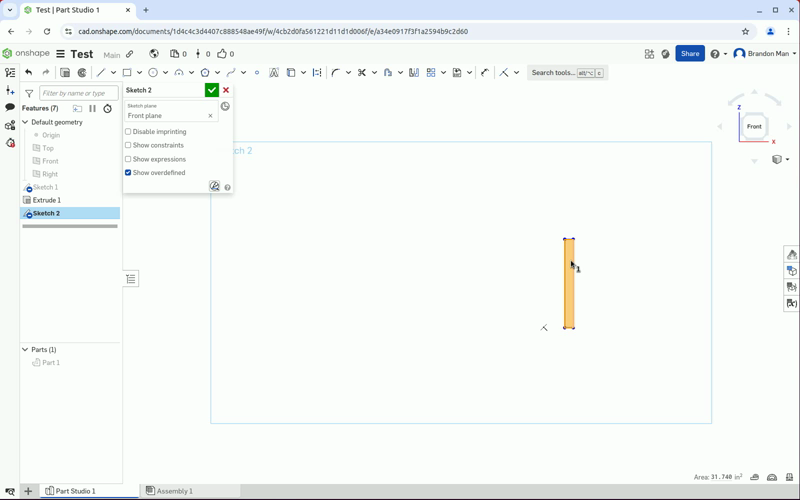
mouse_move(73, 352)
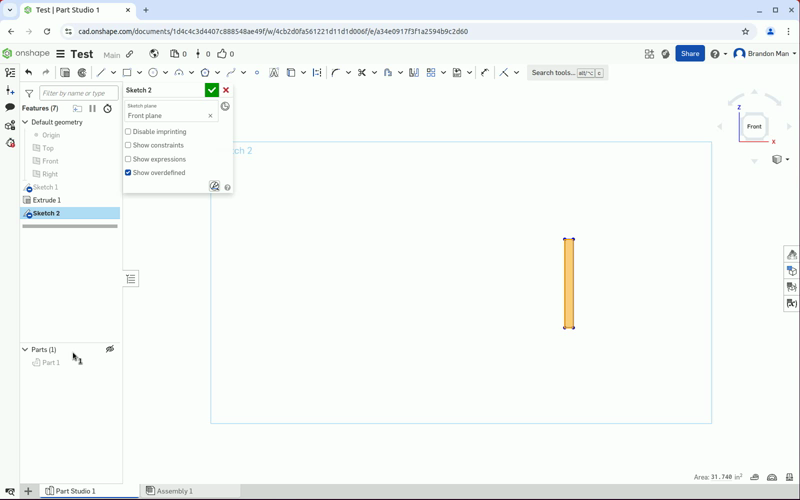
key(shift+y)
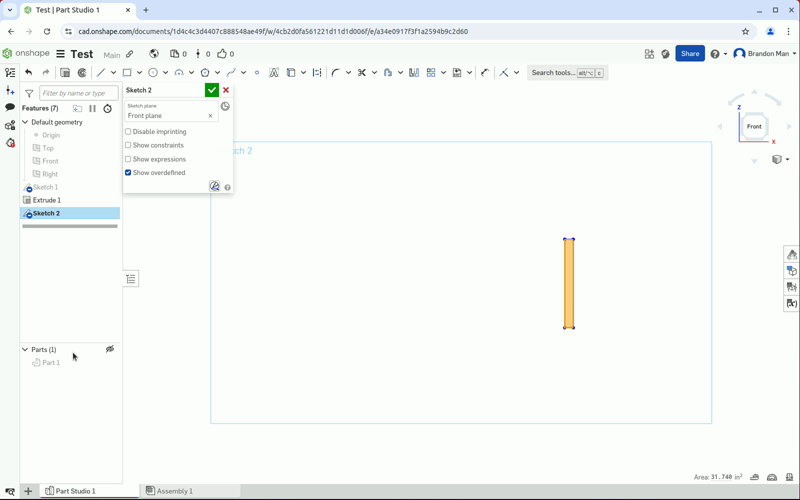
key(shift+e)
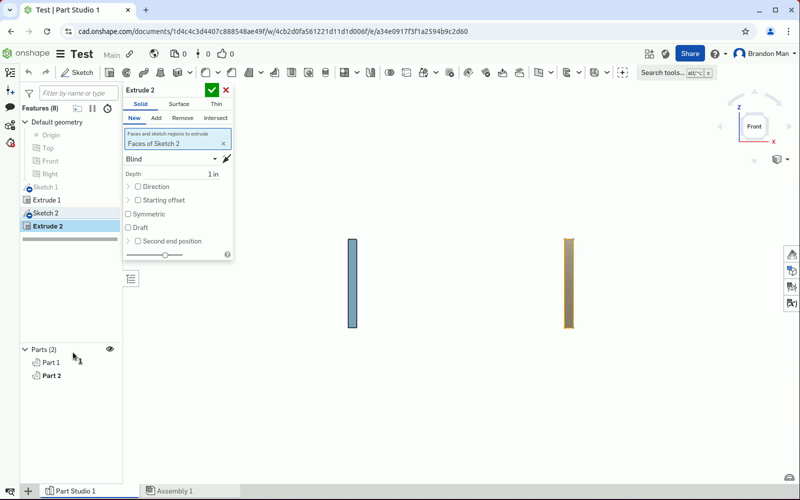
mouse_move(143, 106)
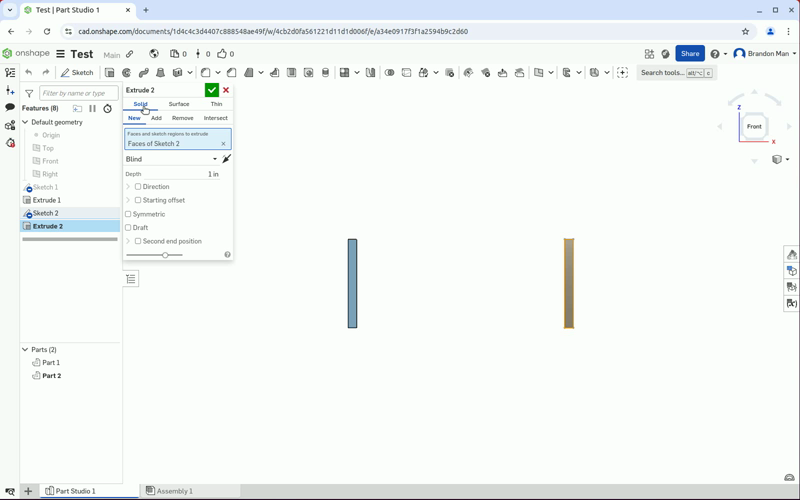
click(143, 106)
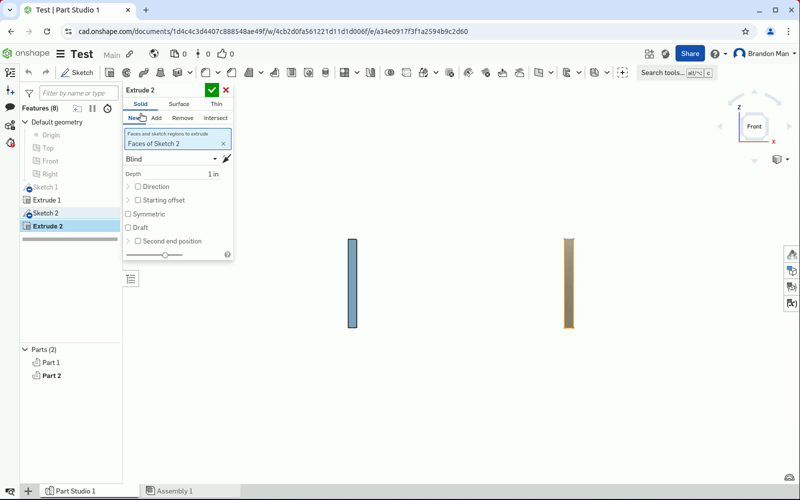
mouse_move(137, 120)
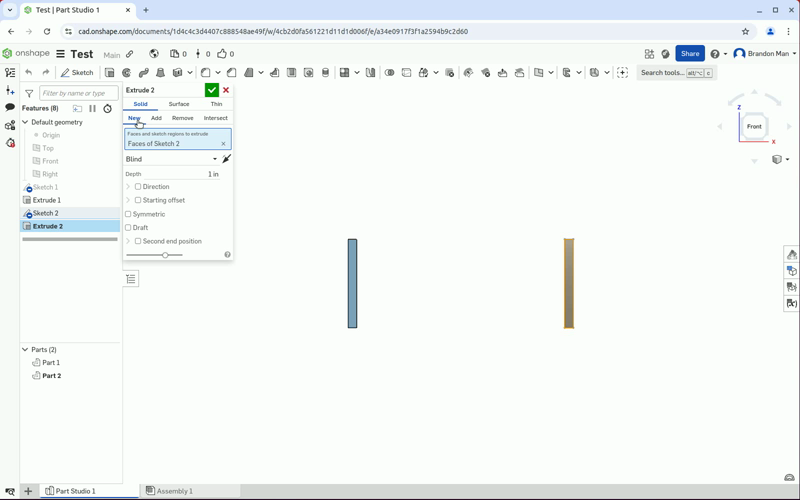
click(137, 120)
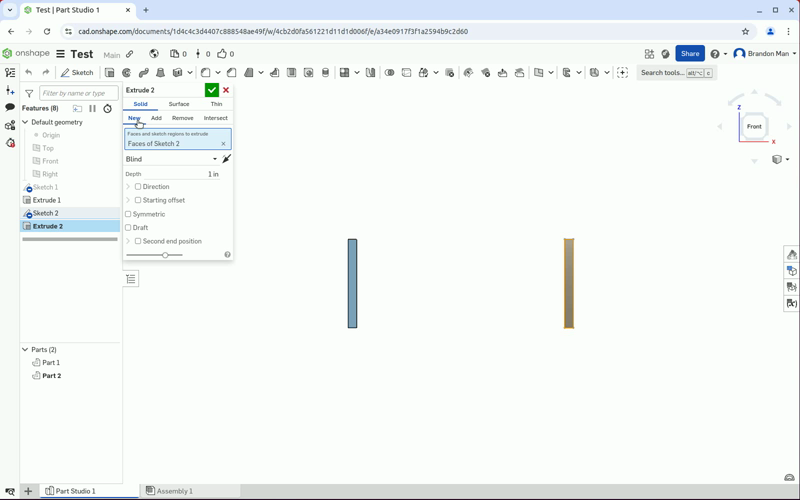
key(tab, 4)
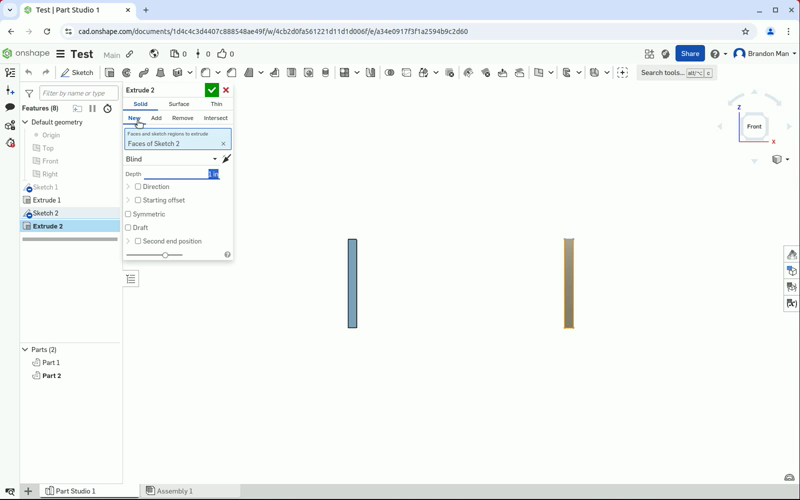
text(16.368)
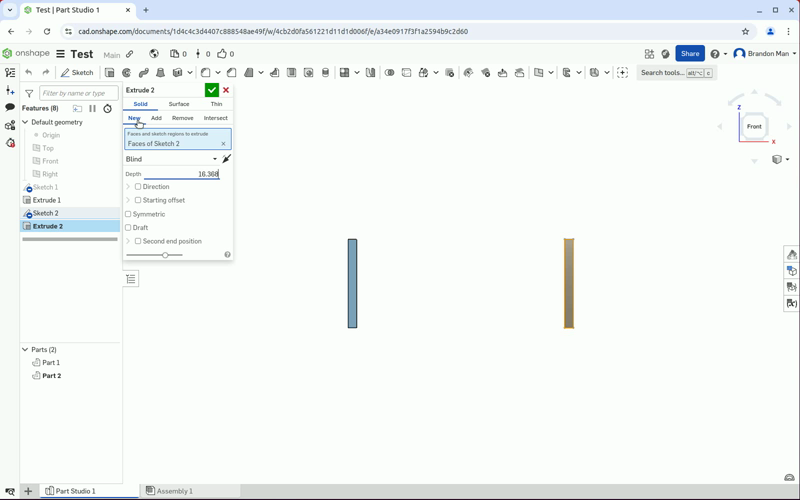
key(enter)
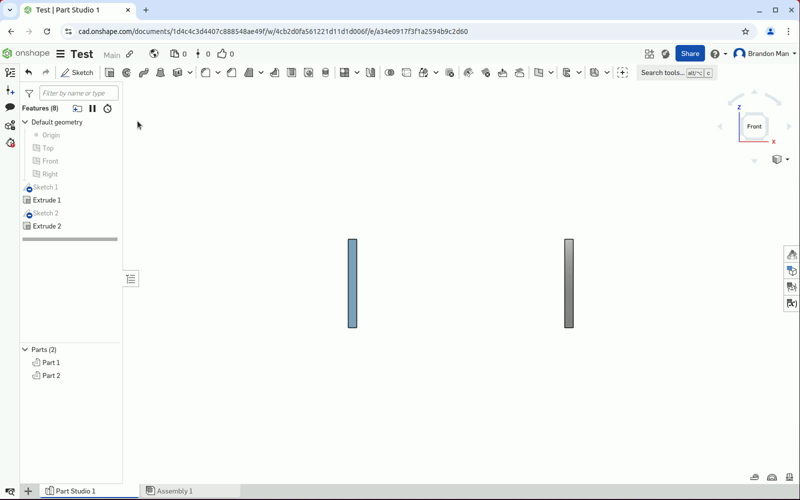
key(shift+h)
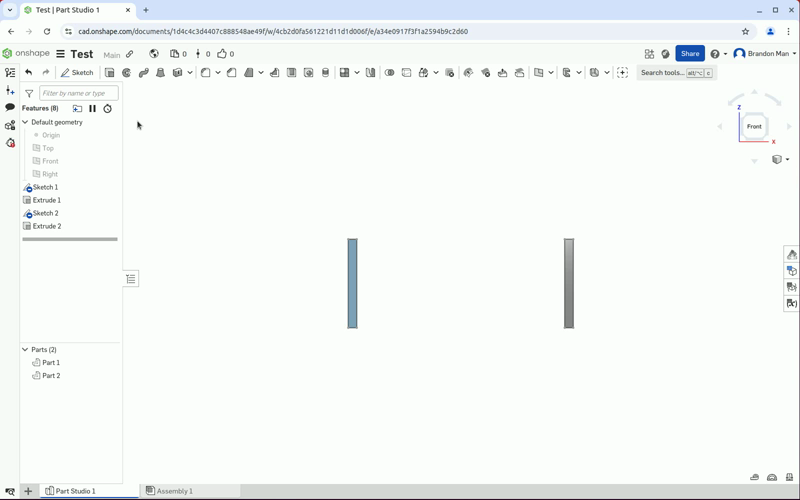
key(shift+h)
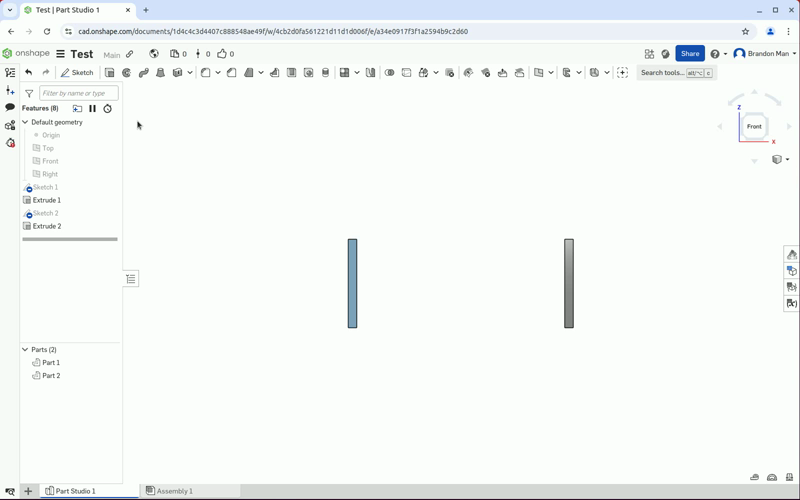
mouse_move(73, 189)
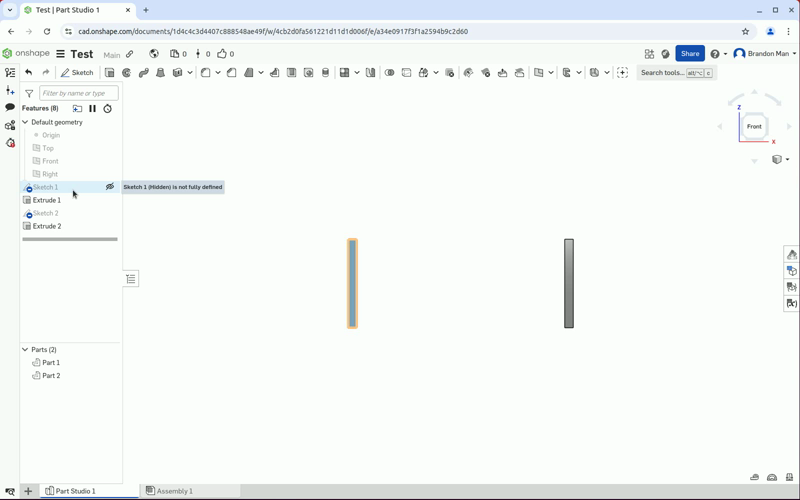
click(73, 189)
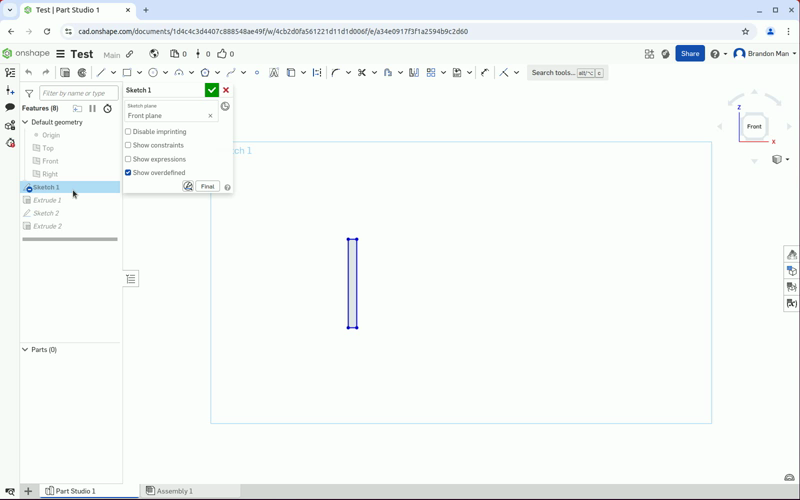
mouse_move(229, 92)
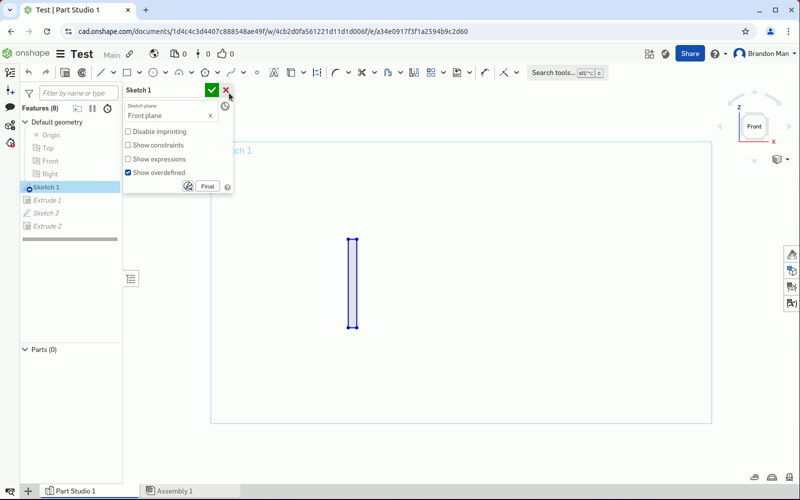
click(229, 92)
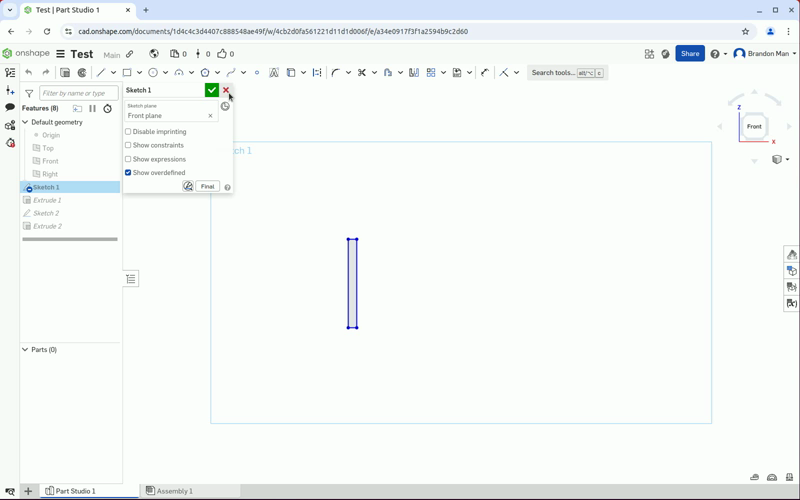
key(shift+s)
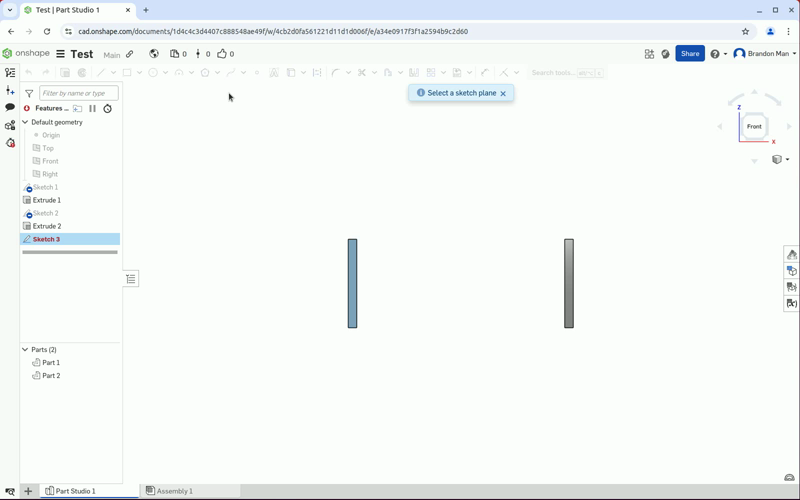
mouse_move(73, 163)
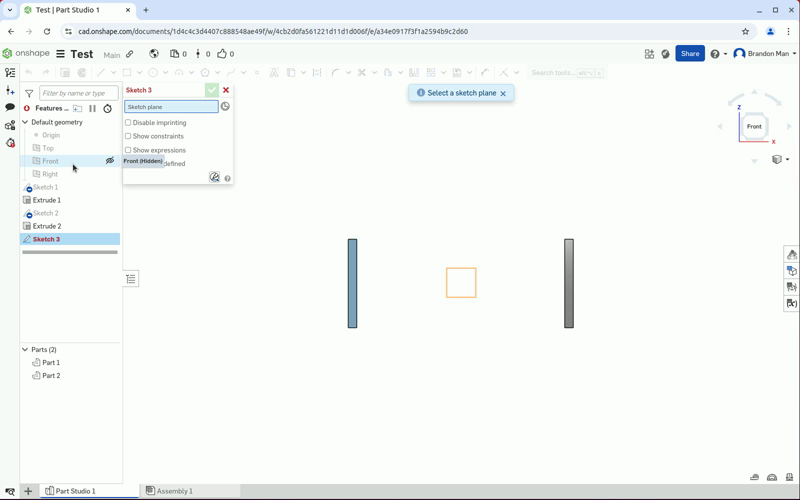
click(73, 163)
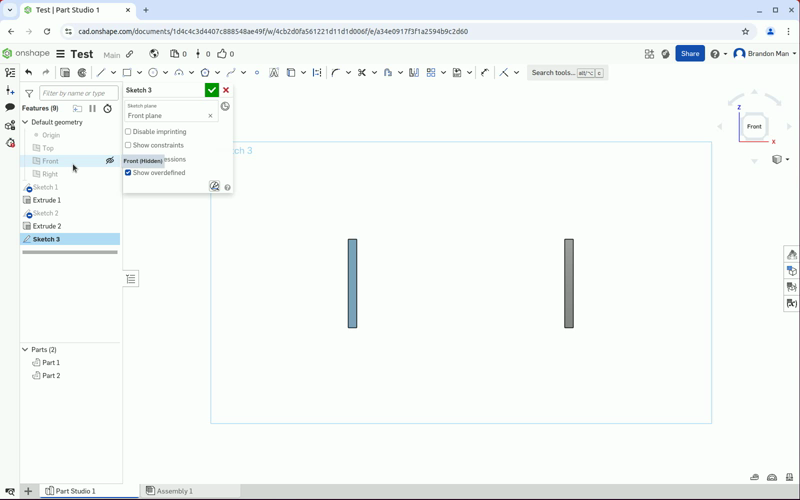
mouse_move(73, 352)
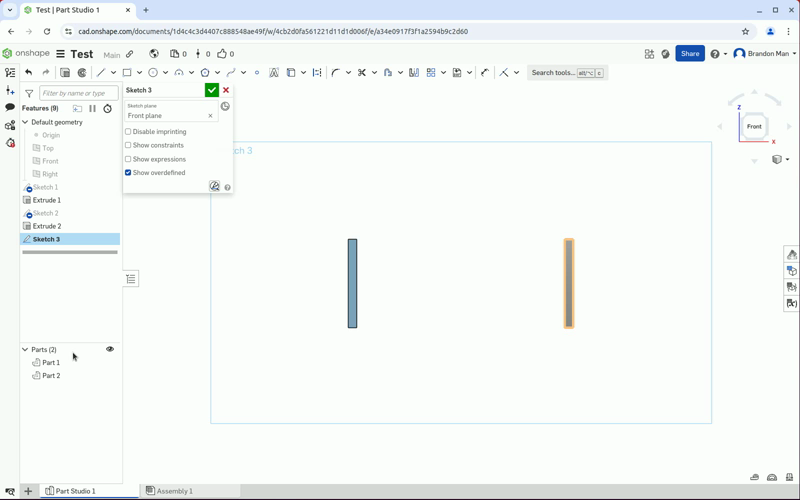
key(y)
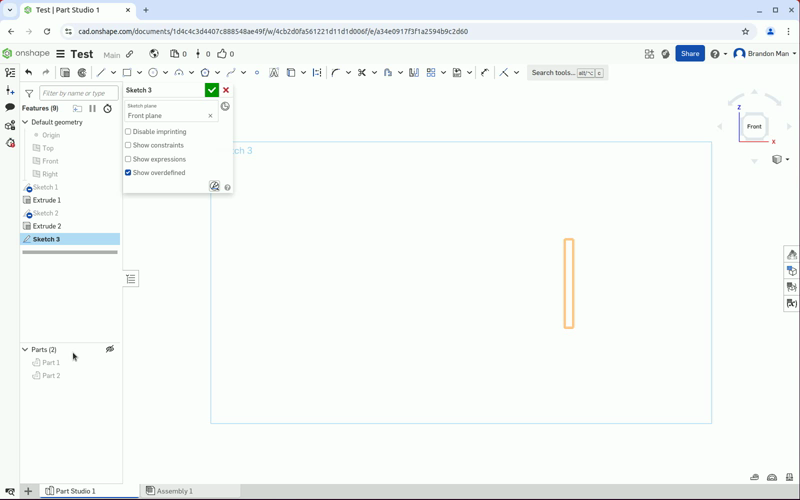
key(l)
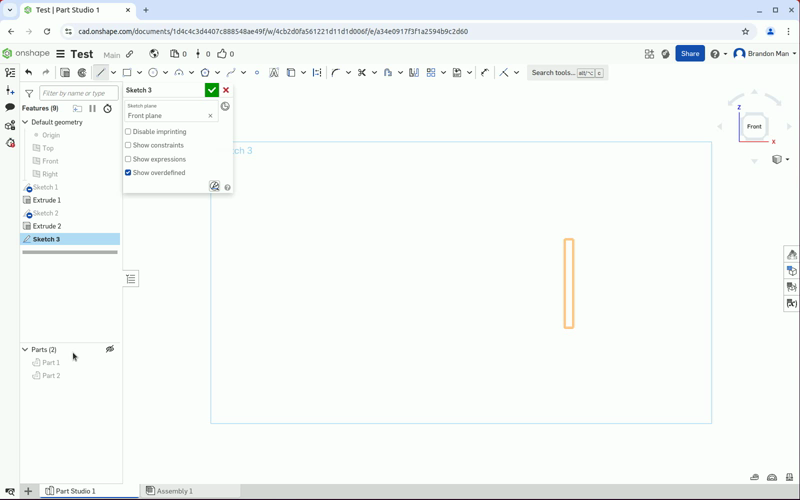
key_down(shift)
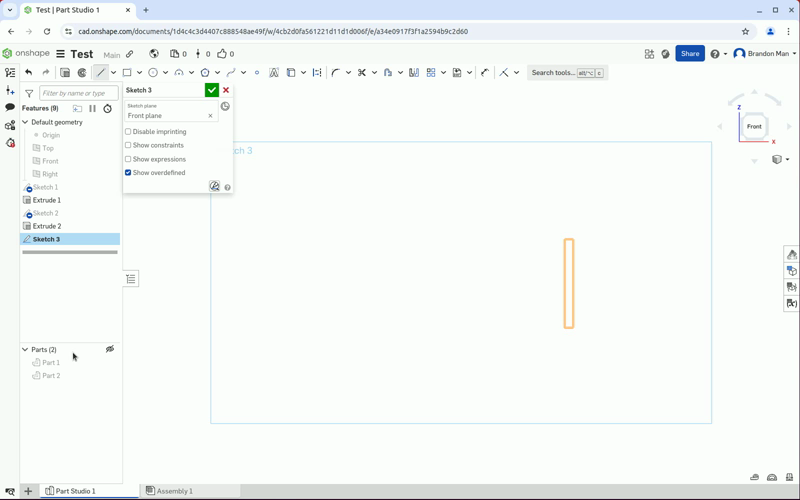
mouse_move(493, 327)
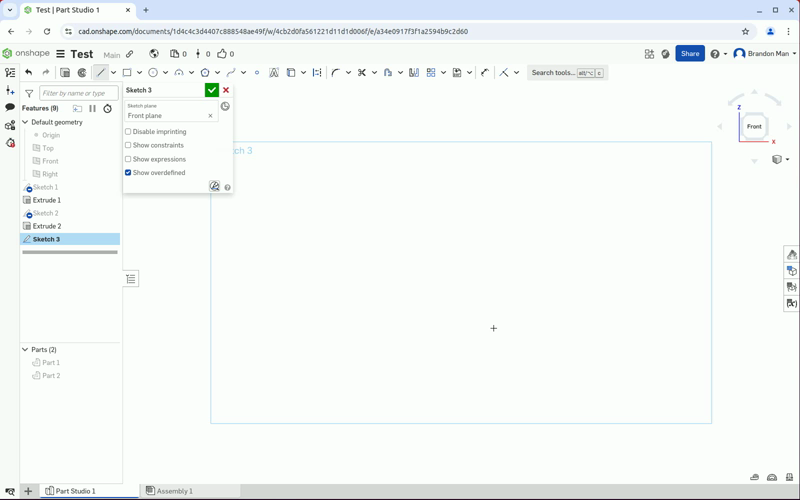
click(493, 327)
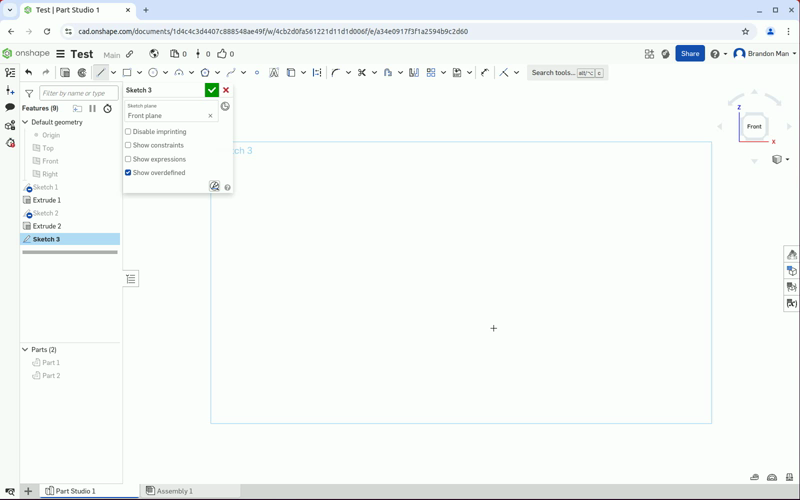
key_up(shift)
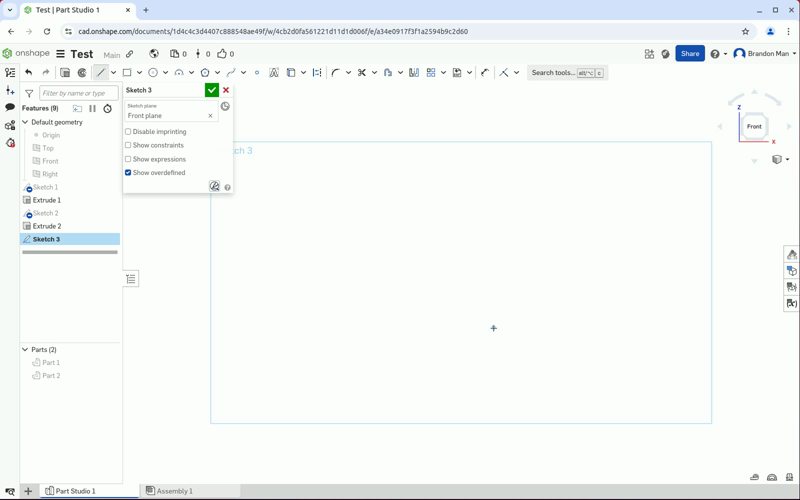
key_down(shift)
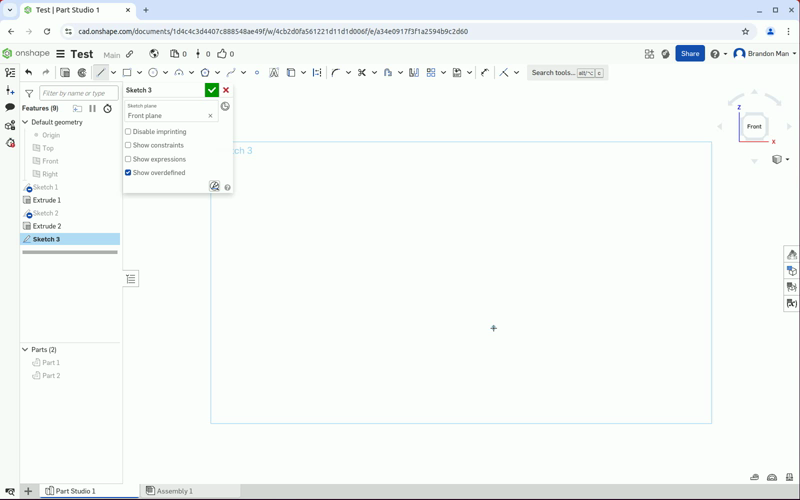
mouse_move(565, 327)
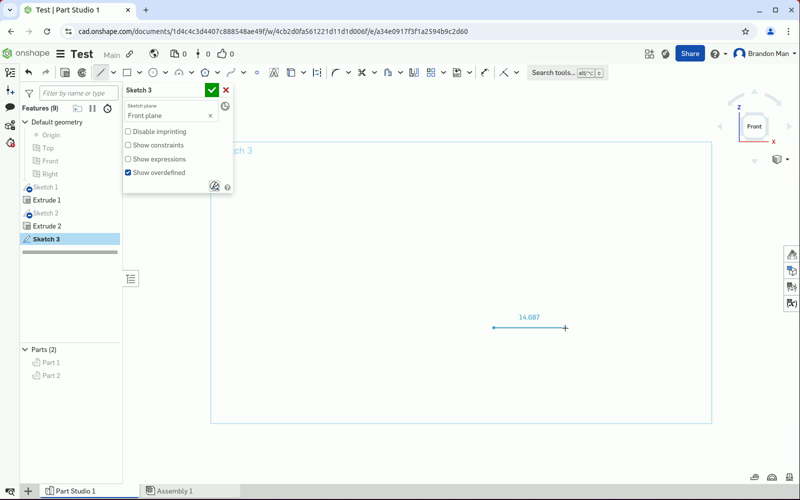
click(565, 327)
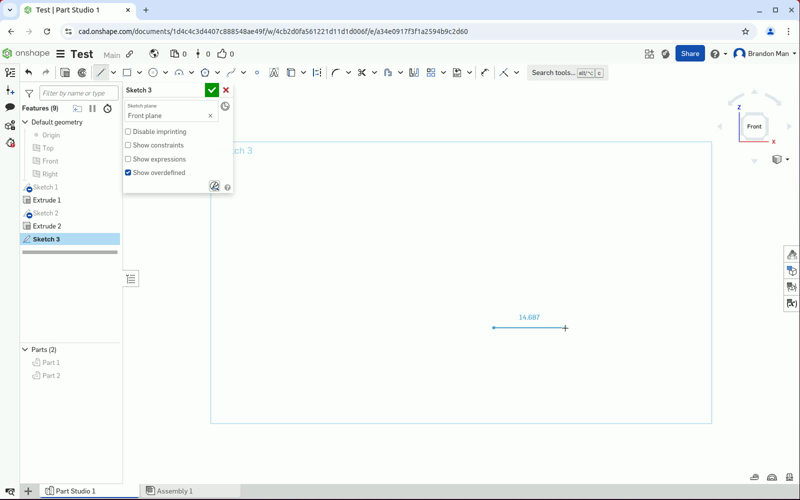
key_up(shift)
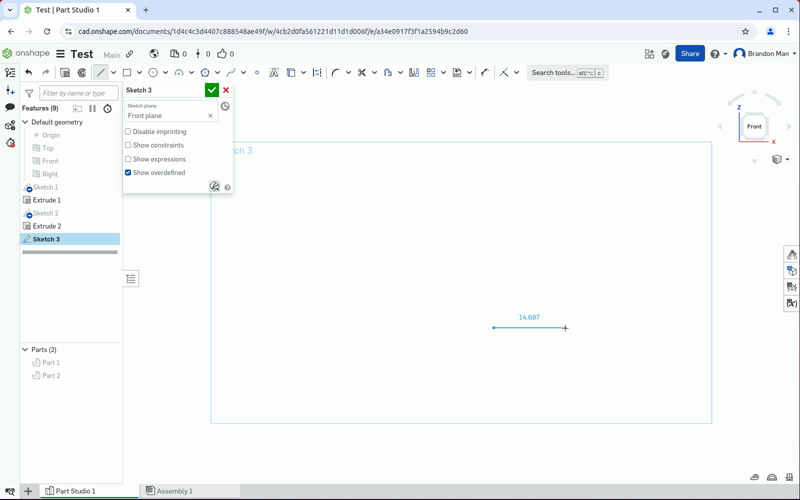
key_down(shift)
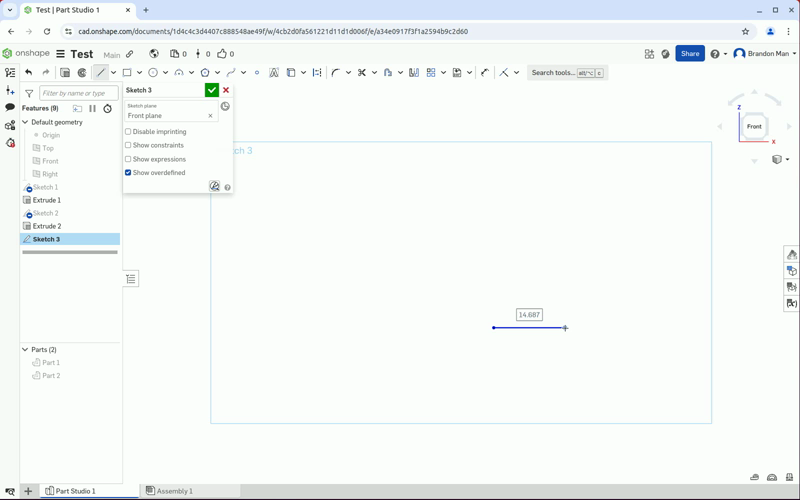
mouse_move(565, 239)
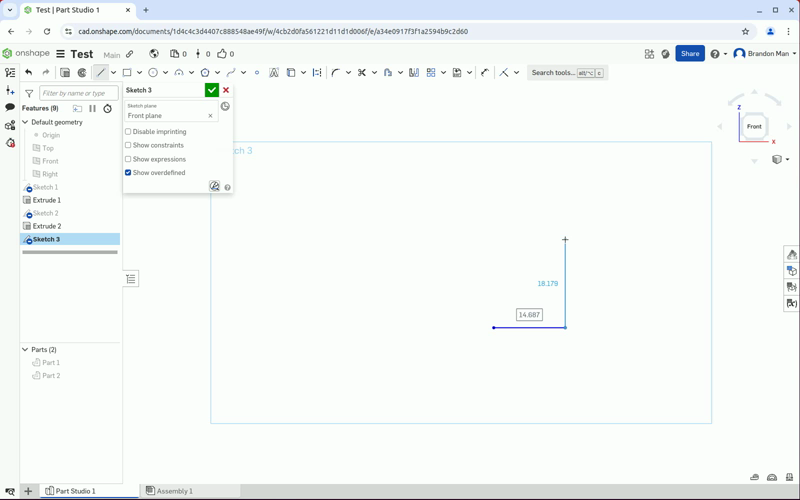
click(565, 239)
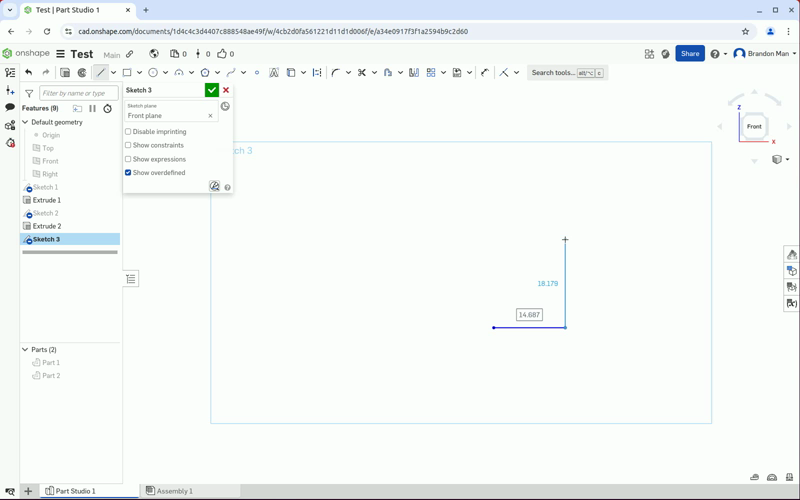
key_up(shift)
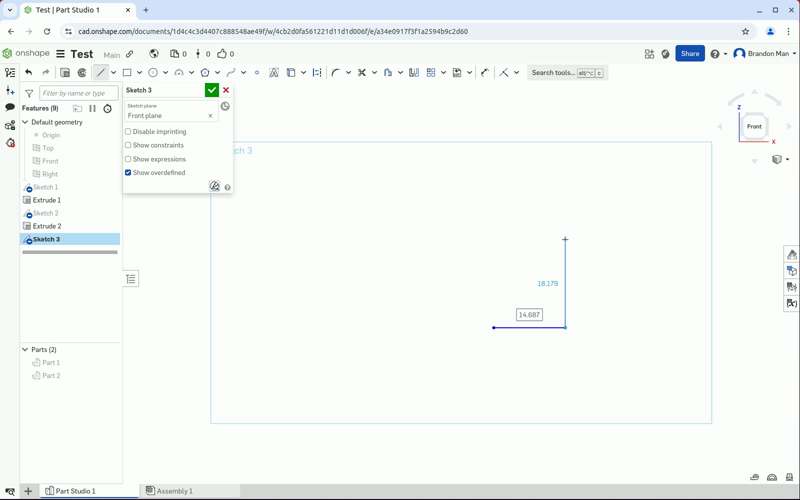
key_down(shift)
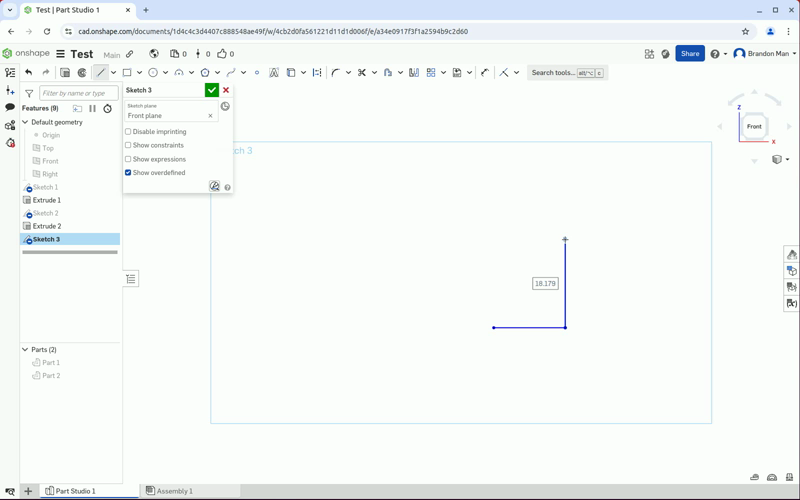
mouse_move(493, 239)
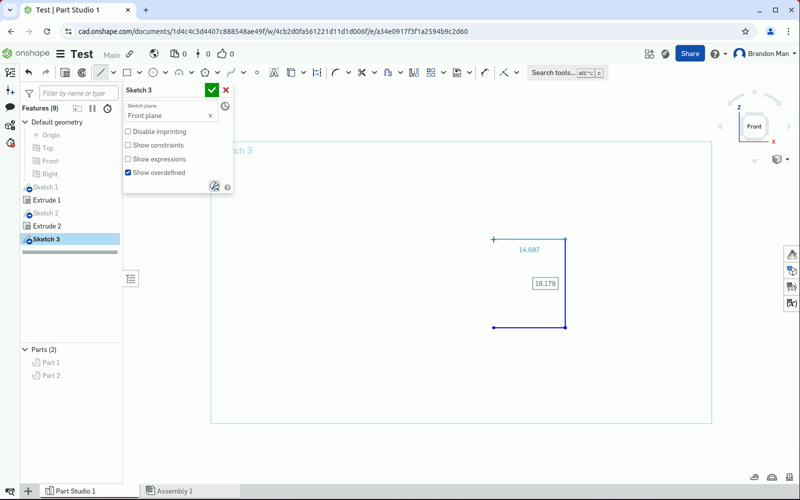
click(493, 239)
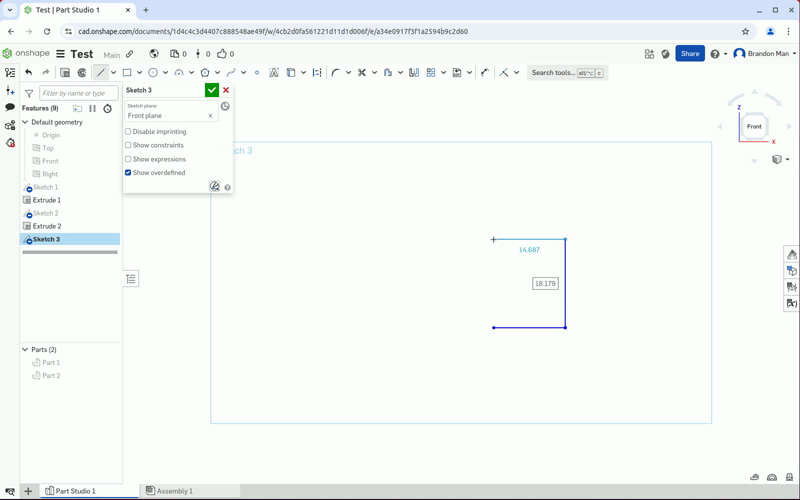
key_up(shift)
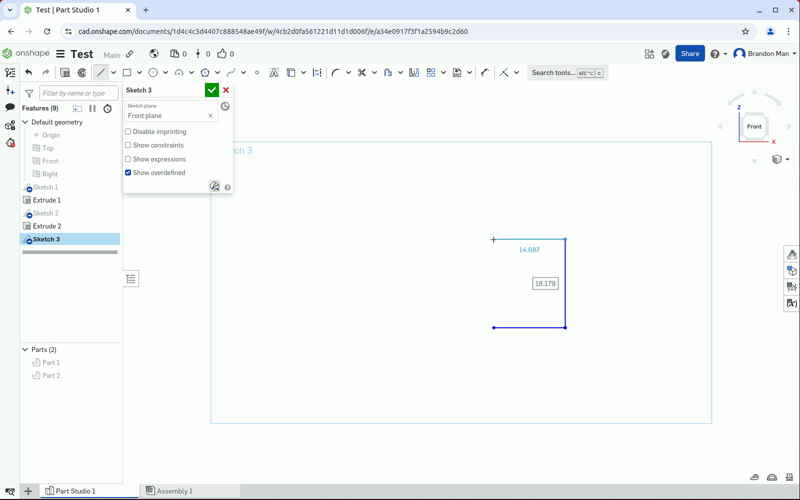
key_down(shift)
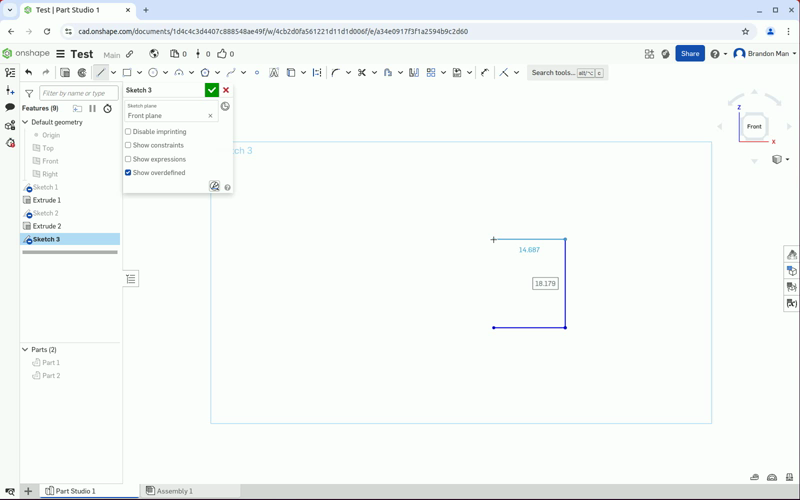
mouse_move(493, 327)
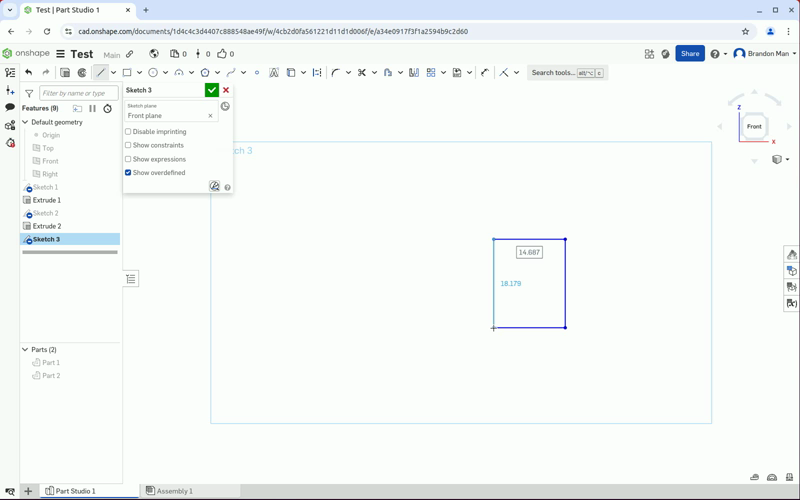
key_up(shift)
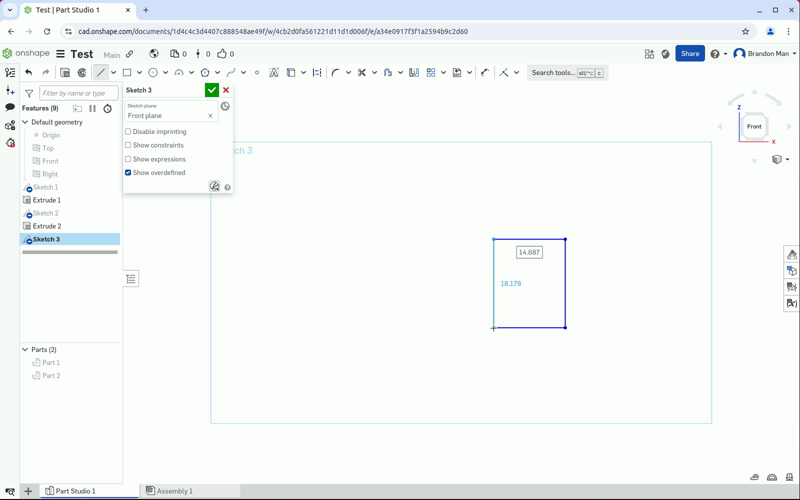
click(493, 327)
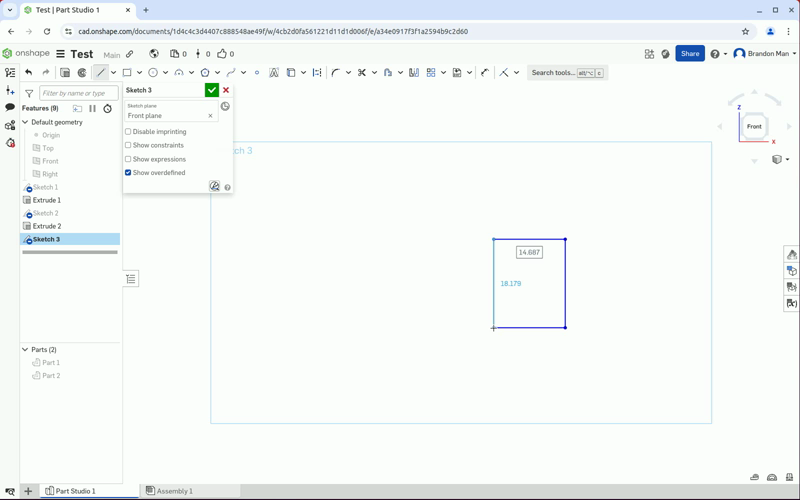
key(esc)
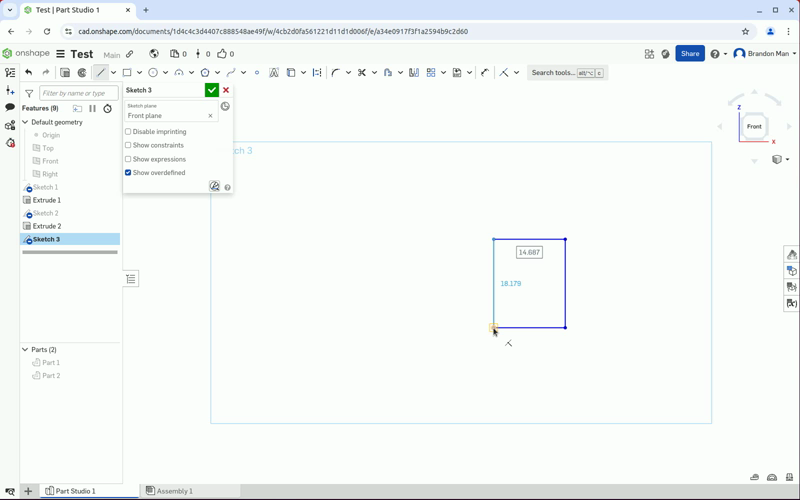
mouse_move(528, 275)
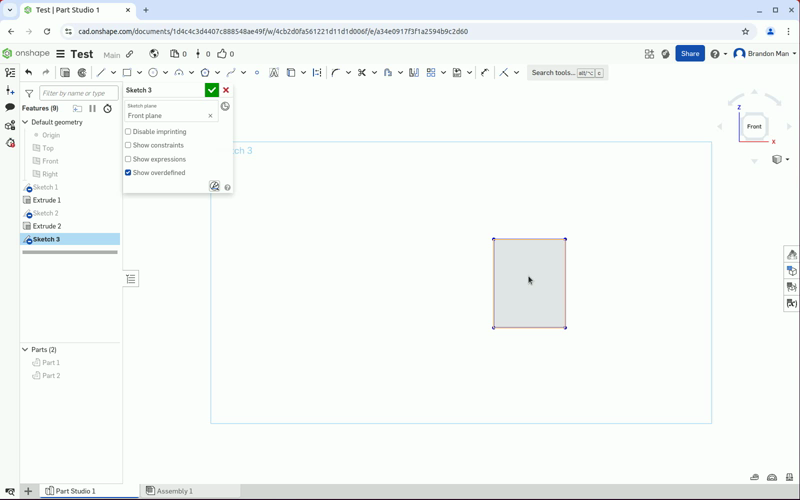
click(528, 275)
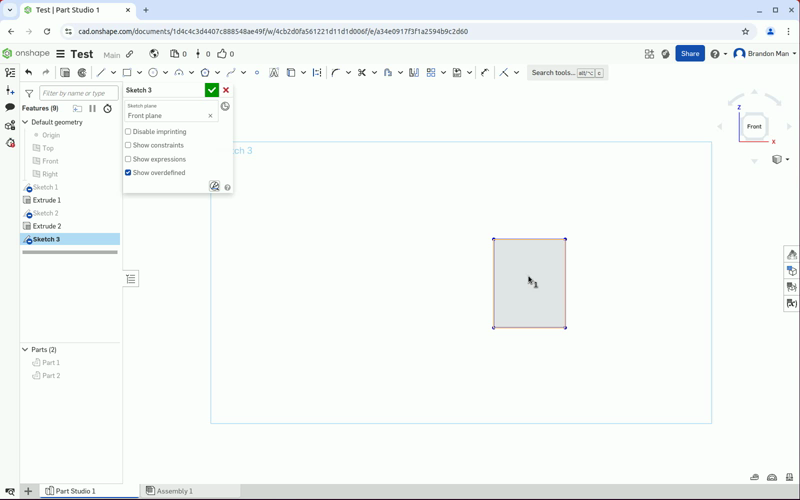
mouse_move(73, 352)
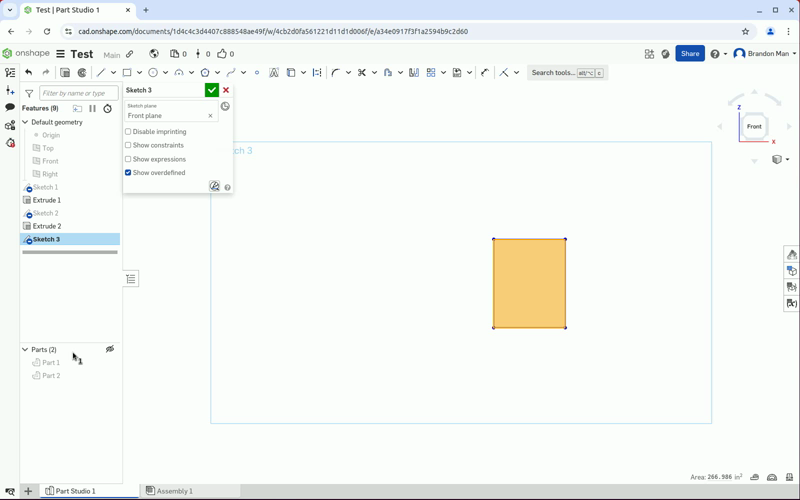
key(shift+y)
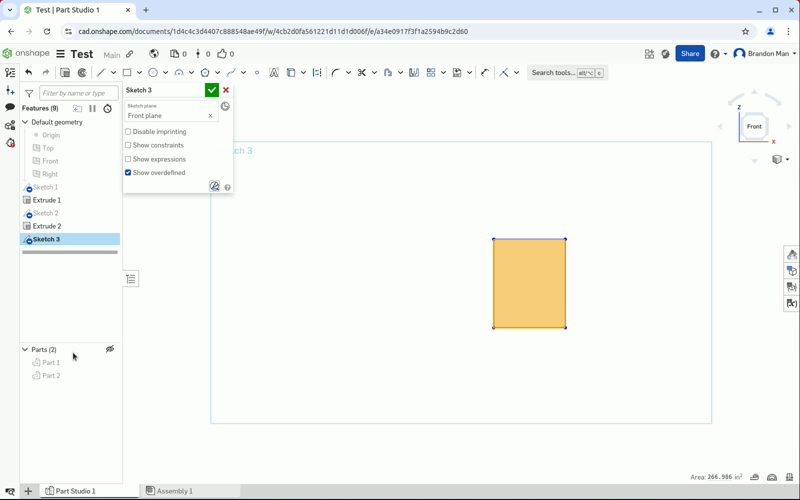
key(shift+e)
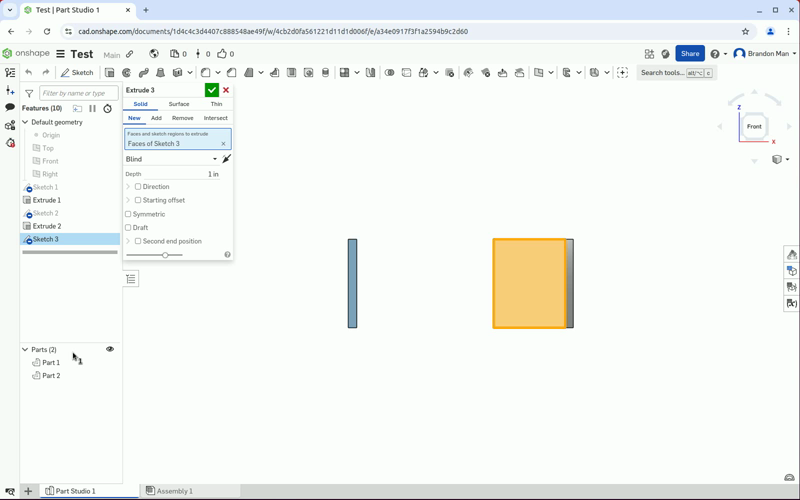
mouse_move(143, 106)
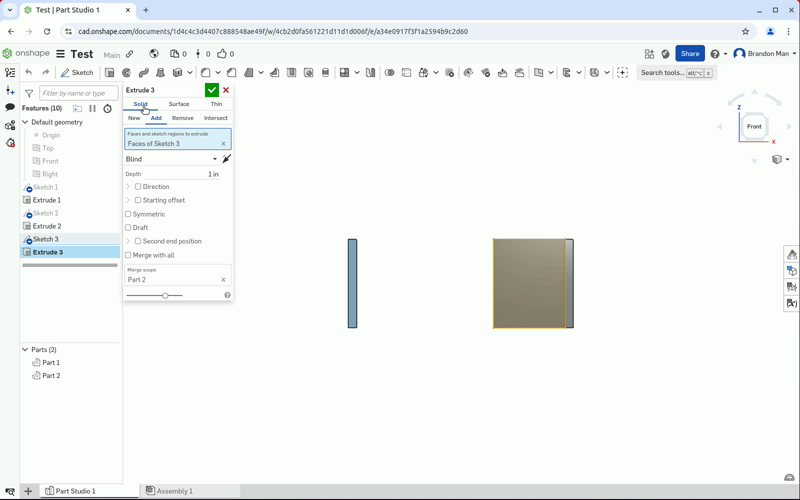
click(143, 106)
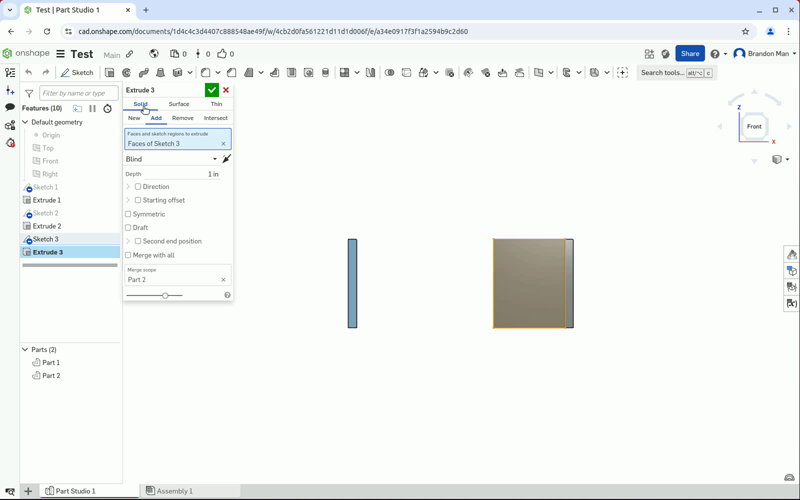
mouse_move(137, 120)
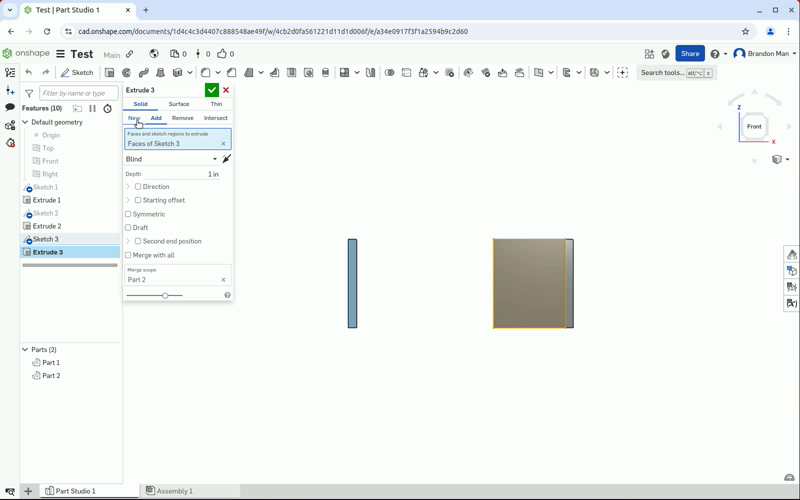
click(137, 120)
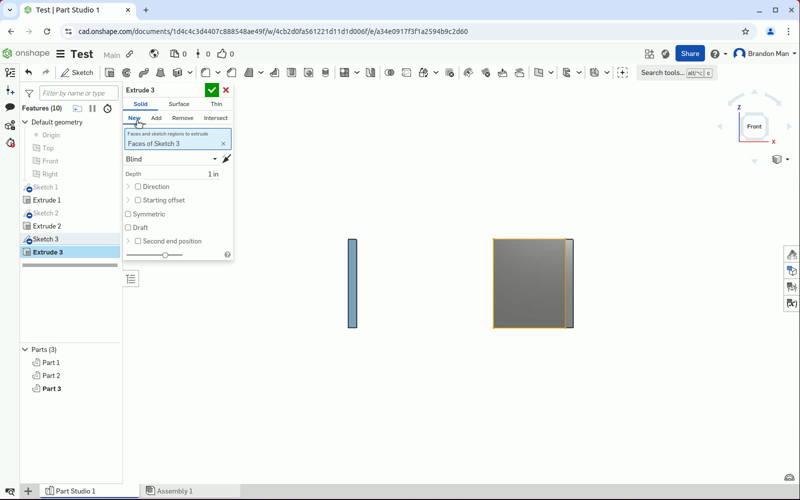
key(tab, 4)
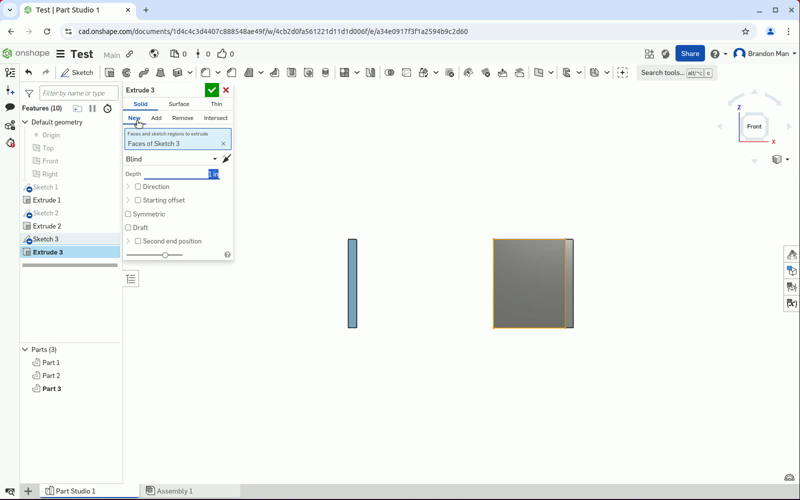
text(1.685)
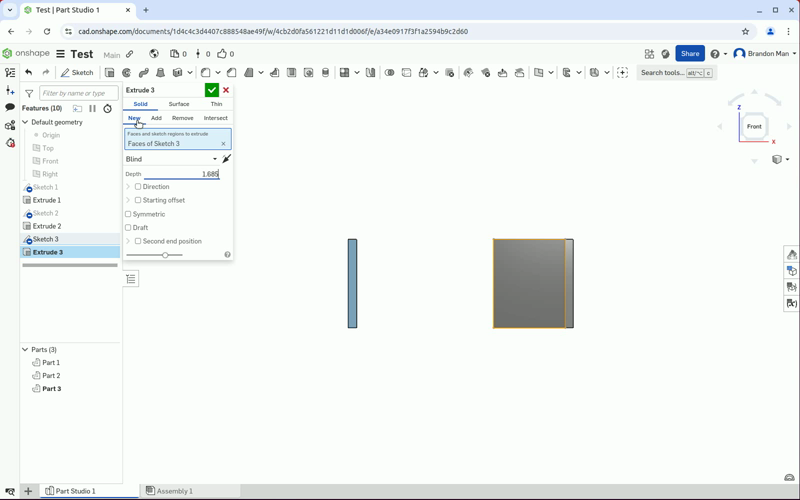
key(enter)
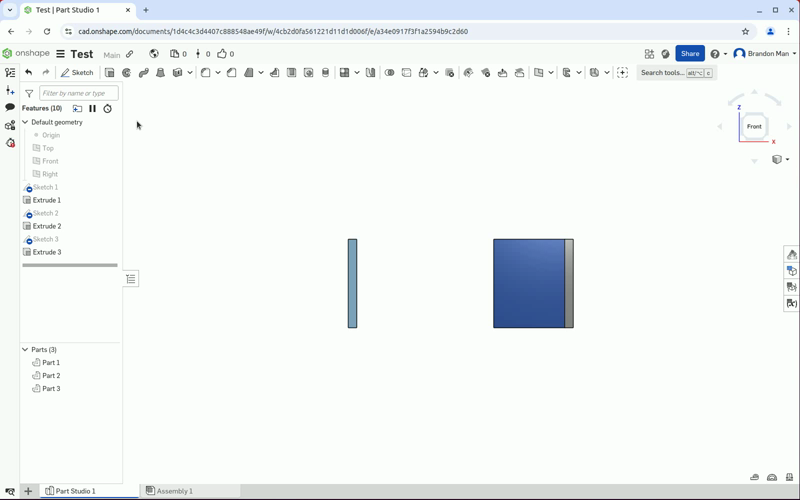
key(shift+h)
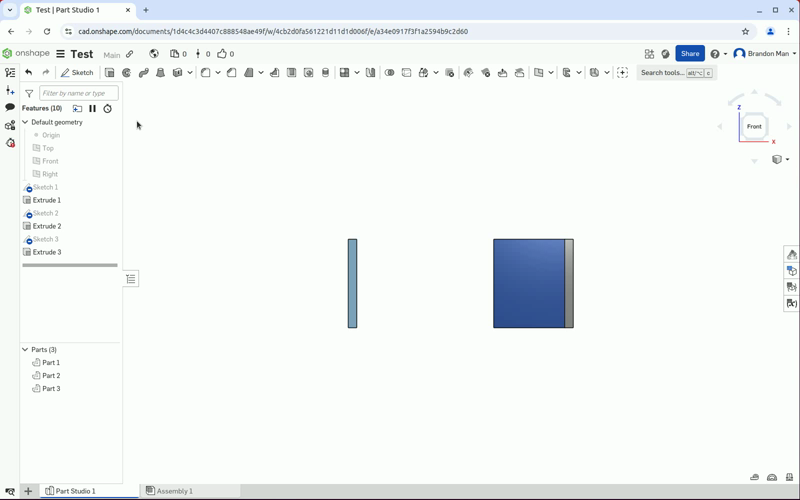
key(shift+h)
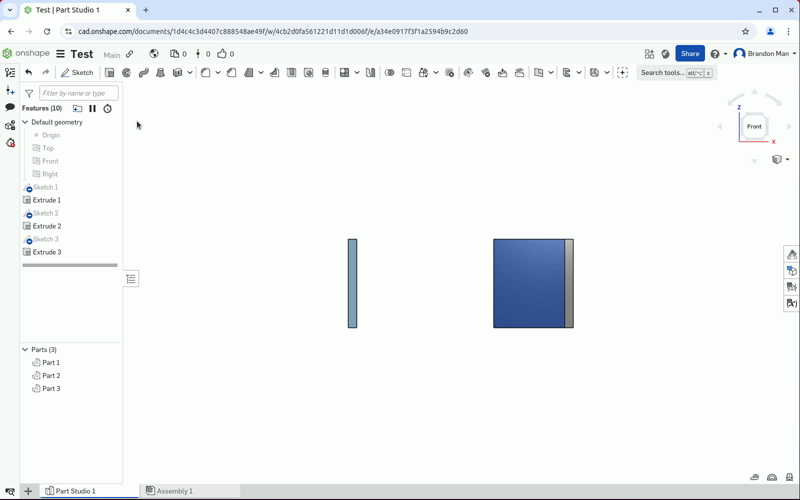
mouse_move(73, 189)
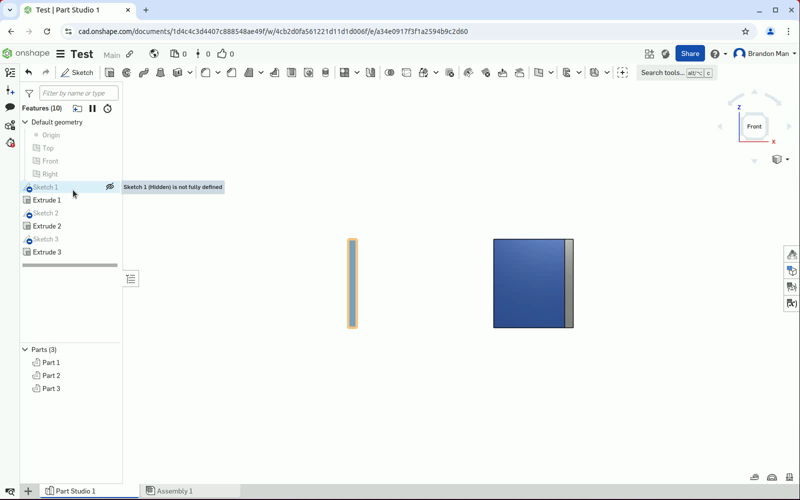
click(73, 189)
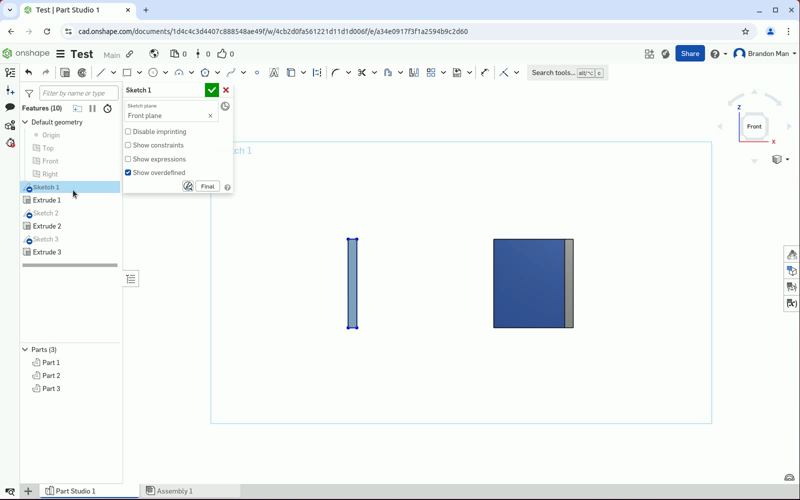
mouse_move(229, 92)
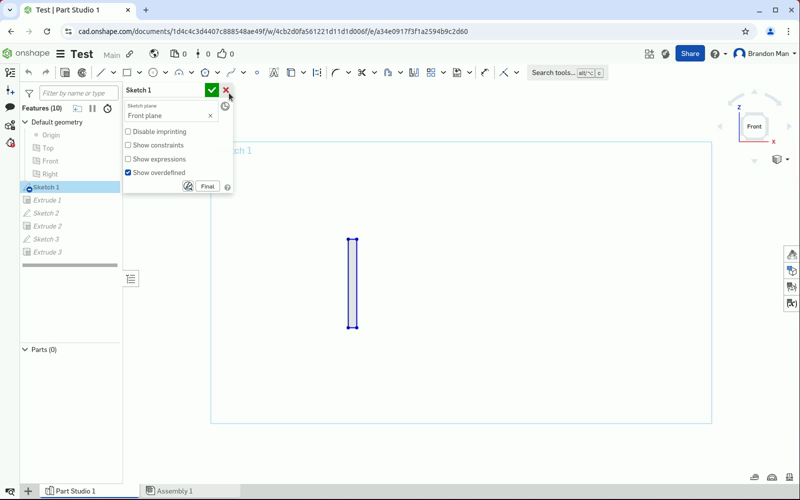
click(229, 92)
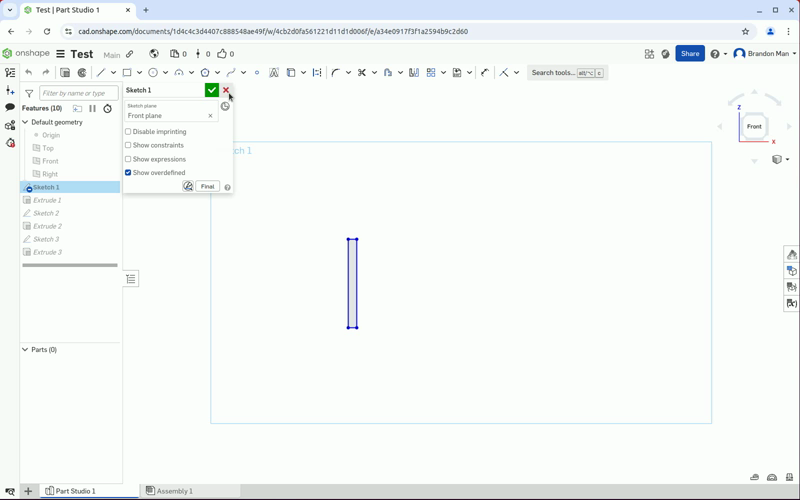
key(shift+s)
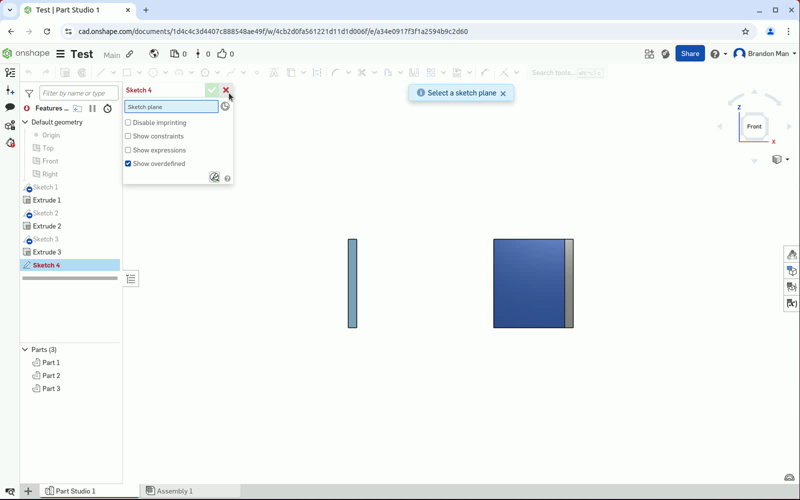
mouse_move(73, 163)
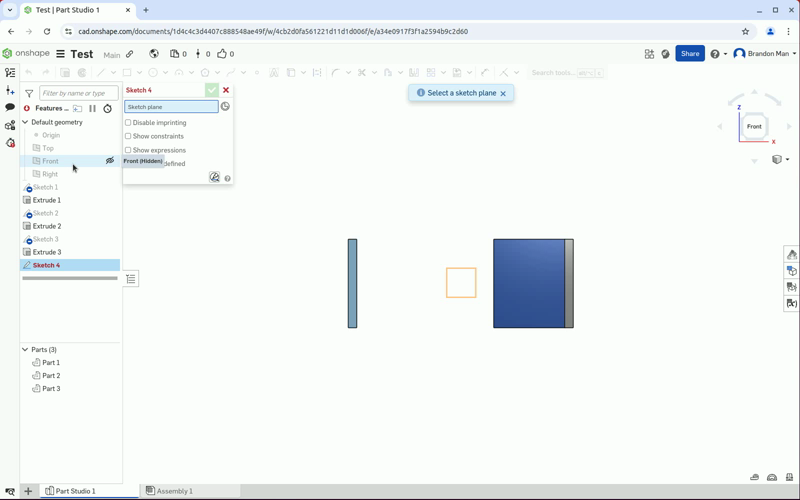
click(73, 163)
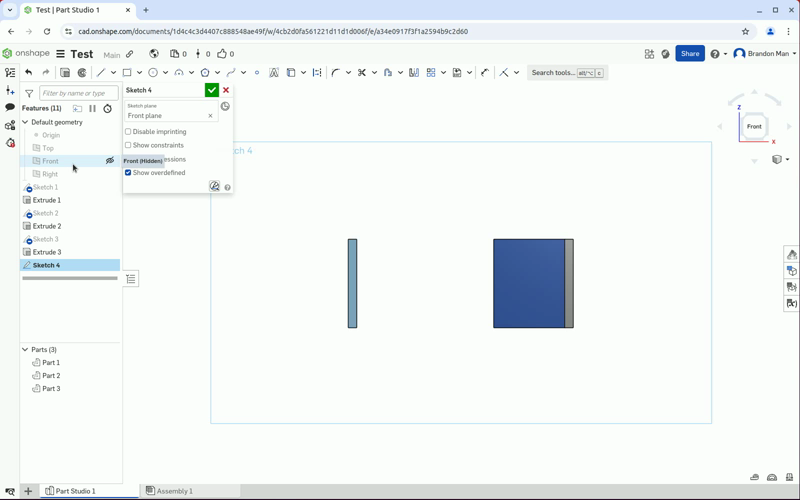
mouse_move(73, 352)
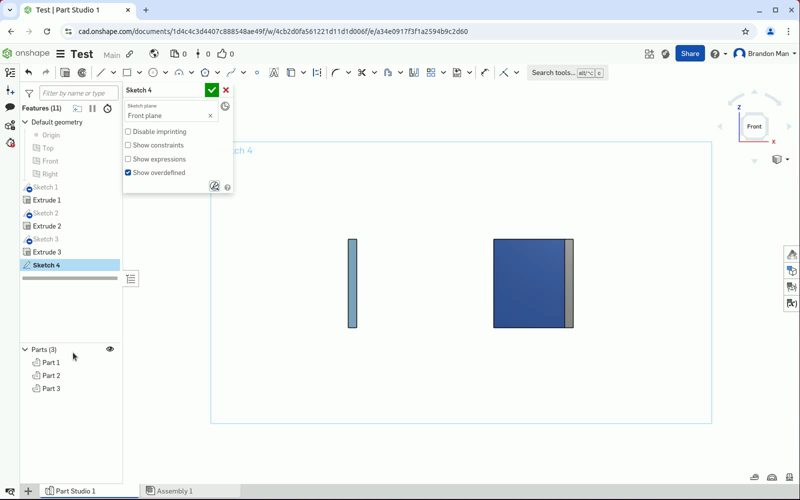
key(y)
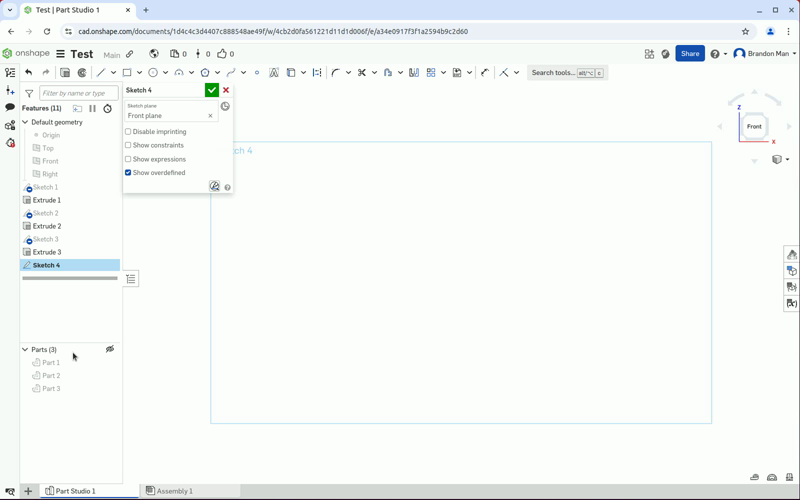
key(l)
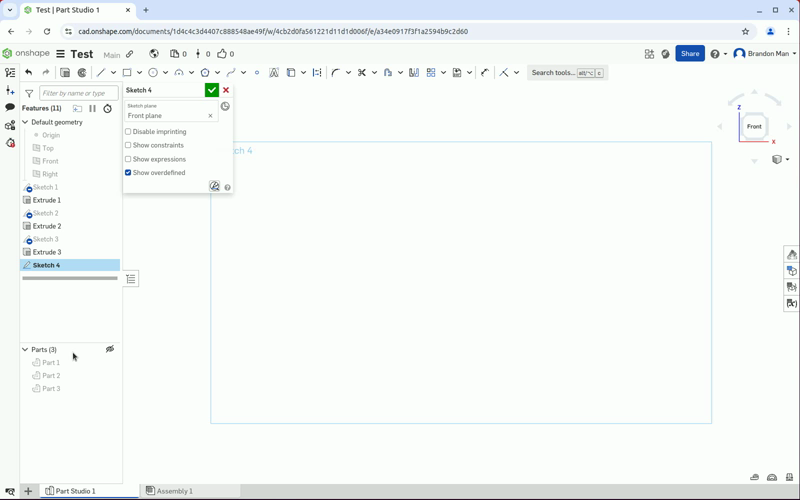
key_down(shift)
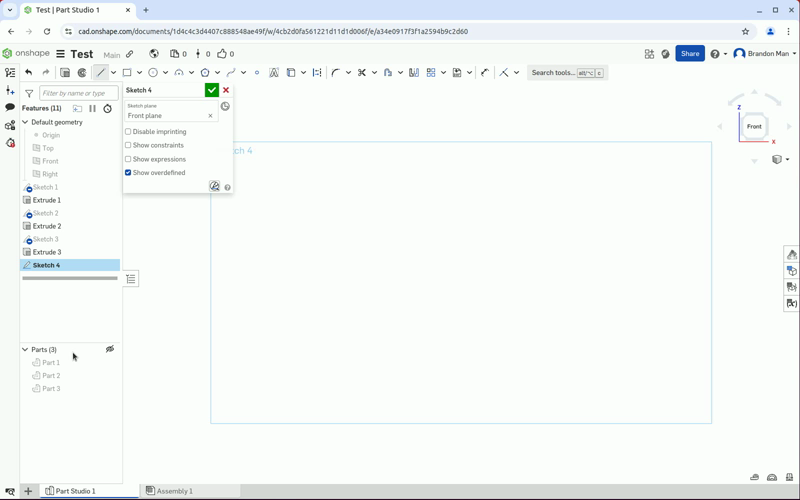
mouse_move(427, 327)
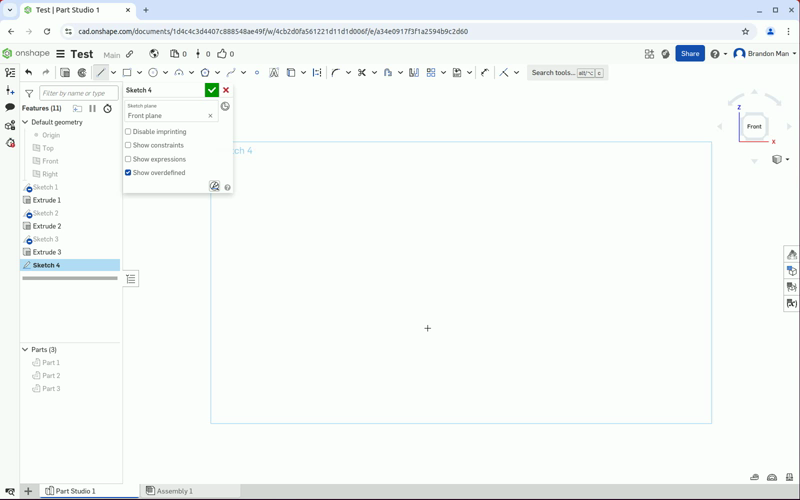
click(427, 327)
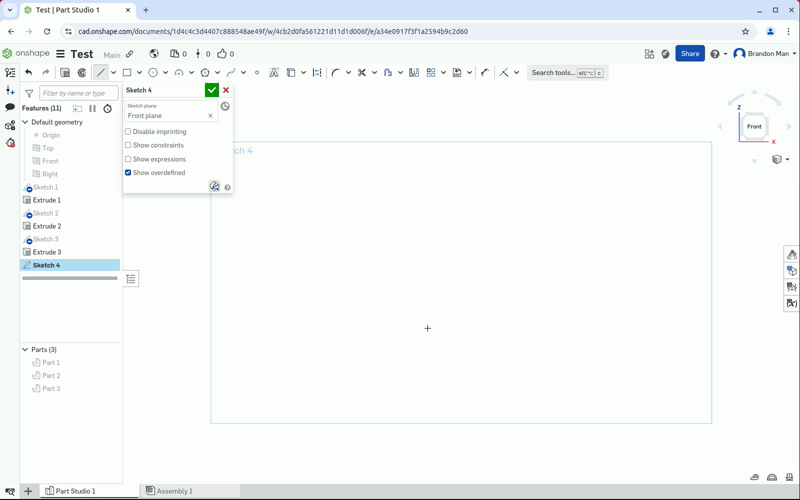
key_up(shift)
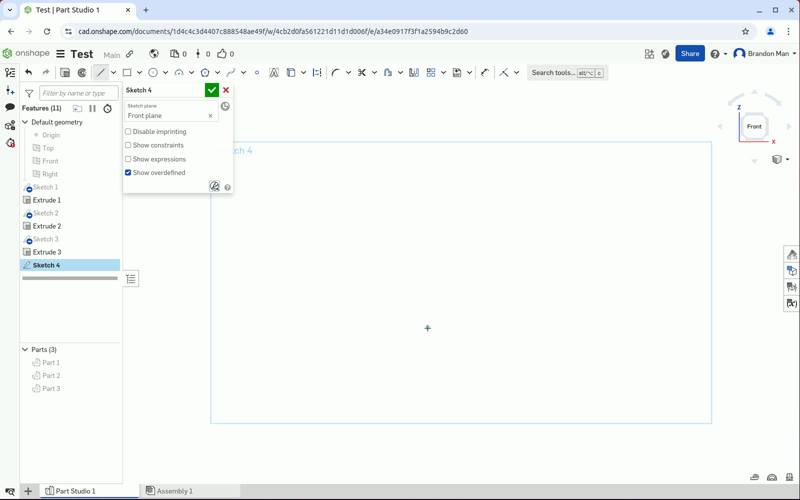
key_down(shift)
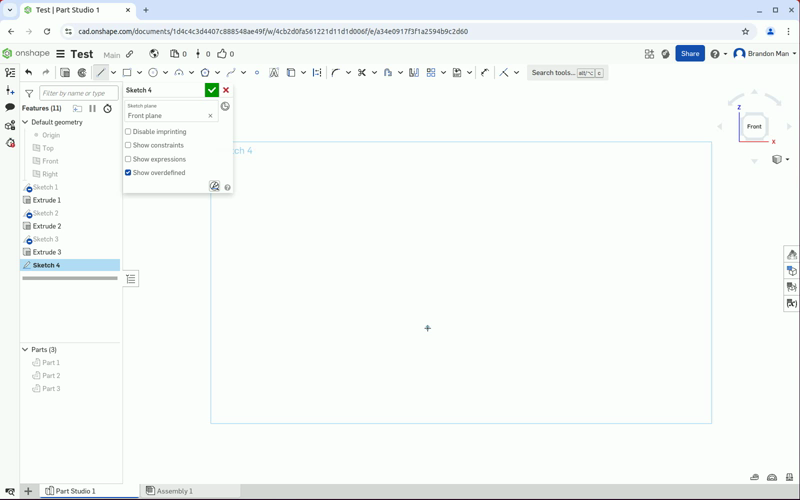
mouse_move(493, 327)
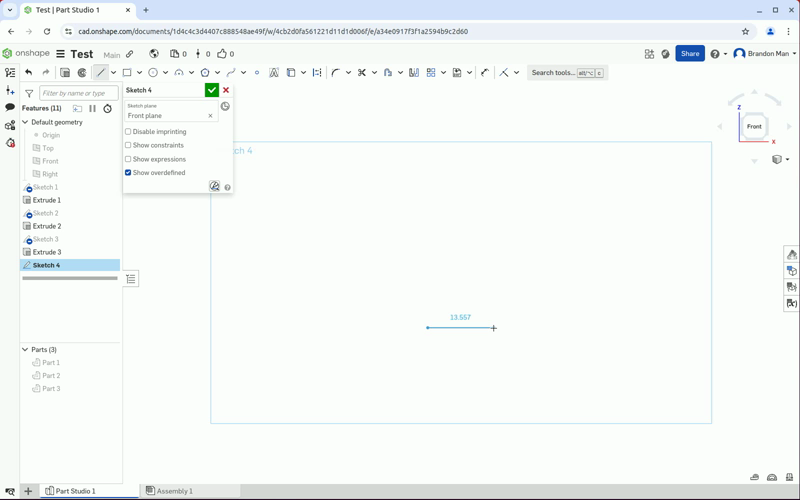
click(493, 327)
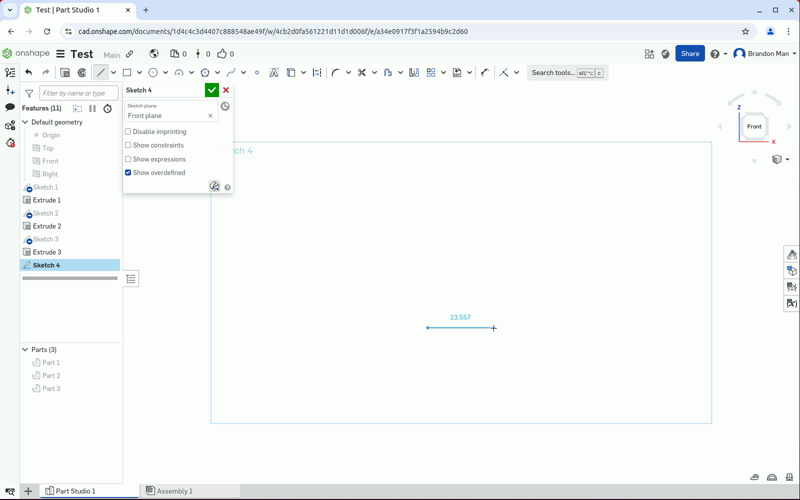
key_up(shift)
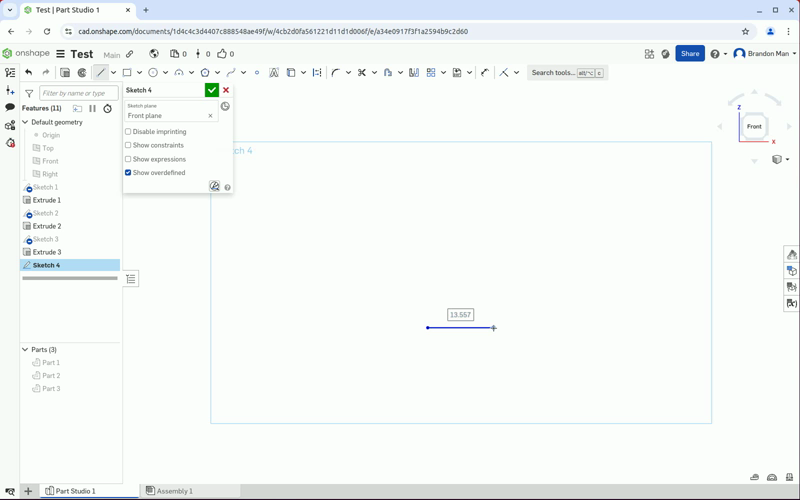
key_down(shift)
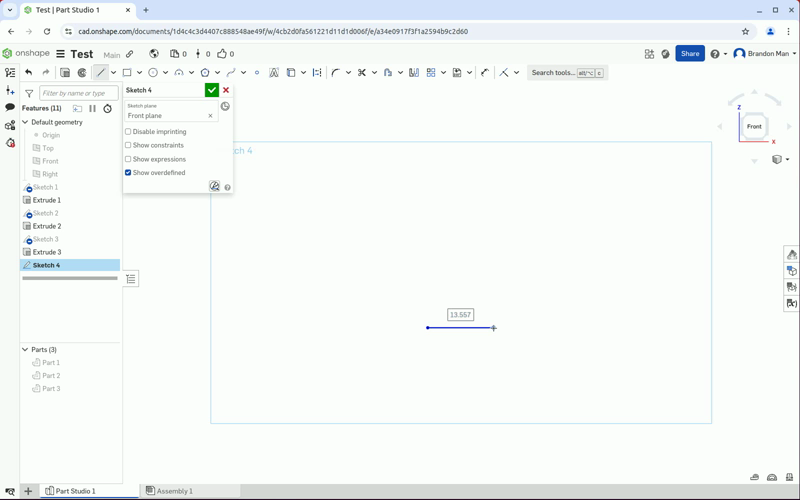
mouse_move(493, 239)
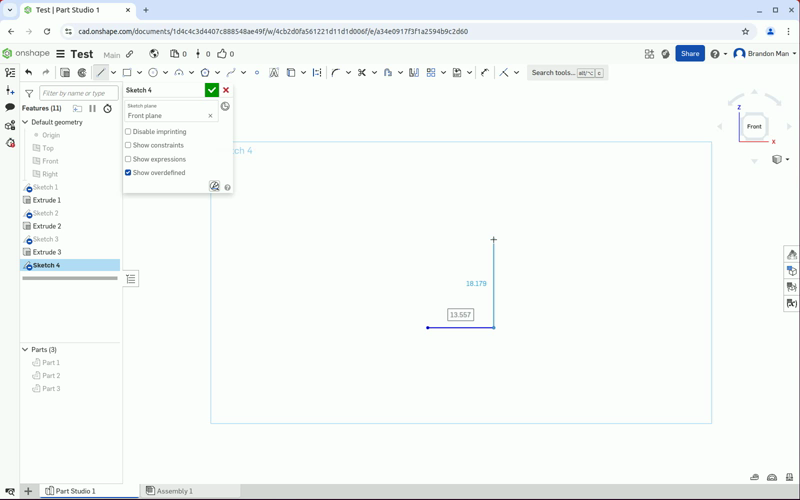
click(493, 239)
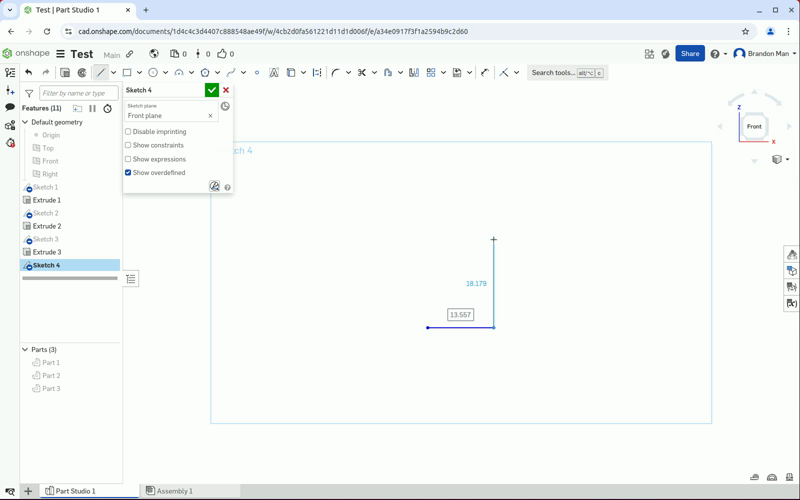
key_up(shift)
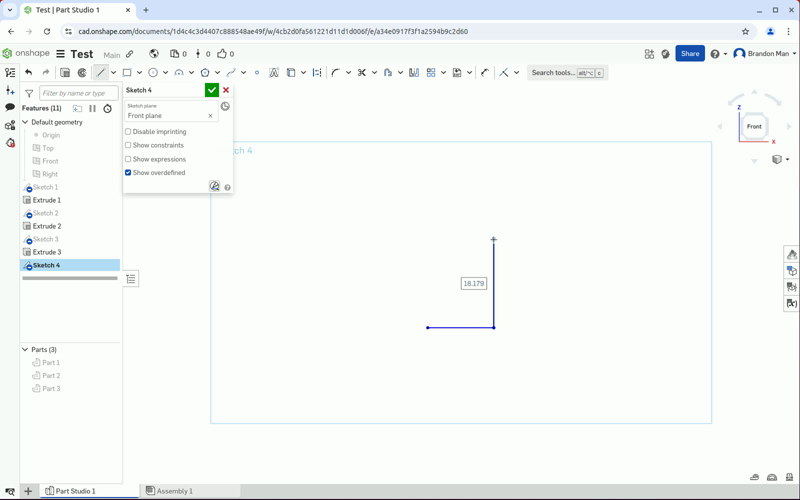
key_down(shift)
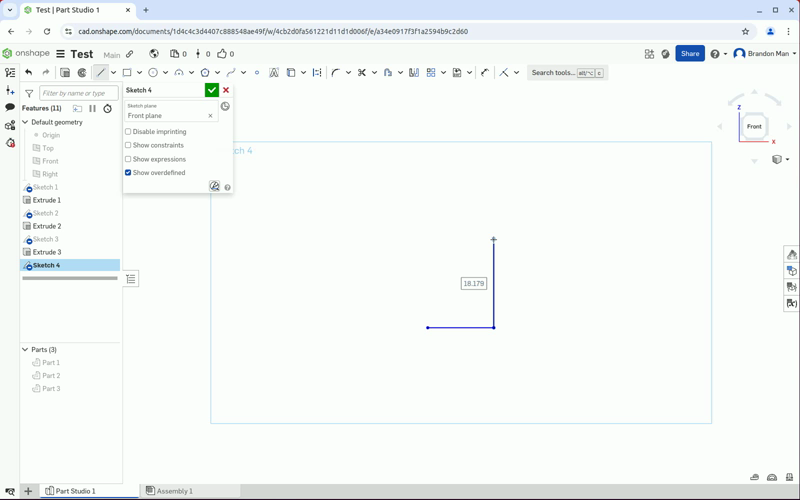
mouse_move(427, 239)
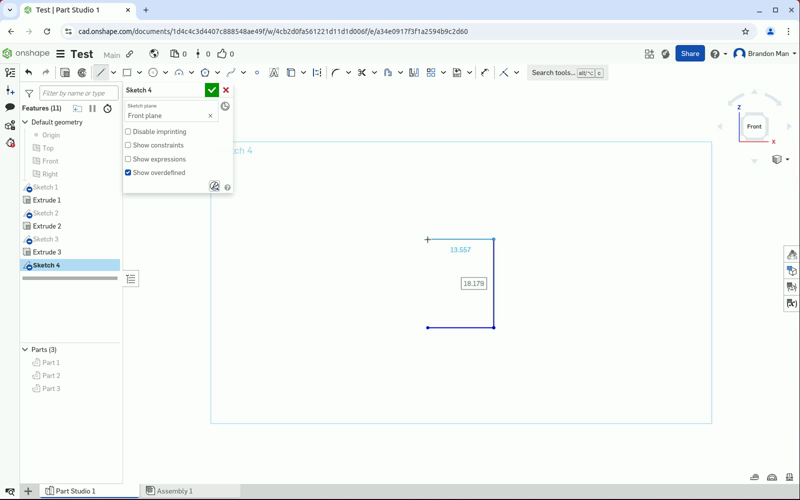
click(427, 239)
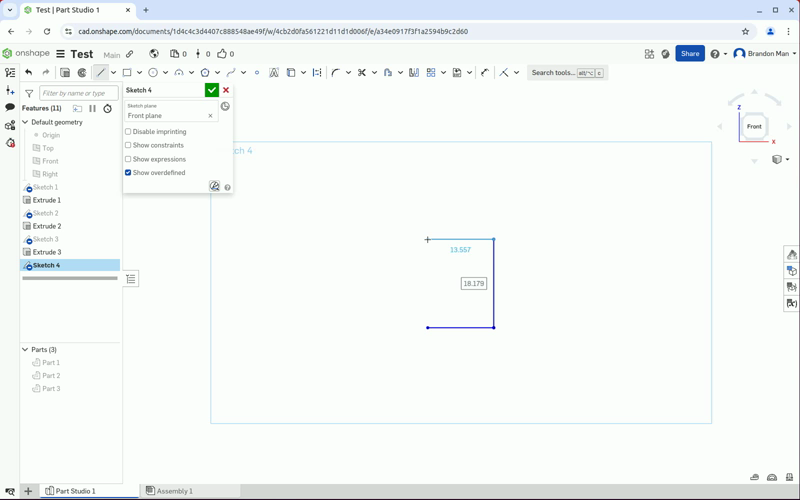
key_up(shift)
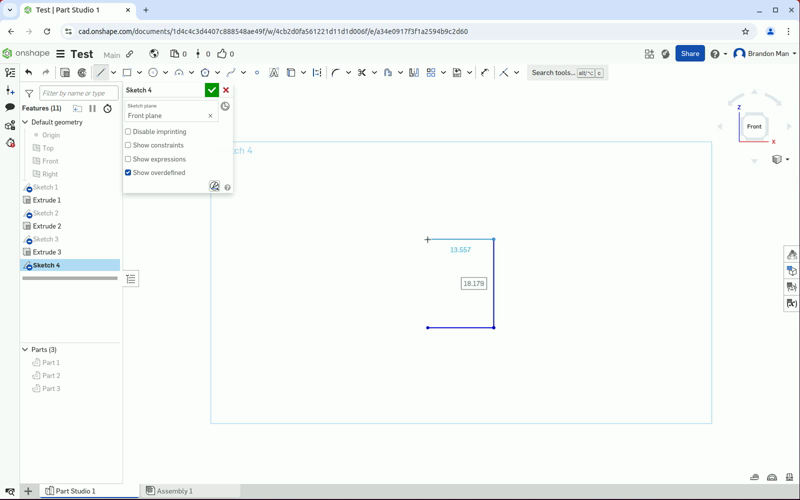
key_down(shift)
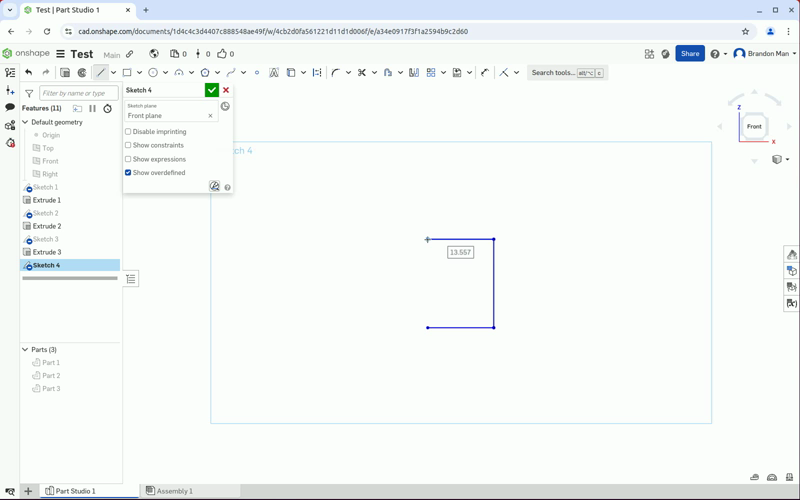
mouse_move(427, 327)
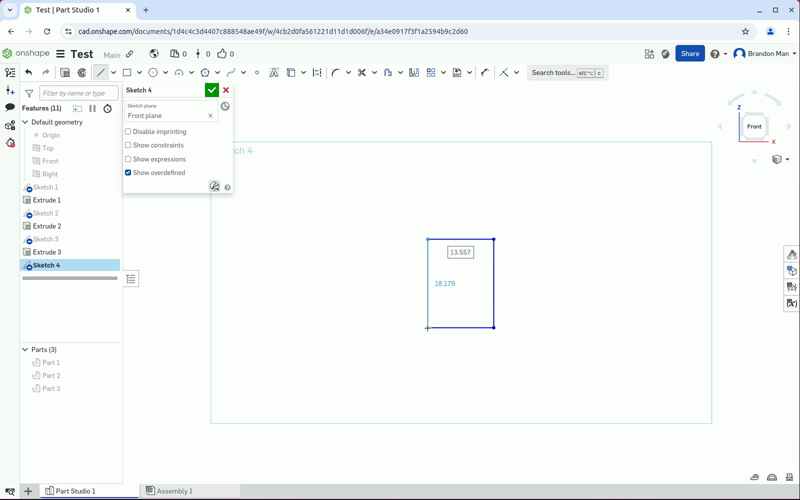
key_up(shift)
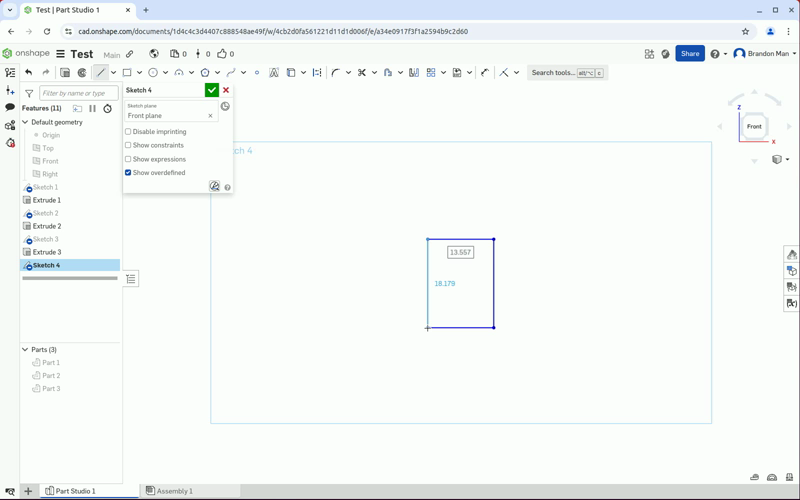
click(427, 327)
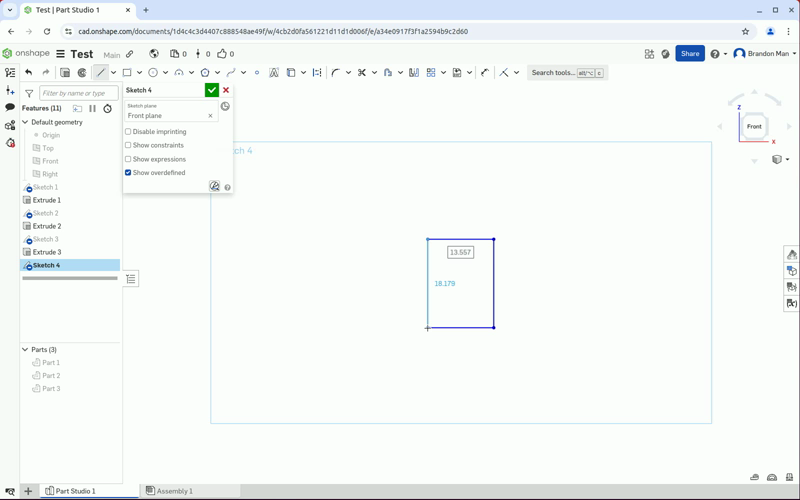
key(esc)
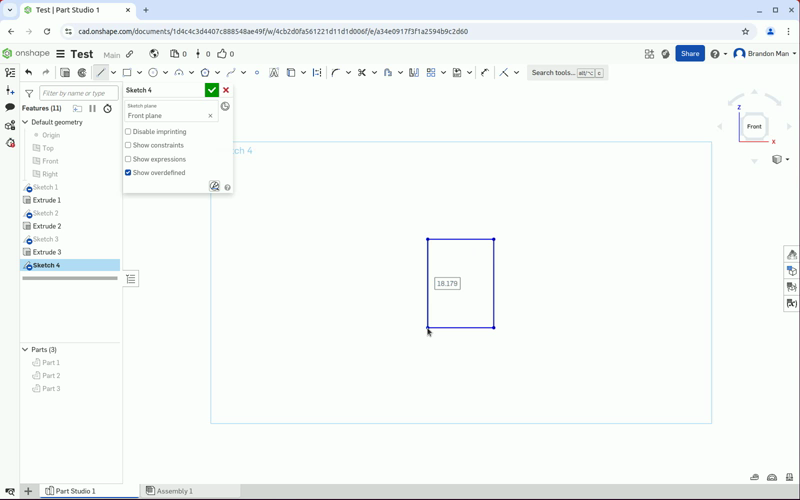
mouse_move(475, 267)
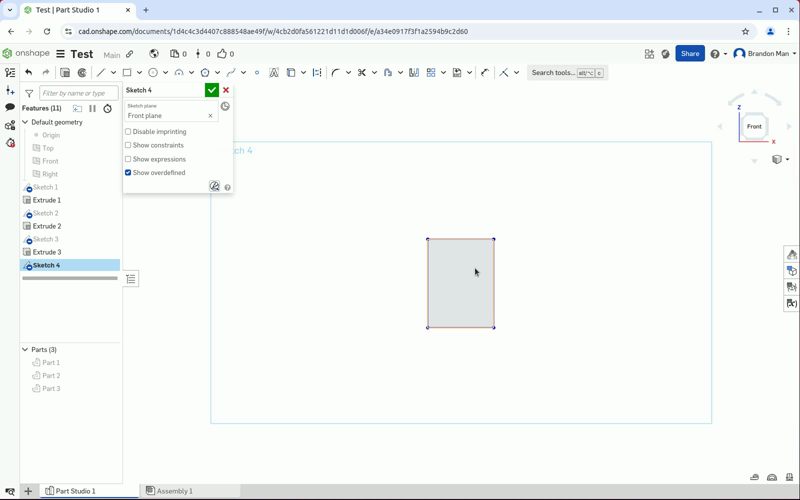
click(475, 267)
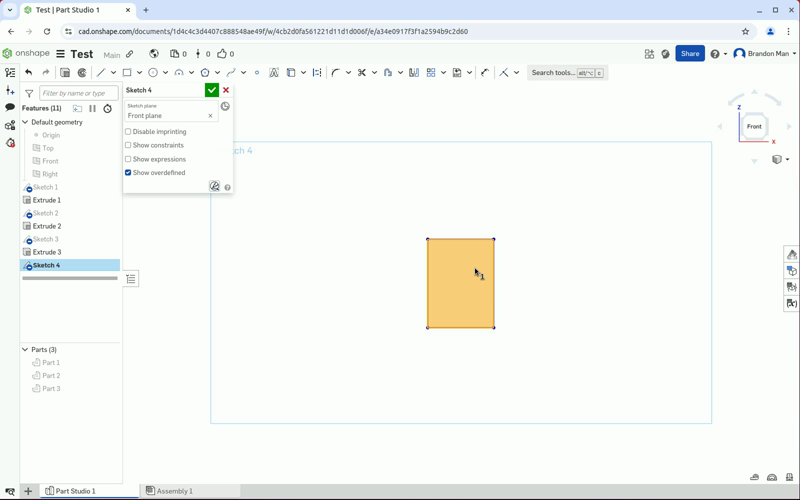
mouse_move(73, 352)
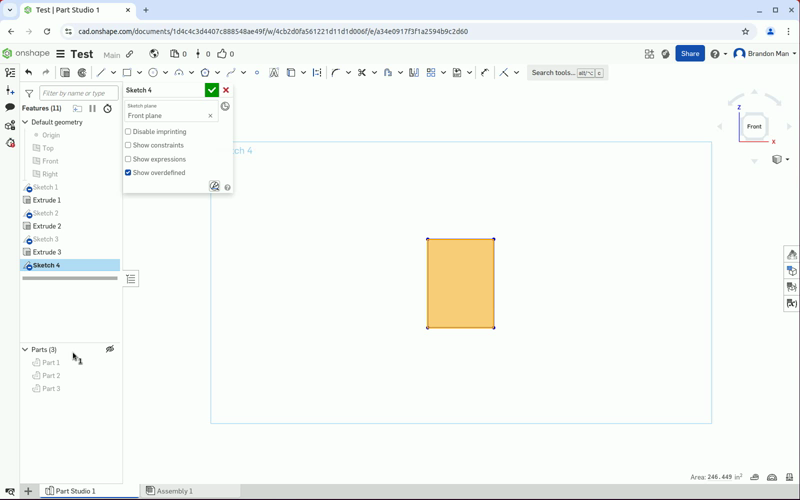
key(shift+y)
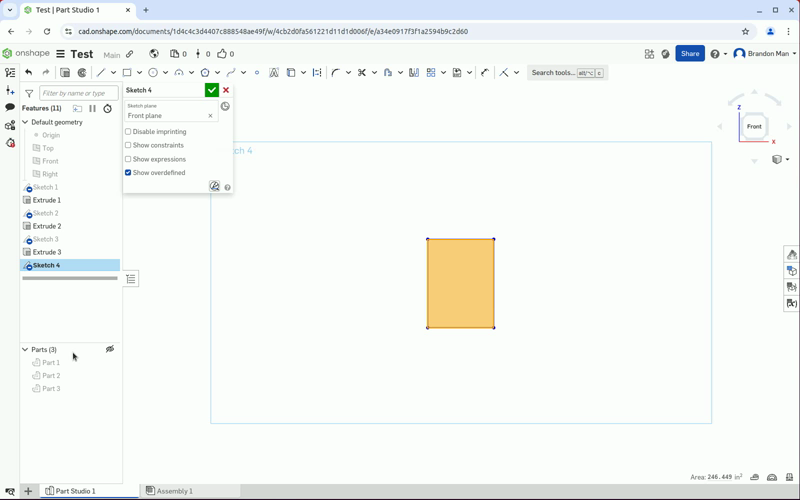
key(shift+e)
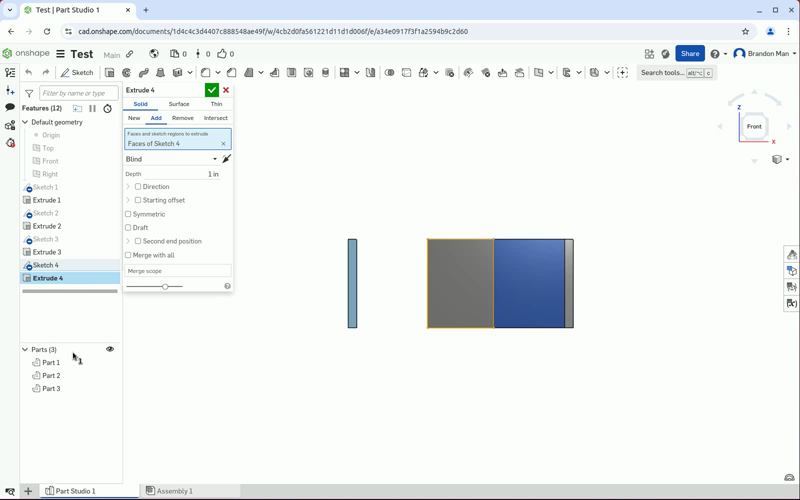
mouse_move(143, 106)
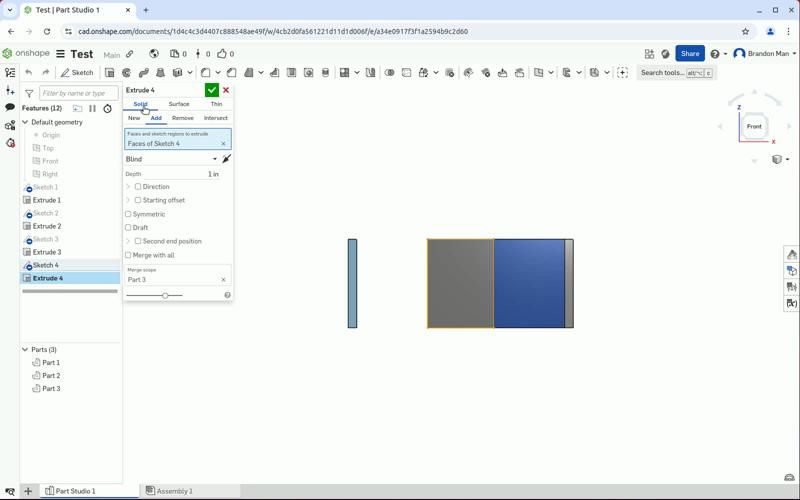
click(143, 106)
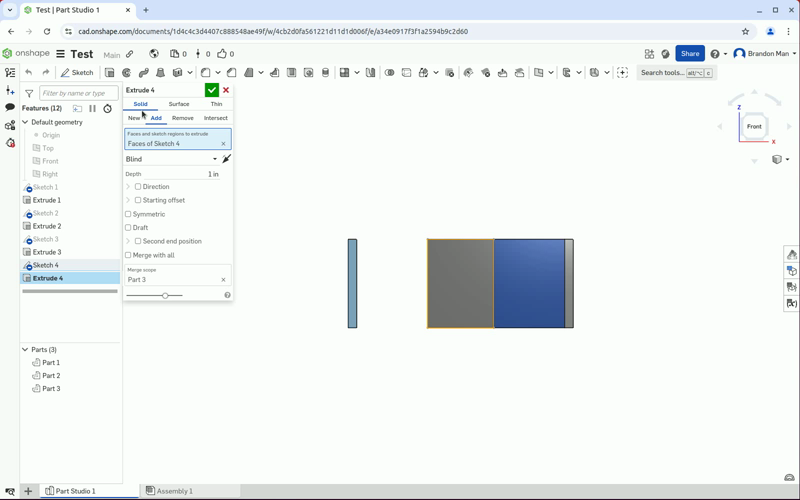
mouse_move(137, 120)
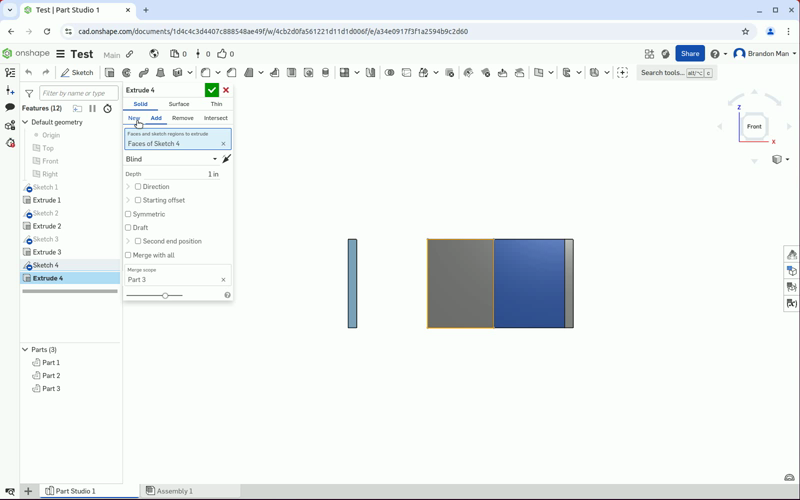
click(137, 120)
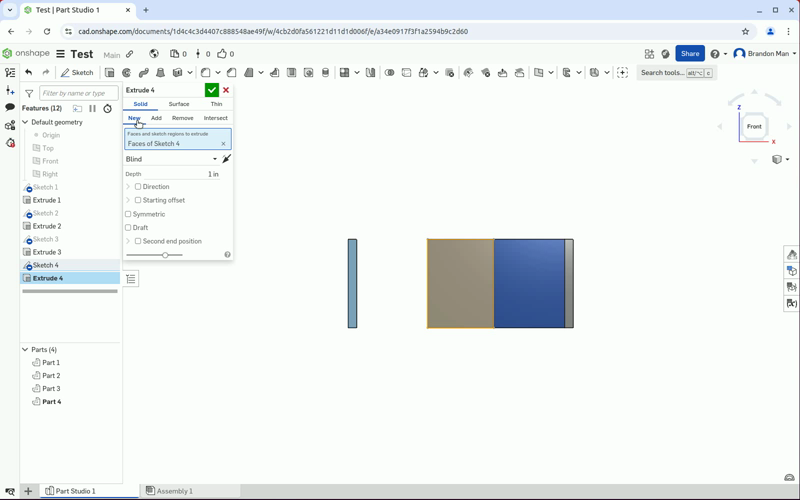
key(tab, 4)
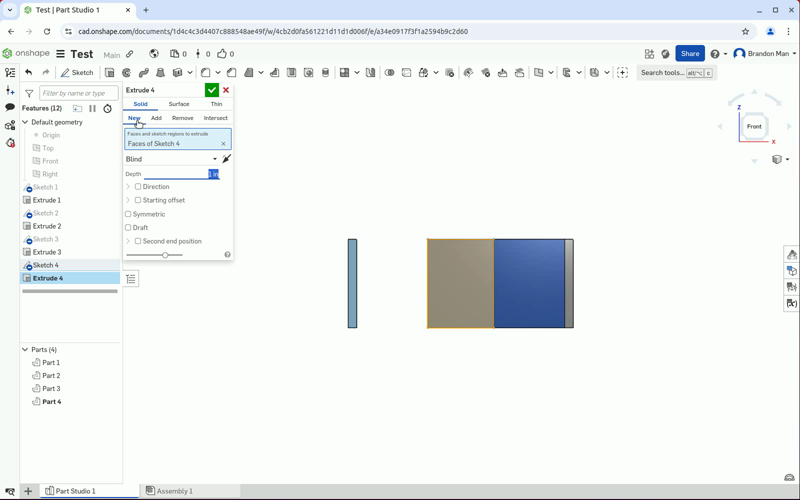
text(1.685)
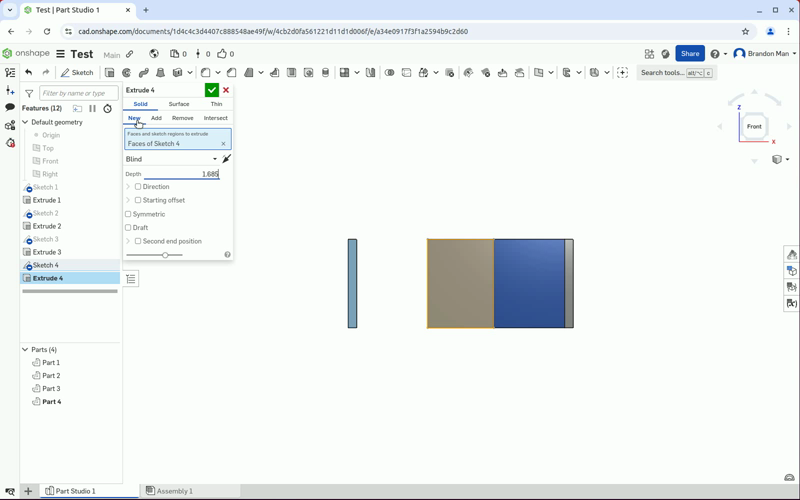
key(enter)
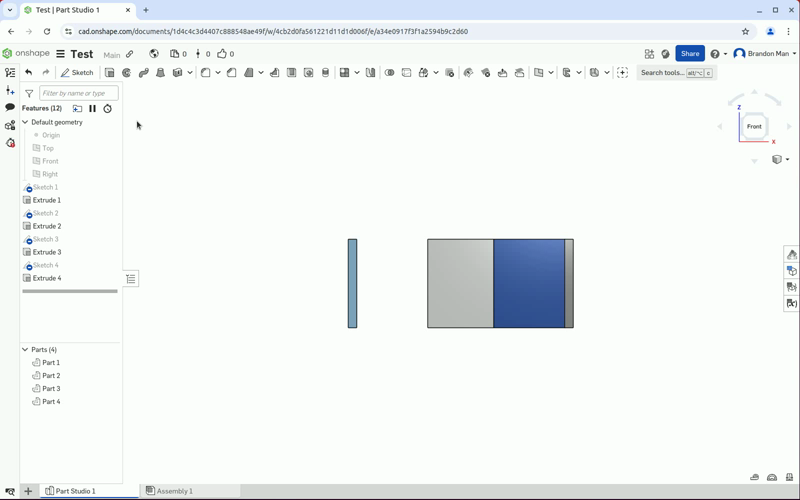
key(shift+h)
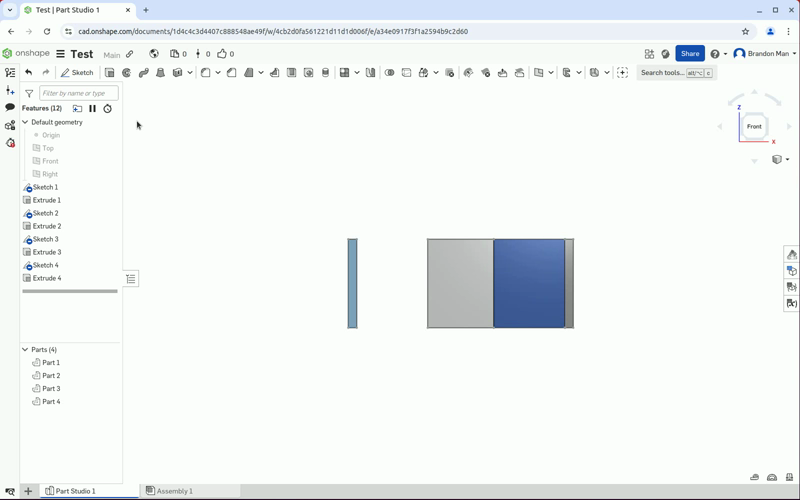
key(shift+h)
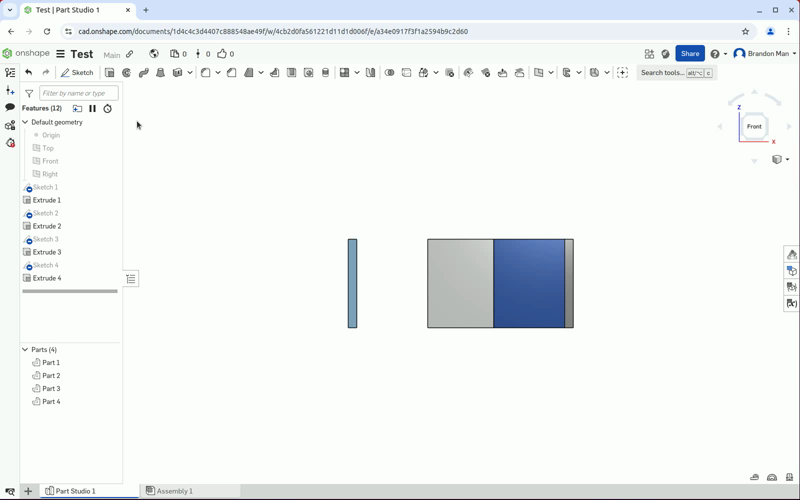
mouse_move(73, 189)
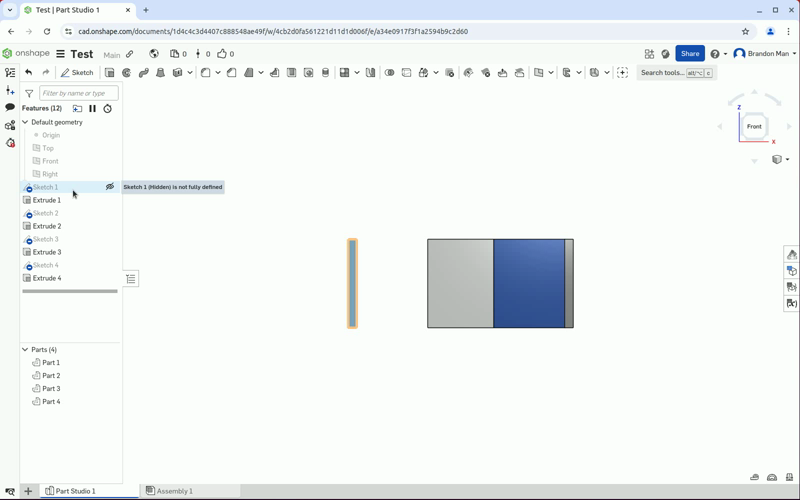
click(73, 189)
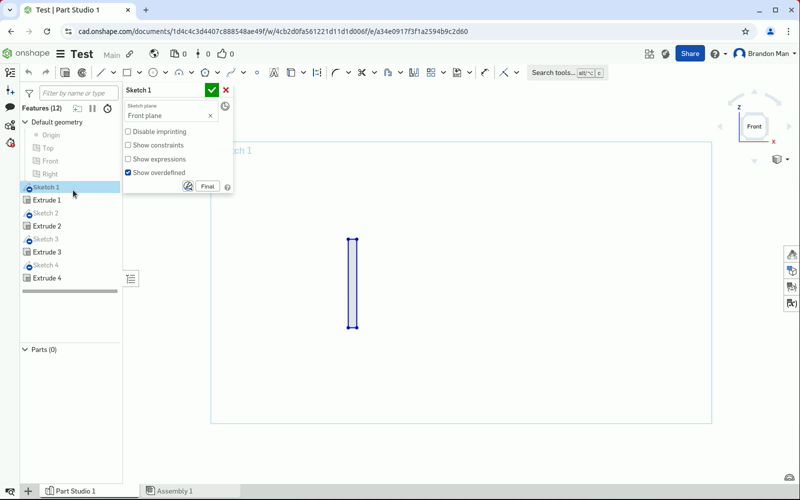
mouse_move(229, 92)
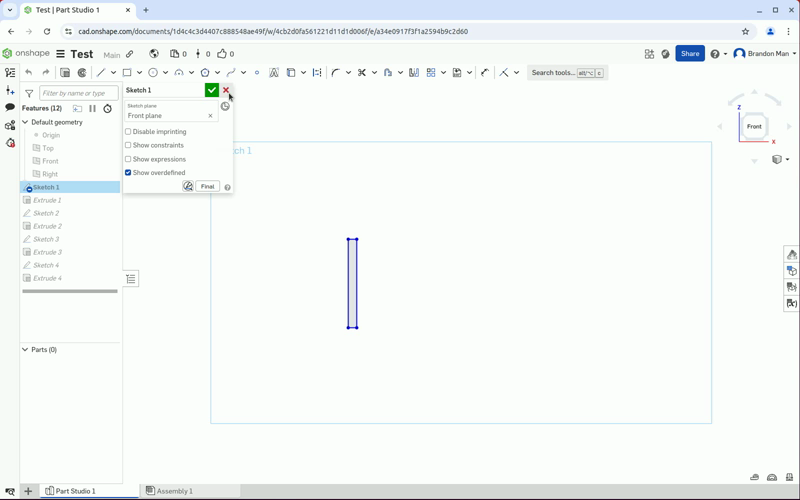
click(229, 92)
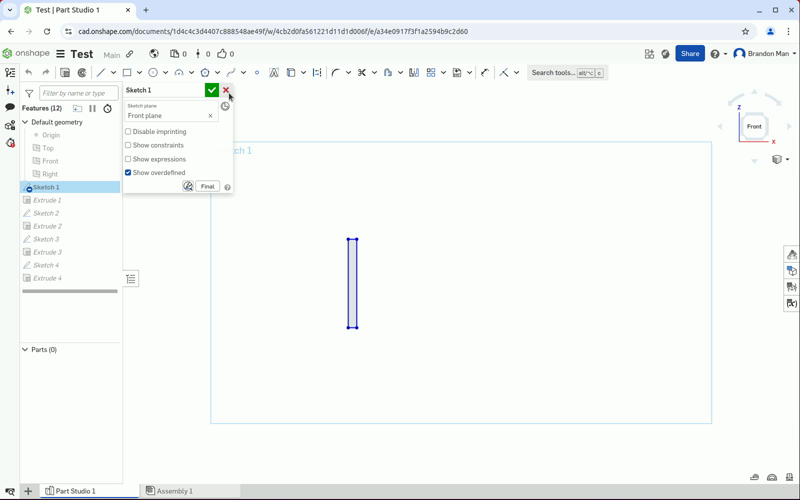
key(shift+s)
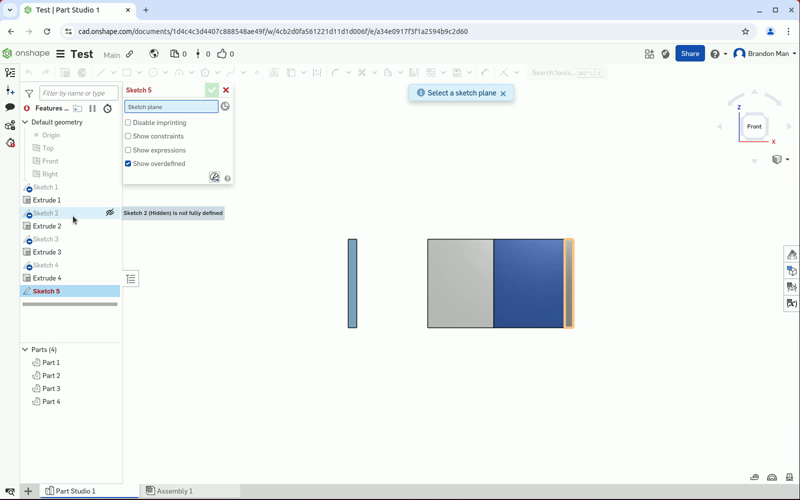
scroll(3)
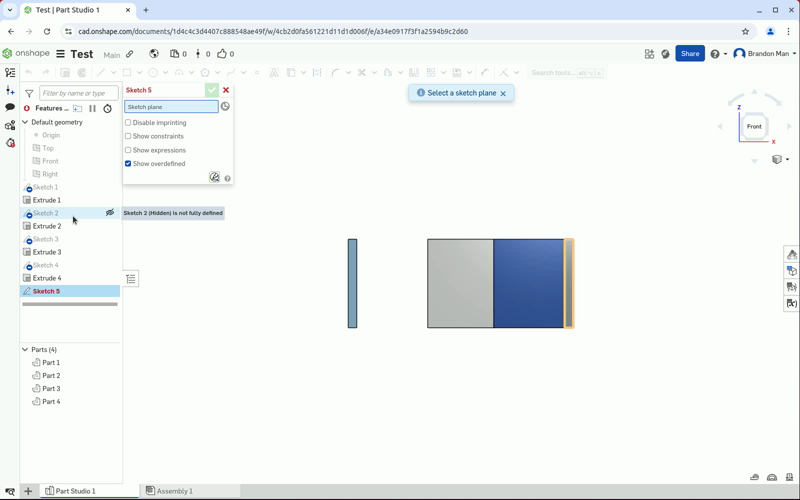
mouse_move(73, 163)
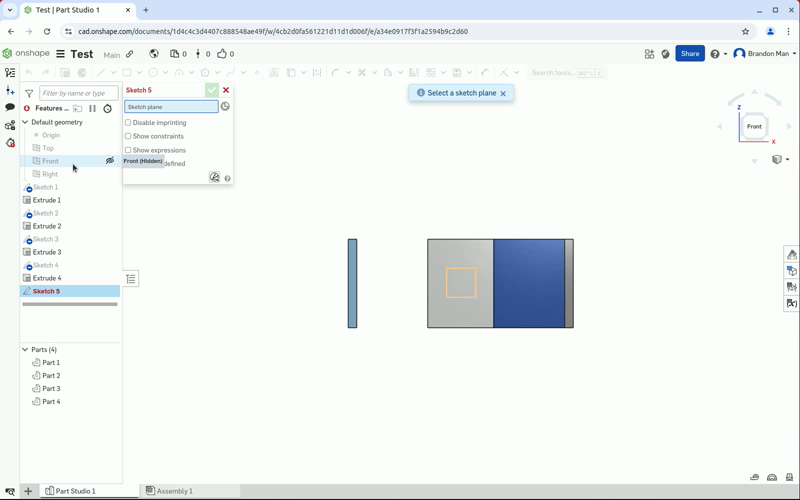
click(73, 163)
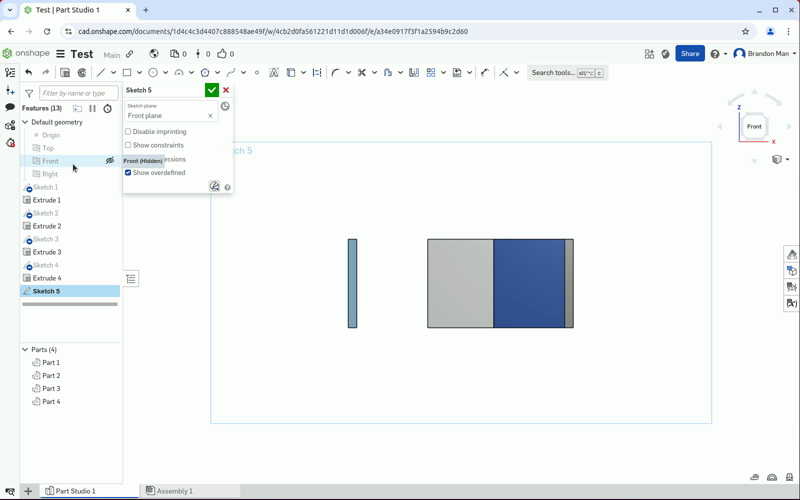
mouse_move(73, 352)
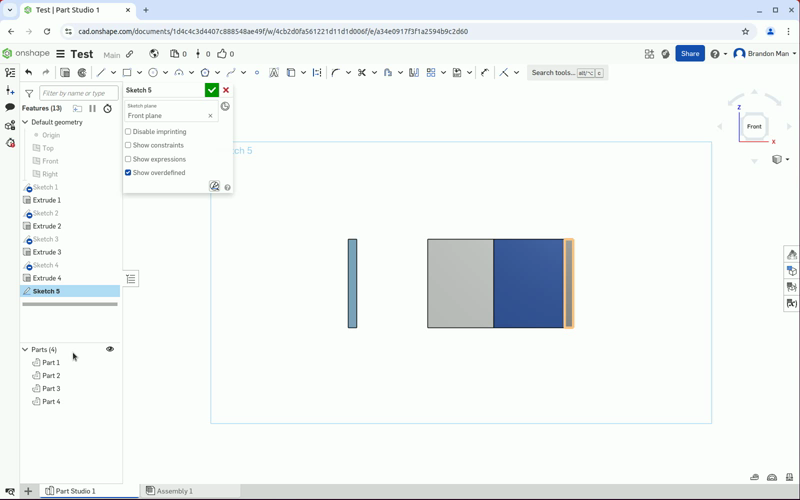
key(y)
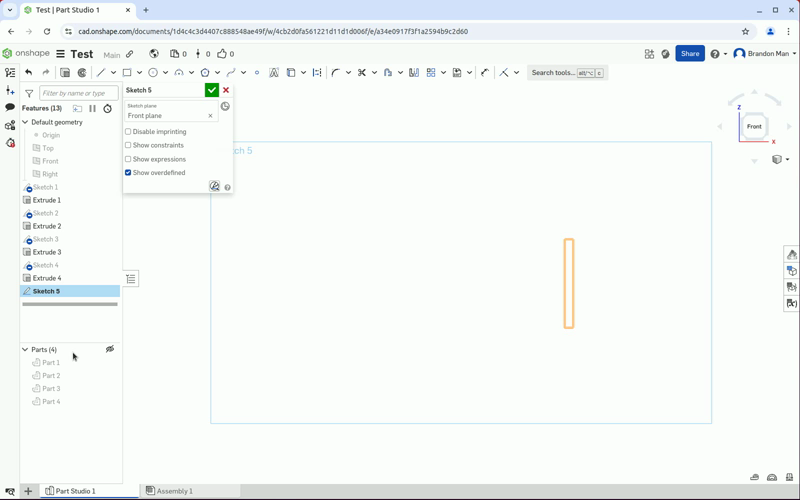
key(l)
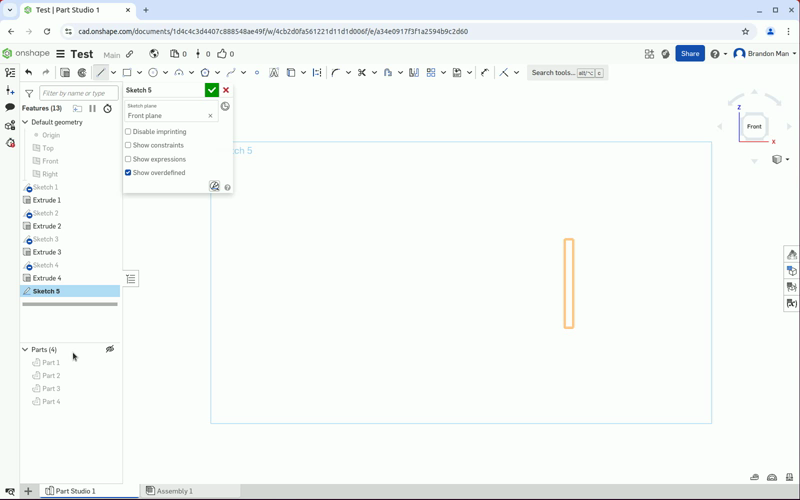
key_down(shift)
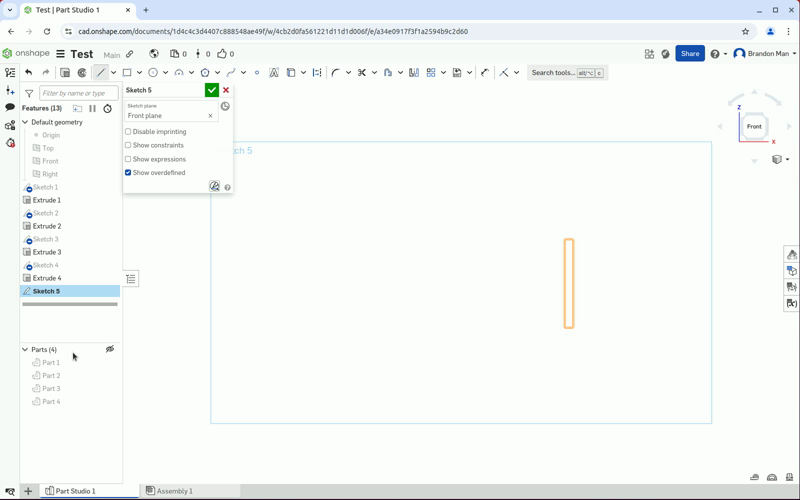
mouse_move(356, 327)
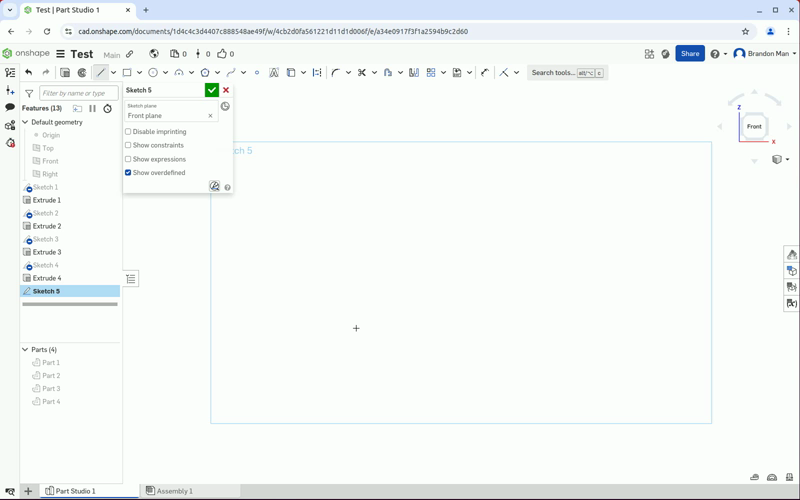
click(356, 327)
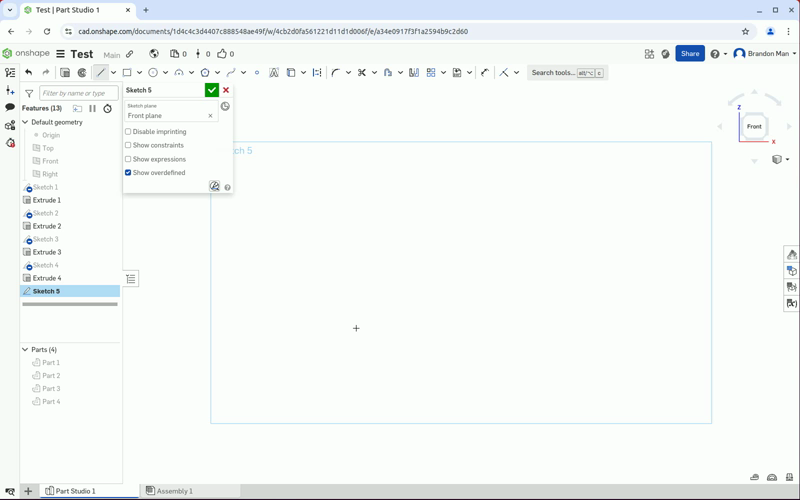
key_up(shift)
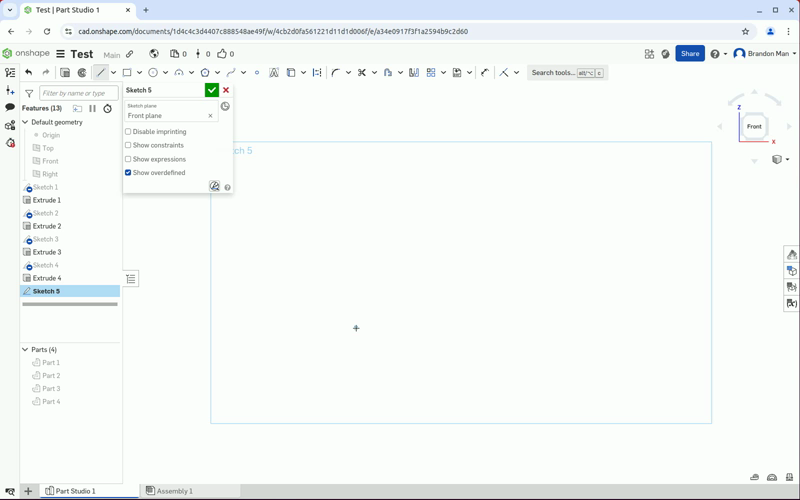
key_down(shift)
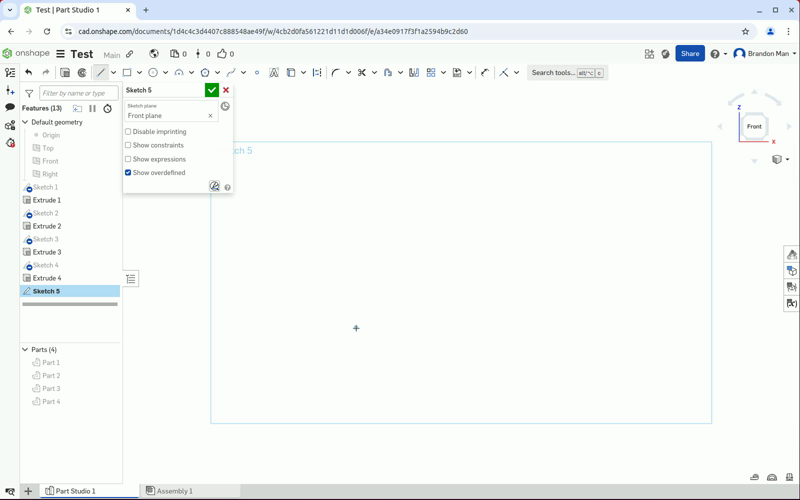
mouse_move(428, 327)
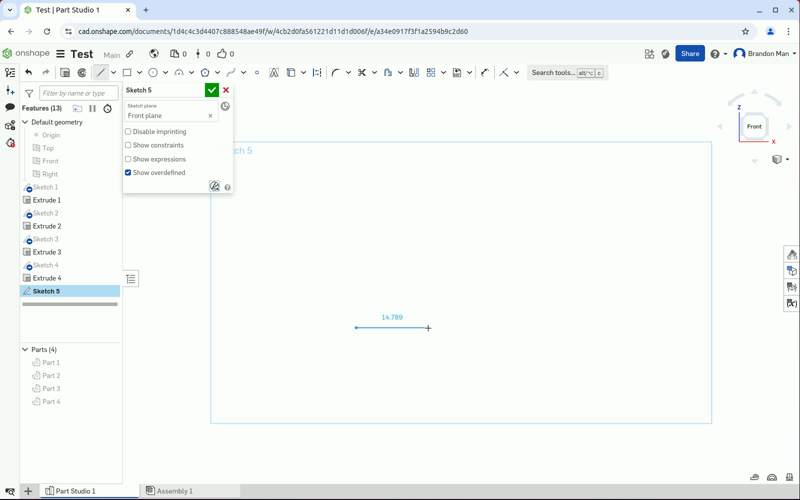
click(428, 327)
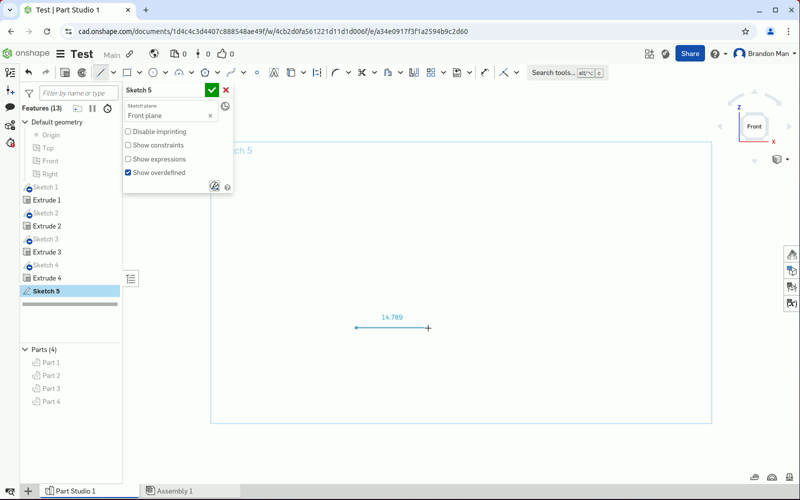
key_up(shift)
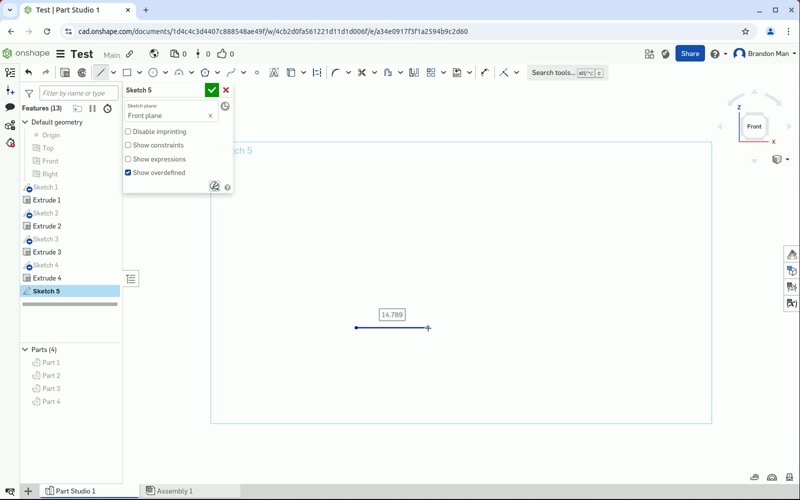
key_down(shift)
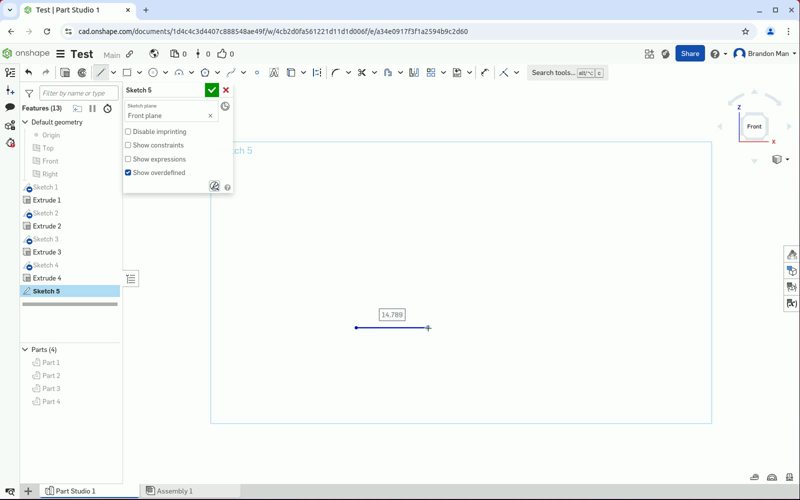
mouse_move(428, 239)
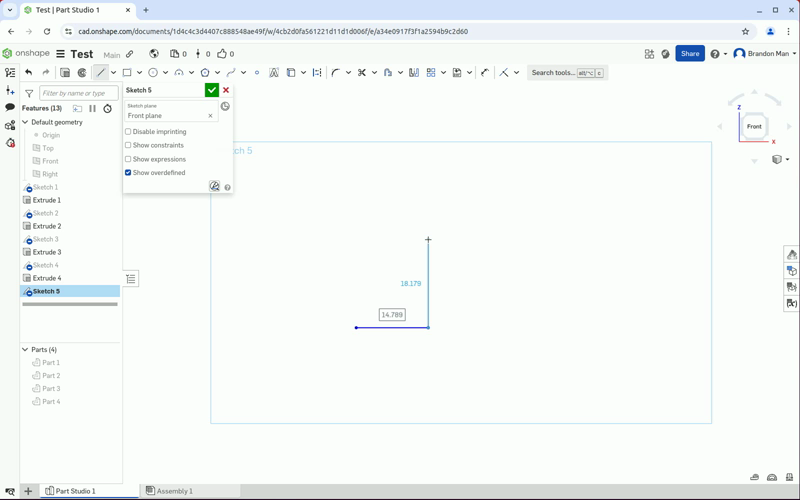
click(428, 239)
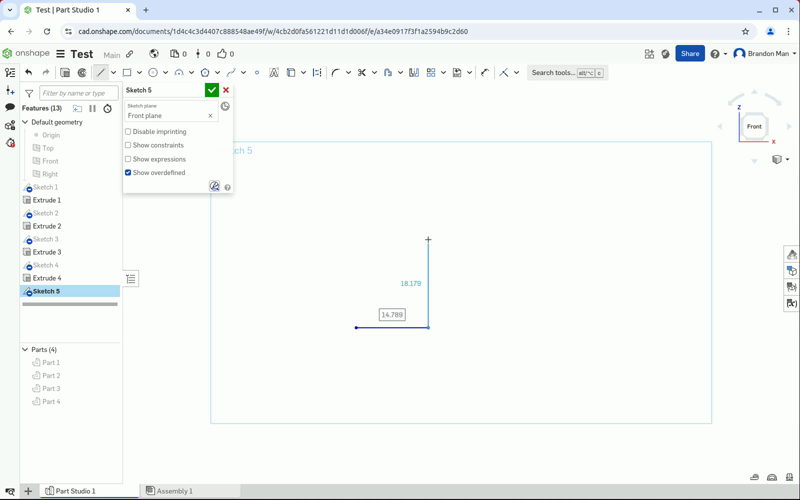
key_up(shift)
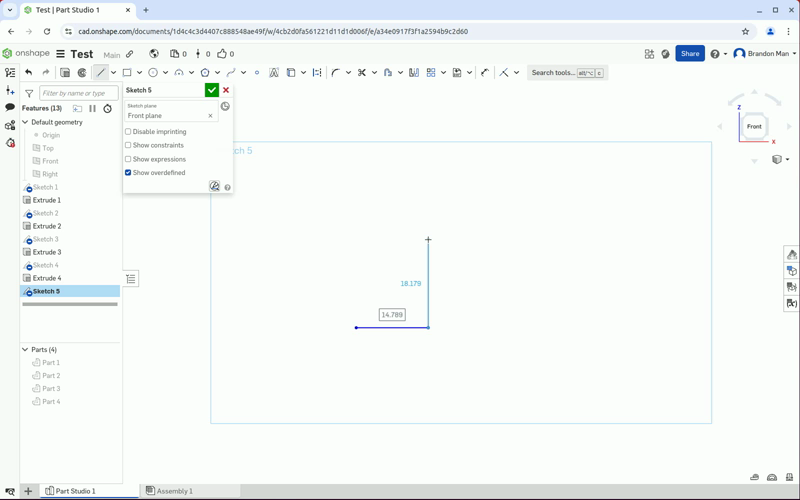
key_down(shift)
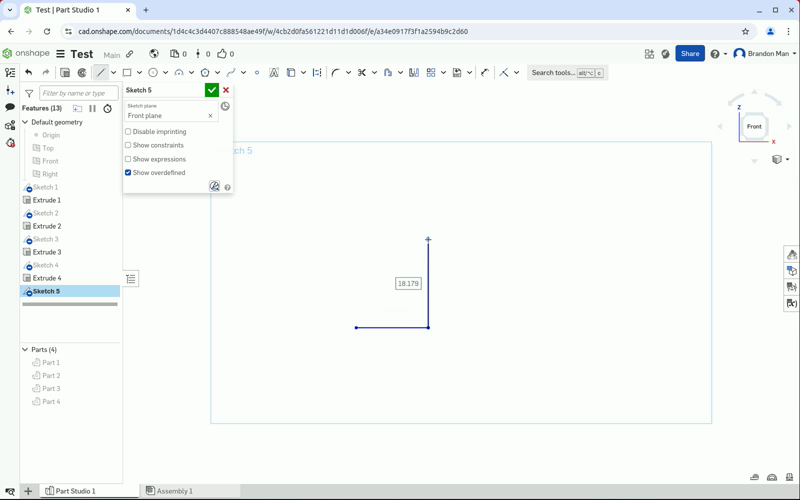
mouse_move(356, 239)
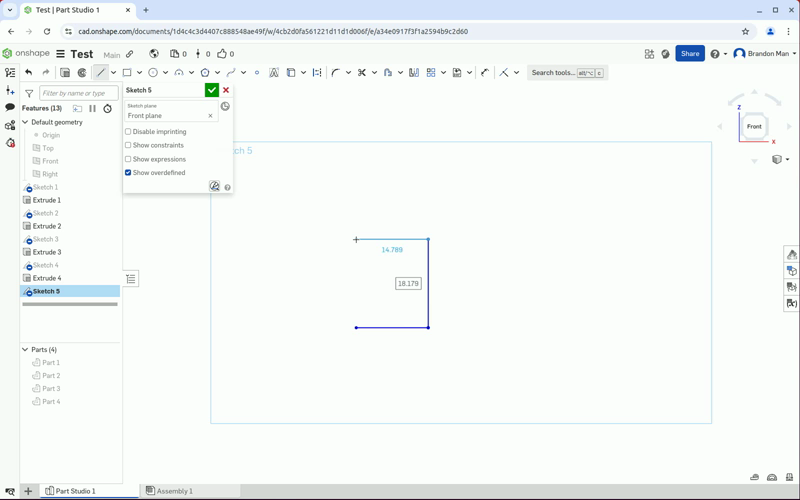
click(356, 239)
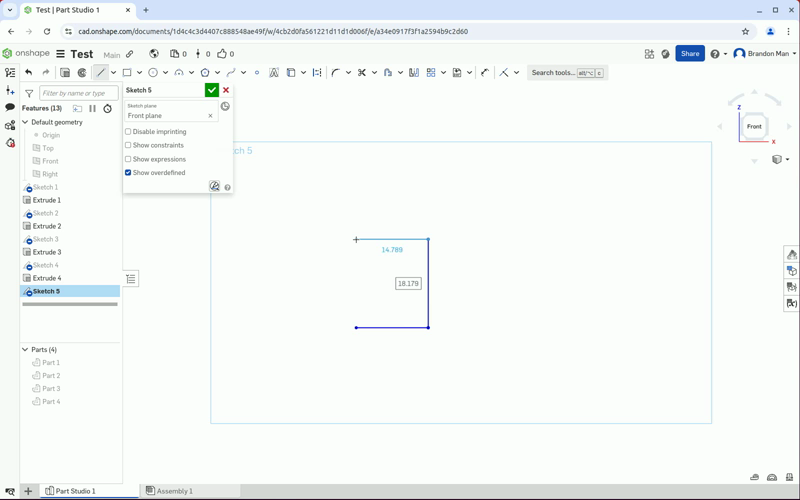
key_up(shift)
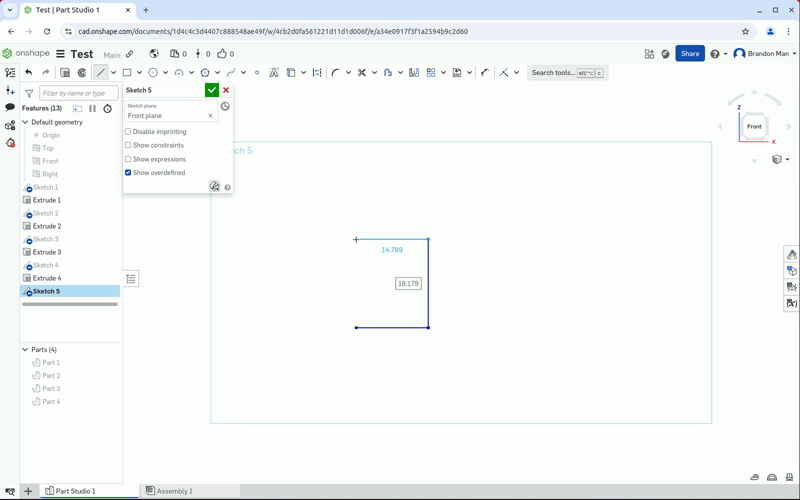
key_down(shift)
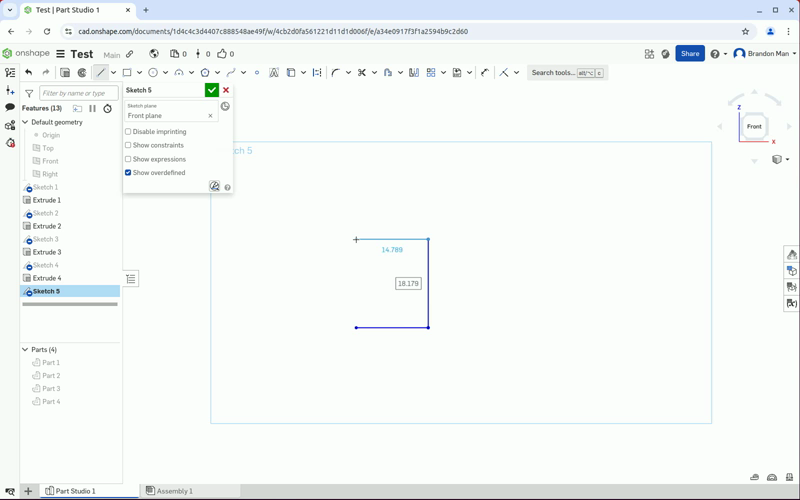
mouse_move(356, 327)
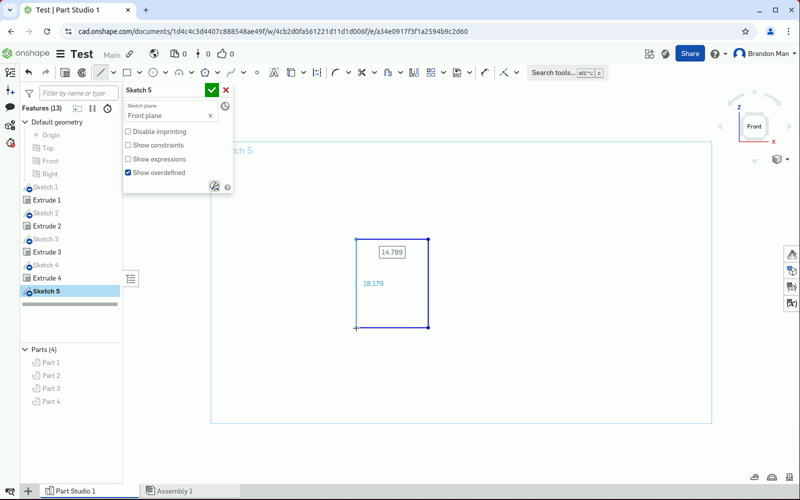
key_up(shift)
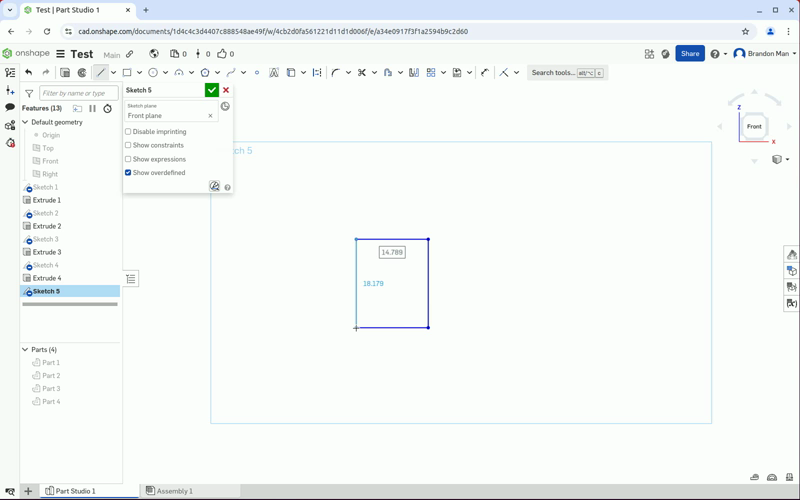
click(356, 327)
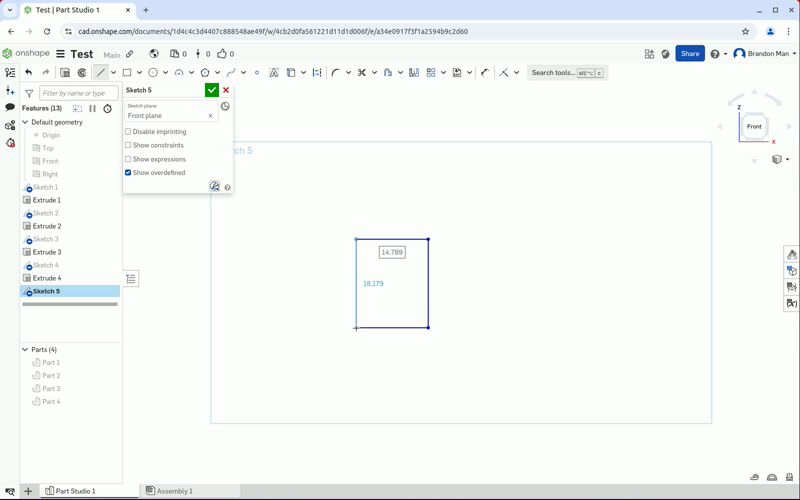
key(esc)
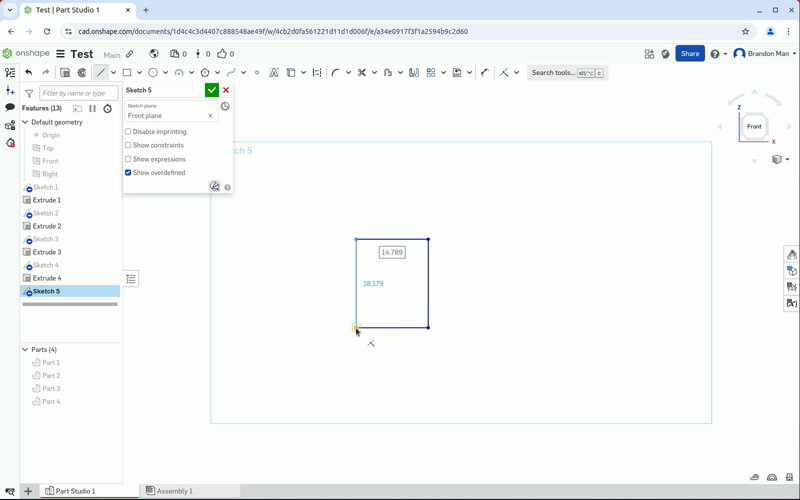
mouse_move(363, 283)
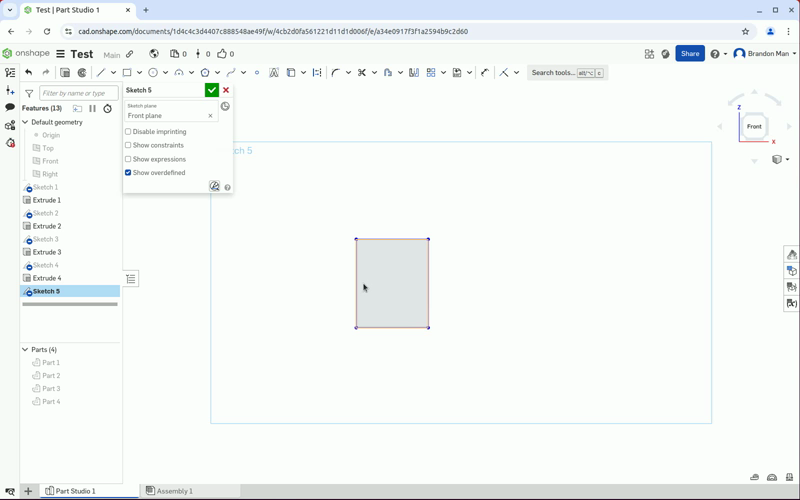
click(363, 283)
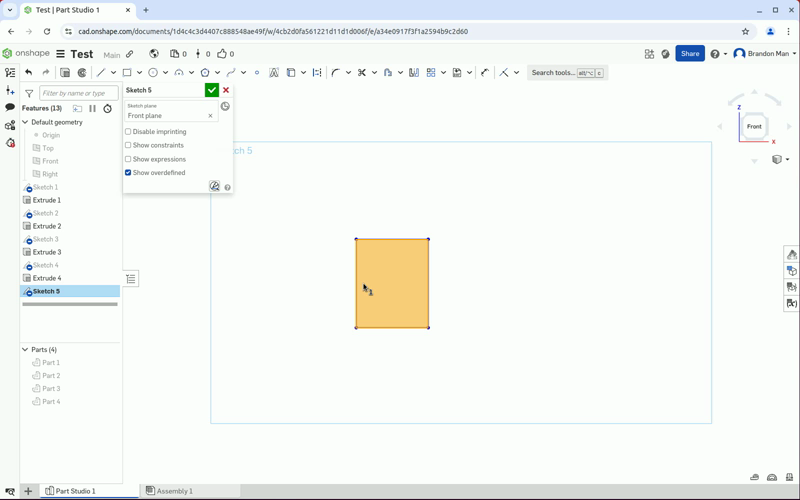
mouse_move(73, 352)
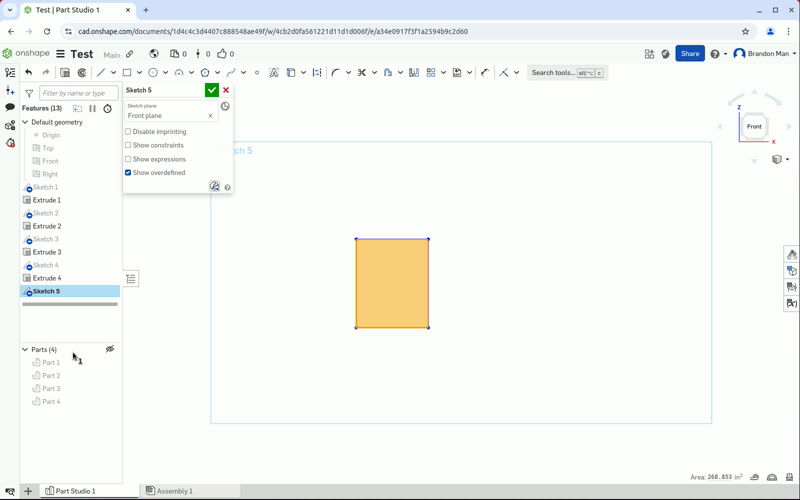
key(shift+y)
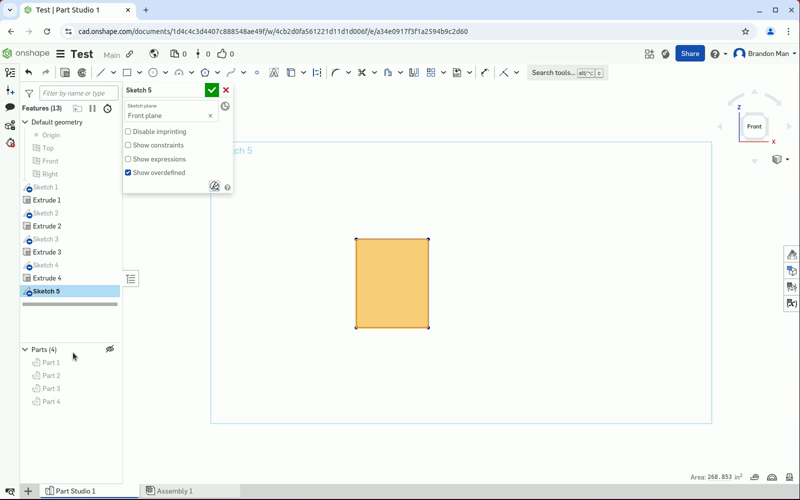
key(shift+e)
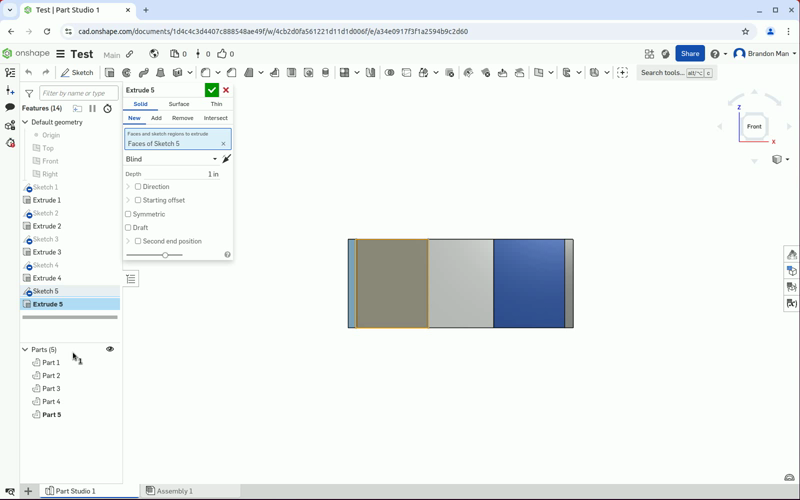
mouse_move(143, 106)
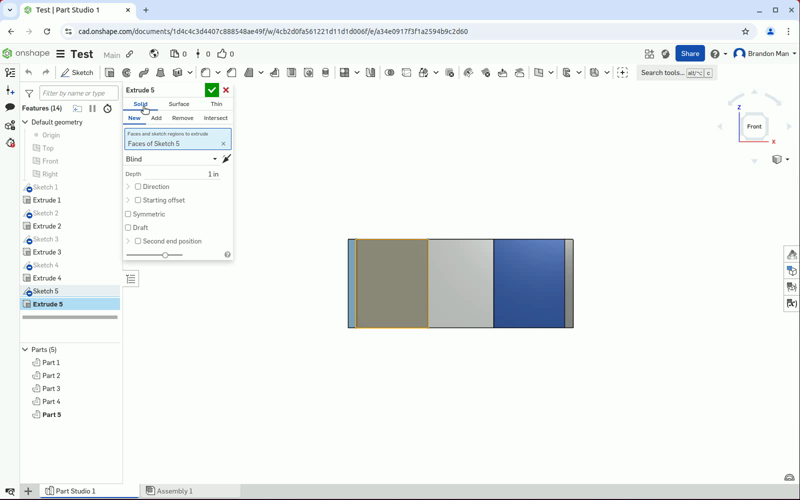
click(143, 106)
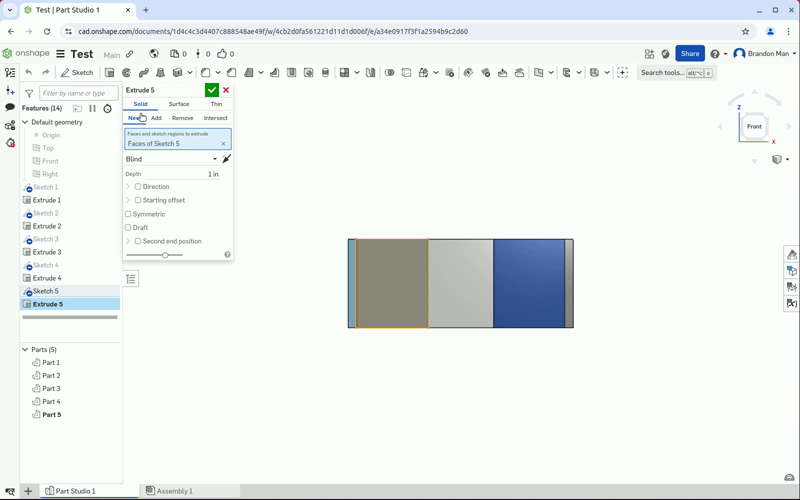
mouse_move(137, 120)
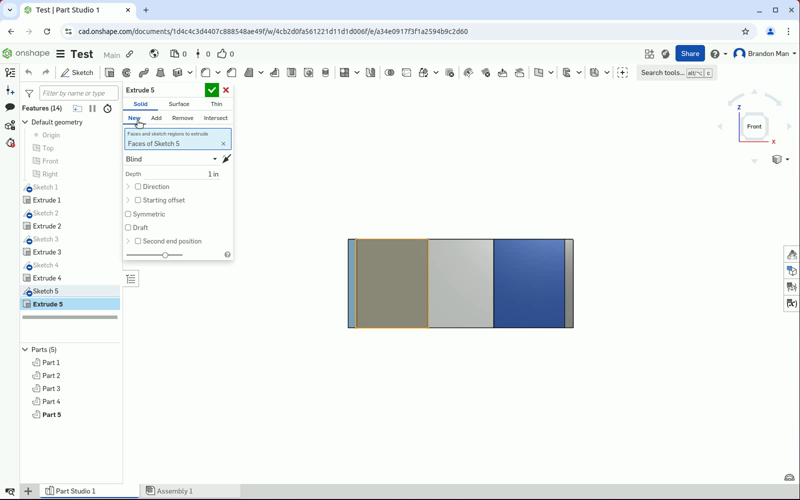
click(137, 120)
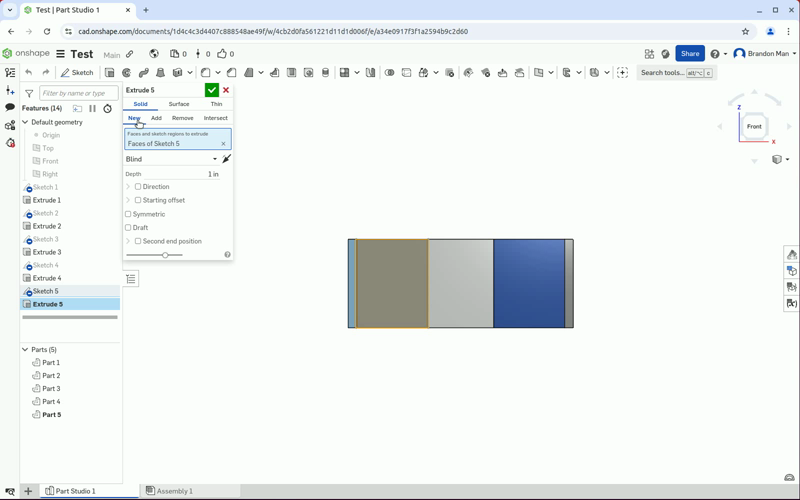
key(tab, 4)
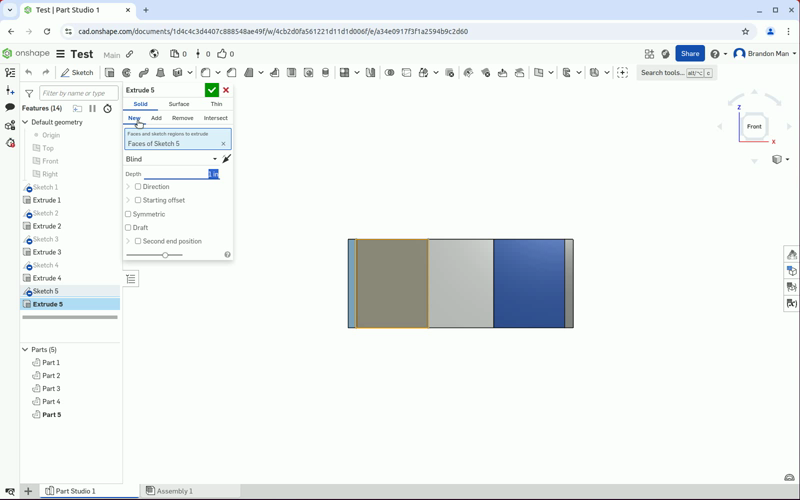
text(1.685)
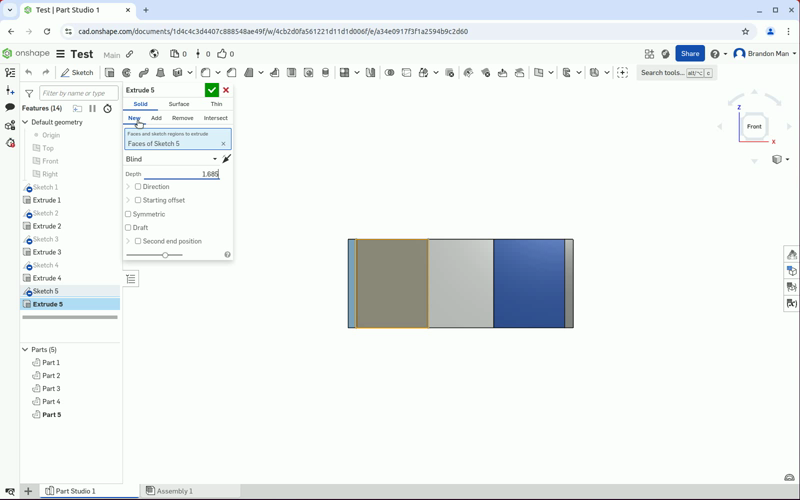
key(enter)
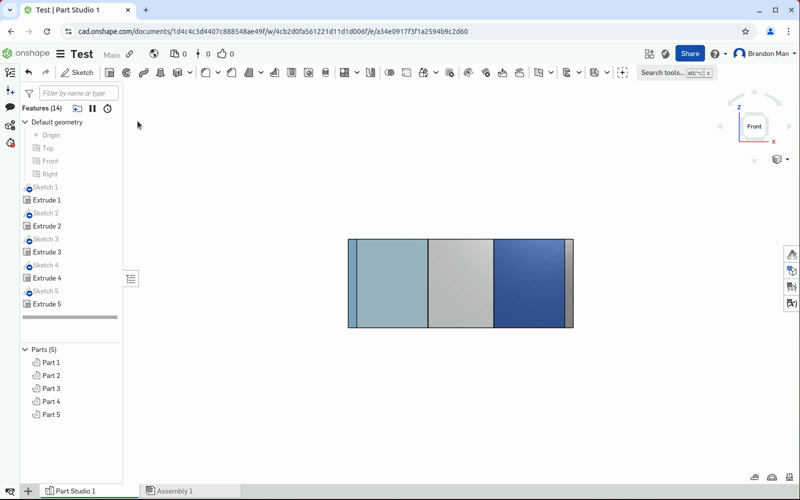
key(shift+h)
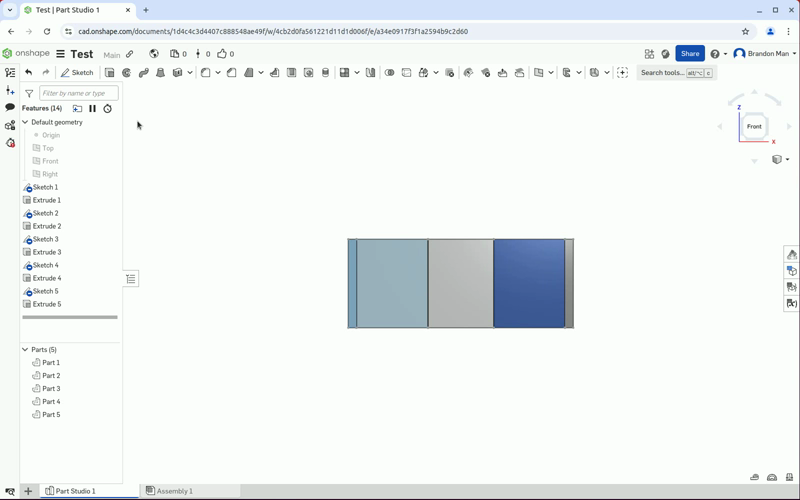
key(shift+h)
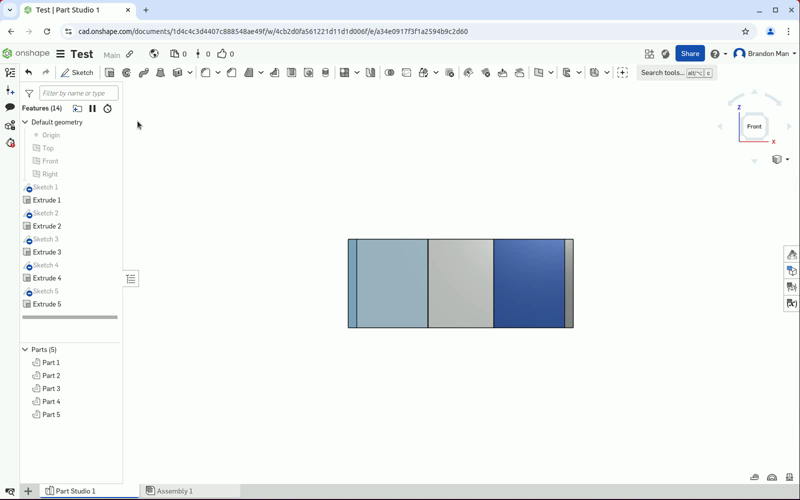
mouse_move(73, 189)
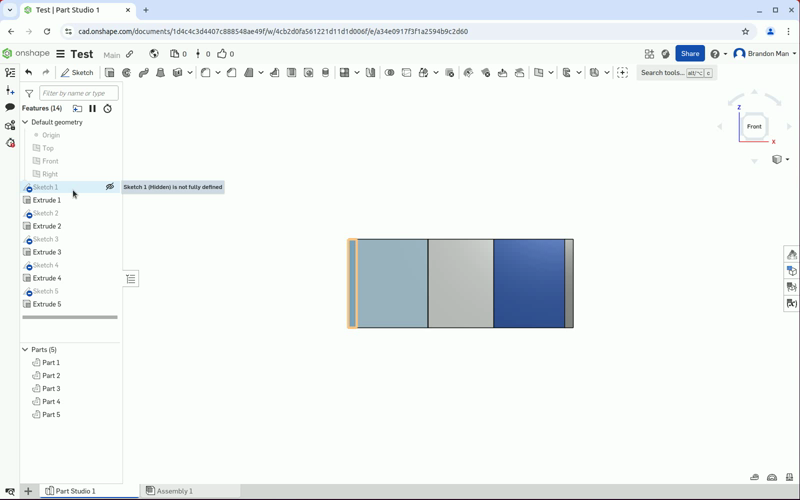
click(73, 189)
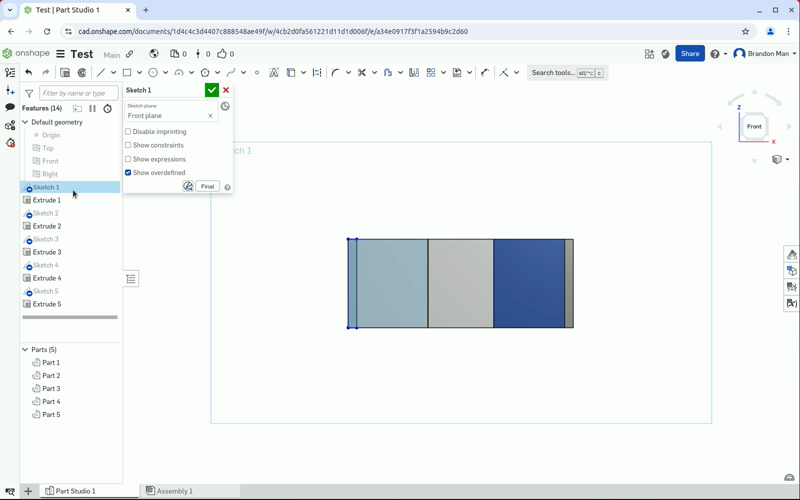
mouse_move(229, 92)
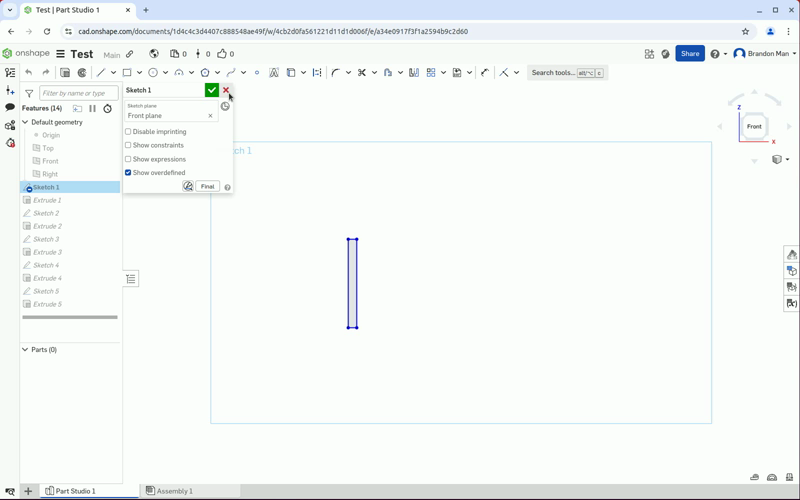
click(229, 92)
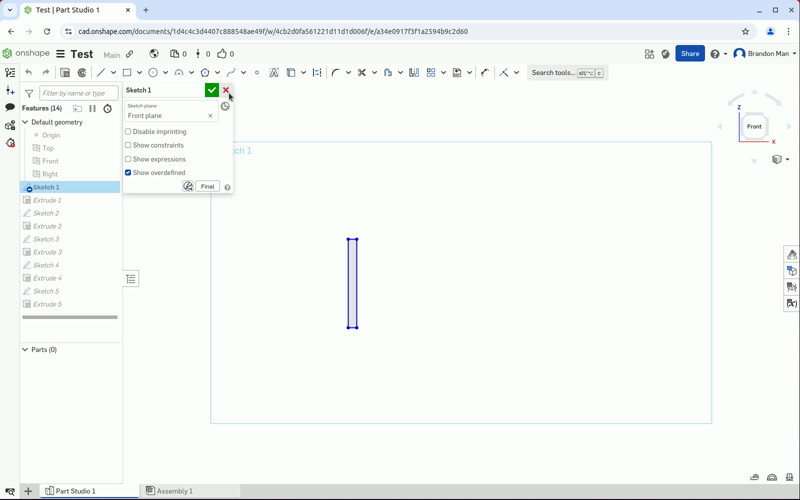
key(shift+s)
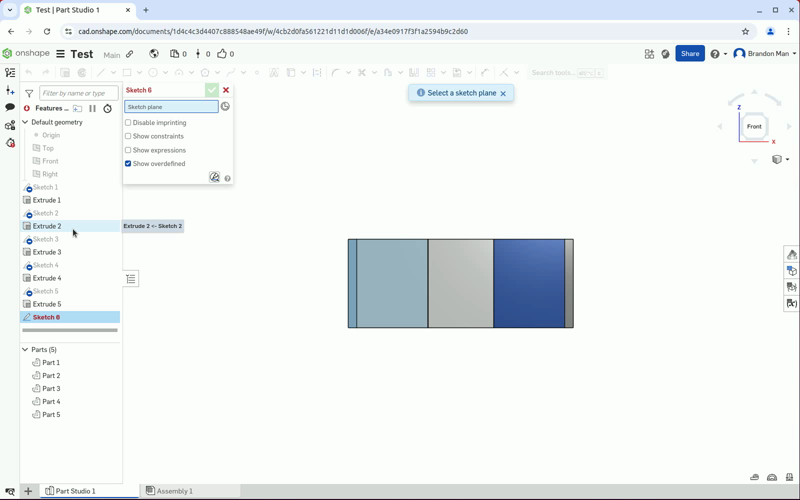
scroll(3)
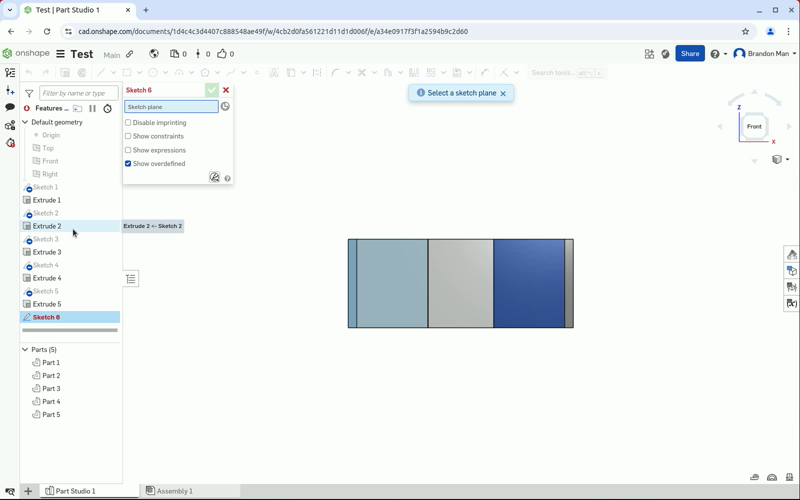
mouse_move(73, 163)
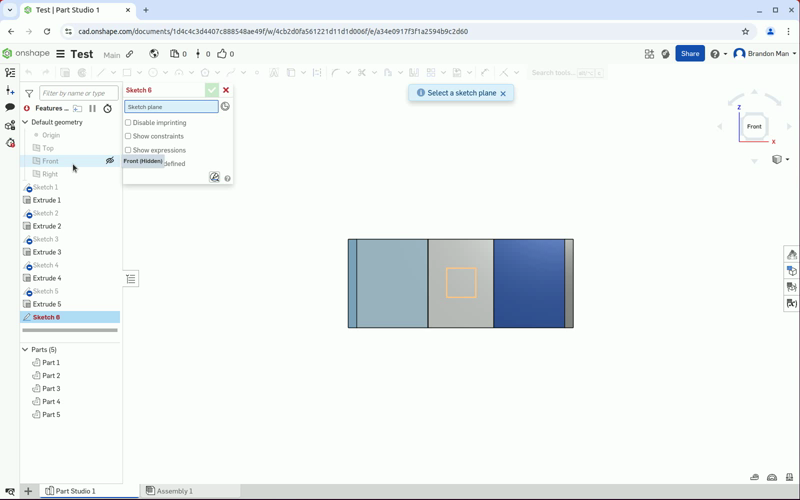
click(73, 163)
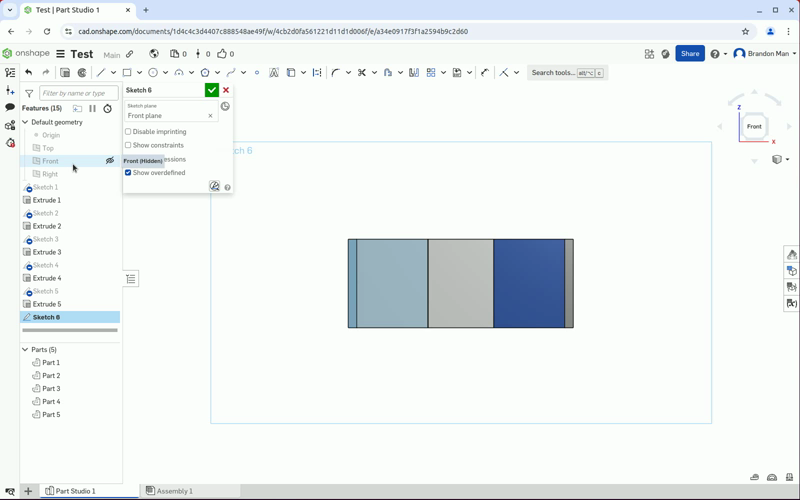
mouse_move(73, 352)
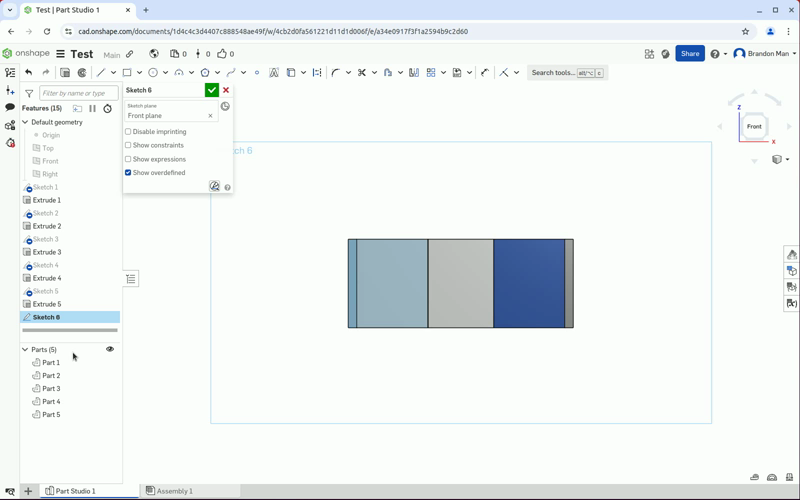
key(y)
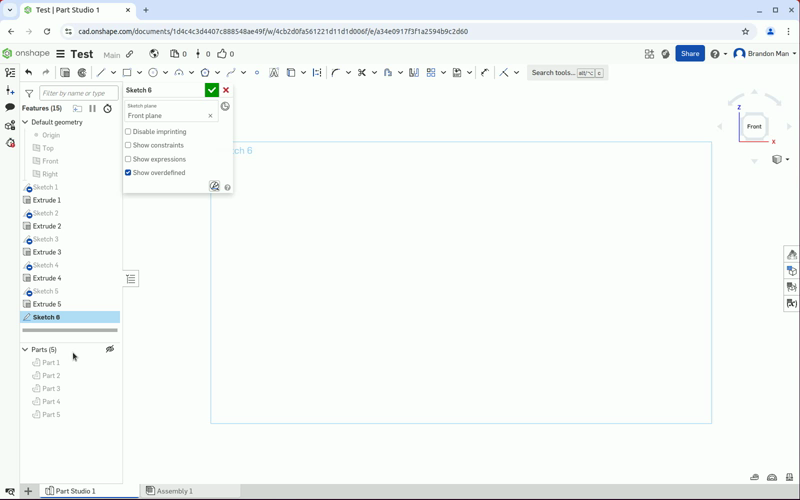
key(l)
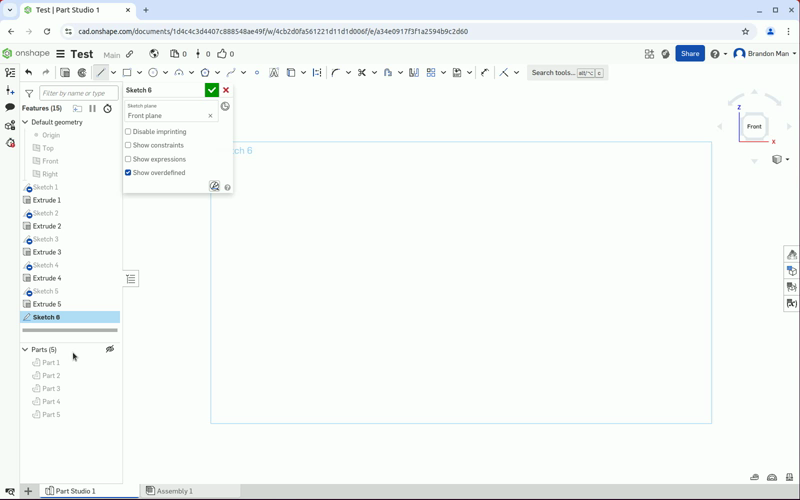
key_down(shift)
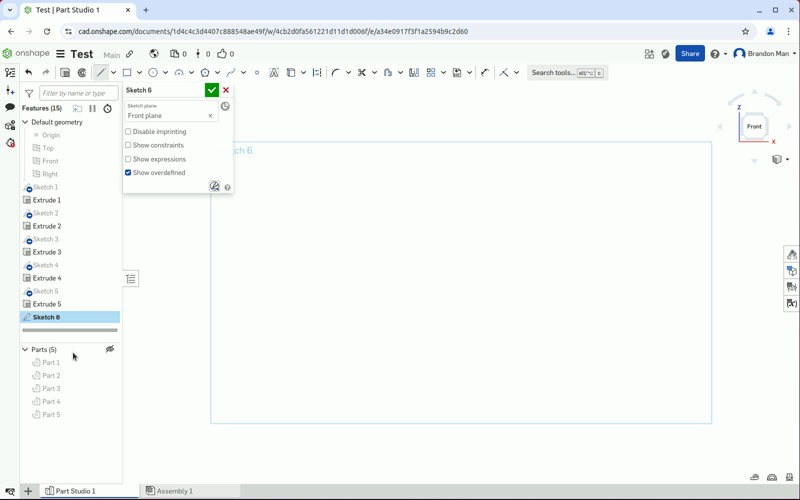
mouse_move(427, 387)
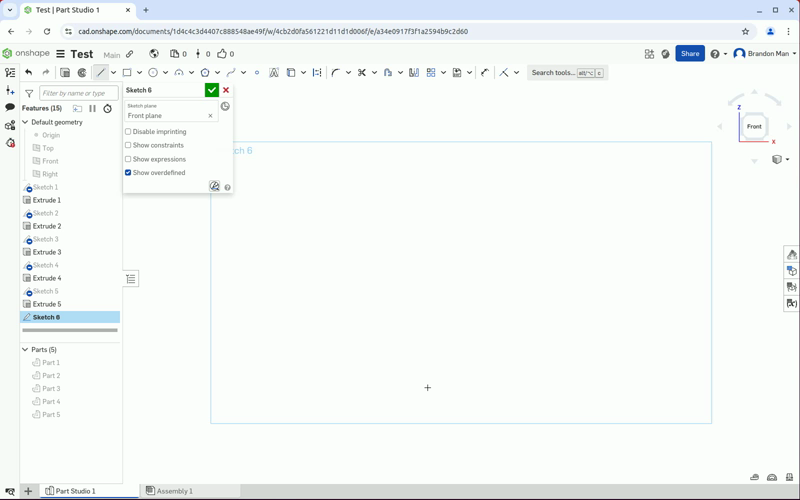
click(427, 387)
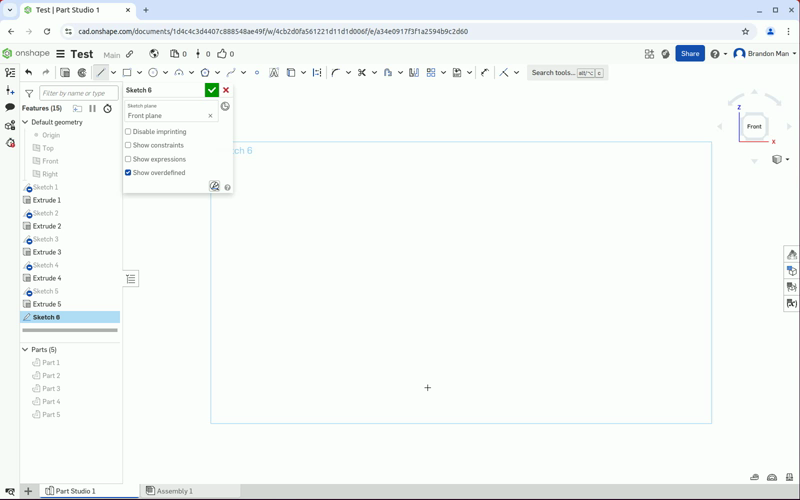
key_up(shift)
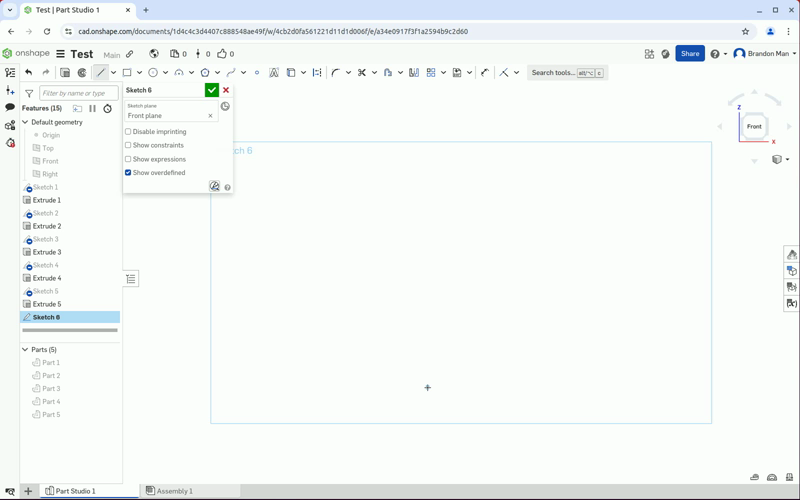
key_down(shift)
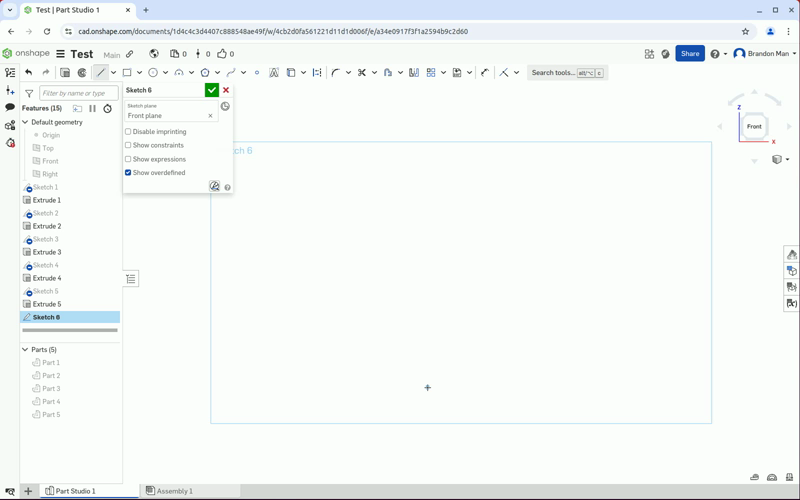
mouse_move(494, 387)
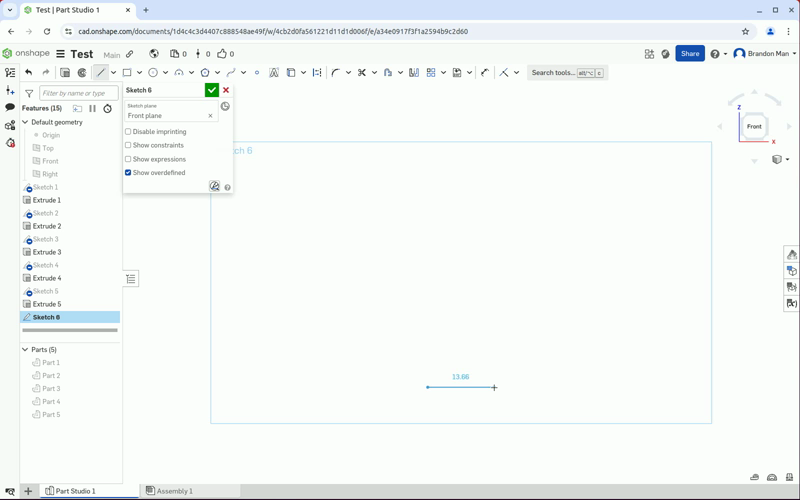
click(494, 387)
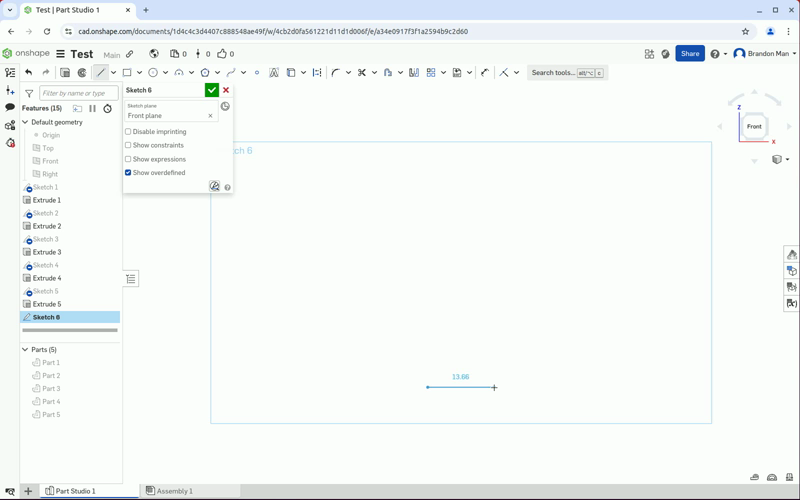
key_up(shift)
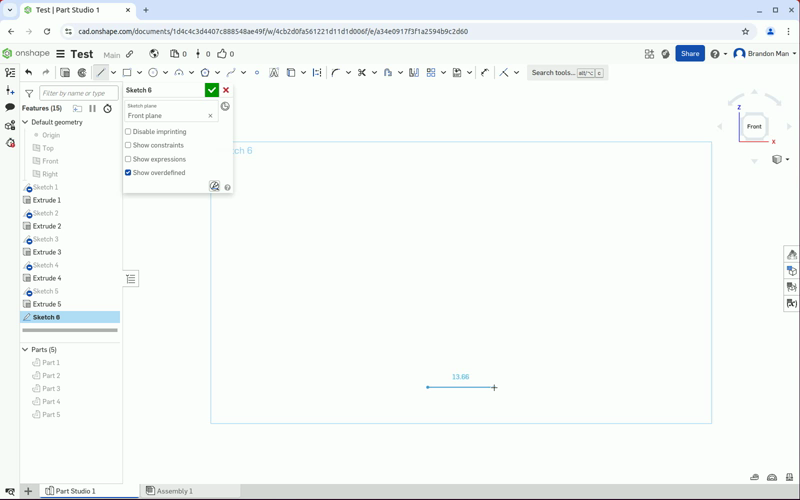
key_down(shift)
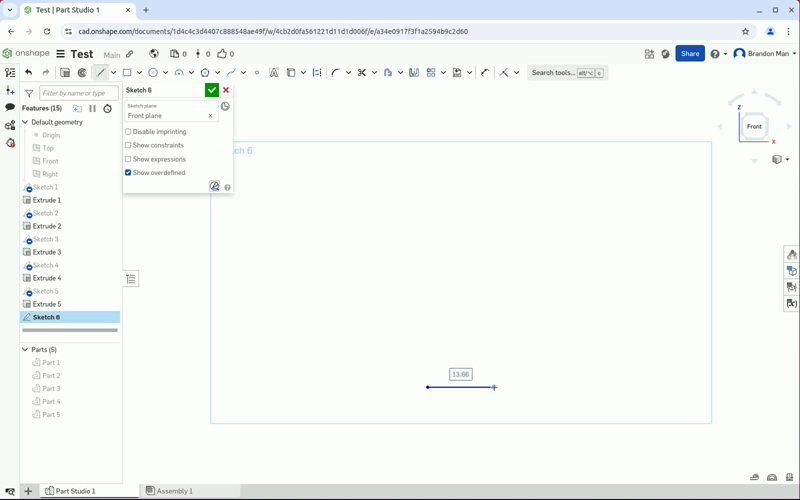
mouse_move(494, 325)
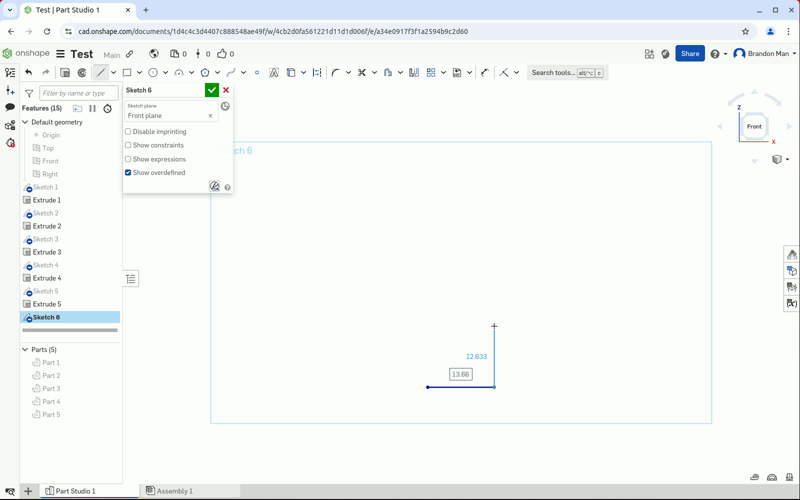
click(494, 325)
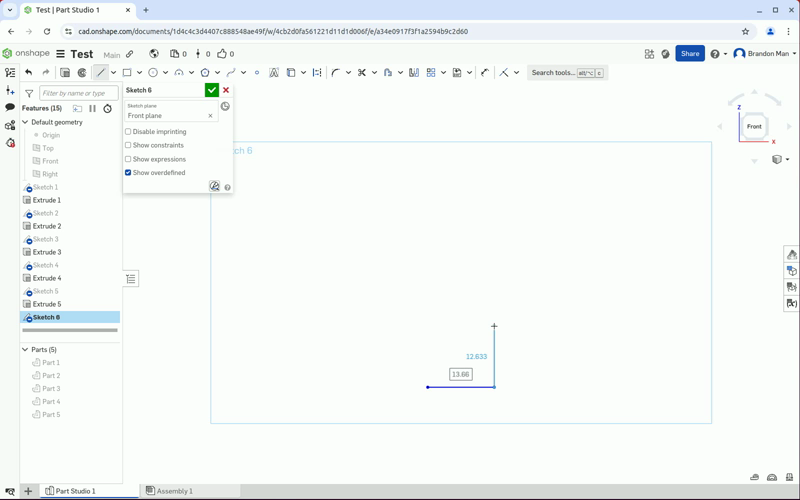
key_up(shift)
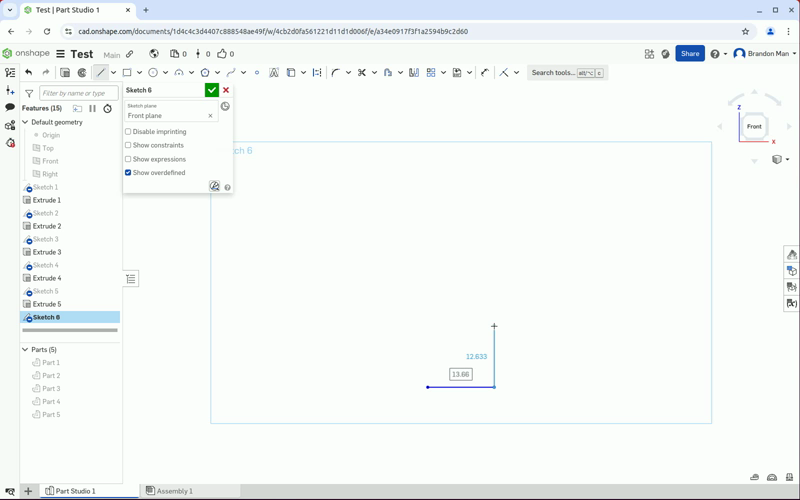
key_down(shift)
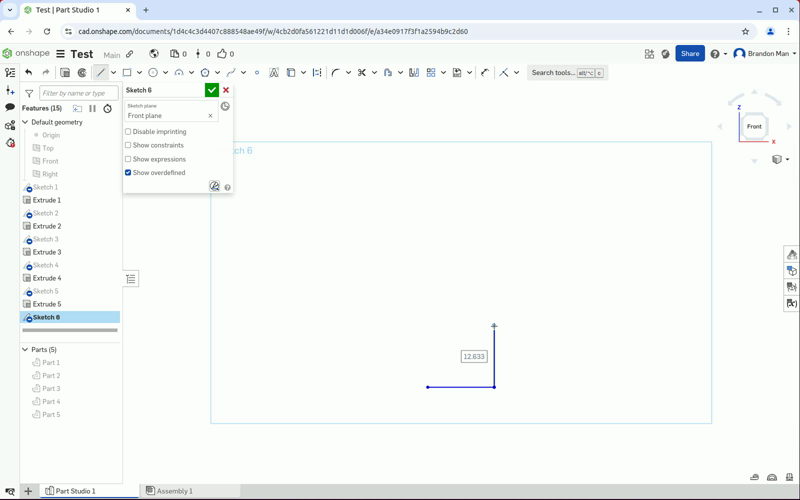
mouse_move(427, 325)
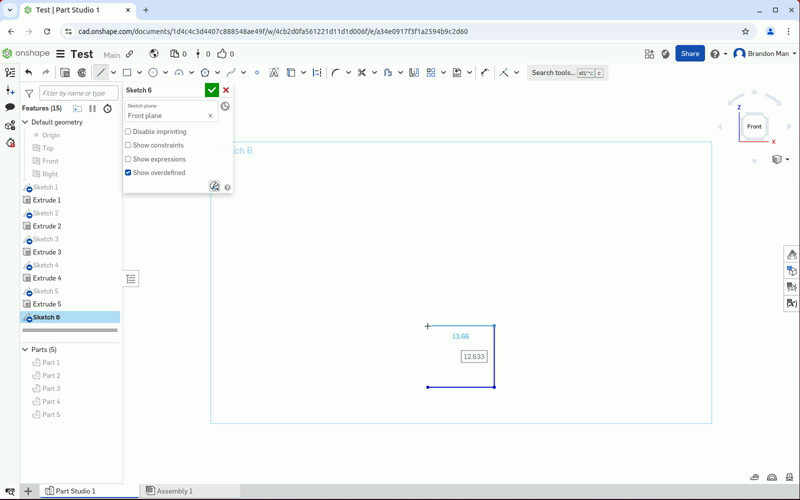
click(427, 325)
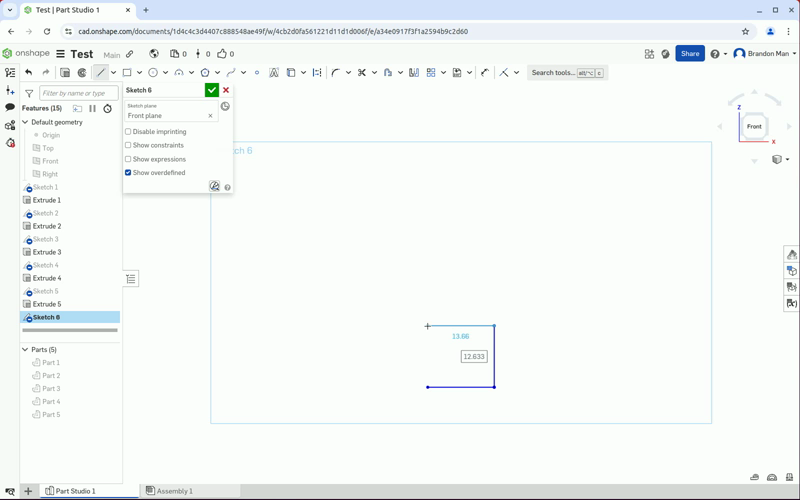
key_up(shift)
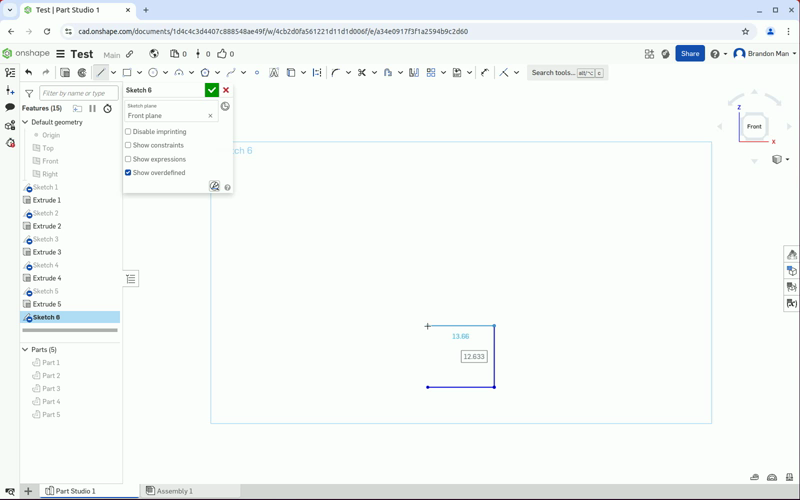
key_down(shift)
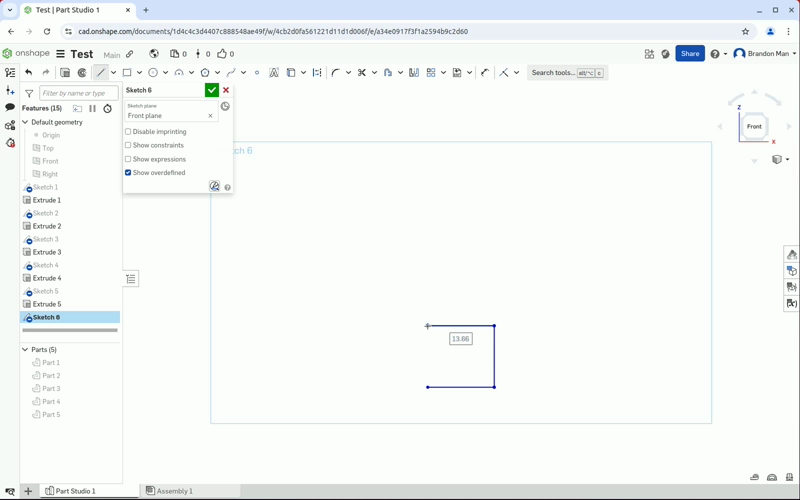
mouse_move(427, 387)
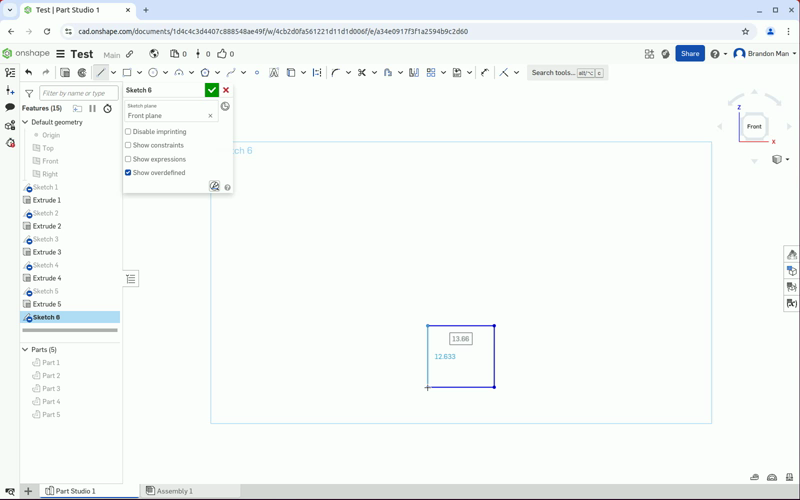
key_up(shift)
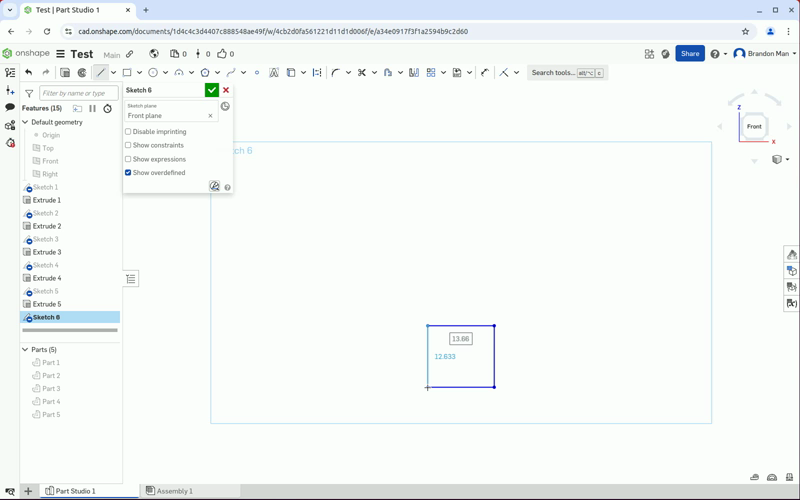
click(427, 387)
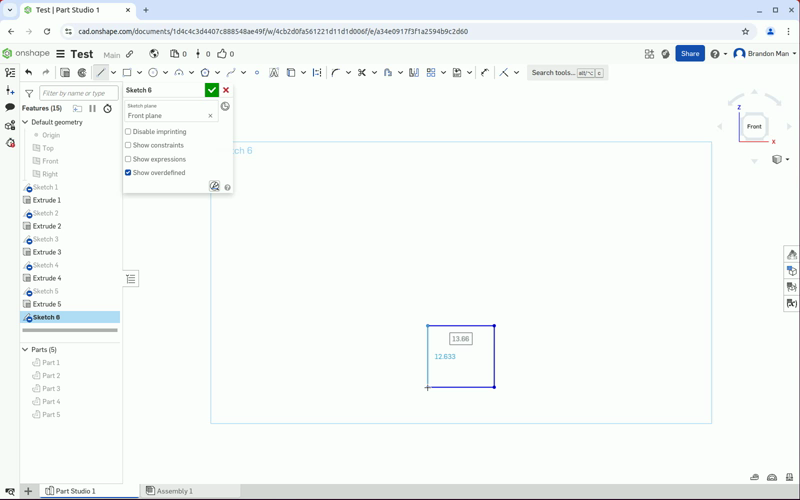
key(esc)
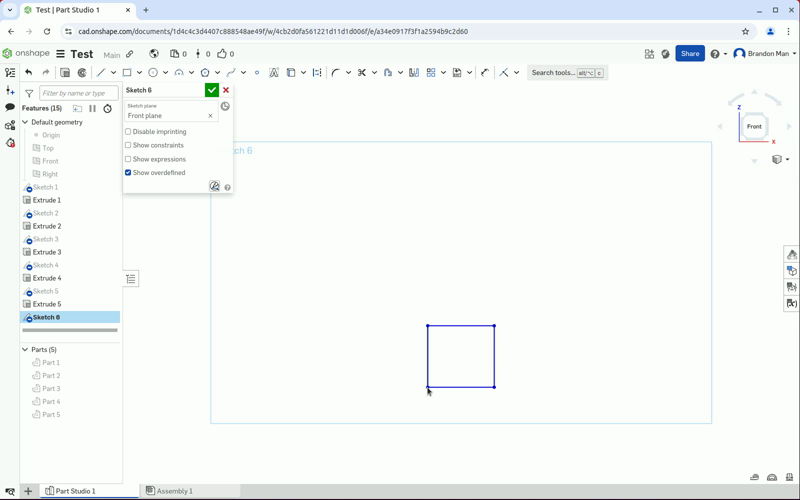
mouse_move(435, 352)
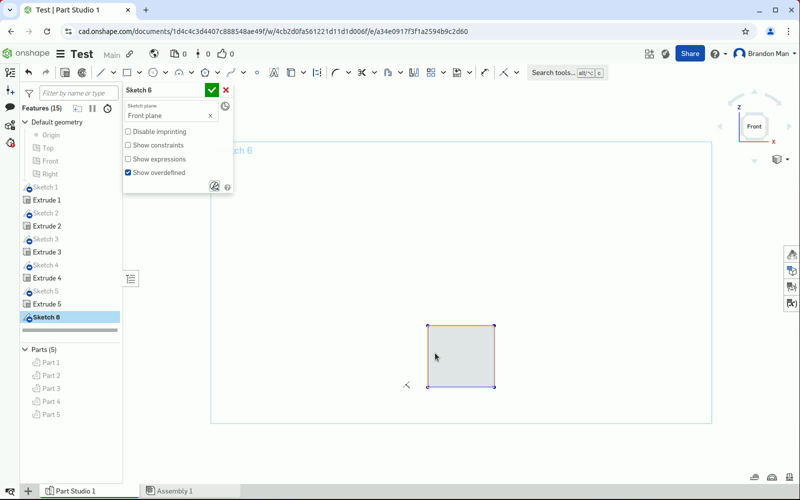
click(435, 352)
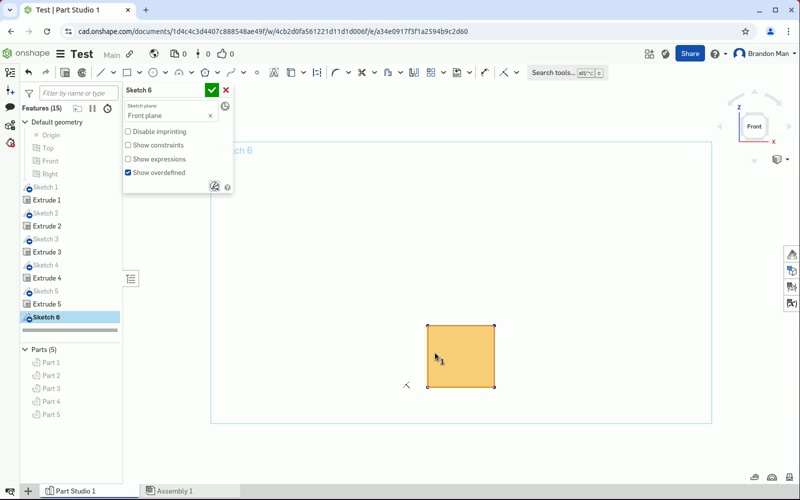
mouse_move(73, 352)
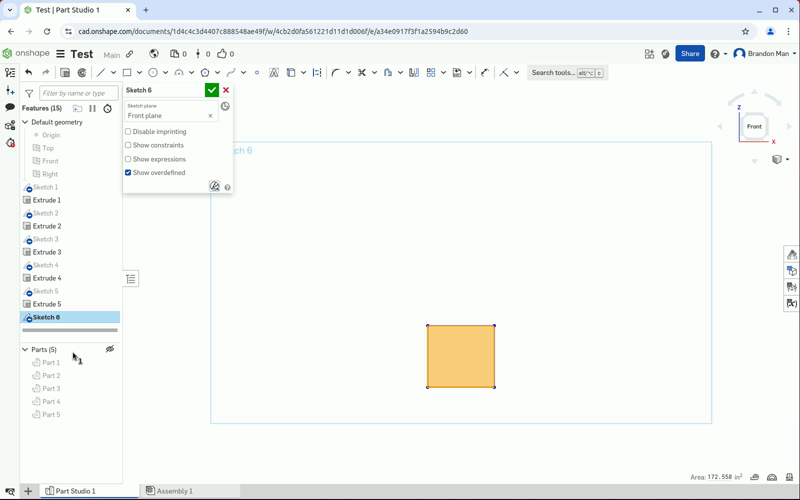
key(shift+y)
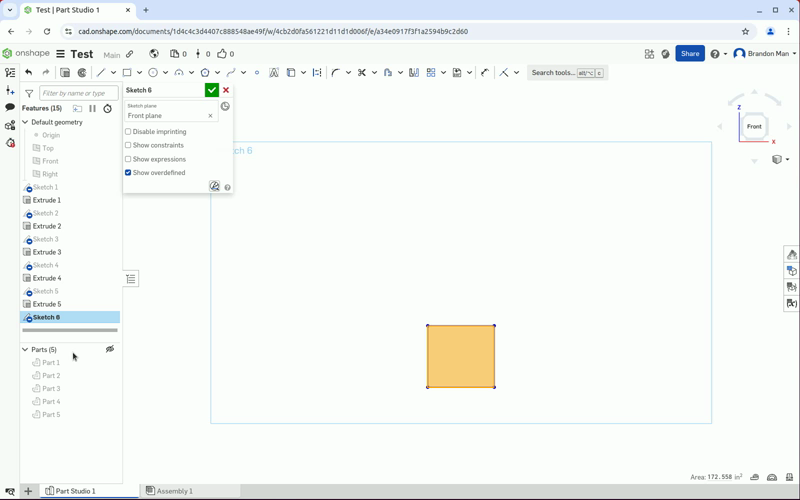
key(shift+e)
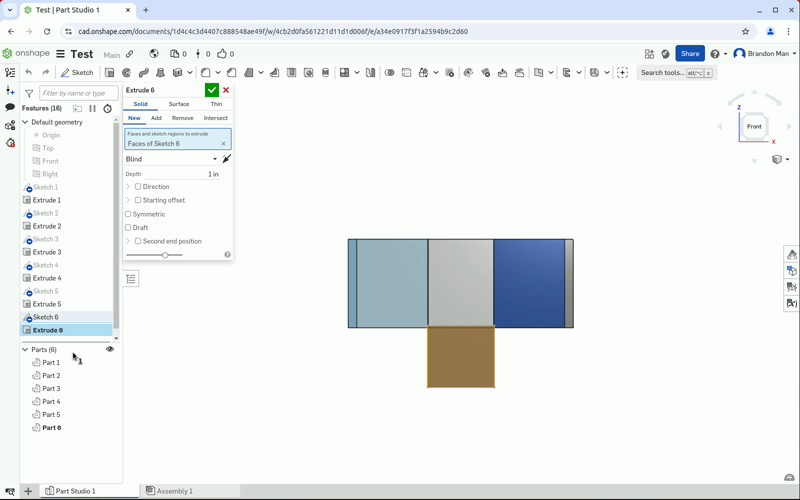
mouse_move(143, 106)
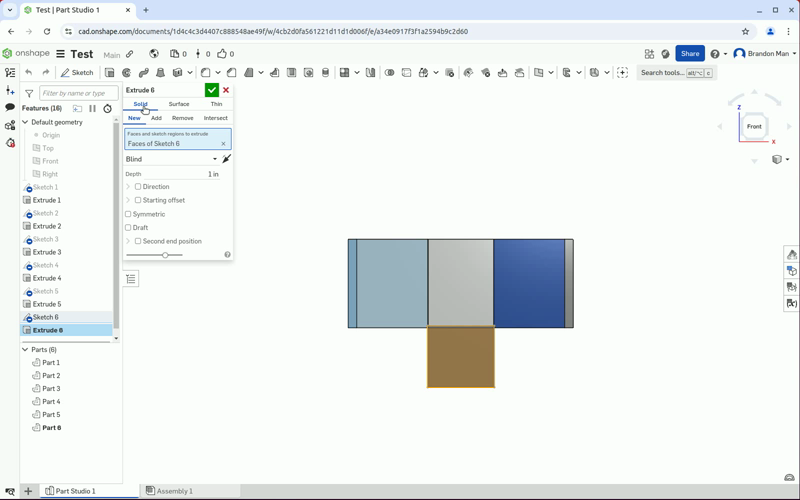
click(143, 106)
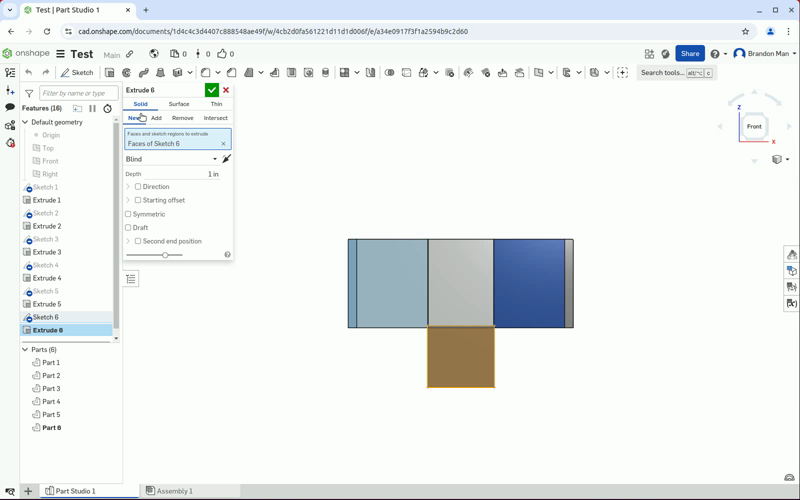
mouse_move(137, 120)
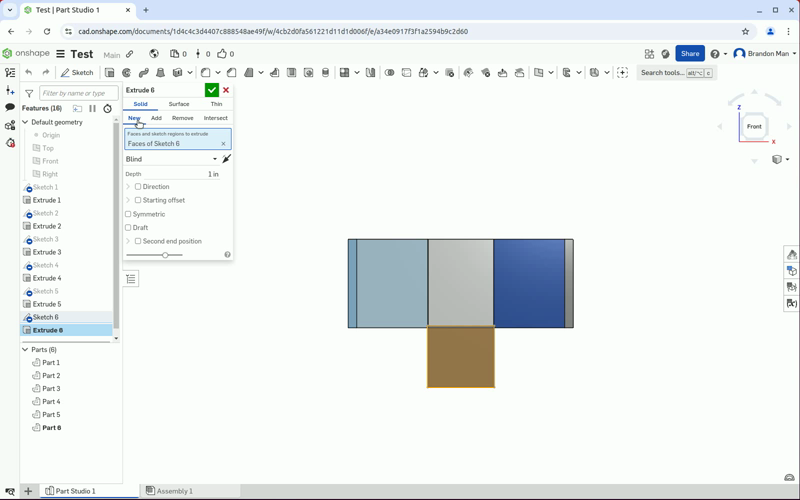
click(137, 120)
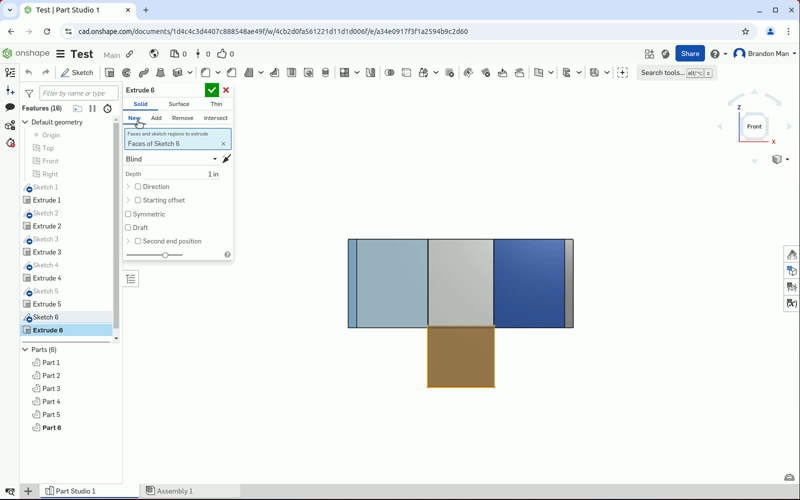
key(tab, 4)
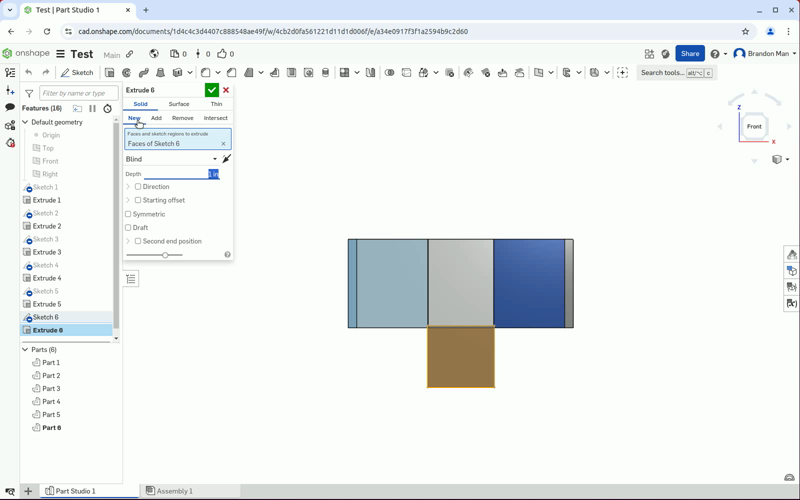
text(1.685)
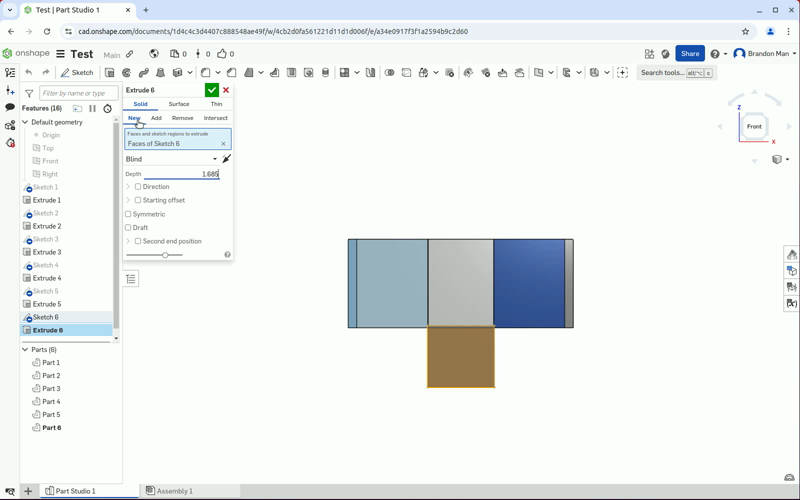
key(enter)
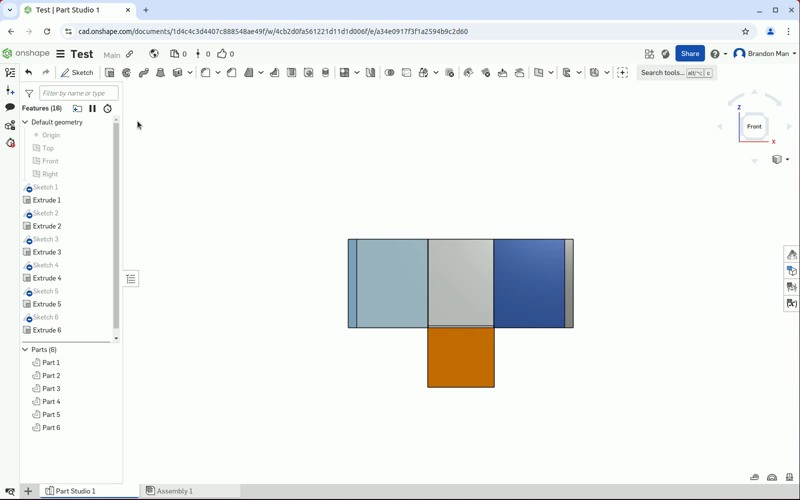
key(shift+h)
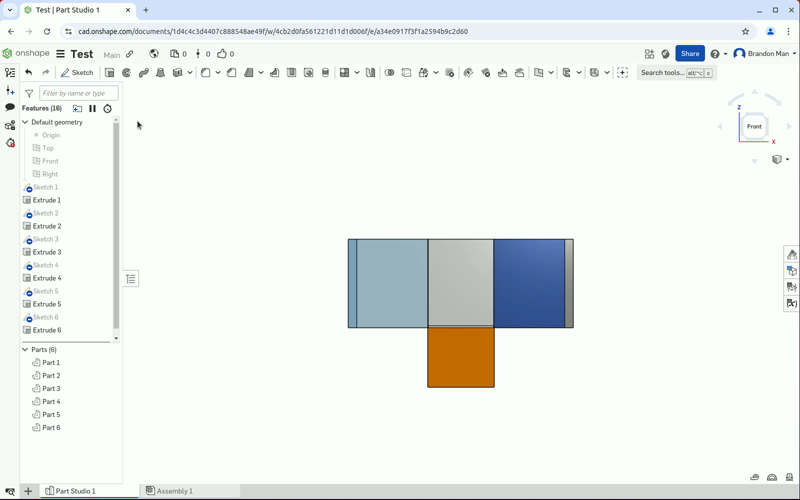
key(shift+h)
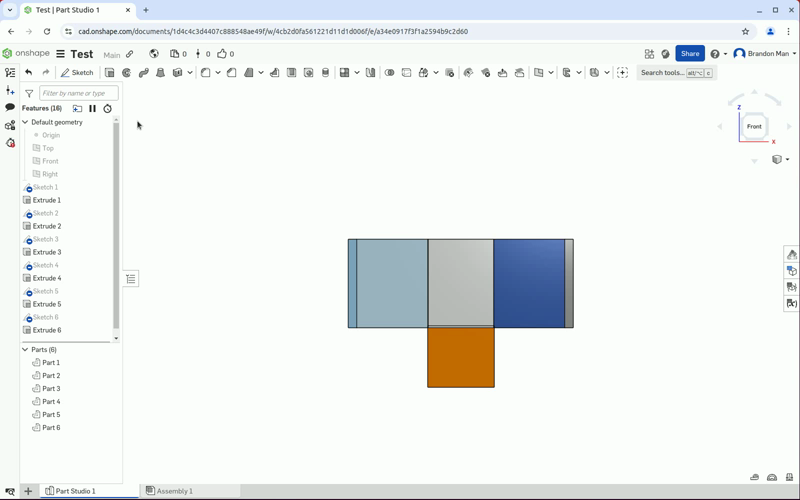
mouse_move(69, 189)
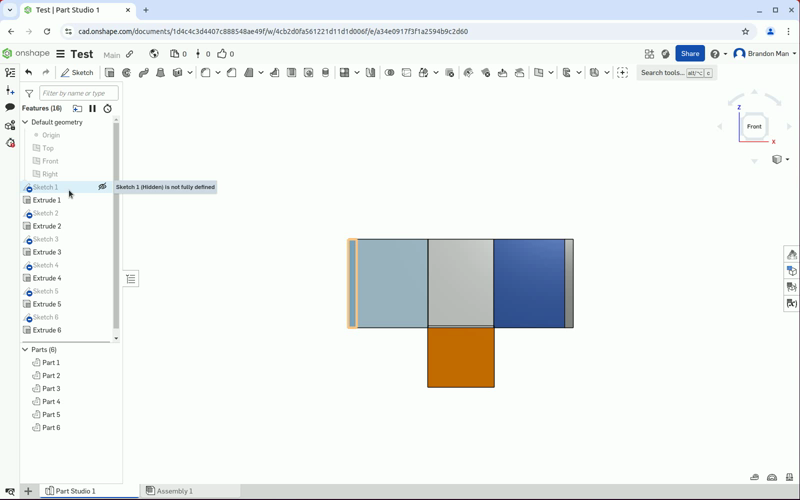
click(69, 189)
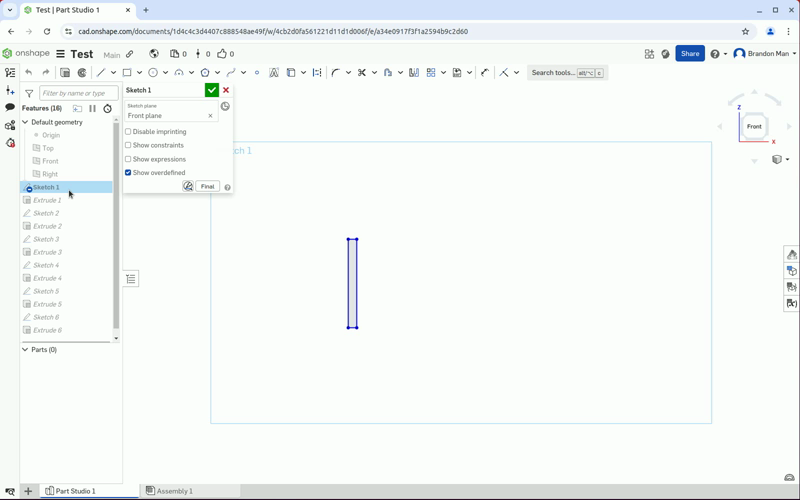
mouse_move(229, 92)
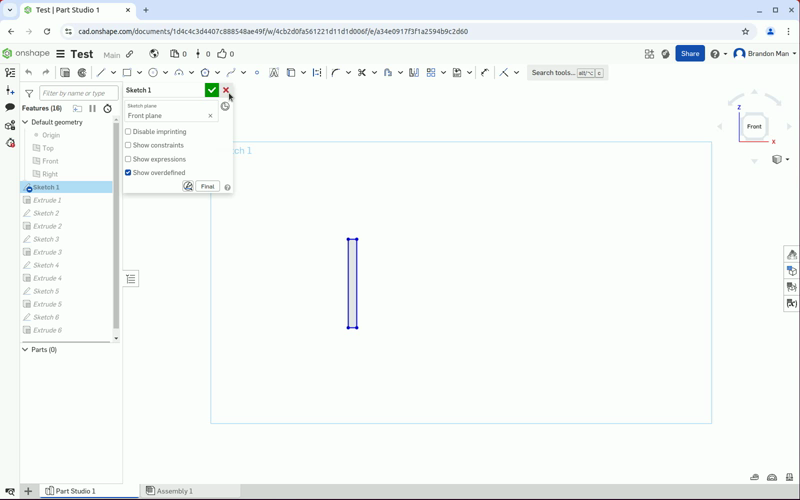
click(229, 92)
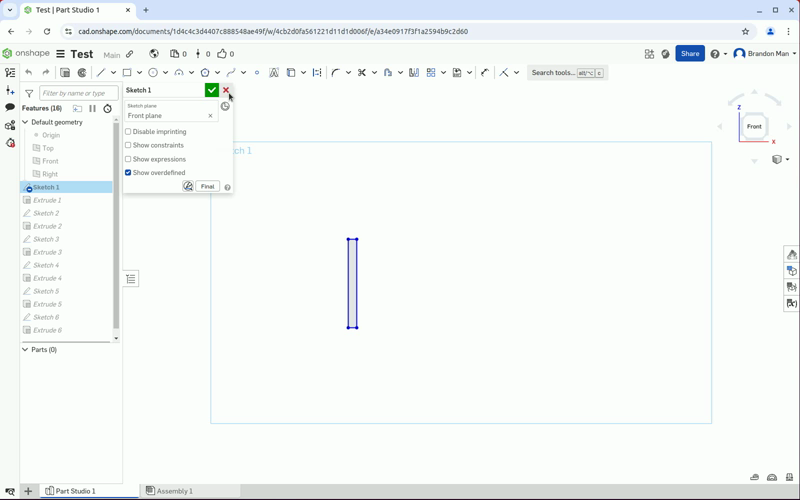
key(shift+s)
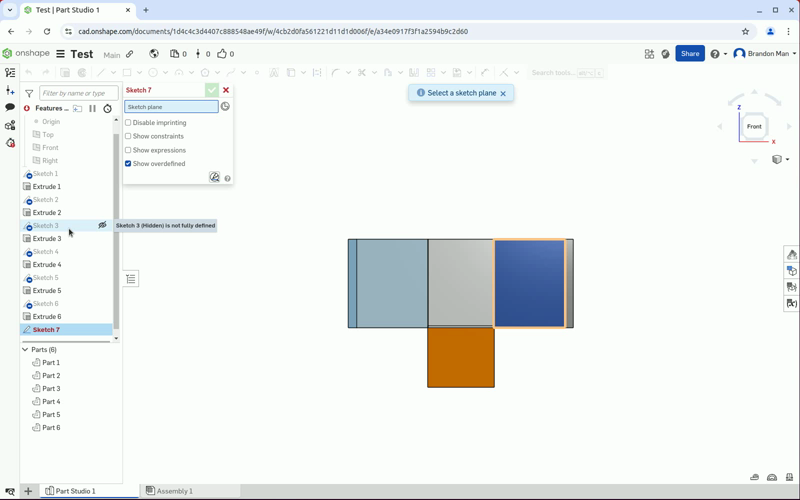
scroll(3)
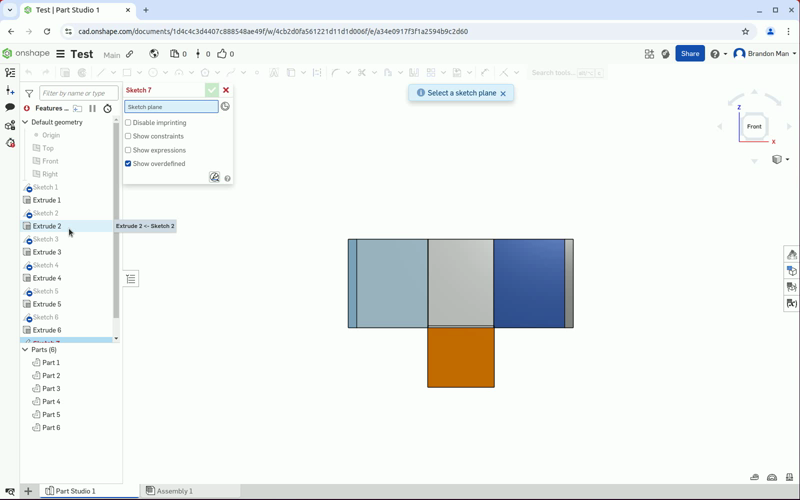
mouse_move(69, 163)
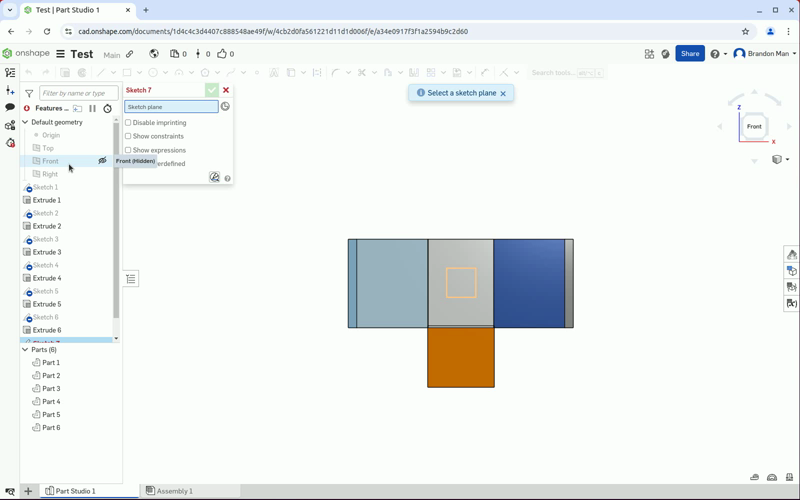
click(69, 163)
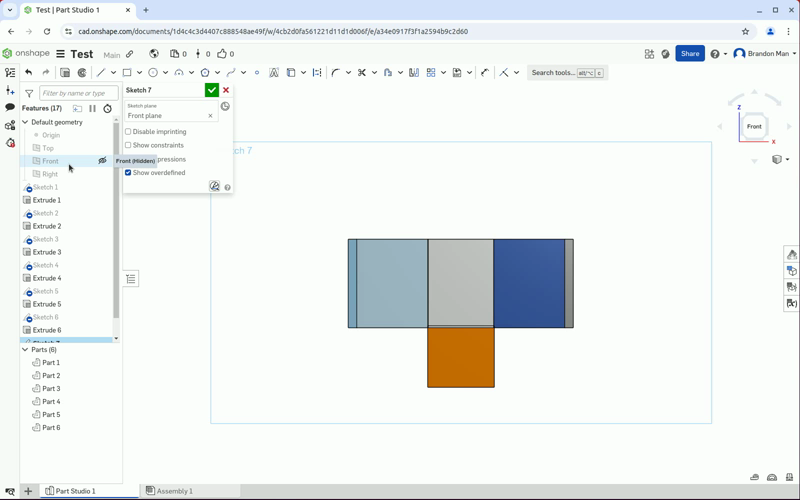
mouse_move(73, 352)
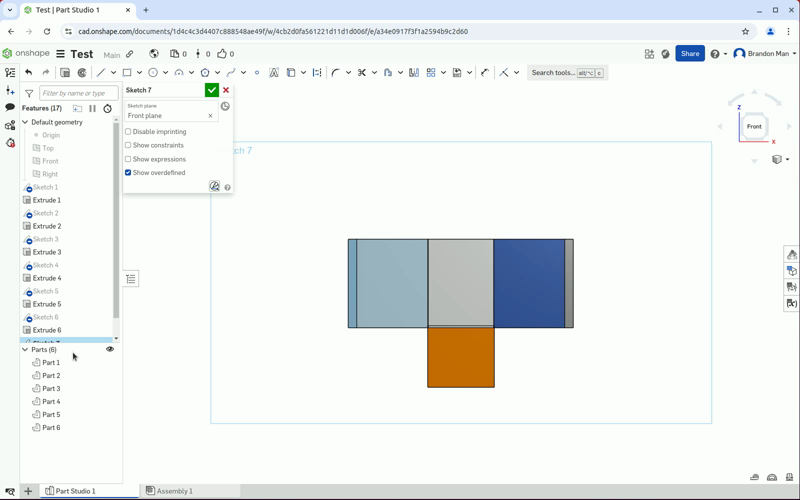
key(y)
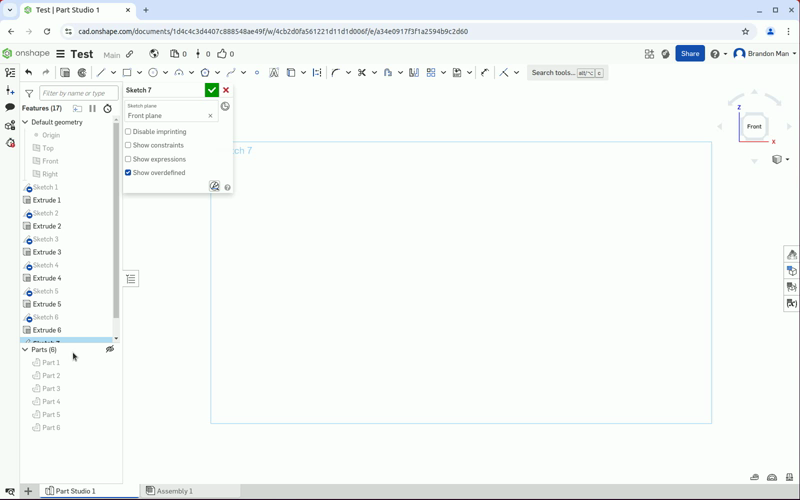
key(l)
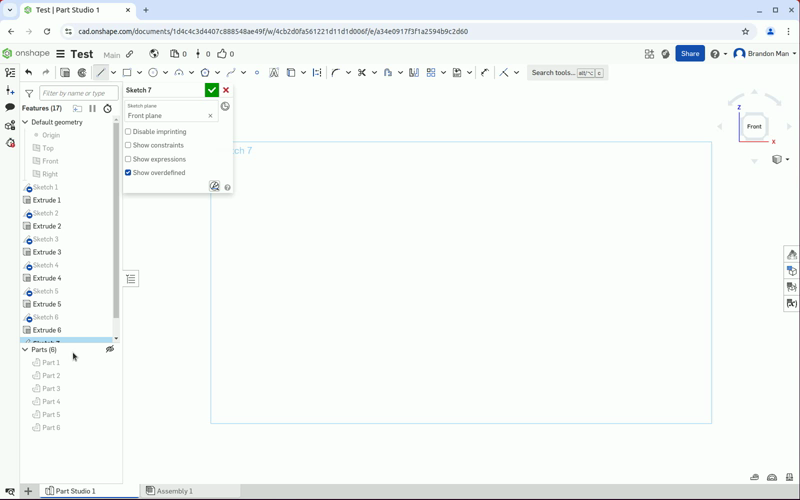
key_down(shift)
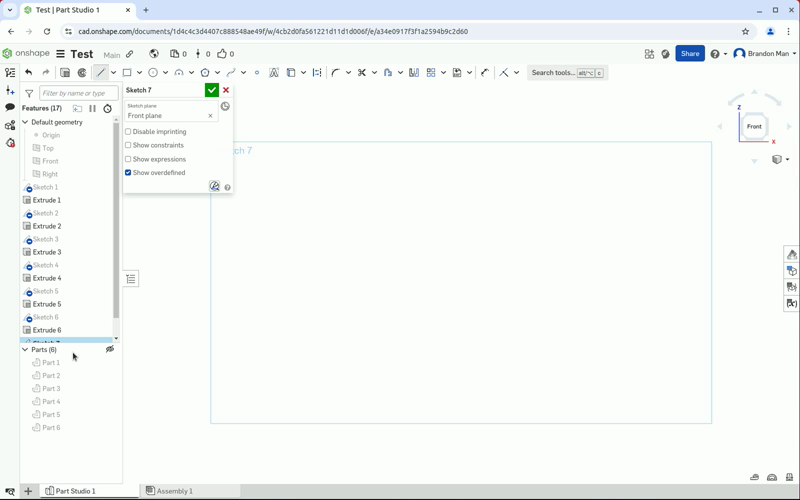
mouse_move(427, 238)
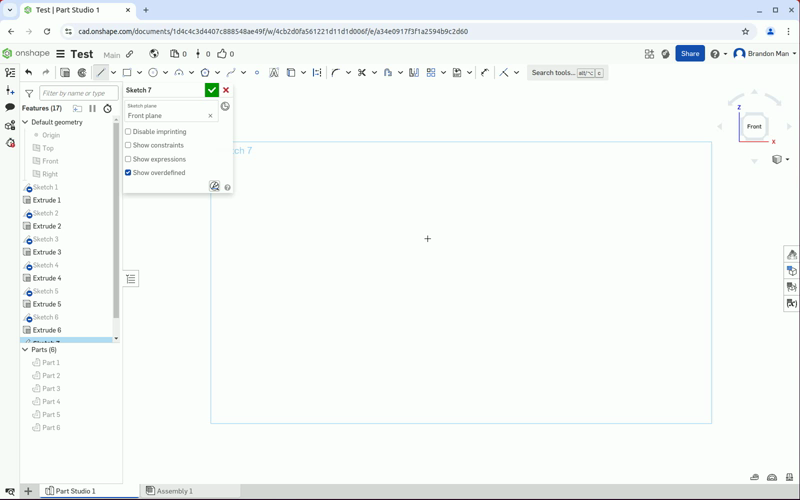
click(427, 238)
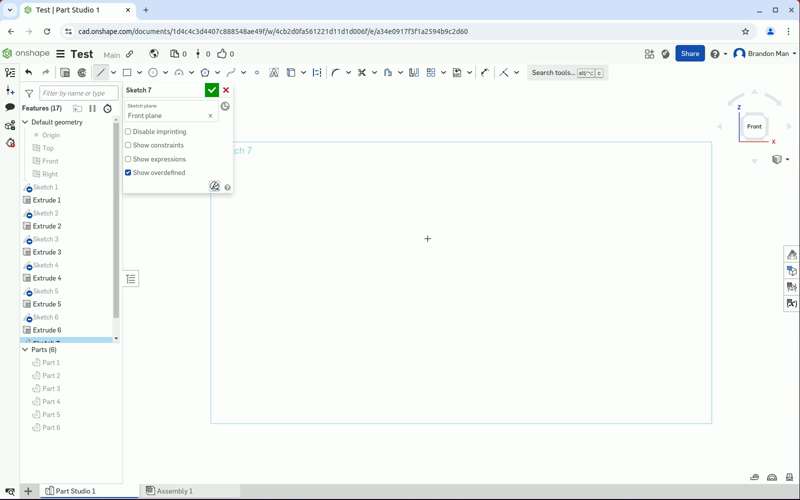
key_up(shift)
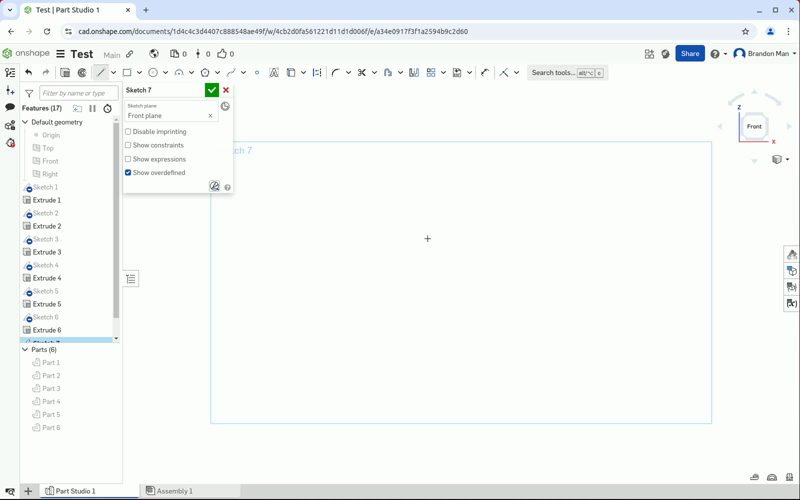
key_down(shift)
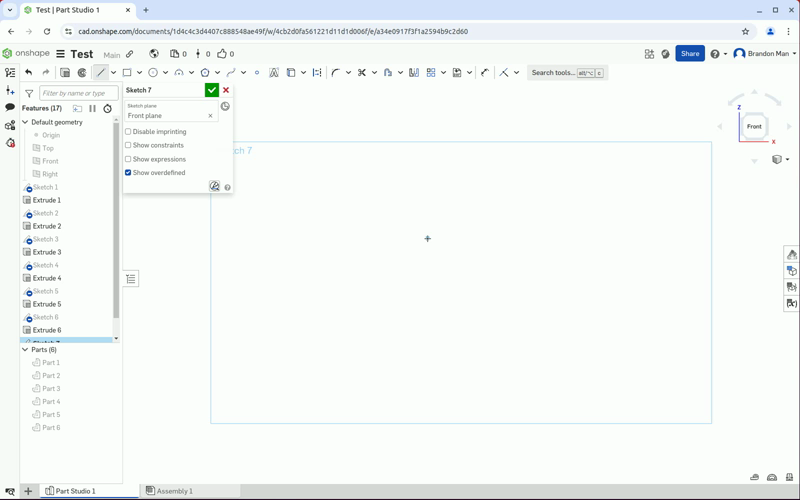
mouse_move(494, 238)
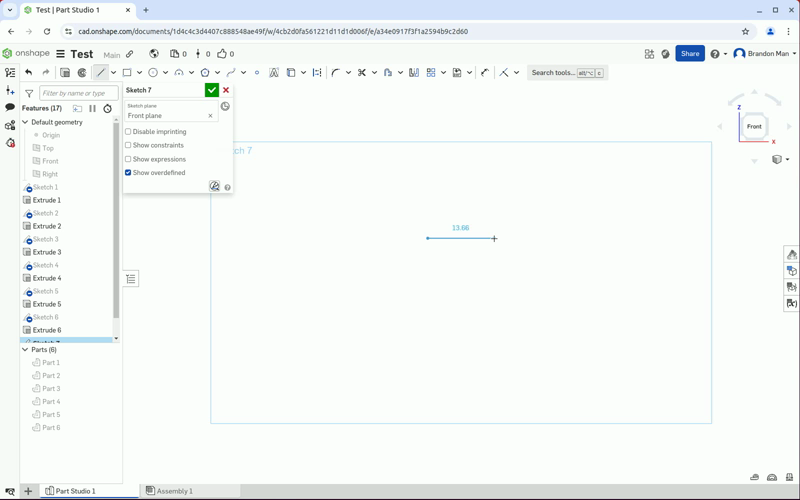
click(494, 238)
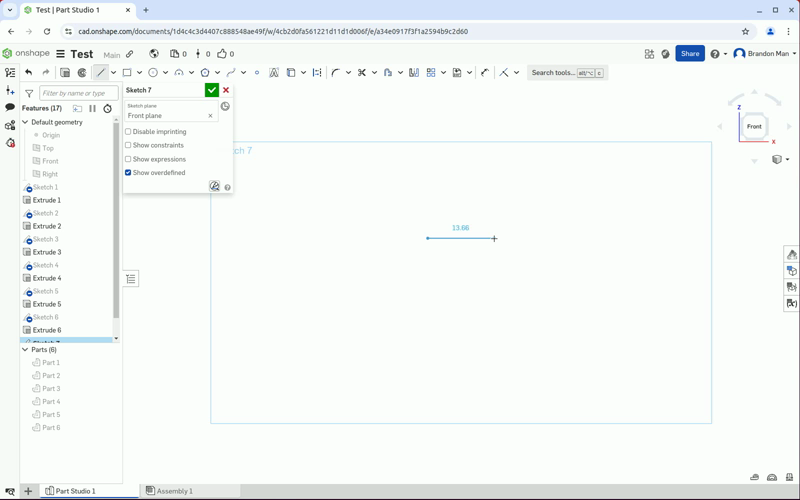
key_up(shift)
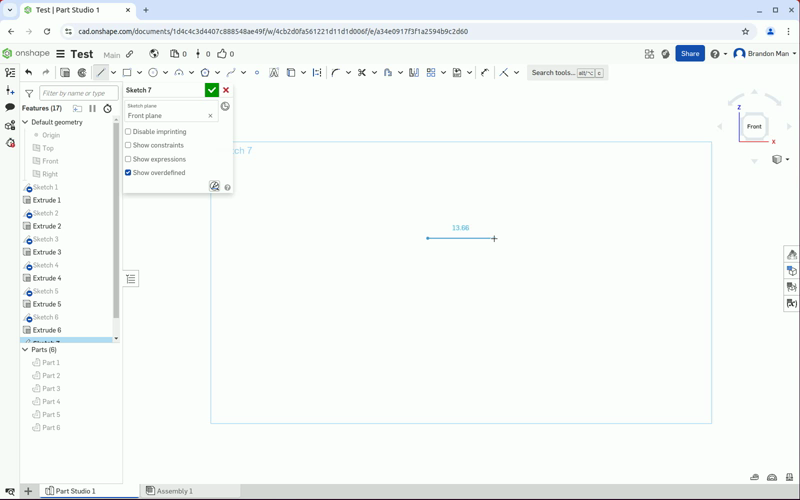
key_down(shift)
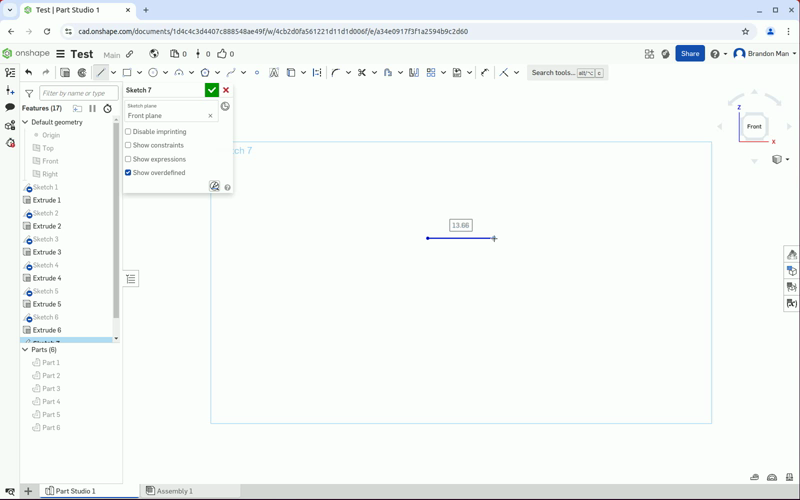
mouse_move(494, 177)
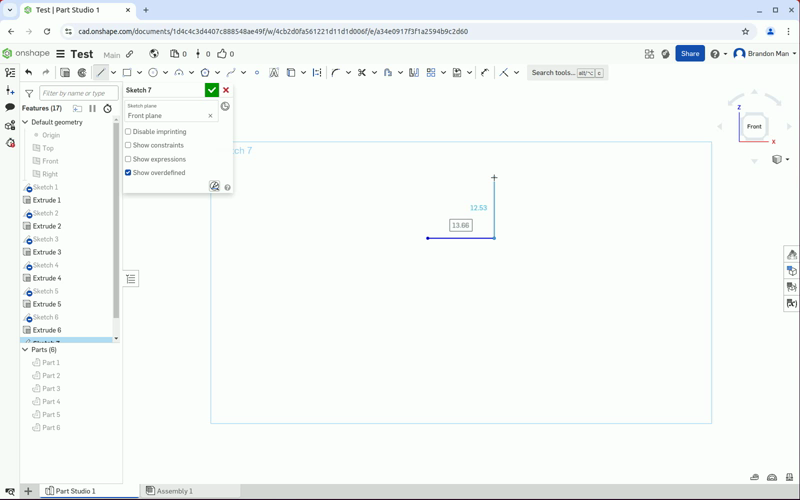
click(494, 177)
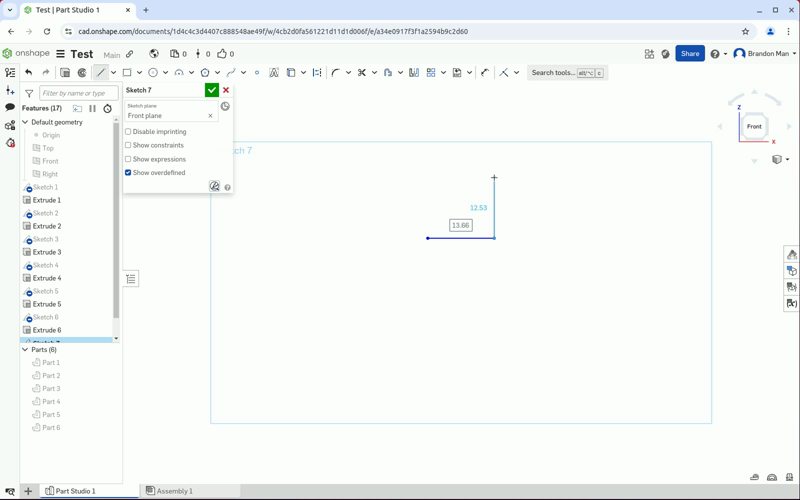
key_up(shift)
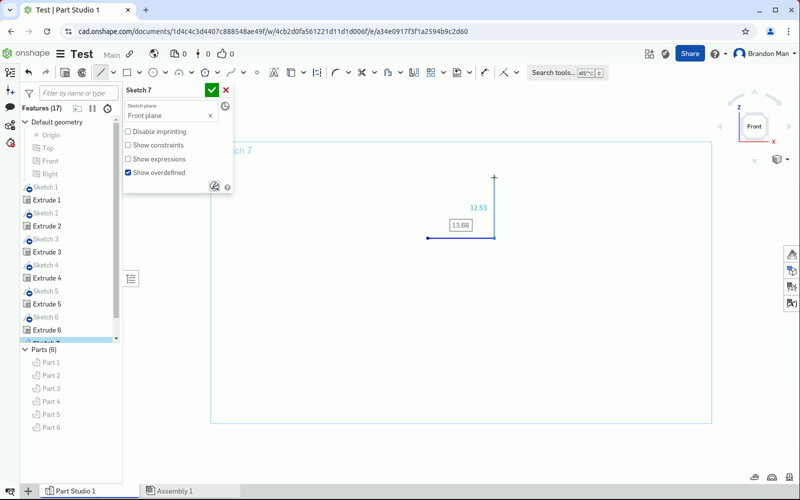
key_down(shift)
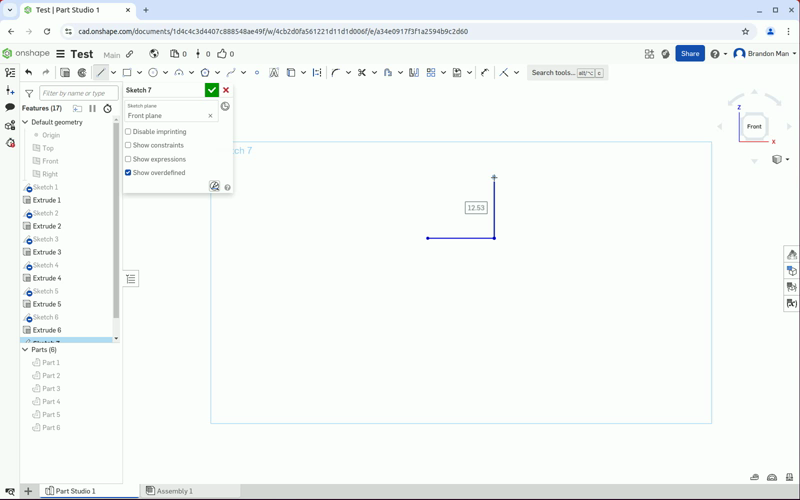
mouse_move(427, 177)
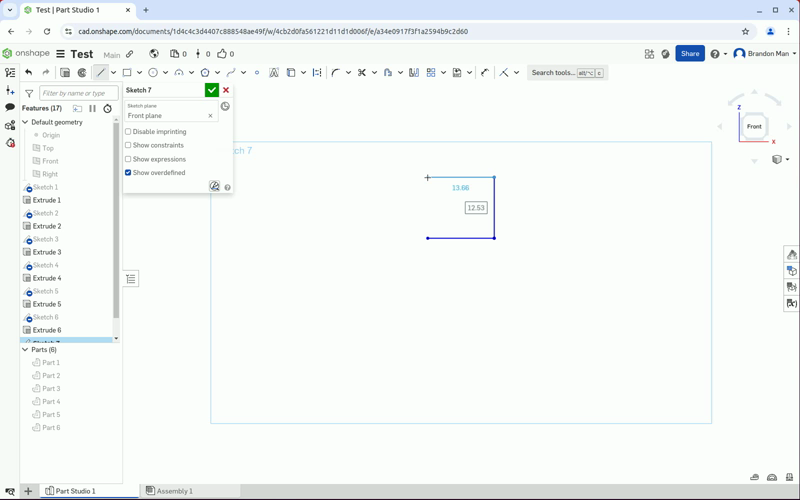
click(427, 177)
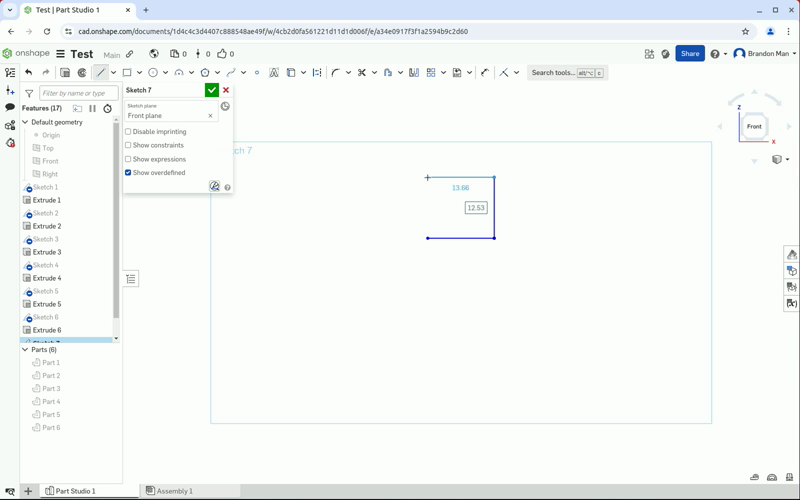
key_up(shift)
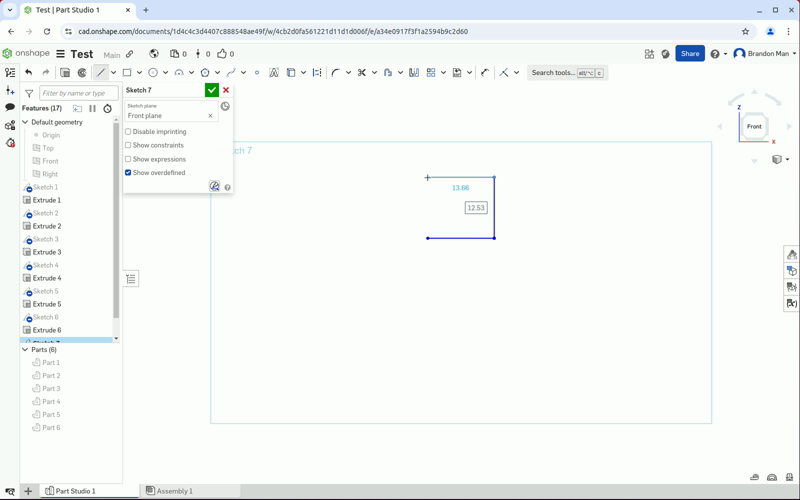
key_down(shift)
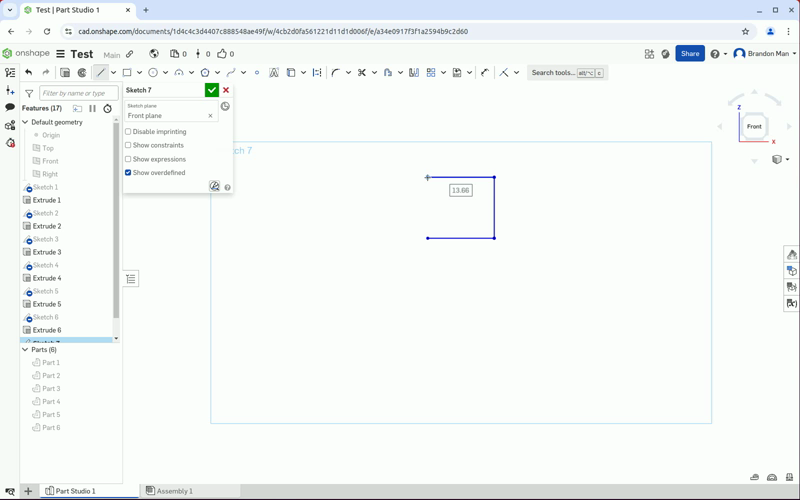
mouse_move(427, 238)
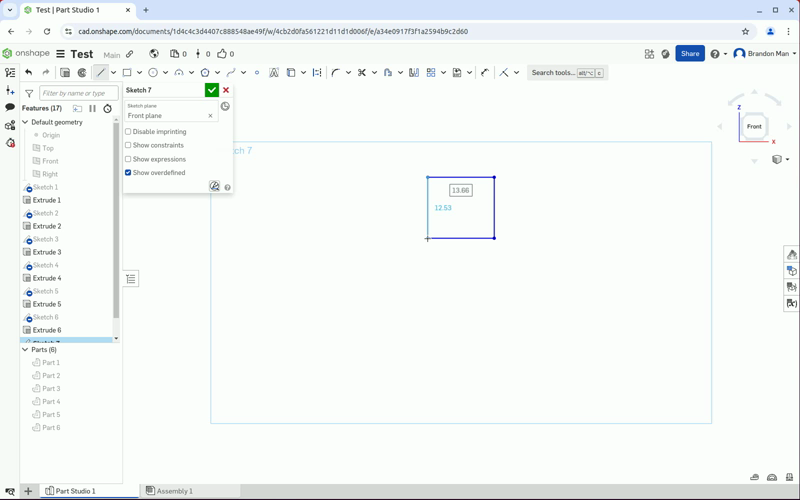
key_up(shift)
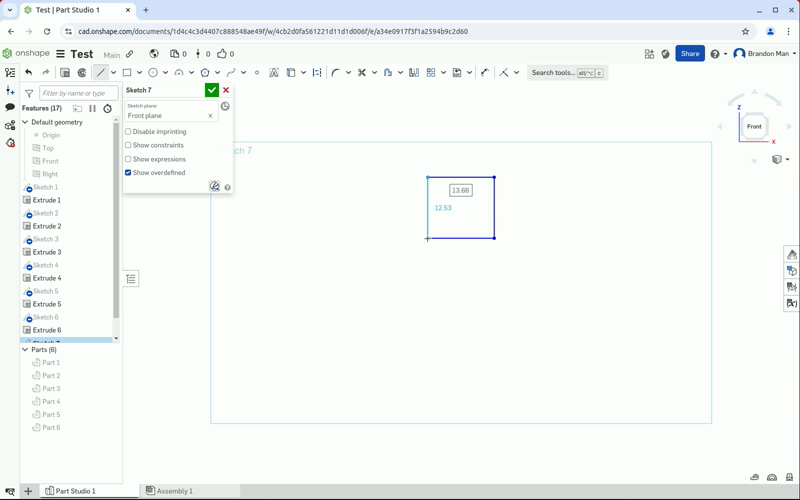
click(427, 238)
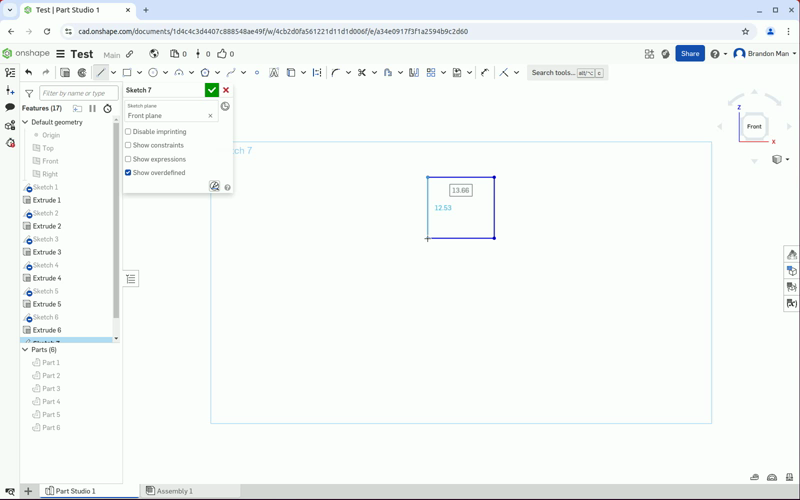
key(esc)
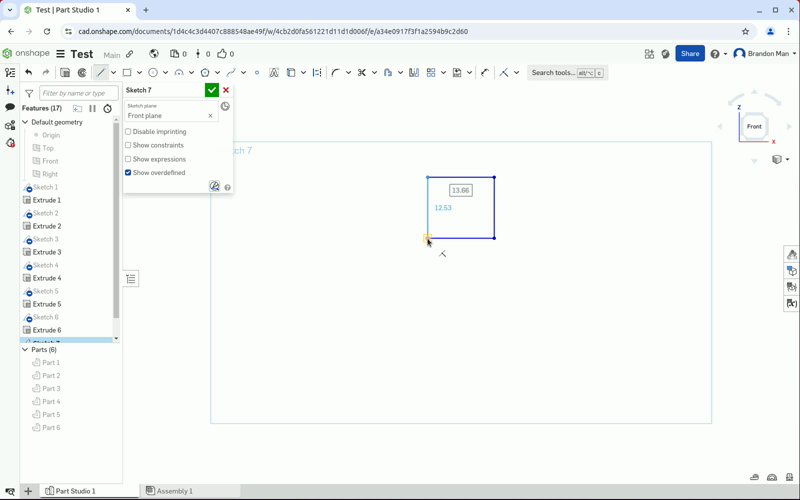
mouse_move(449, 227)
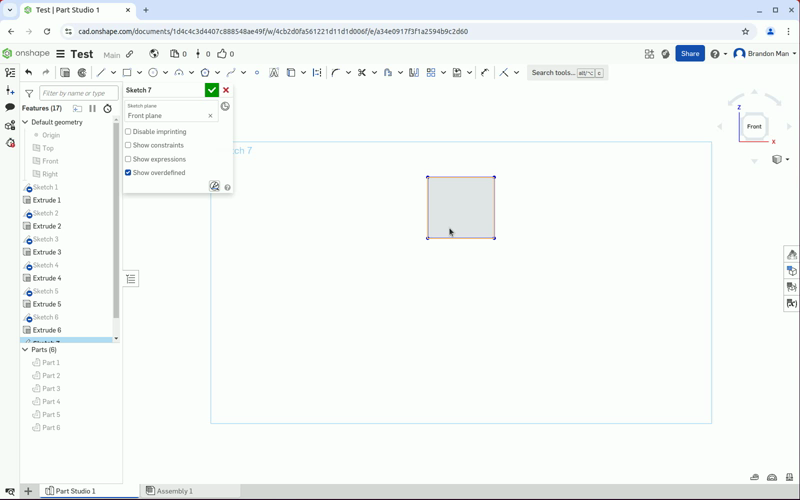
click(449, 227)
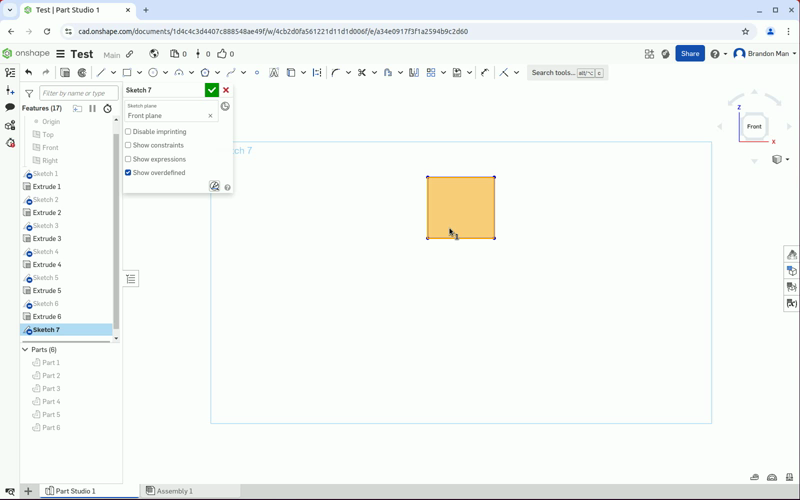
mouse_move(73, 352)
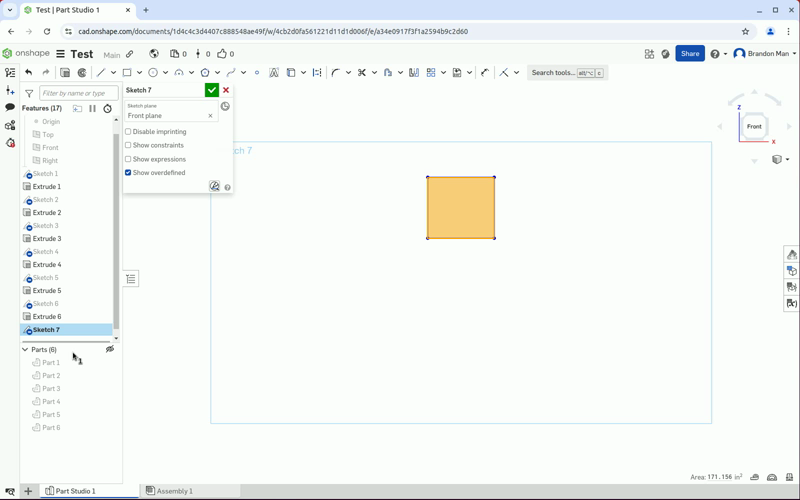
key(shift+y)
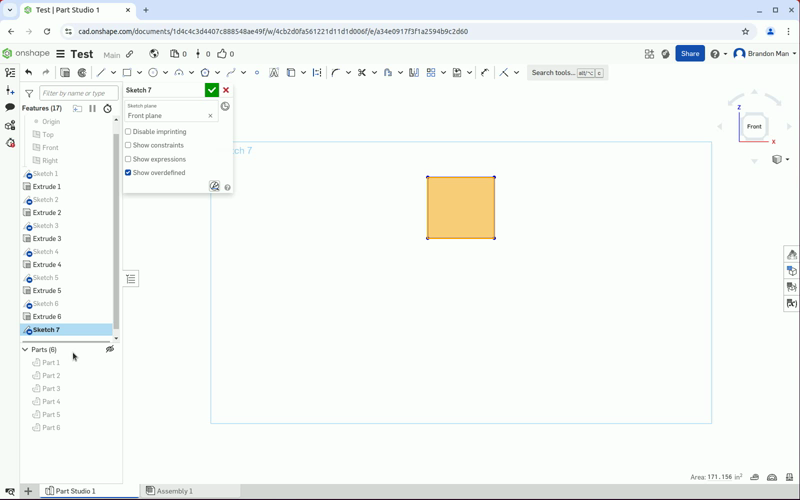
key(shift+e)
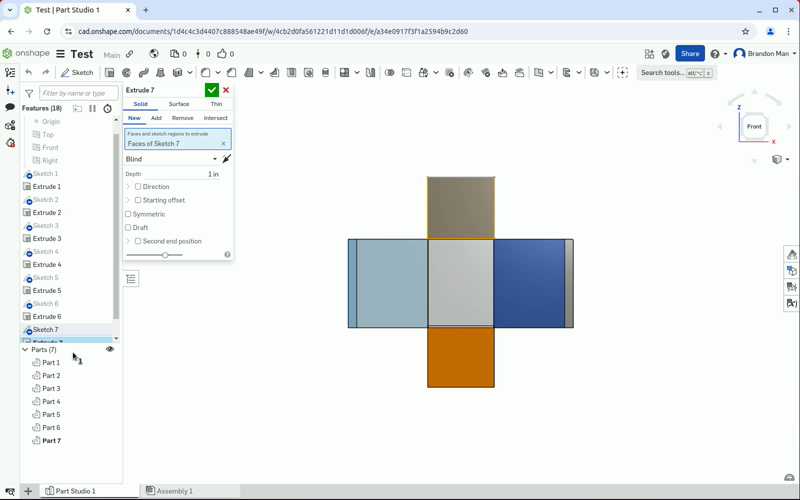
mouse_move(143, 106)
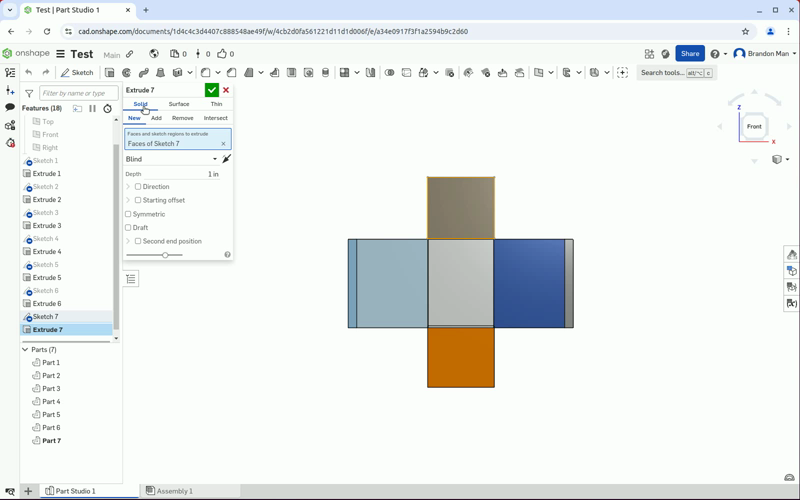
click(143, 106)
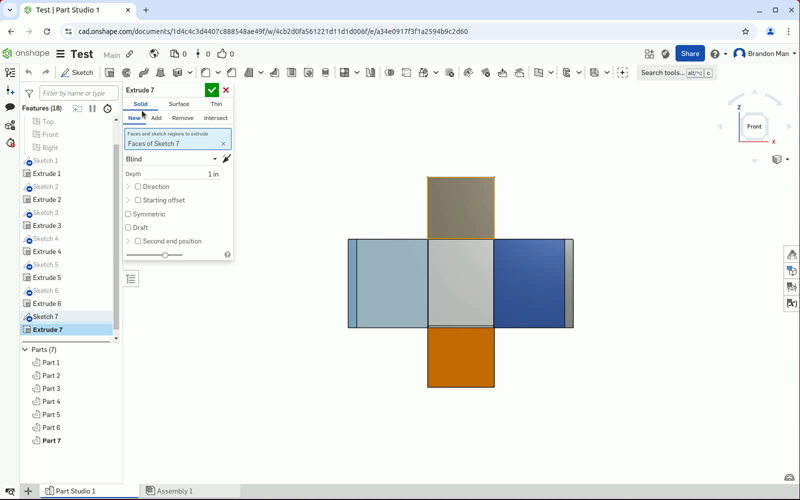
mouse_move(137, 120)
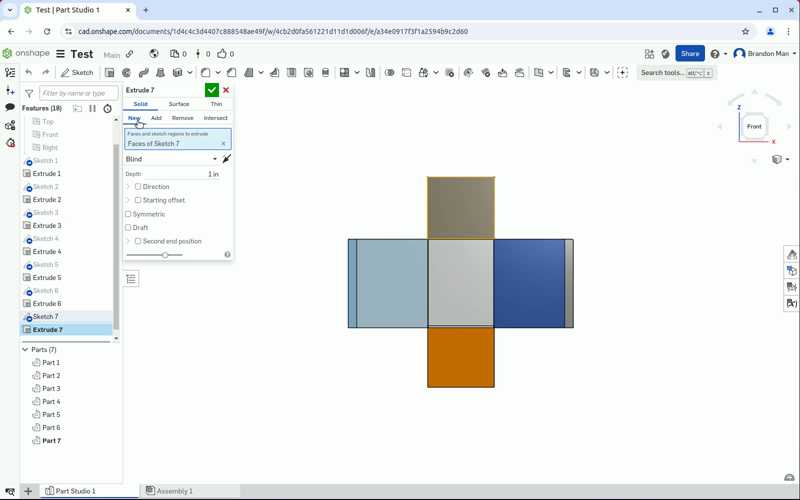
click(137, 120)
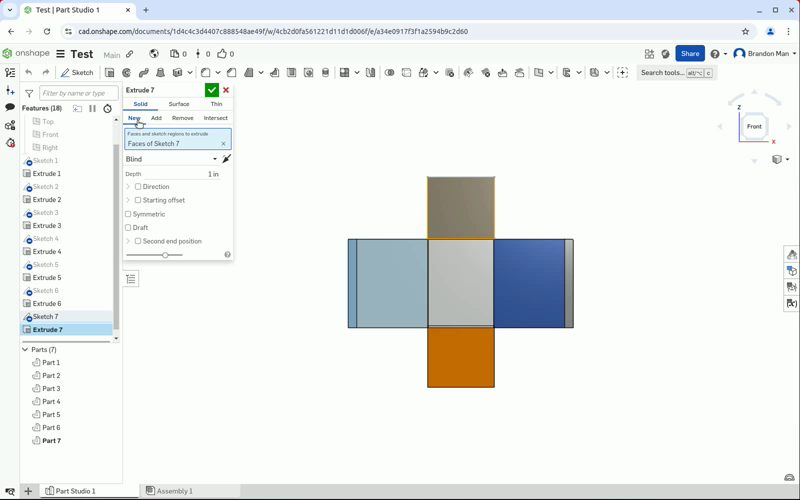
key(tab, 4)
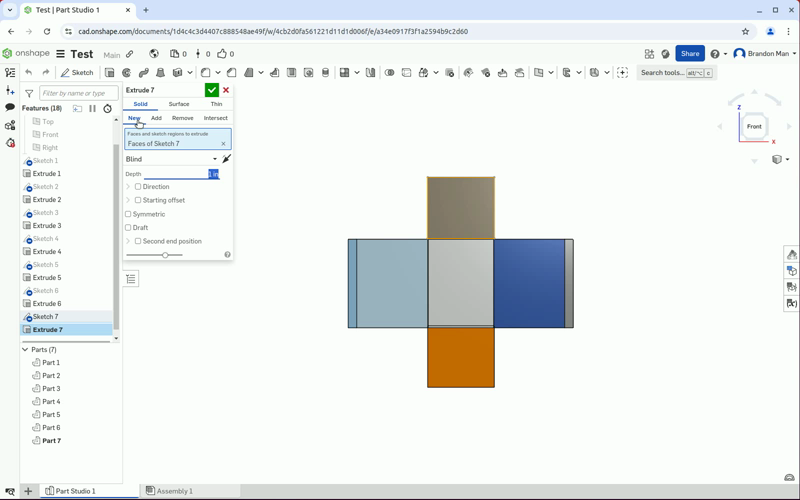
text(1.685)
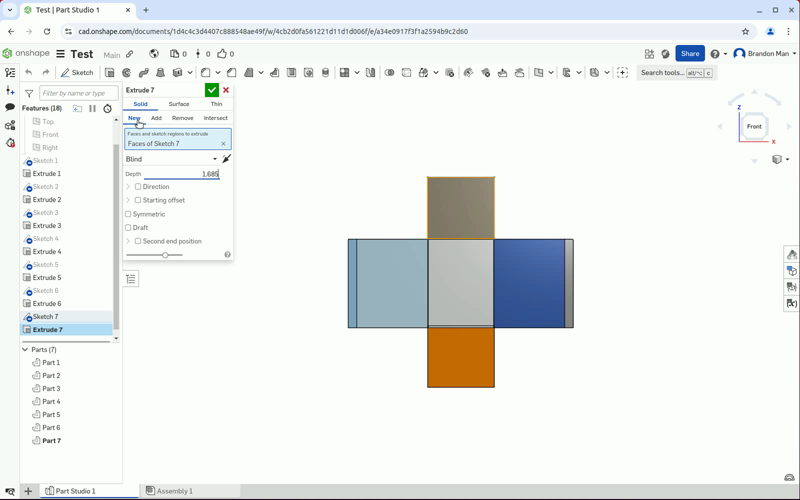
key(enter)
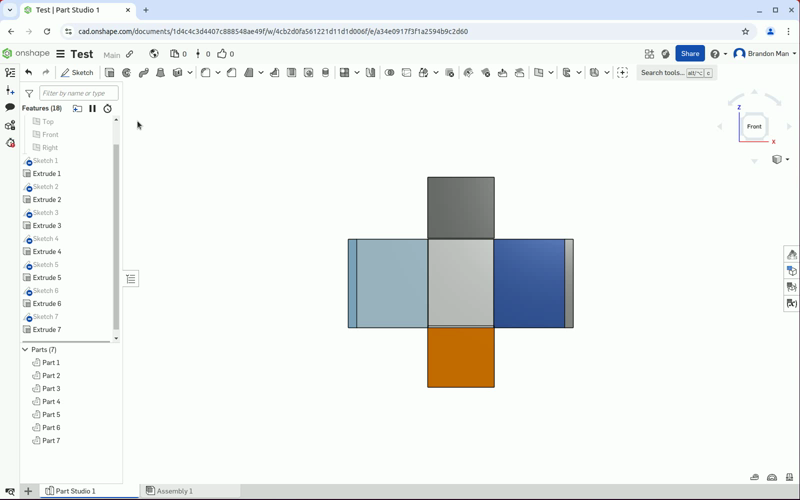
key(shift+h)
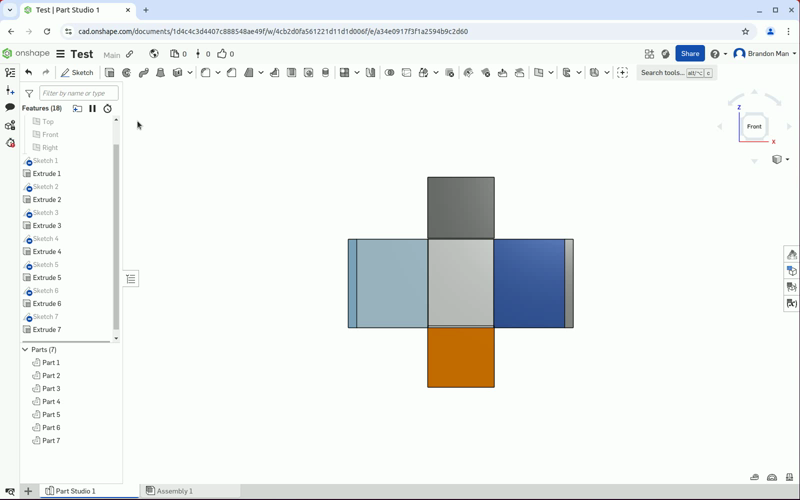
key(shift+h)
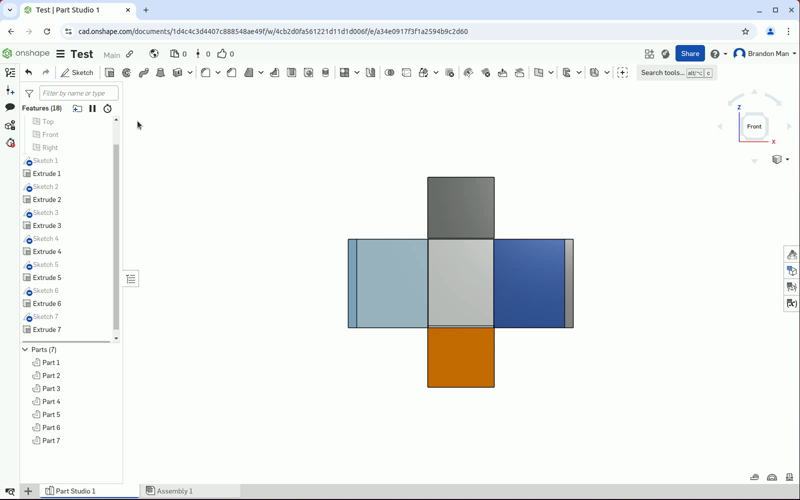
mouse_move(69, 163)
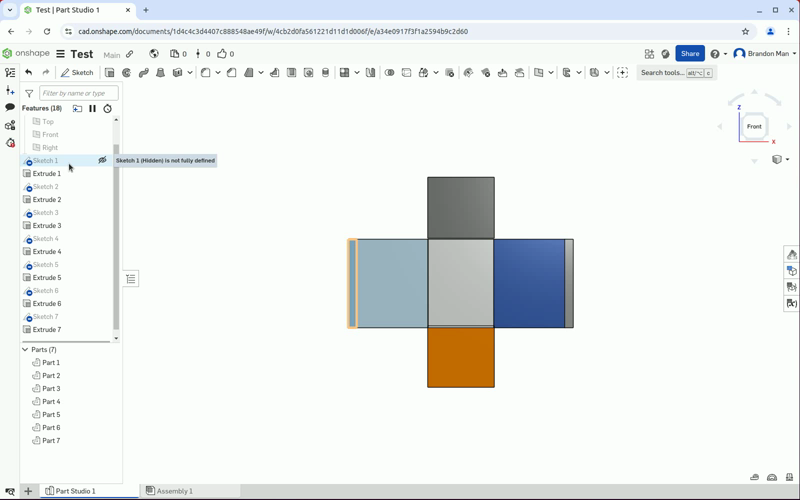
click(69, 163)
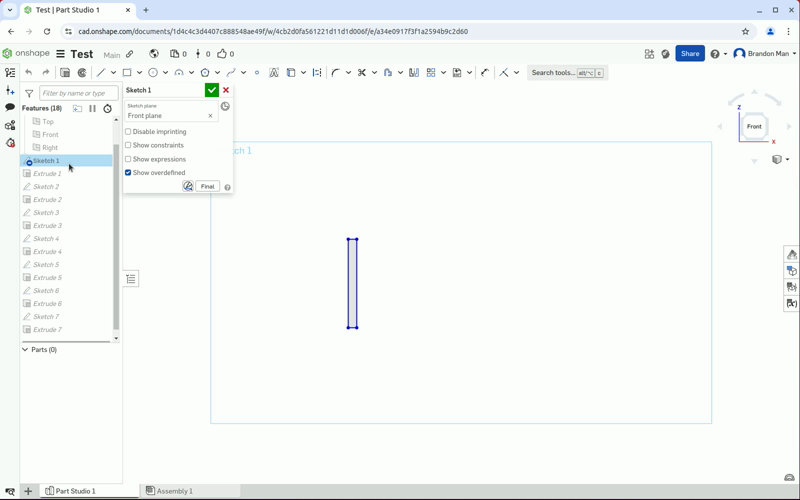
mouse_move(229, 92)
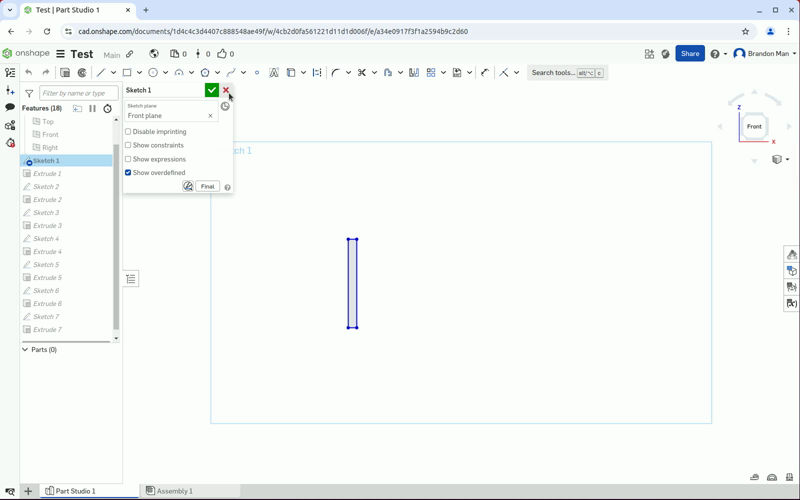
click(229, 92)
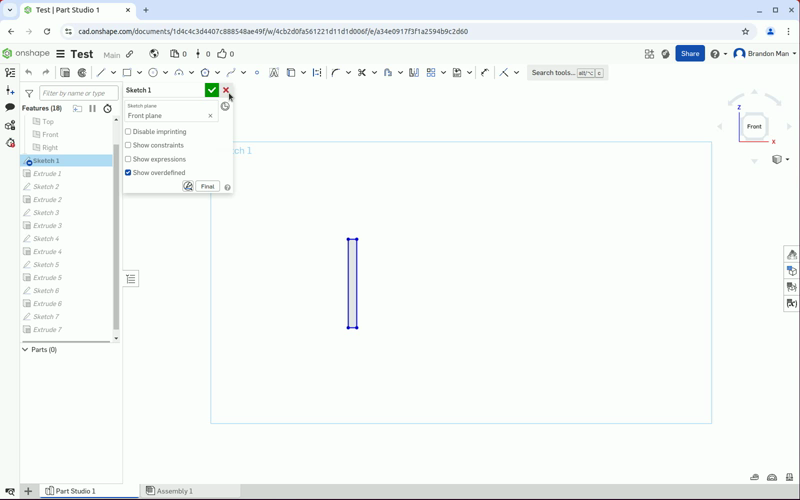
key(shift+s)
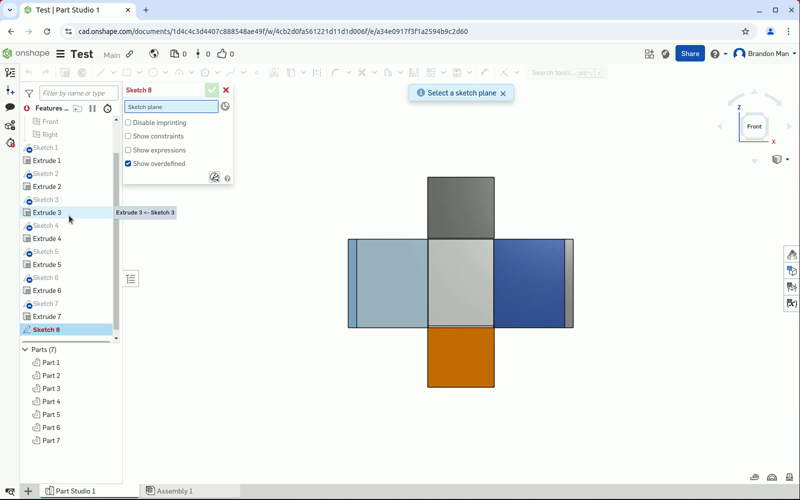
scroll(3)
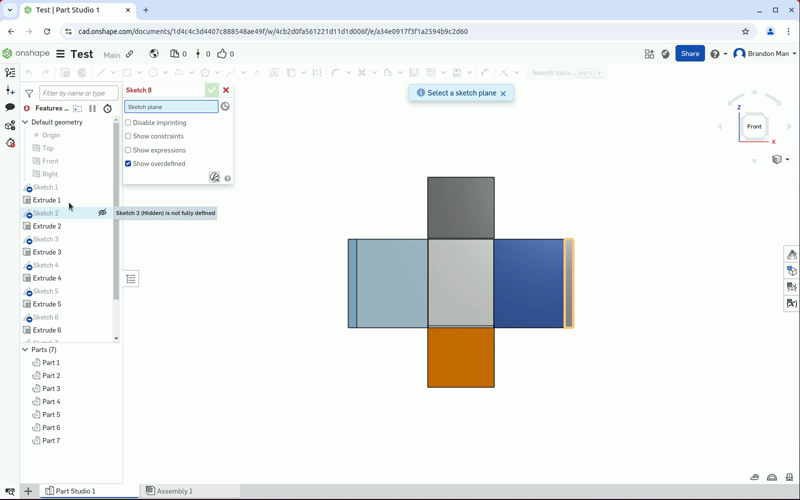
mouse_move(69, 163)
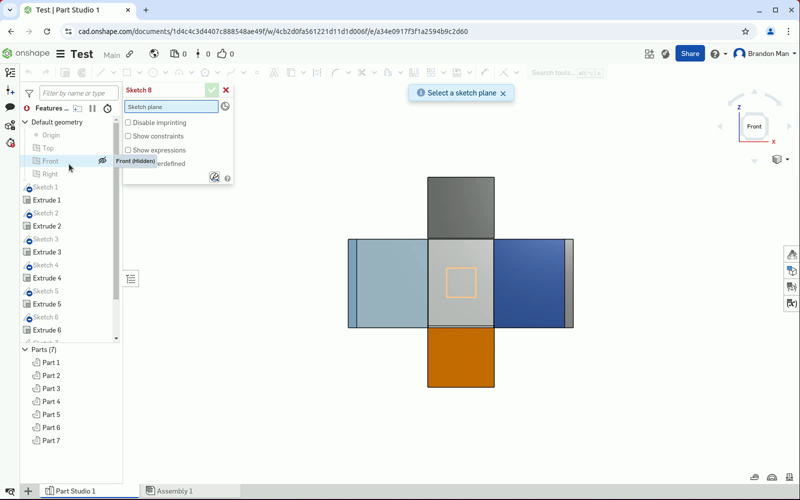
click(69, 163)
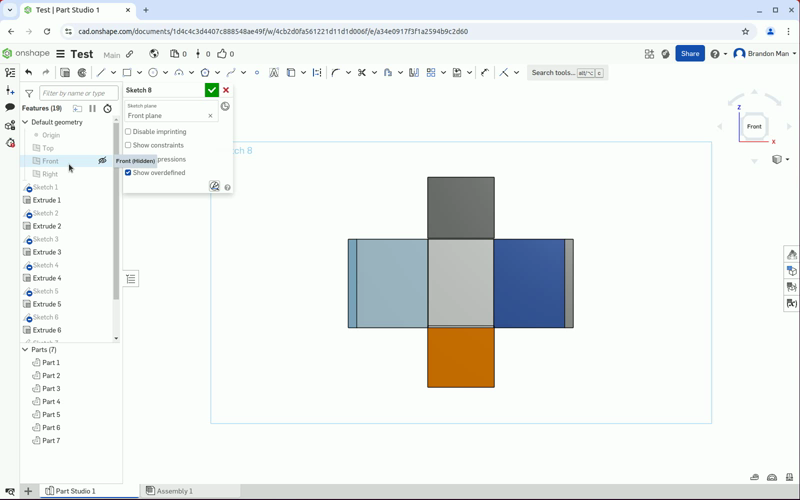
mouse_move(73, 352)
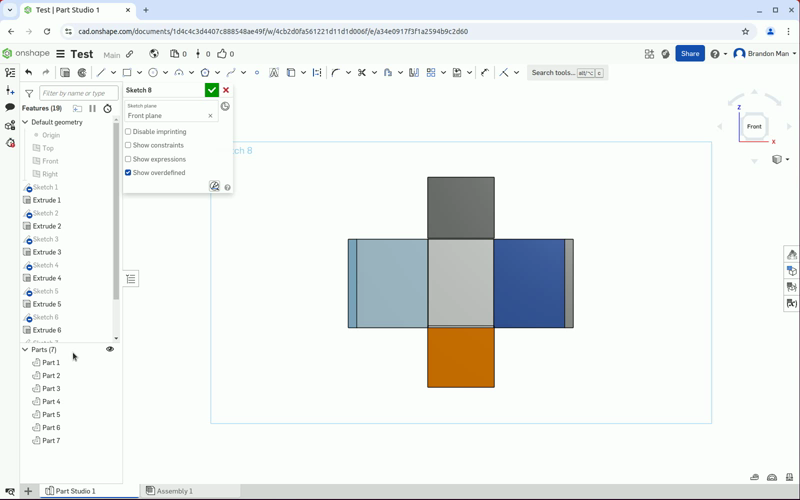
key(y)
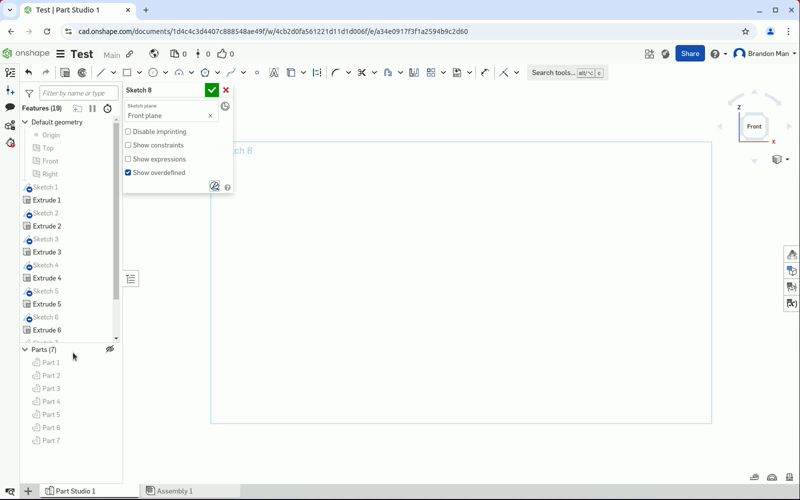
key(l)
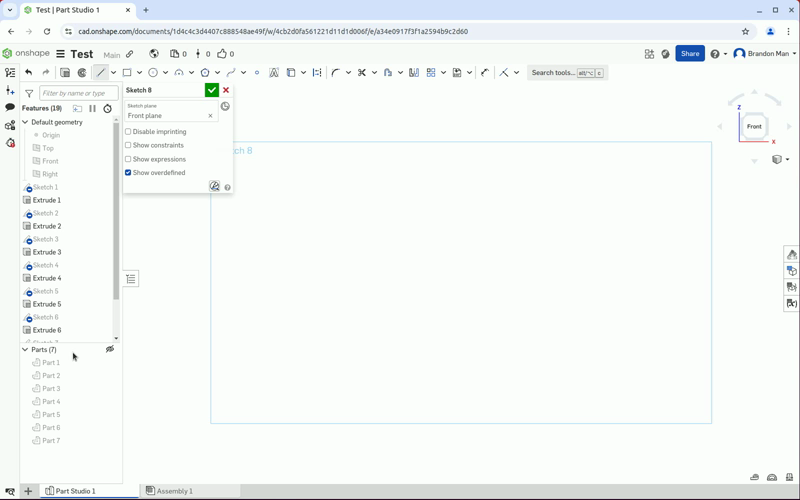
key_down(shift)
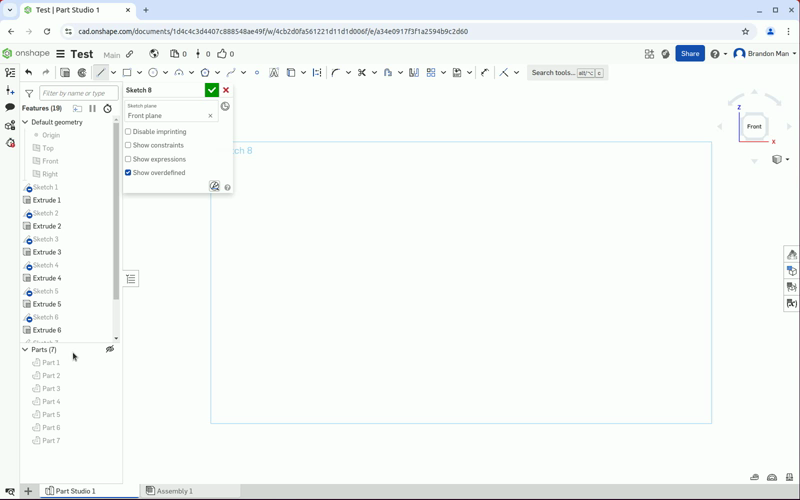
mouse_move(427, 178)
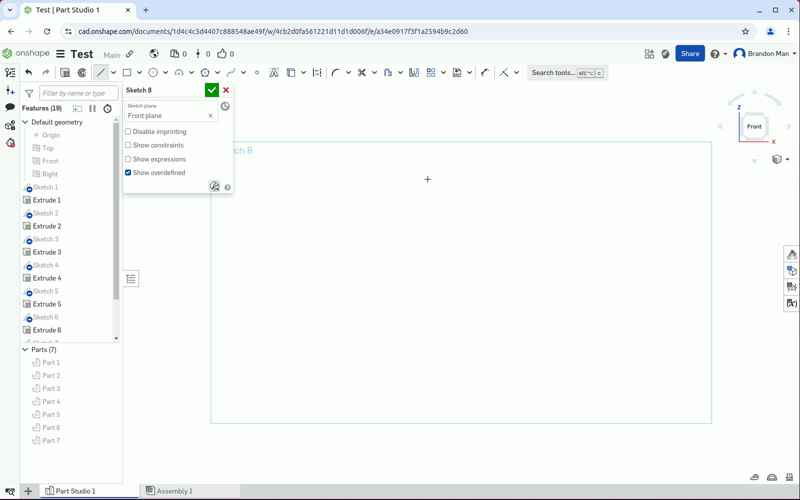
click(427, 178)
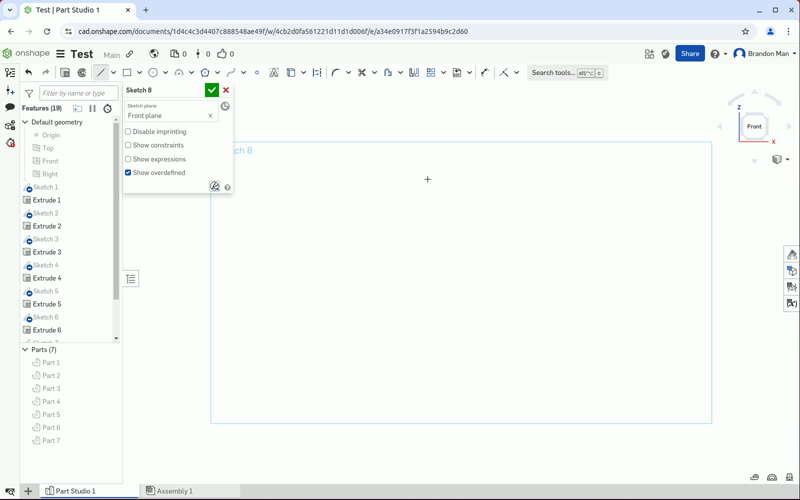
key_up(shift)
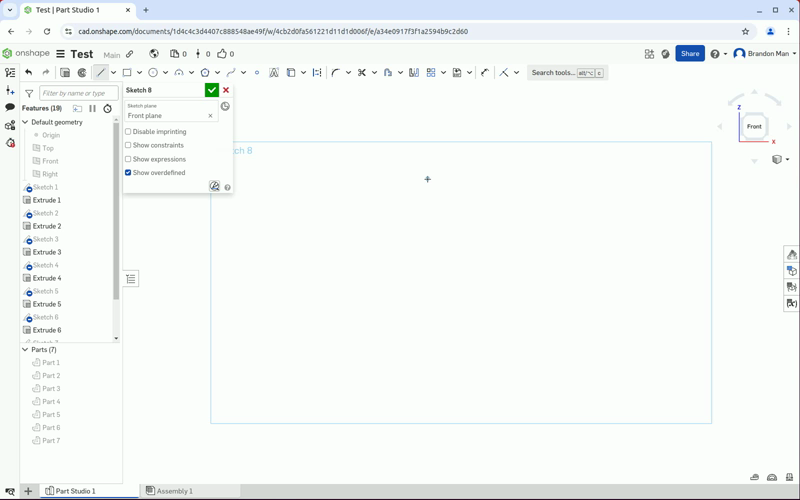
key_down(shift)
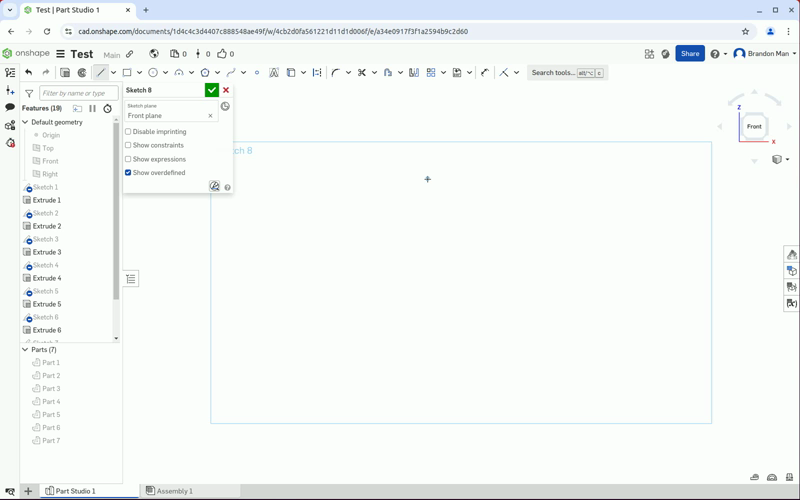
mouse_move(494, 178)
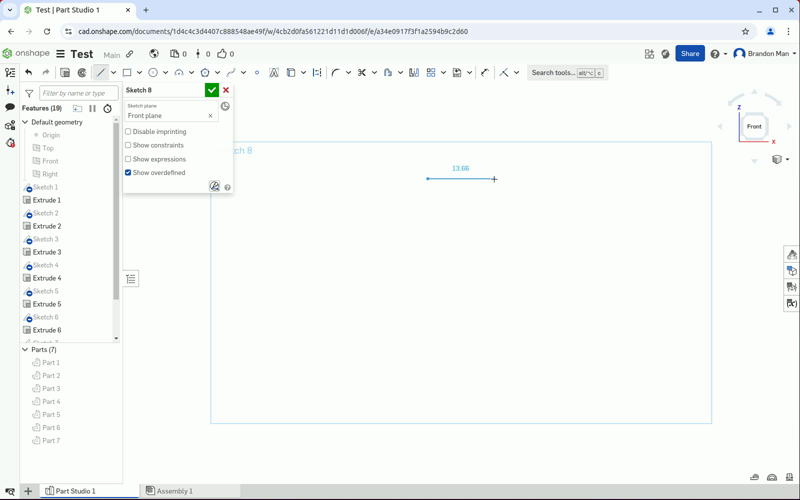
click(494, 178)
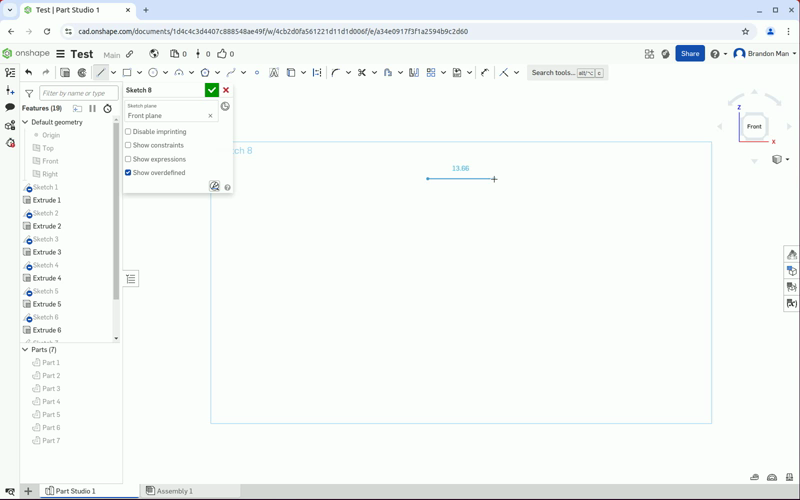
key_up(shift)
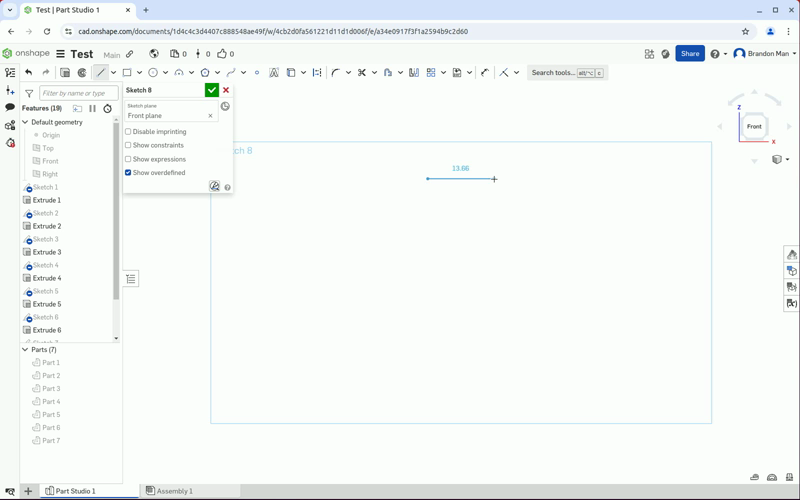
key_down(shift)
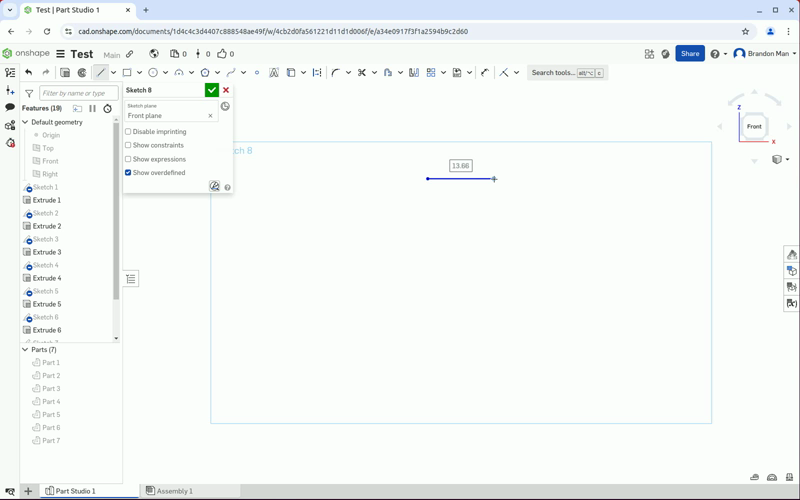
mouse_move(524, 178)
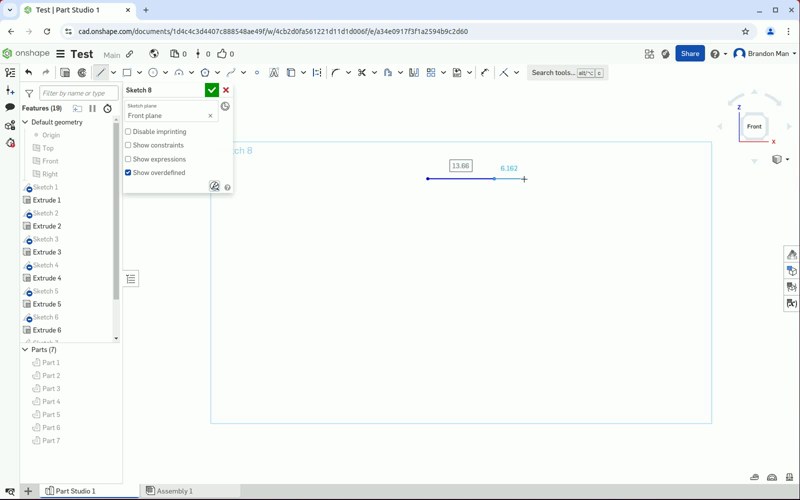
mouse_move(494, 170)
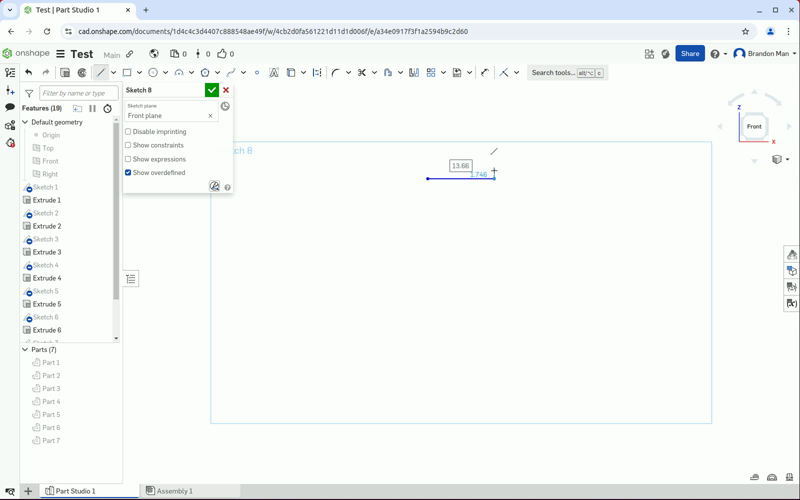
click(494, 170)
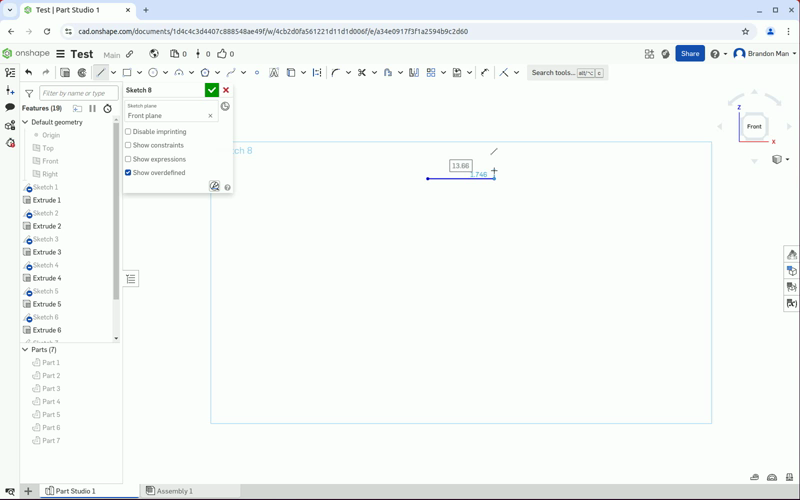
key_up(shift)
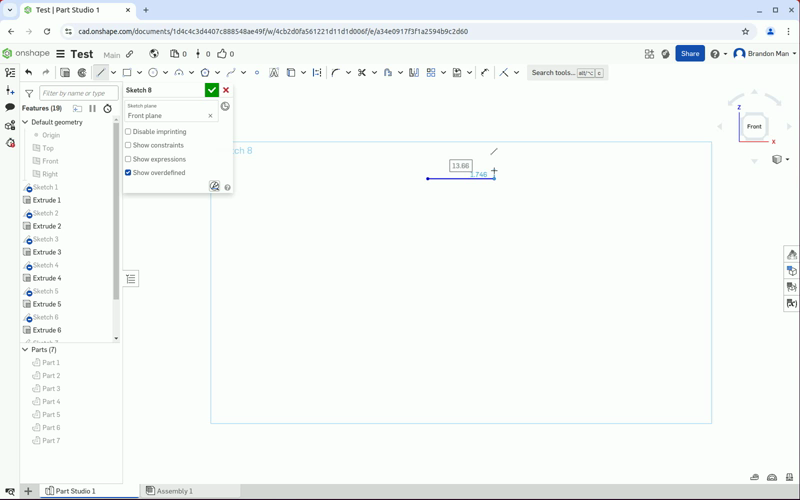
key_down(shift)
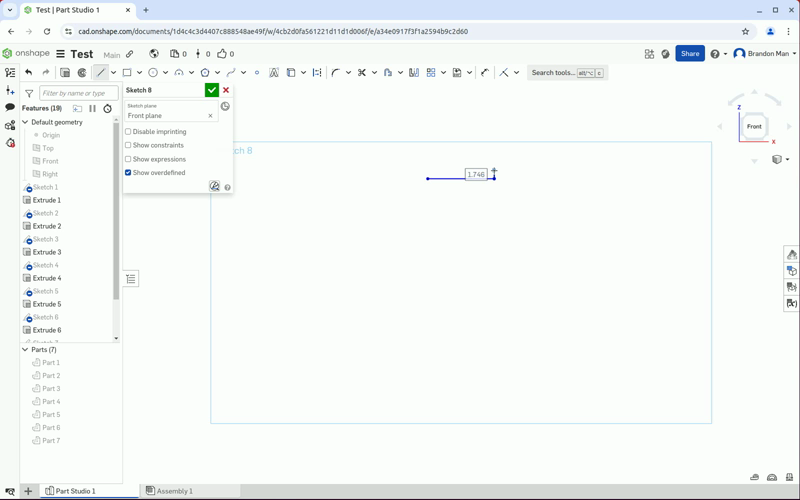
mouse_move(427, 170)
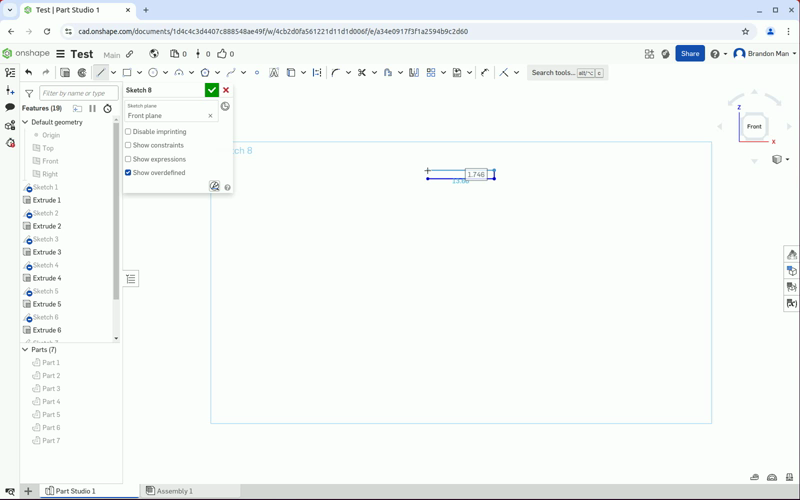
click(427, 170)
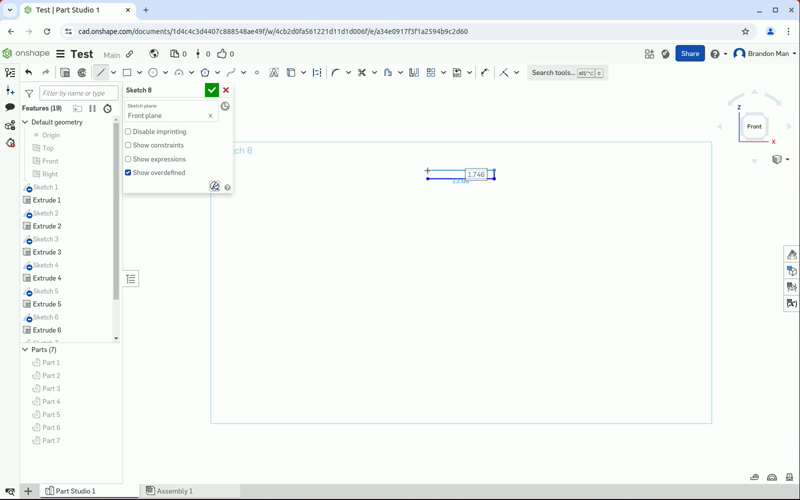
key_up(shift)
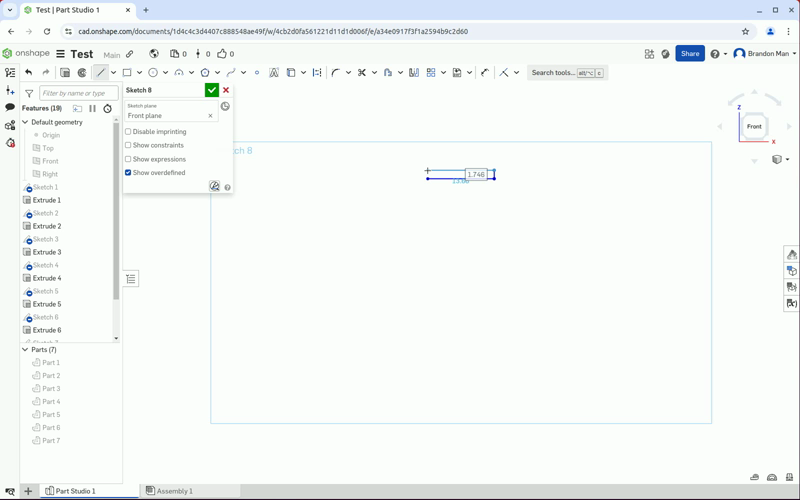
mouse_move(457, 170)
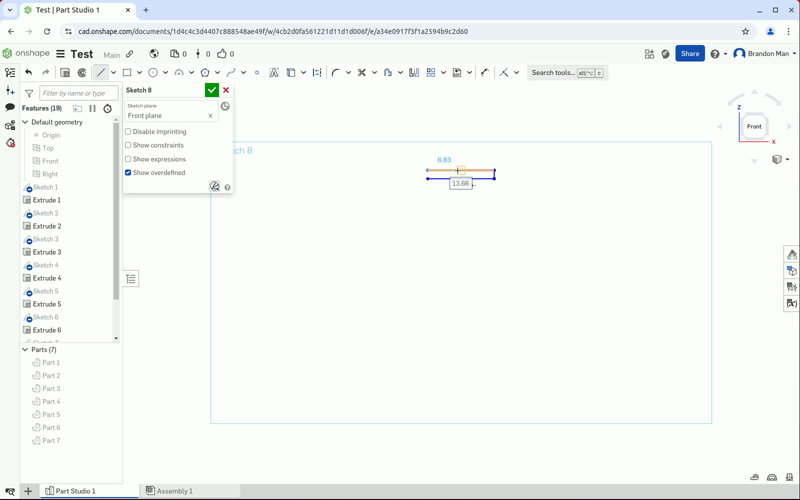
key_down(shift)
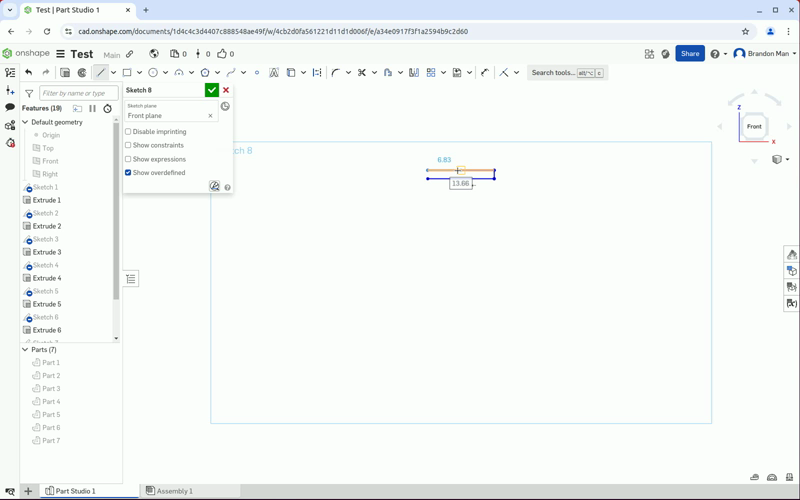
mouse_move(427, 178)
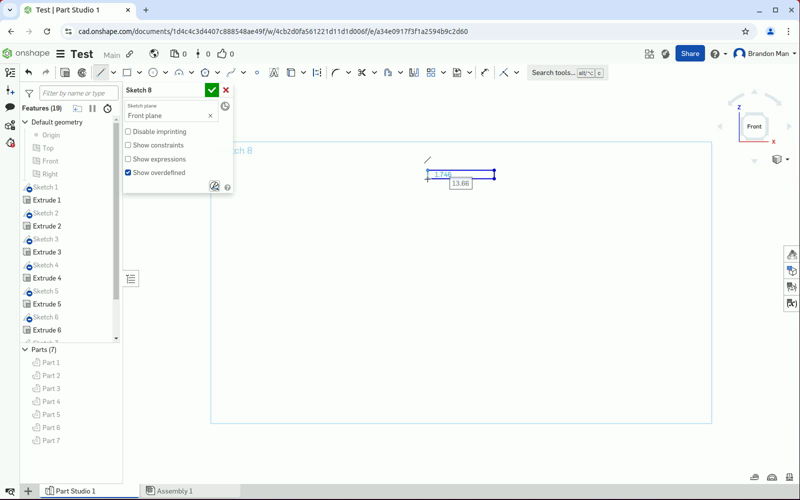
key_up(shift)
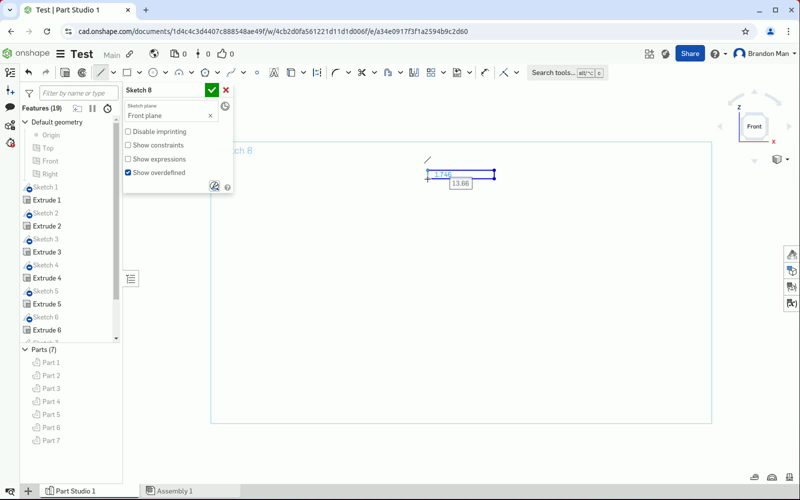
click(427, 178)
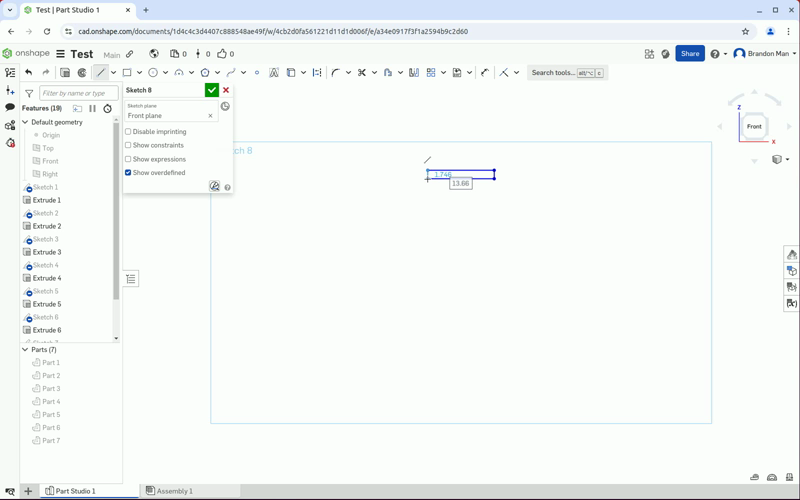
key(esc)
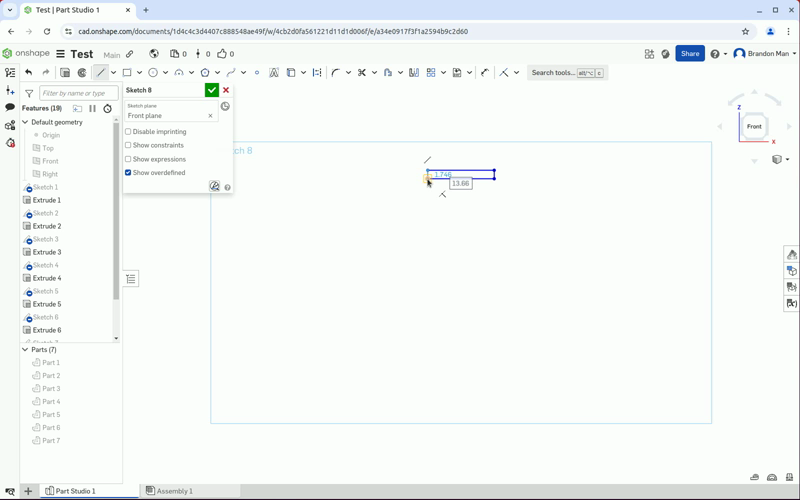
mouse_move(465, 171)
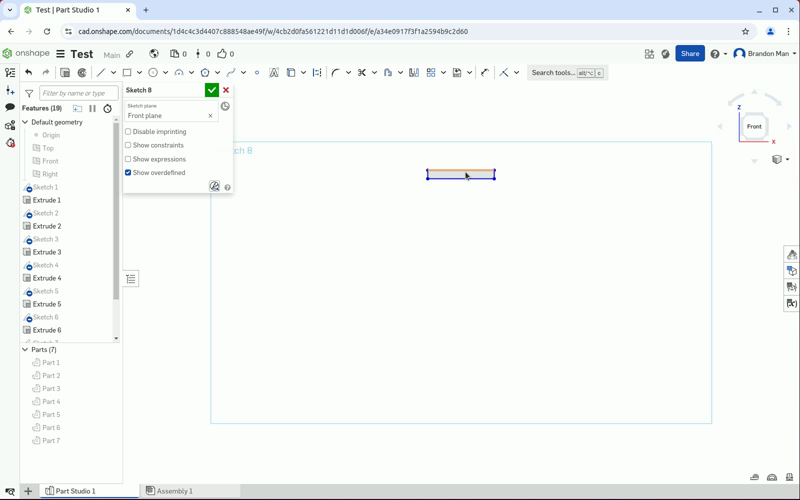
scroll(6)
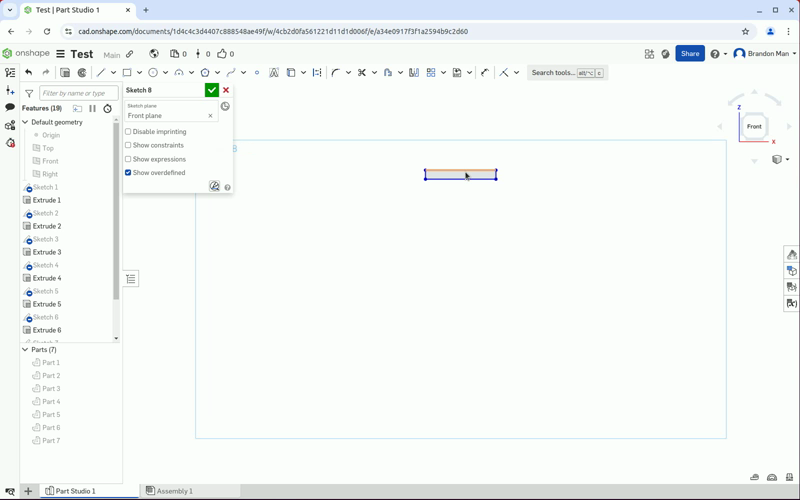
scroll(6)
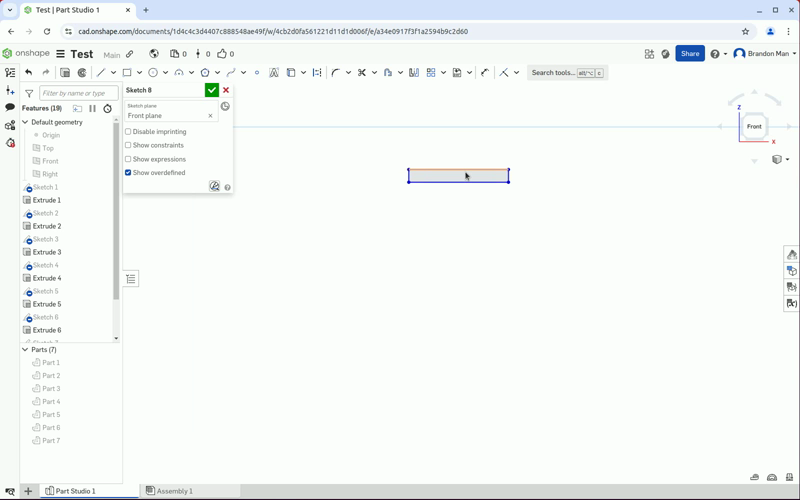
scroll(6)
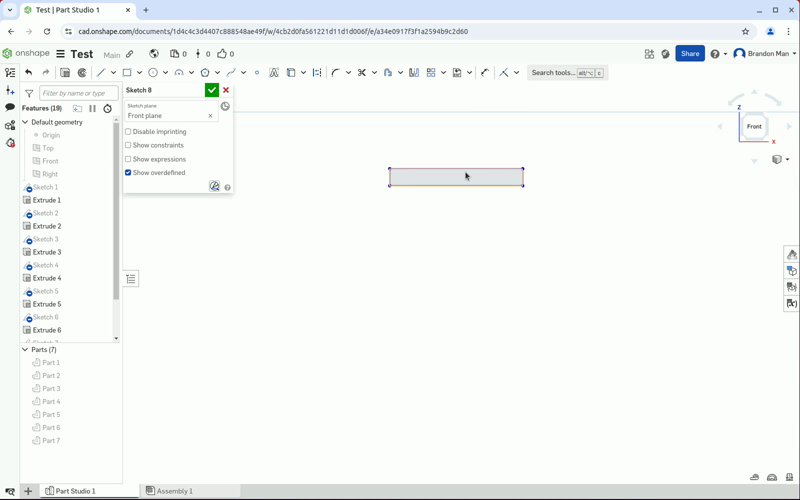
scroll(6)
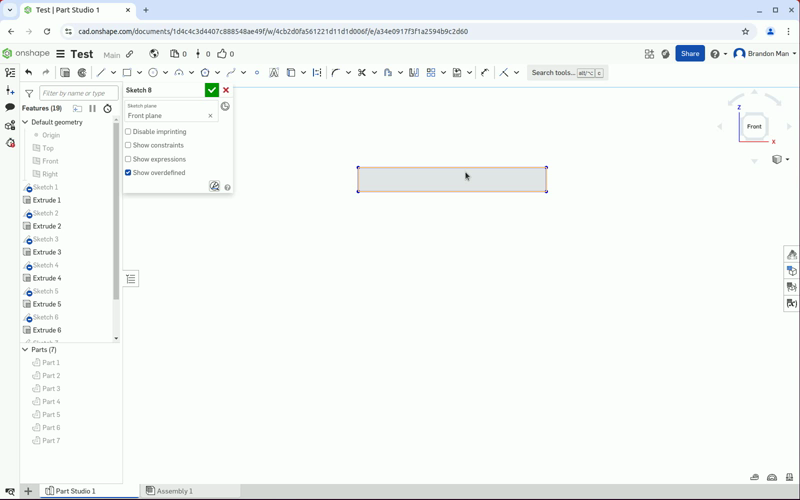
scroll(6)
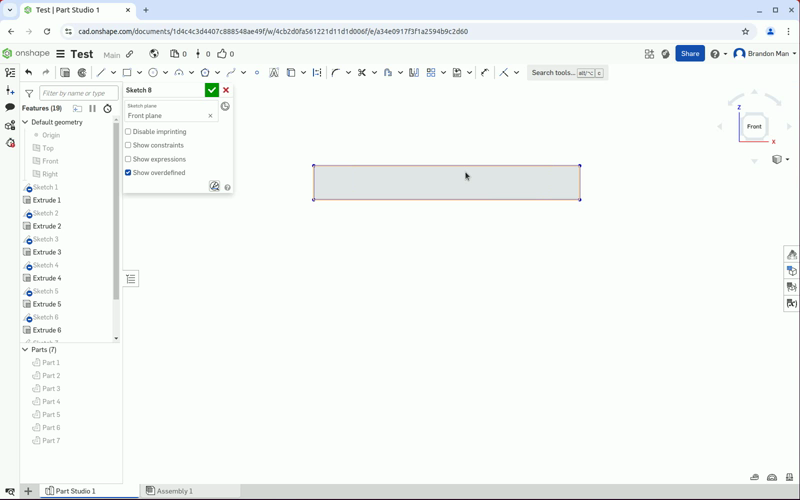
scroll(6)
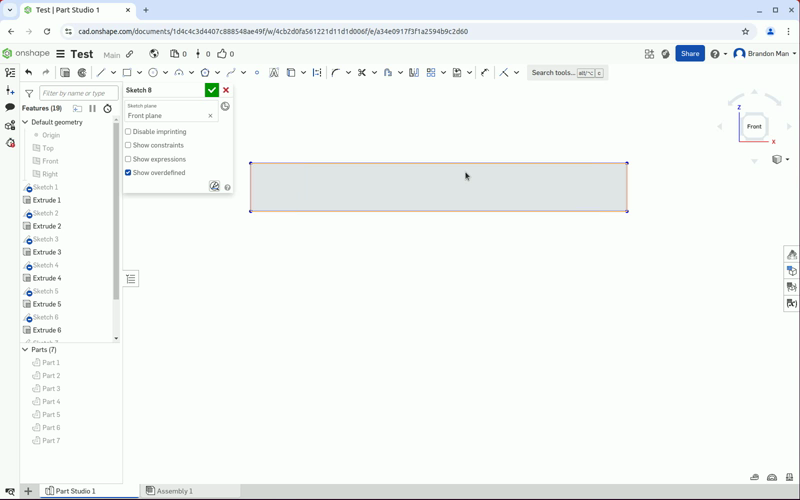
scroll(6)
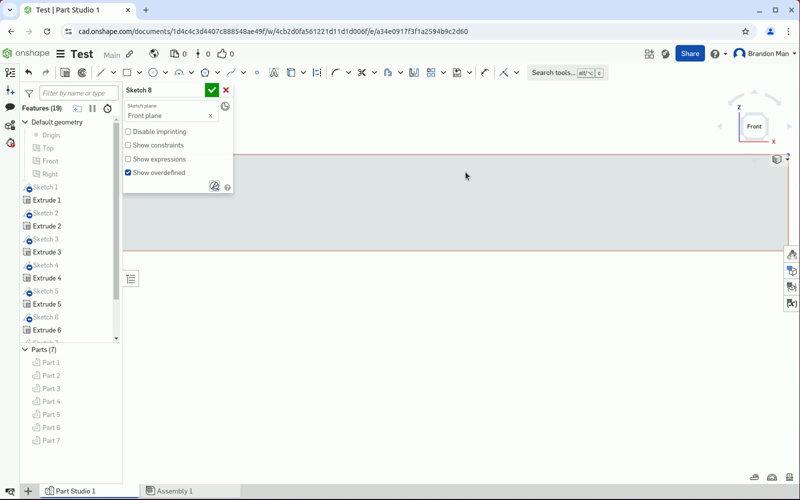
click(465, 171)
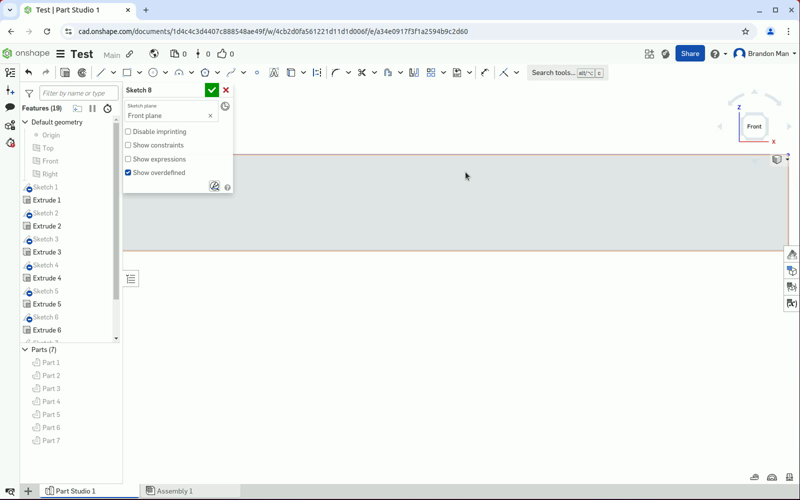
scroll(-6)
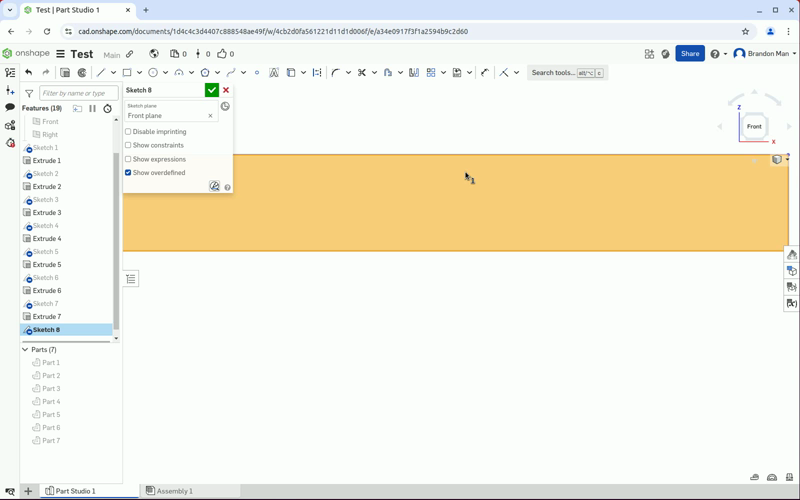
scroll(-6)
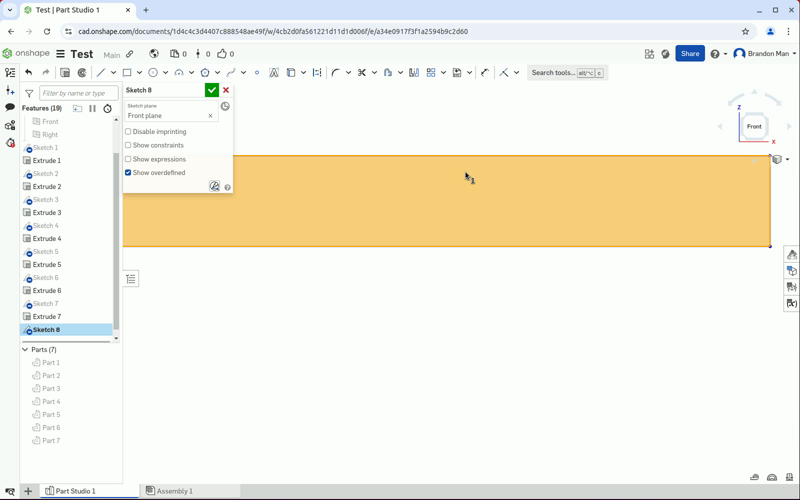
scroll(-6)
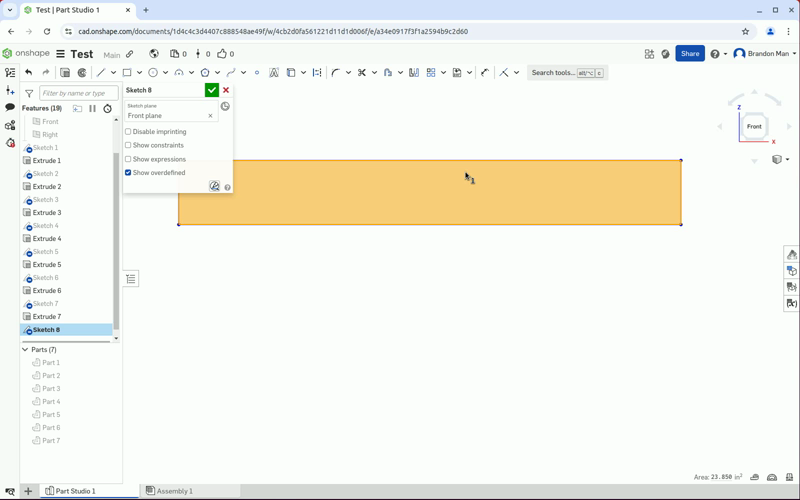
scroll(-6)
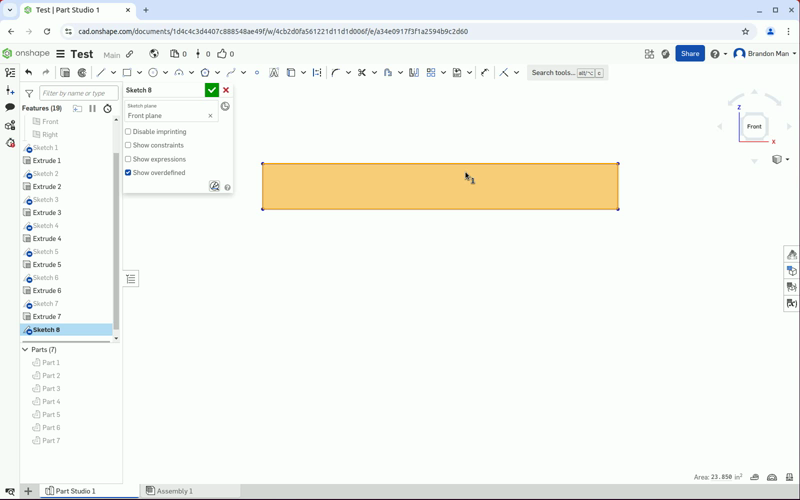
scroll(-6)
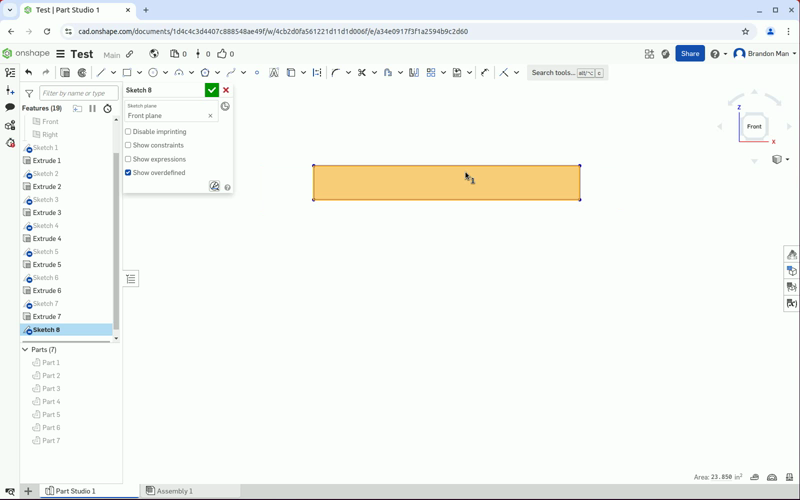
scroll(-6)
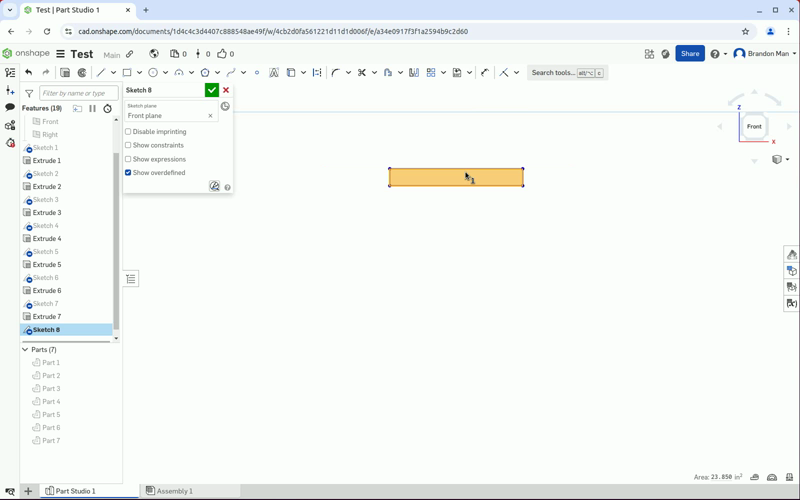
scroll(-6)
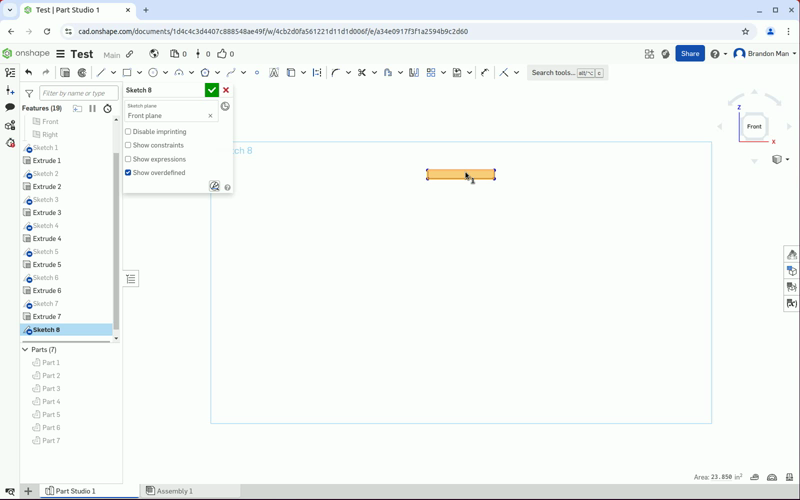
mouse_move(73, 352)
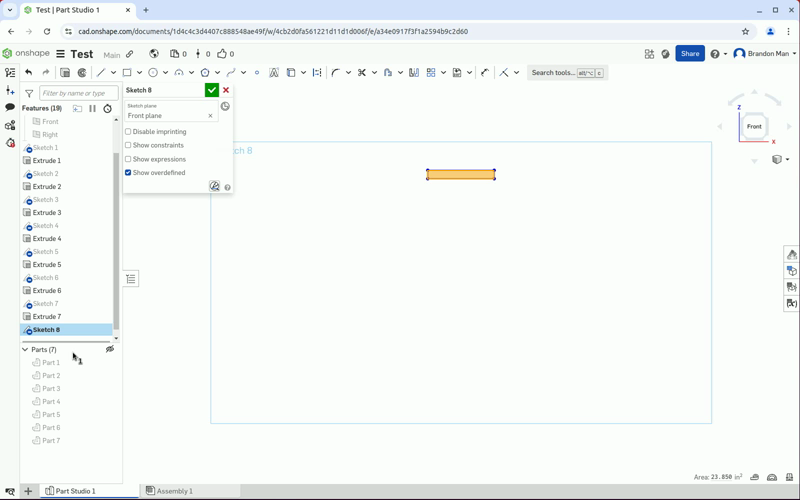
key(shift+y)
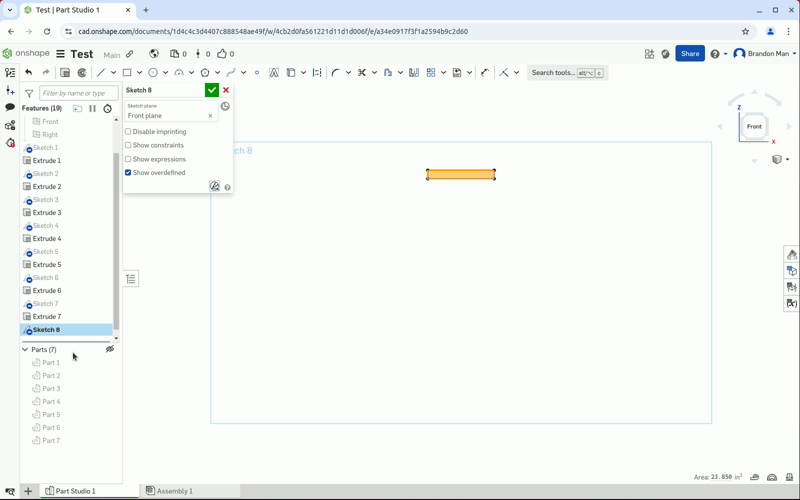
key(shift+e)
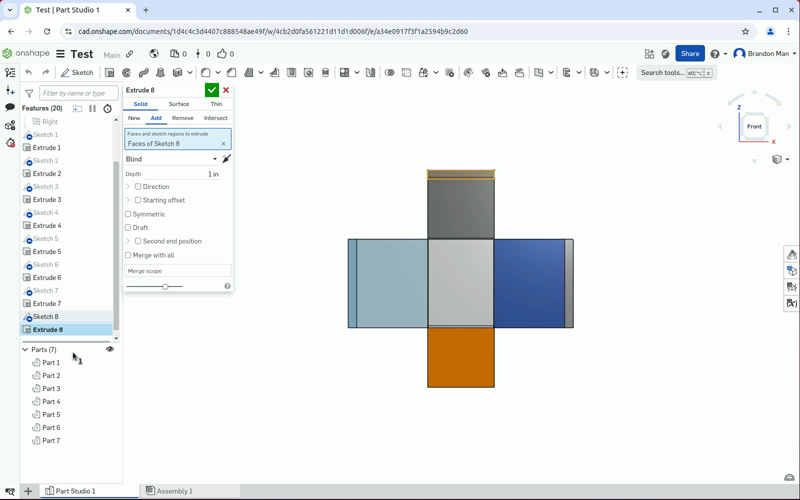
mouse_move(143, 106)
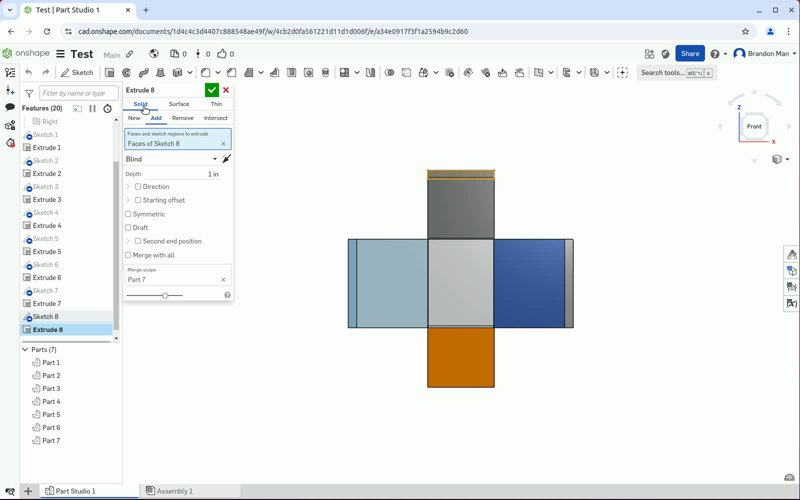
click(143, 106)
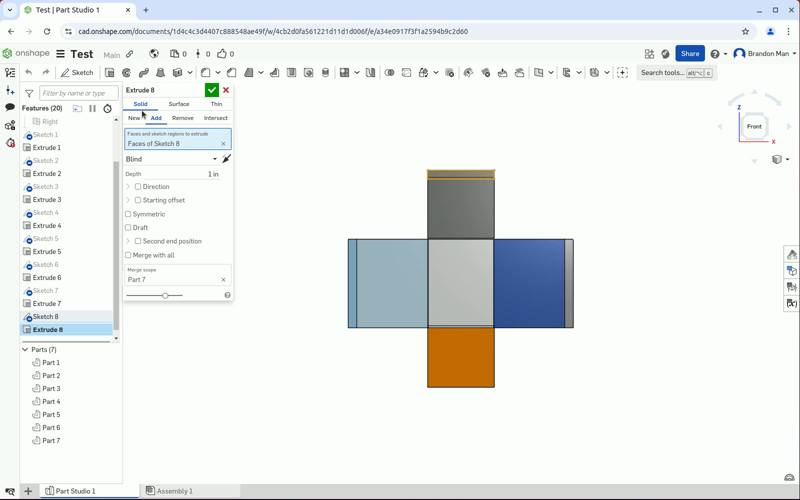
mouse_move(137, 120)
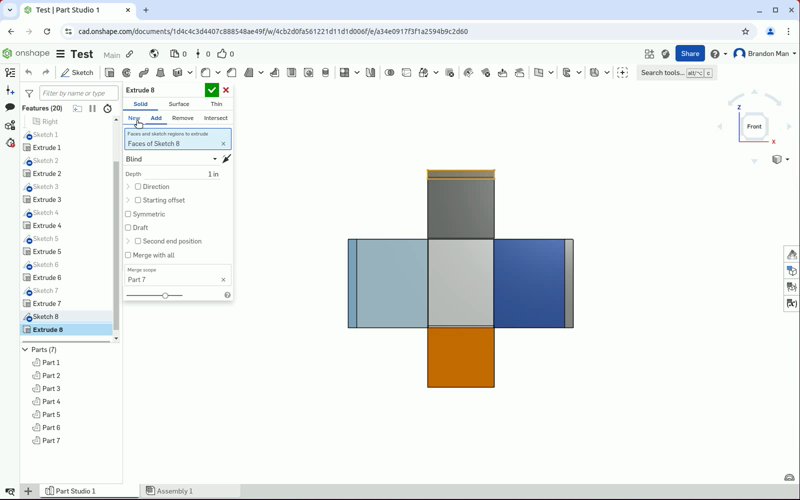
click(137, 120)
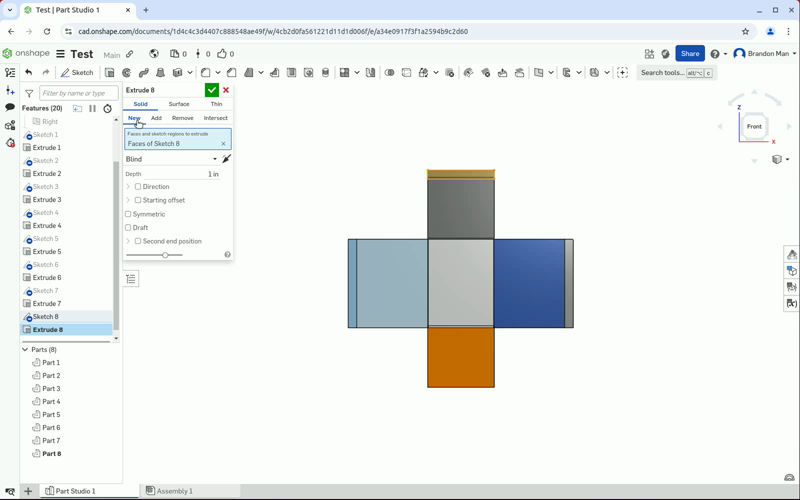
key(tab, 4)
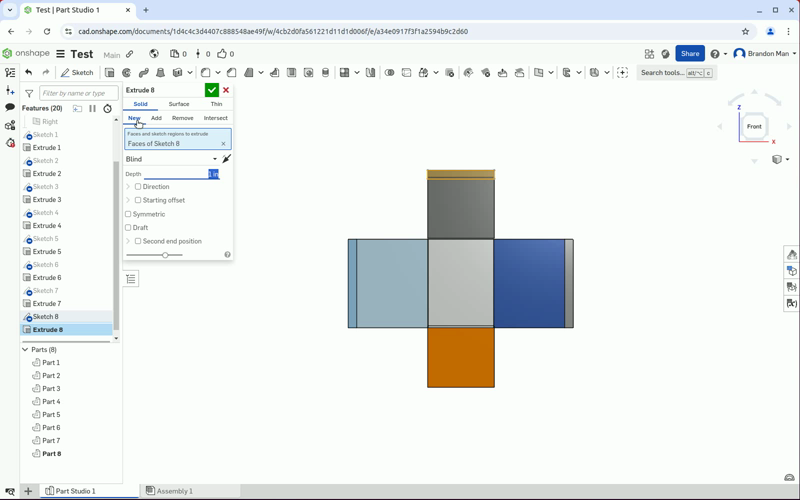
text(1.685)
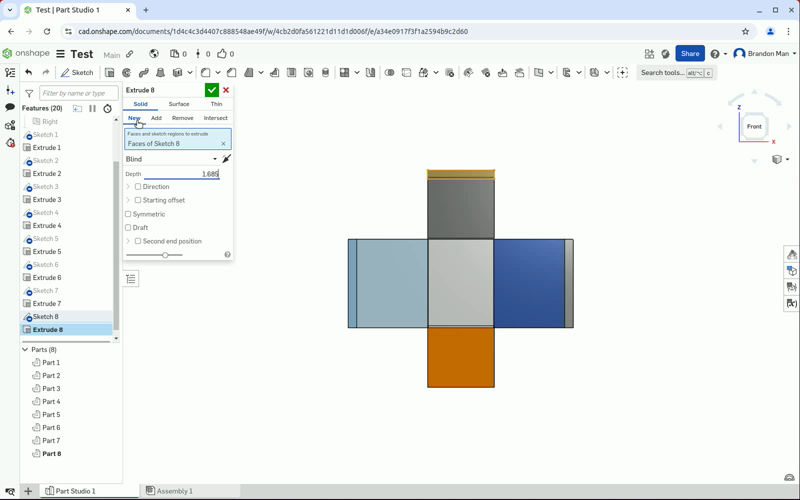
key(enter)
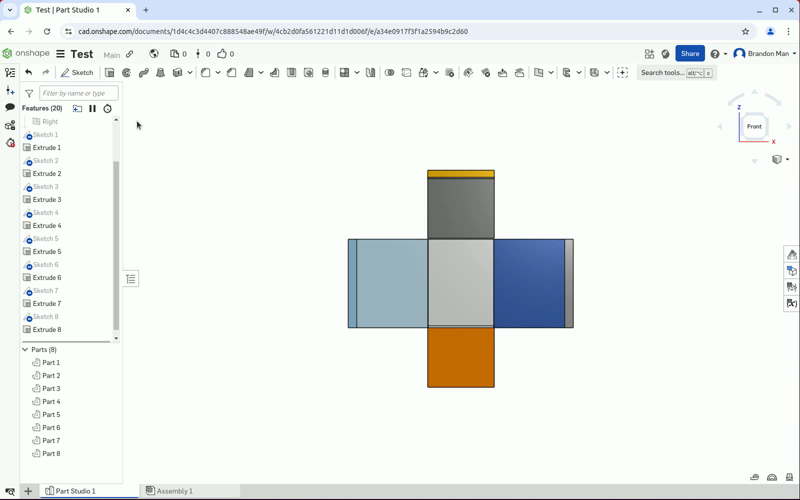
key(shift+h)
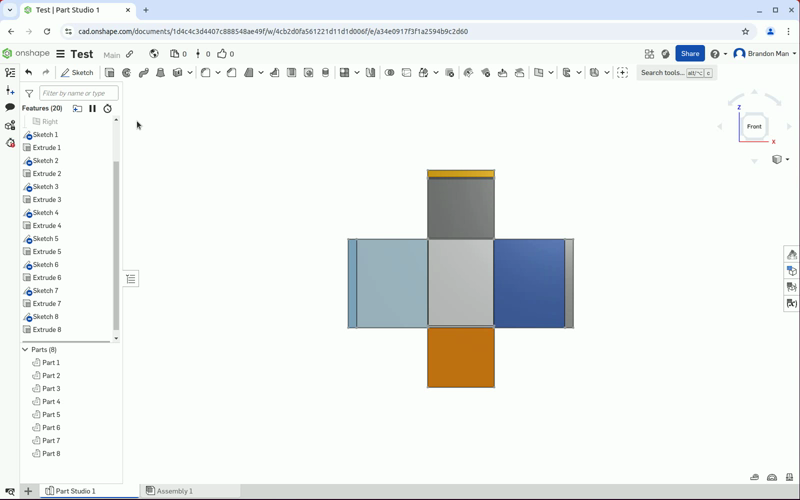
key(shift+h)
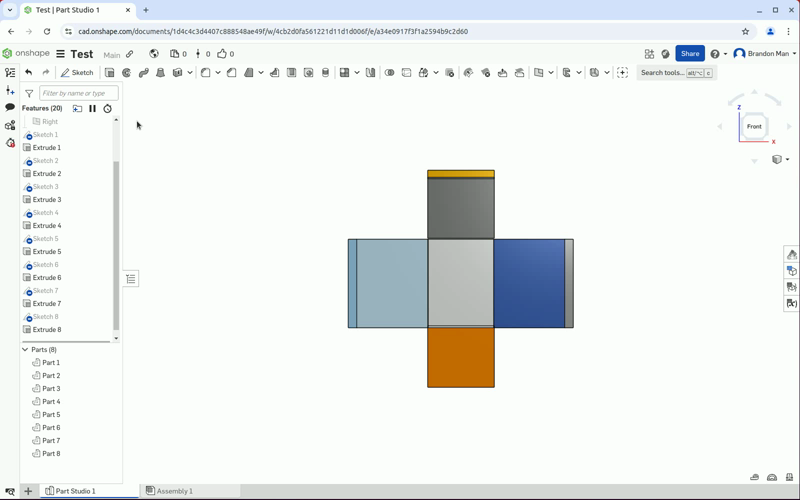
mouse_move(69, 137)
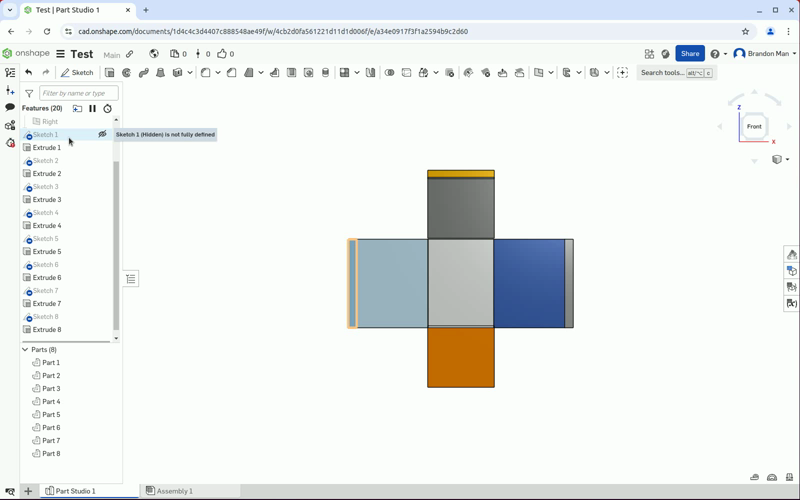
click(69, 137)
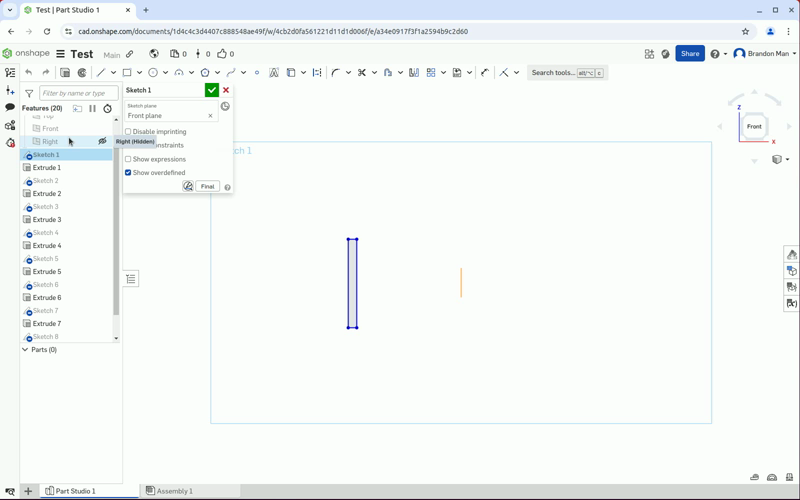
mouse_move(229, 92)
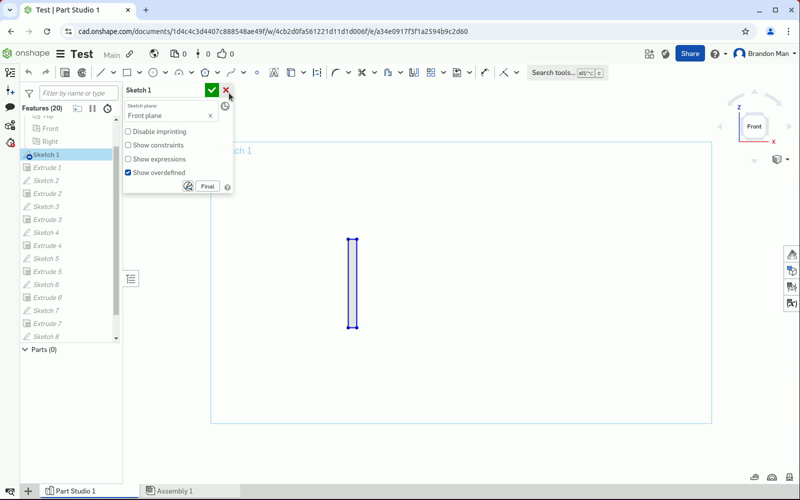
click(229, 92)
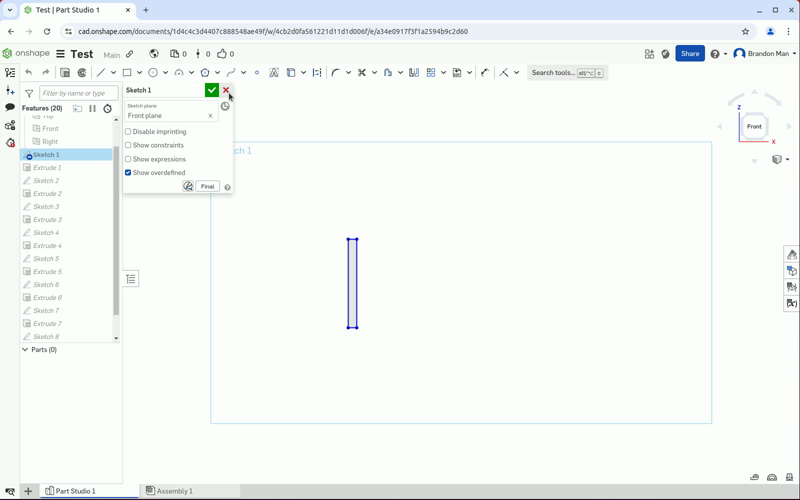
key(shift+s)
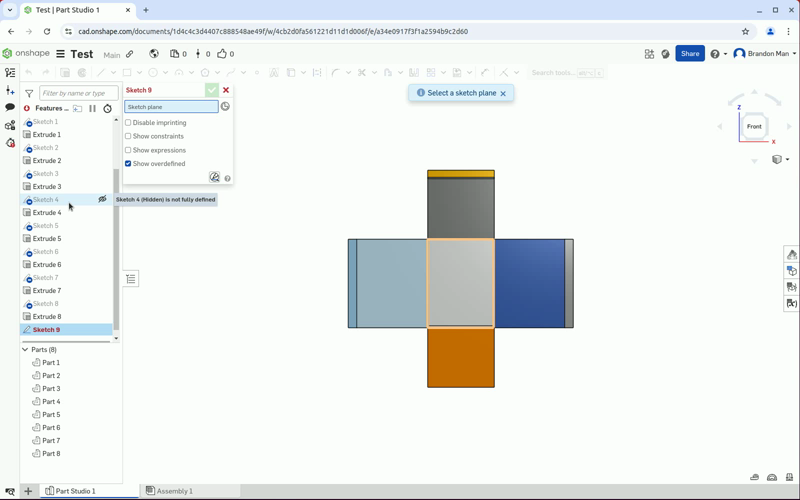
scroll(3)
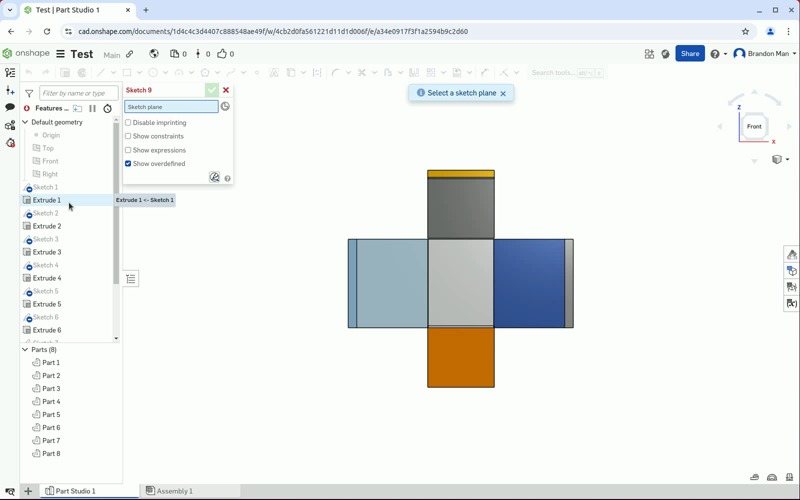
mouse_move(69, 163)
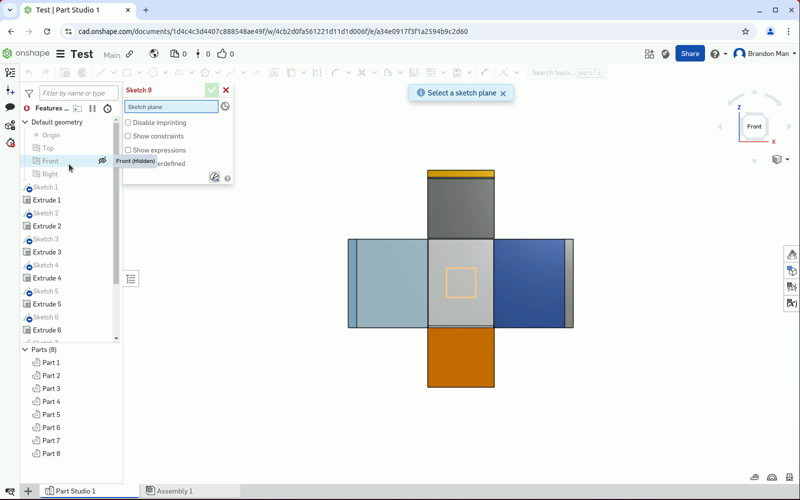
click(69, 163)
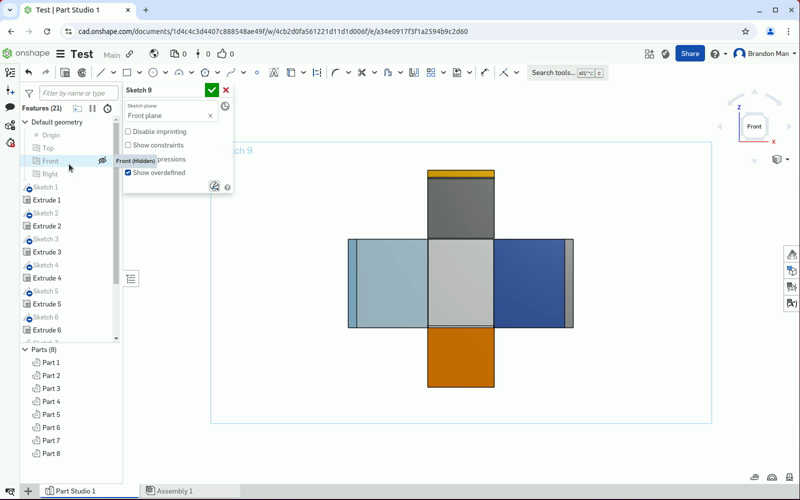
mouse_move(73, 352)
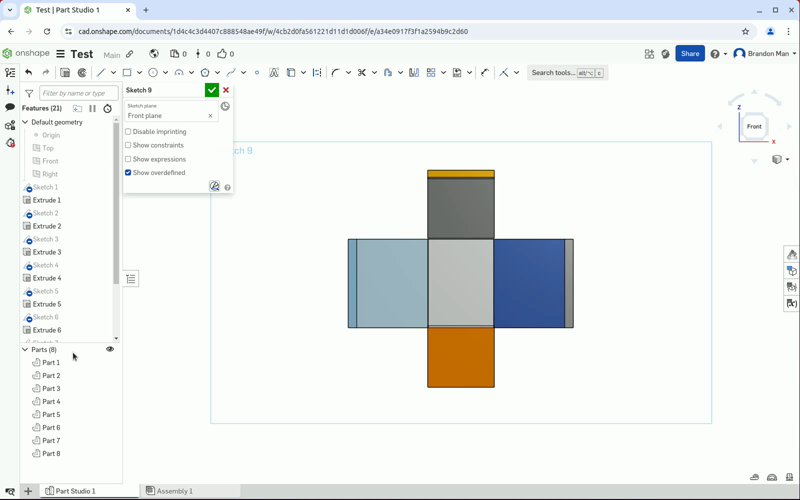
key(y)
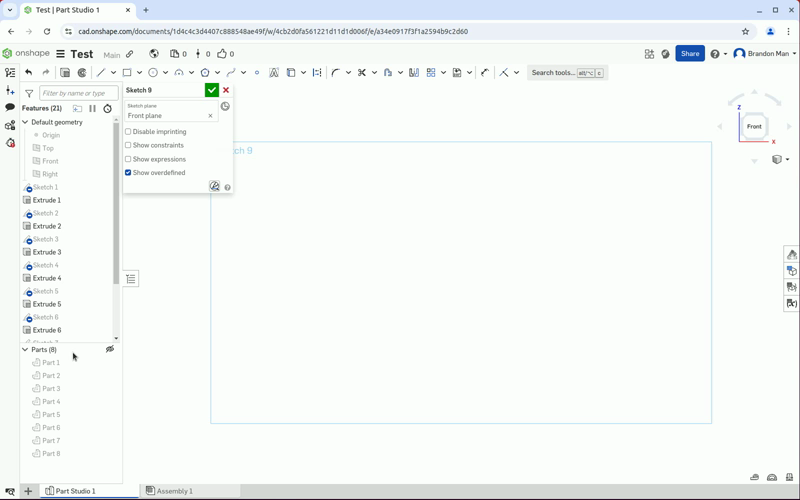
key(l)
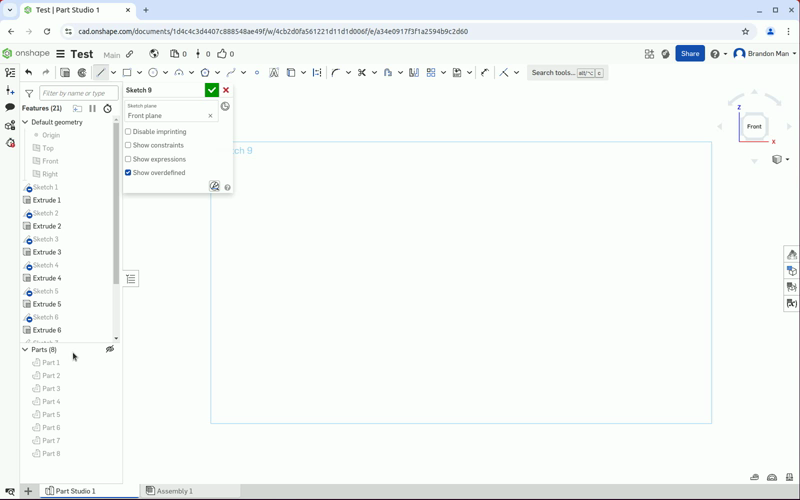
key_down(shift)
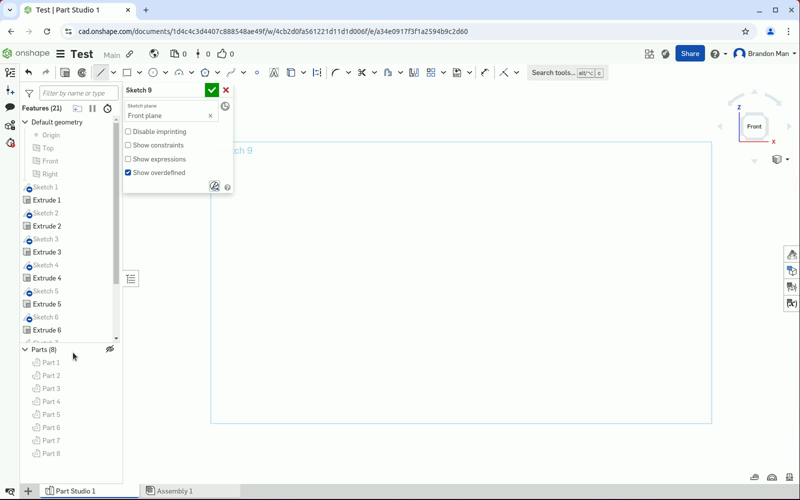
mouse_move(427, 395)
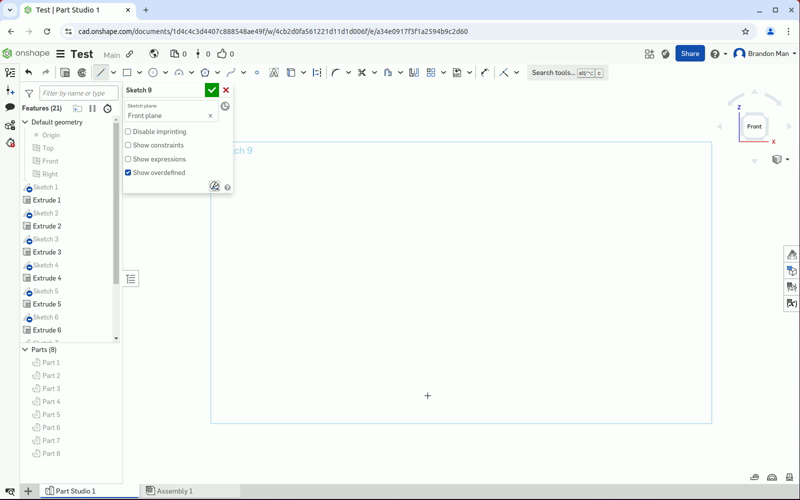
click(427, 395)
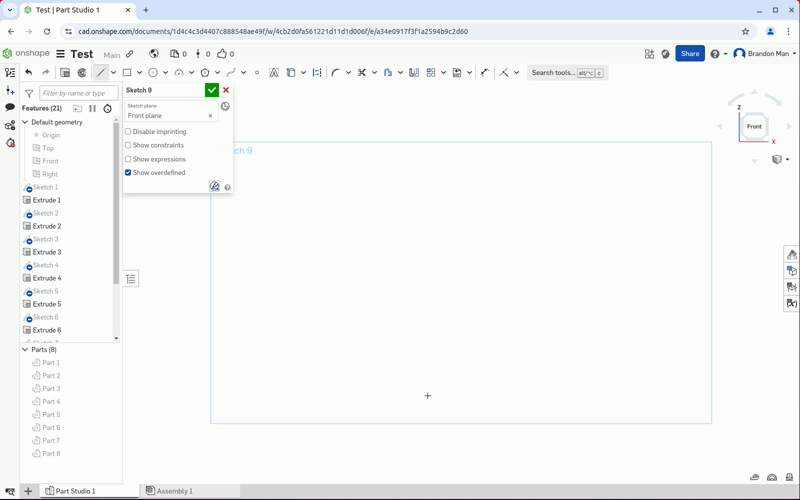
key_up(shift)
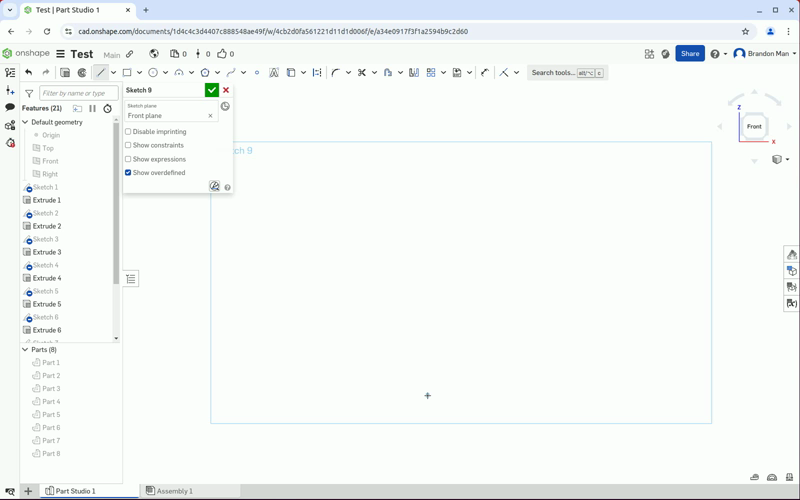
key_down(shift)
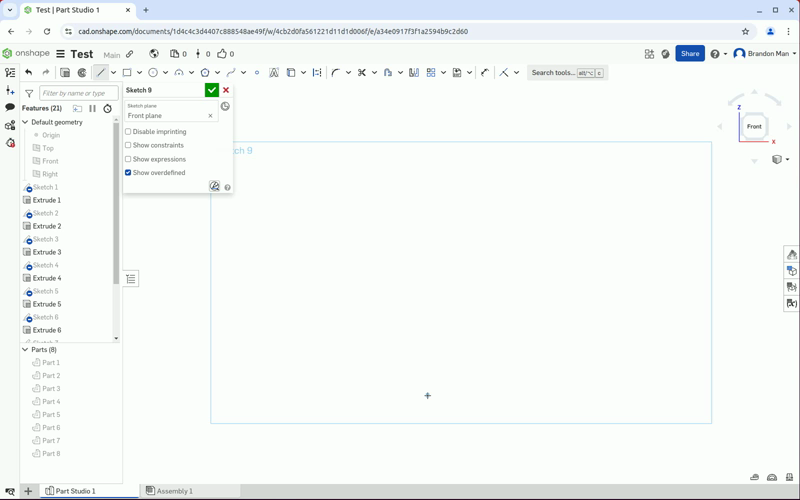
mouse_move(494, 395)
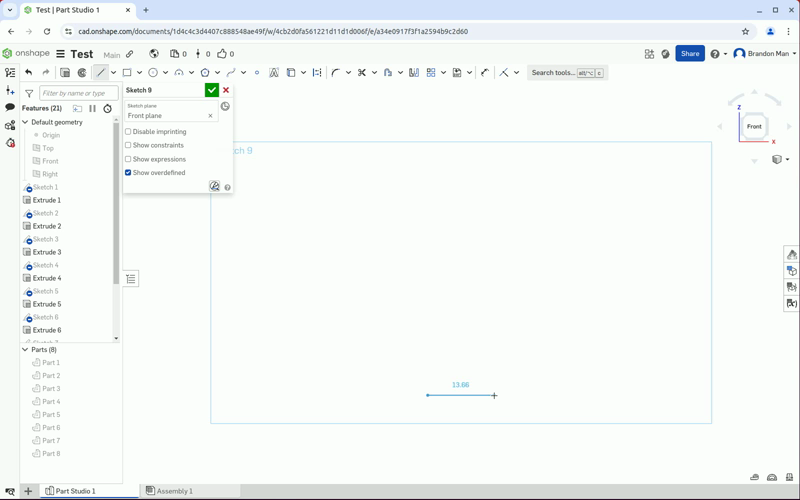
click(494, 395)
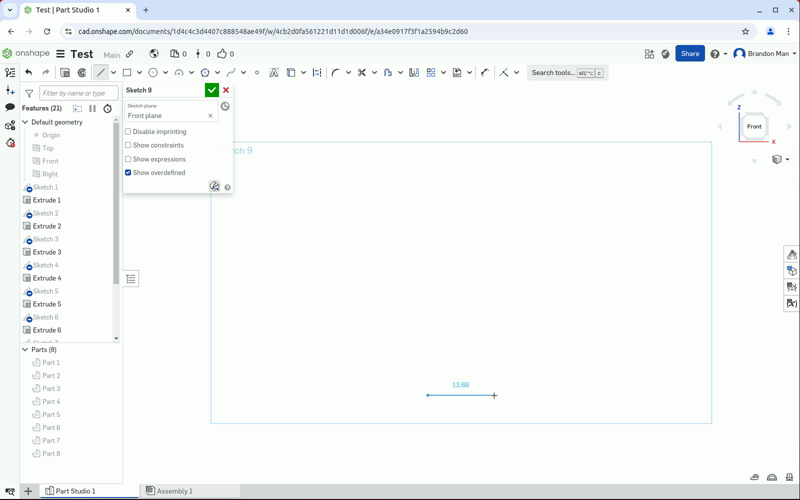
key_up(shift)
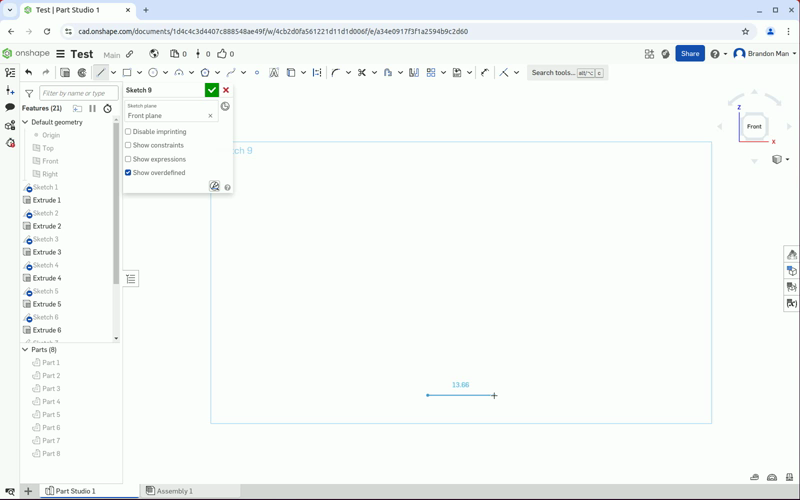
key_down(shift)
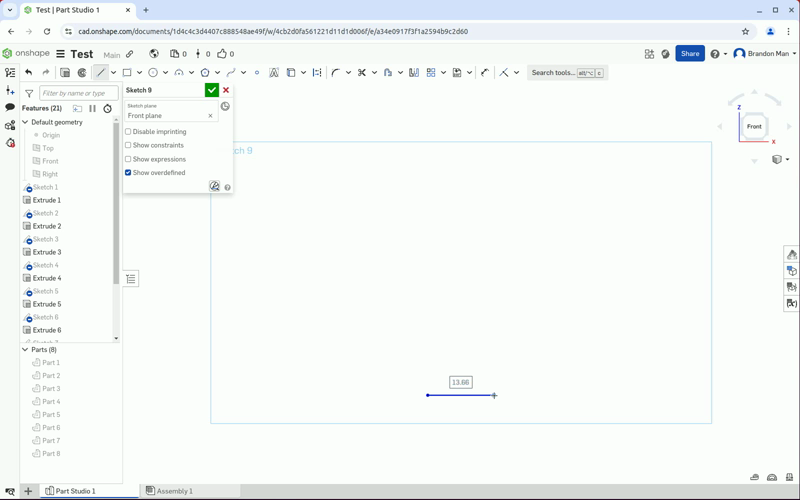
mouse_move(524, 395)
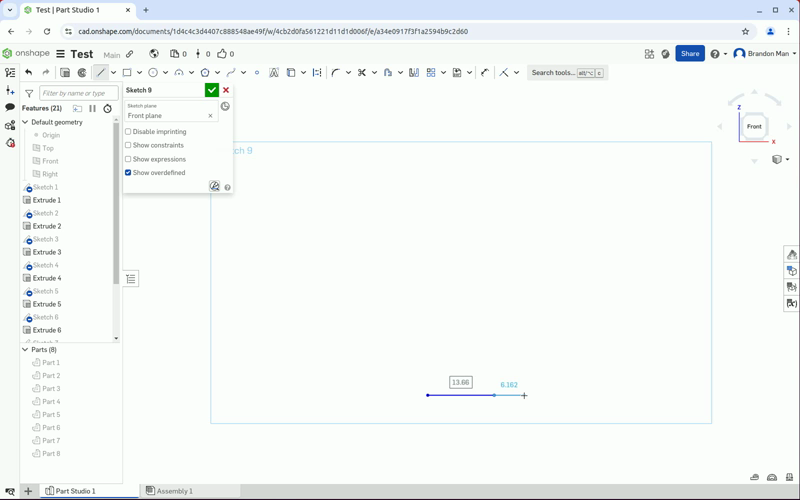
mouse_move(494, 387)
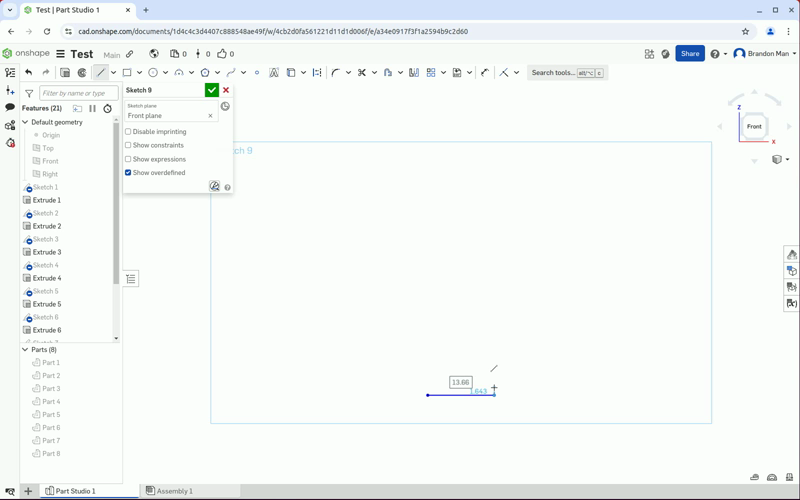
click(494, 387)
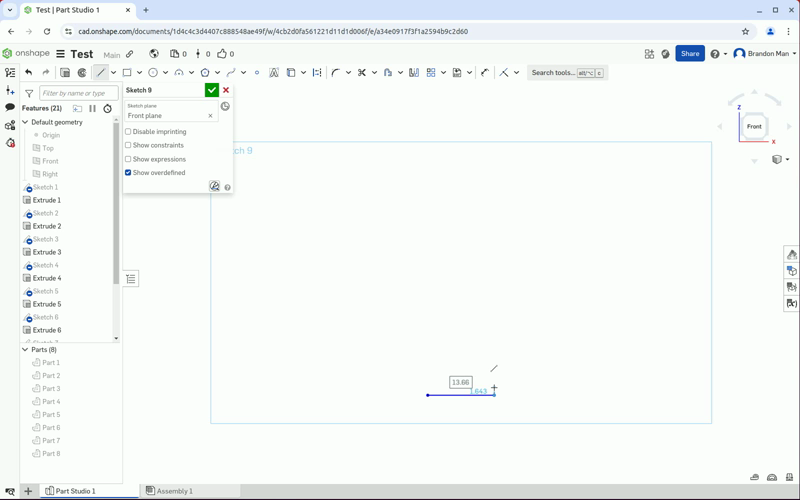
key_up(shift)
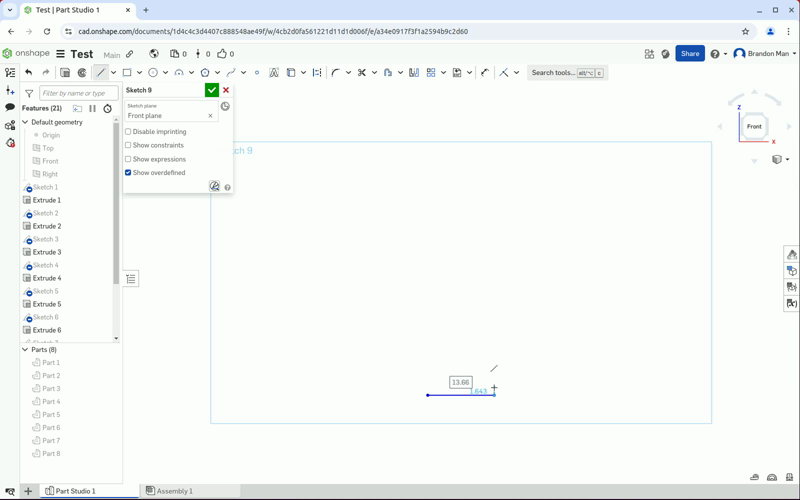
key_down(shift)
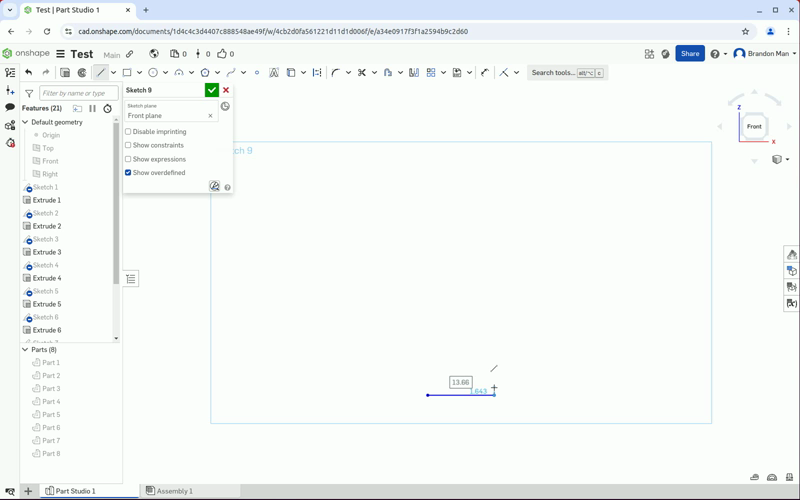
mouse_move(427, 387)
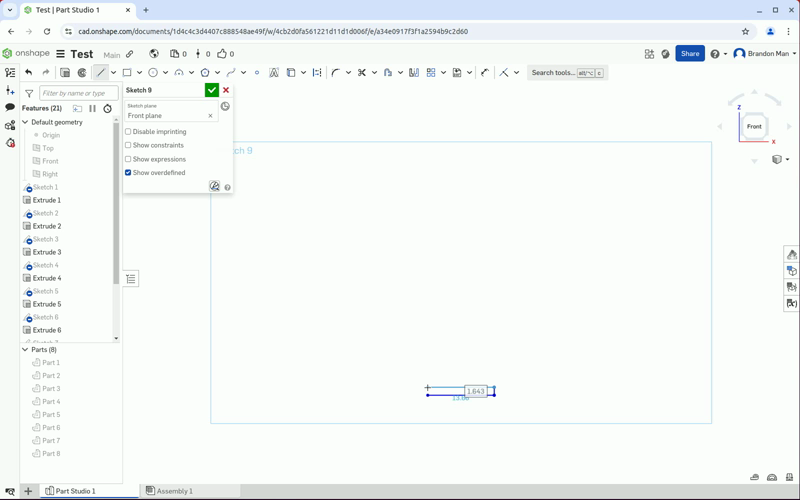
click(427, 387)
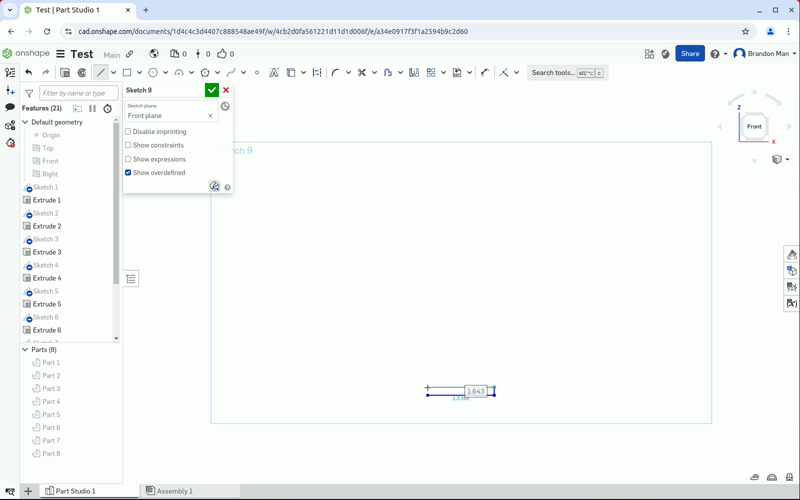
key_up(shift)
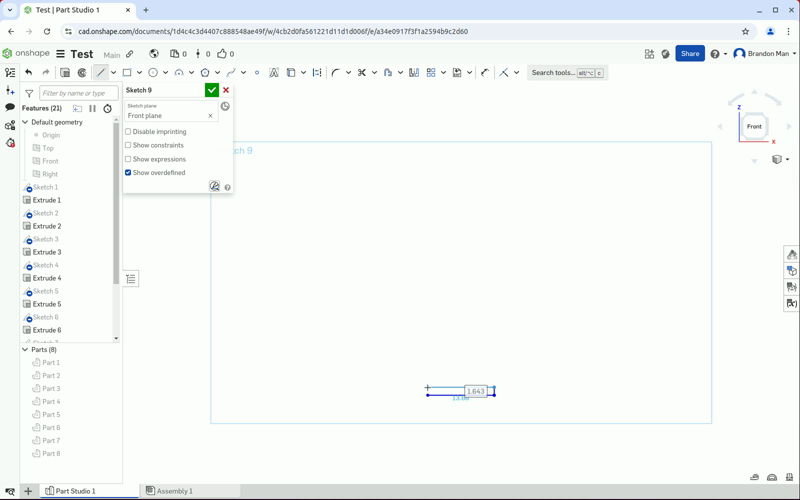
mouse_move(457, 387)
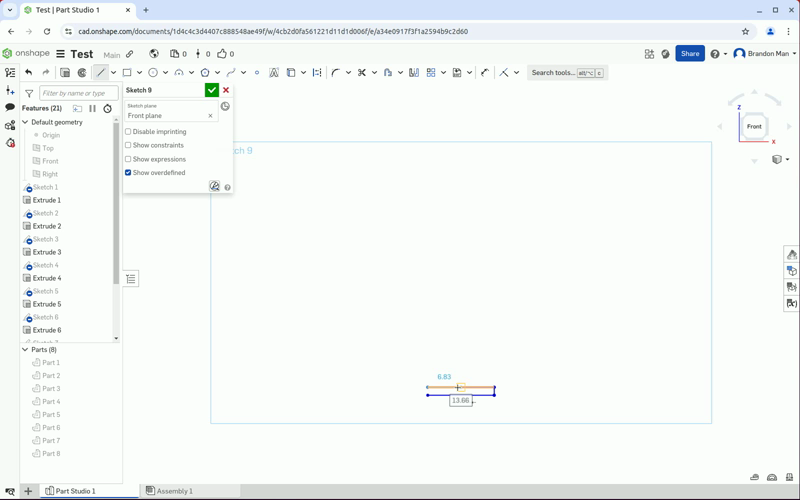
key_down(shift)
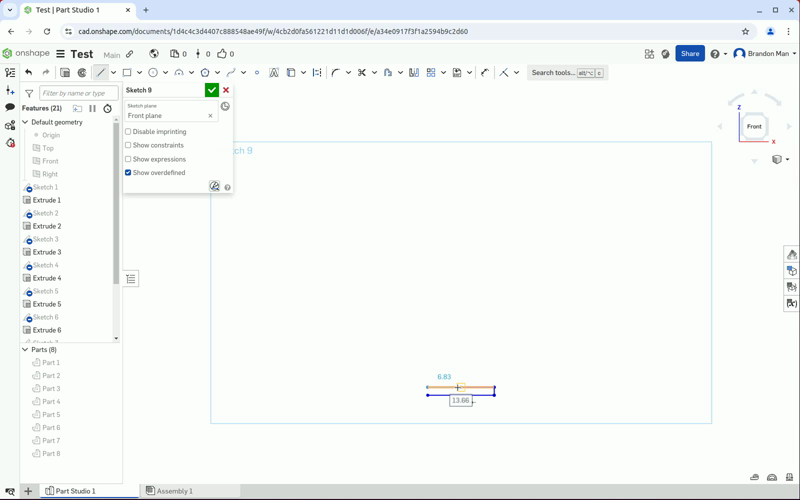
mouse_move(427, 395)
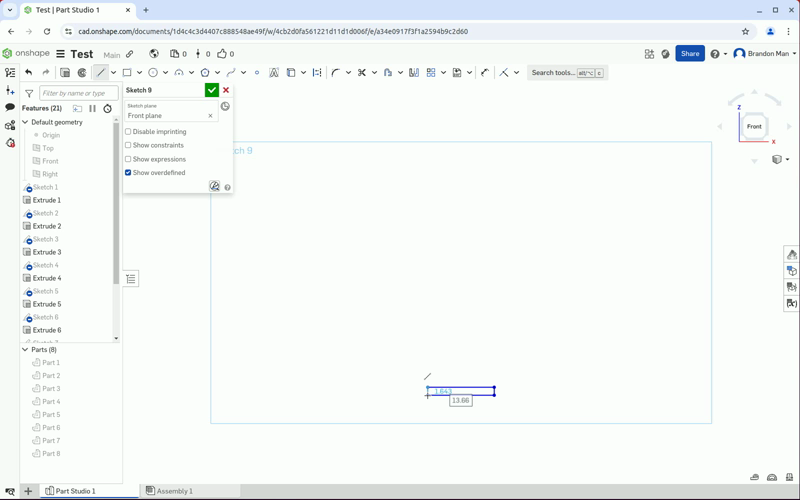
key_up(shift)
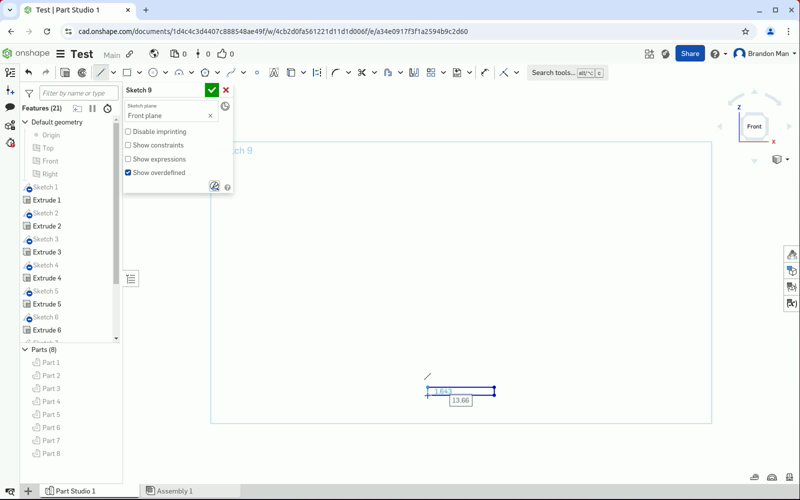
click(427, 395)
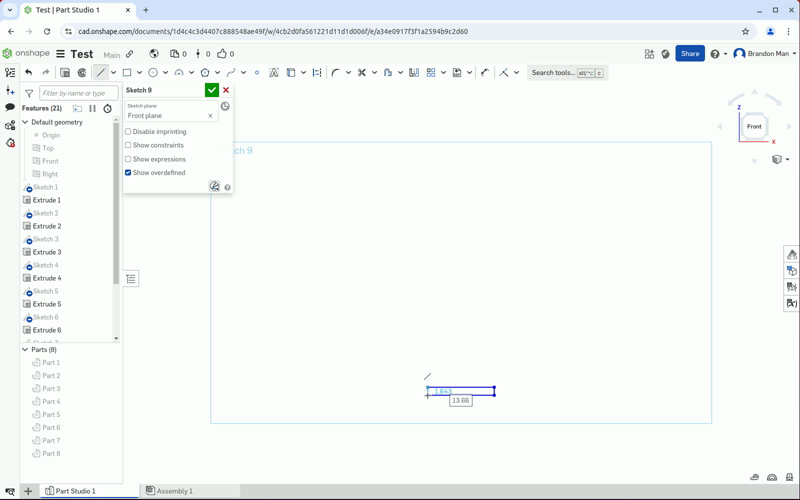
key(esc)
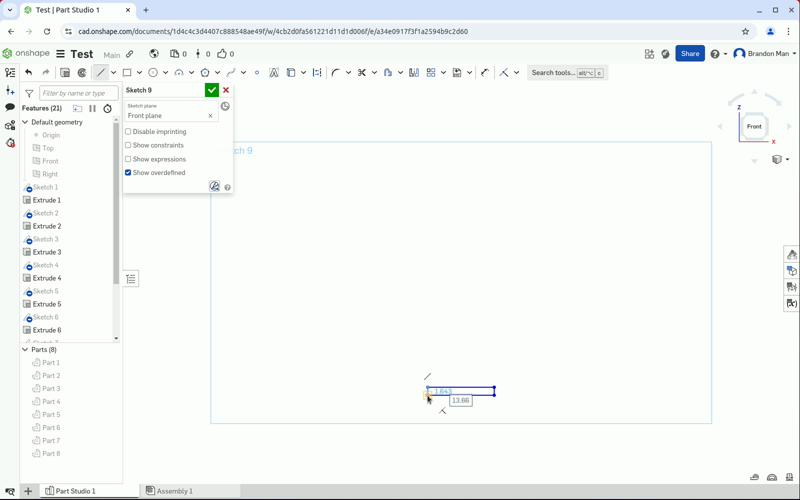
mouse_move(490, 390)
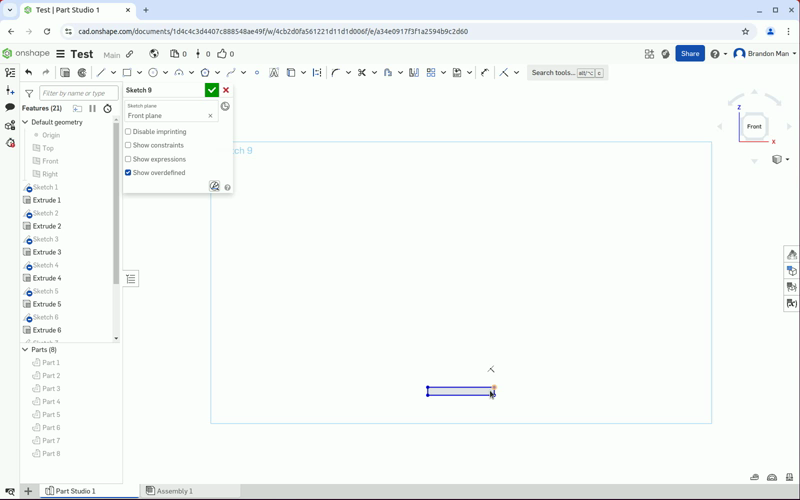
scroll(6)
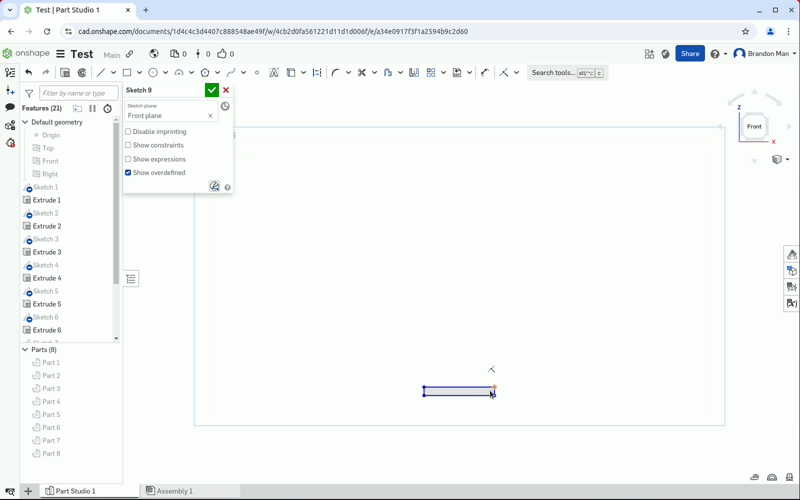
scroll(6)
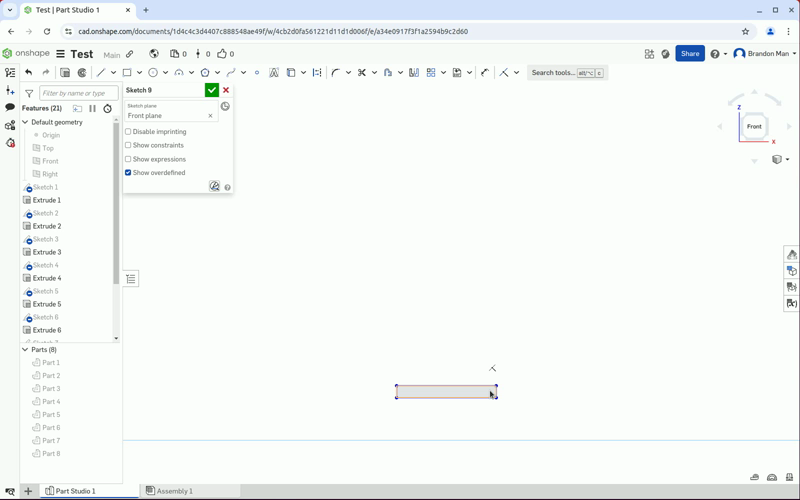
scroll(6)
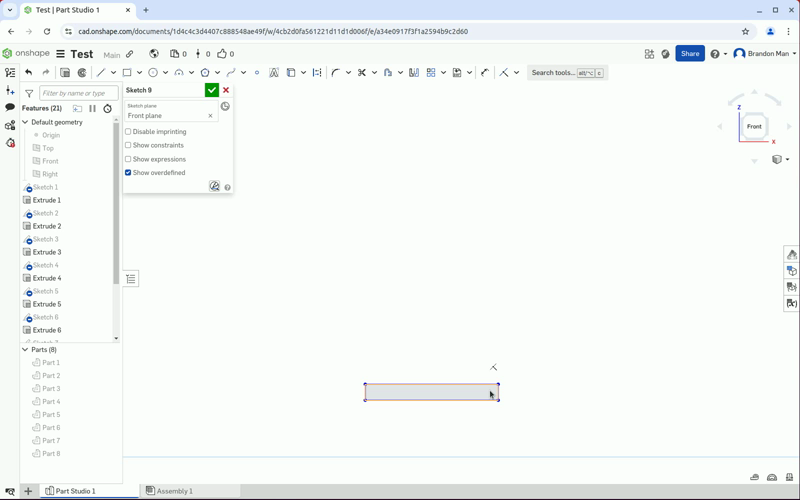
scroll(6)
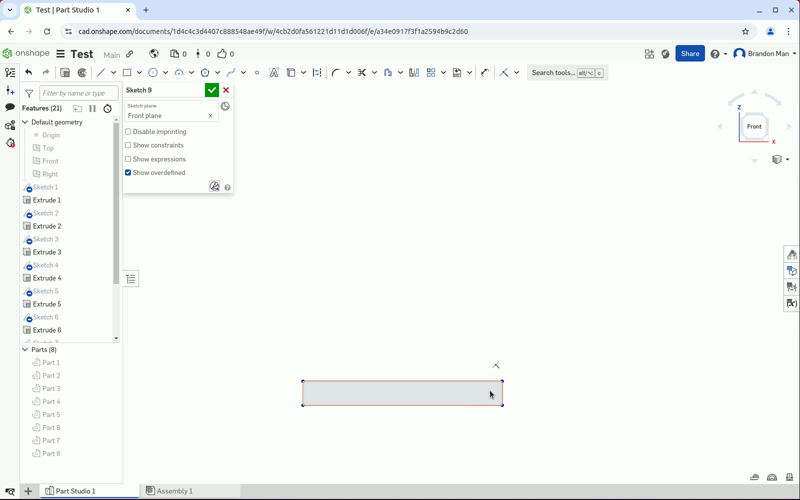
scroll(6)
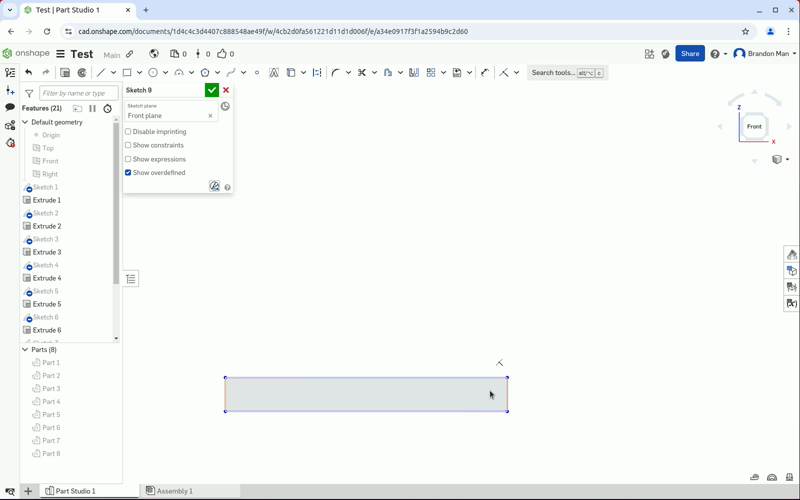
scroll(6)
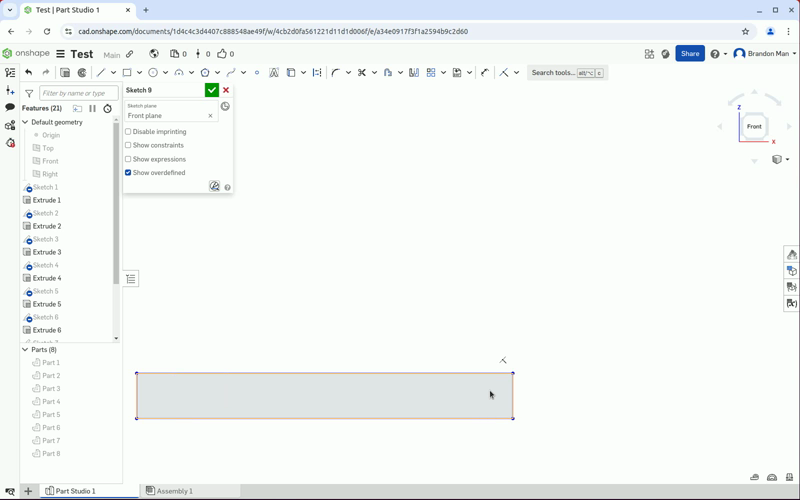
scroll(6)
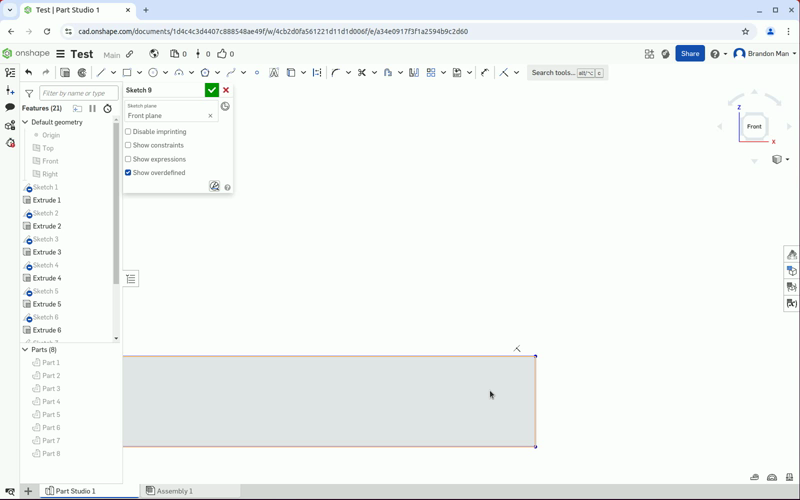
click(490, 390)
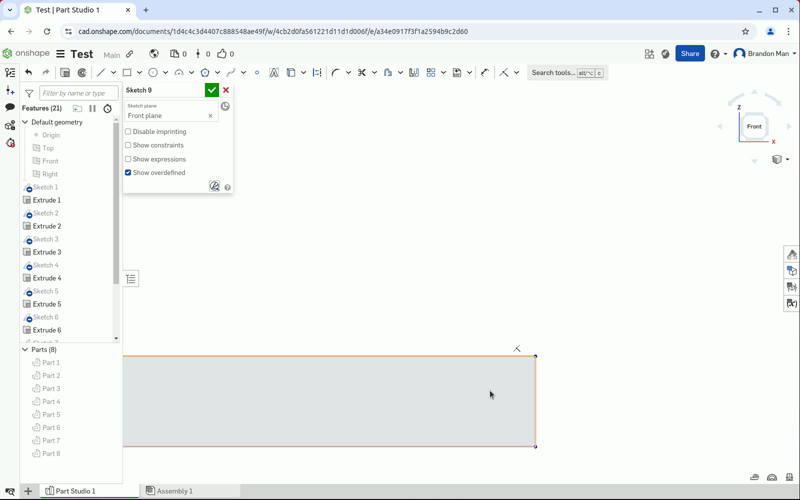
scroll(-6)
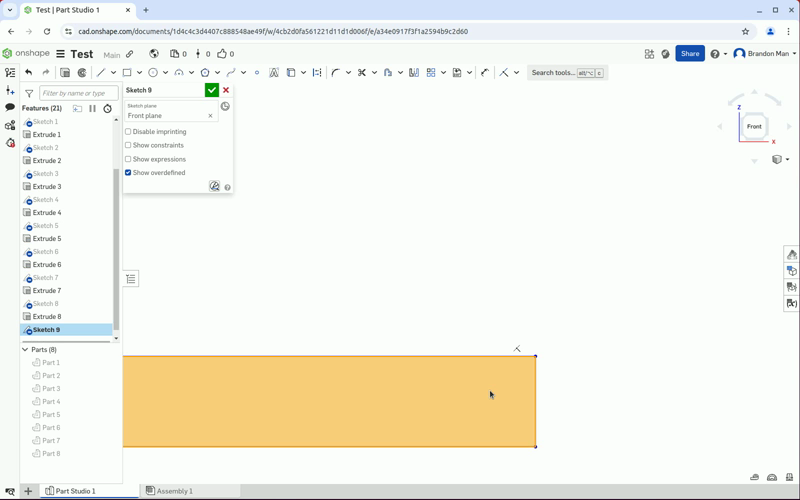
scroll(-6)
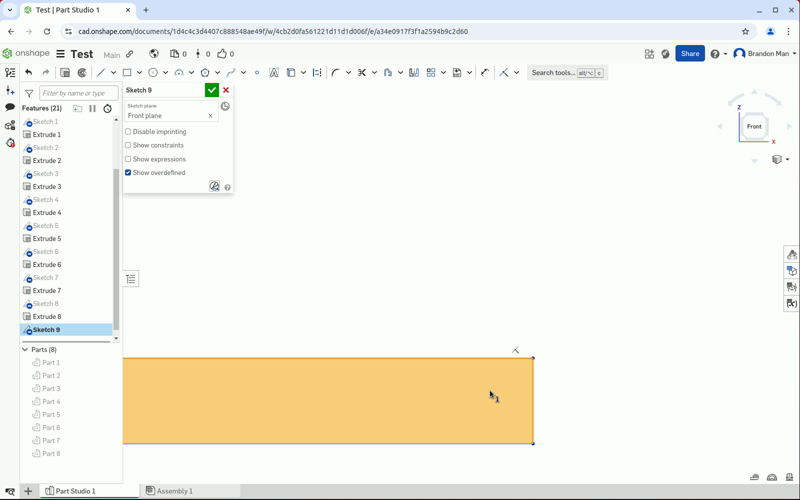
scroll(-6)
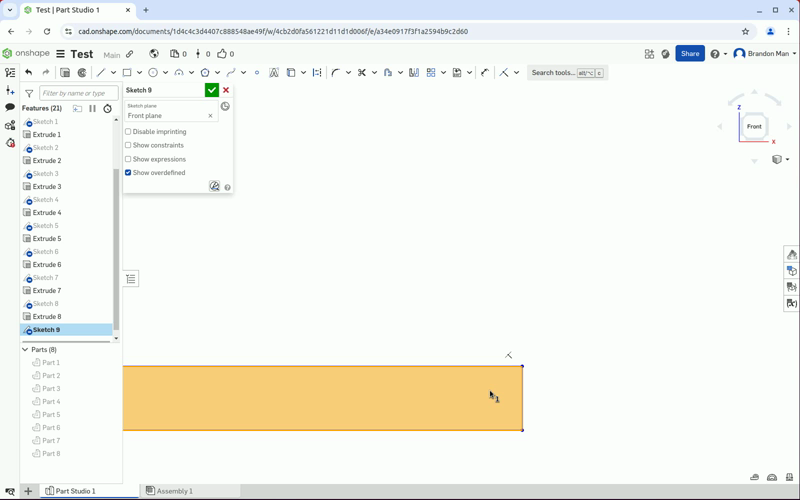
scroll(-6)
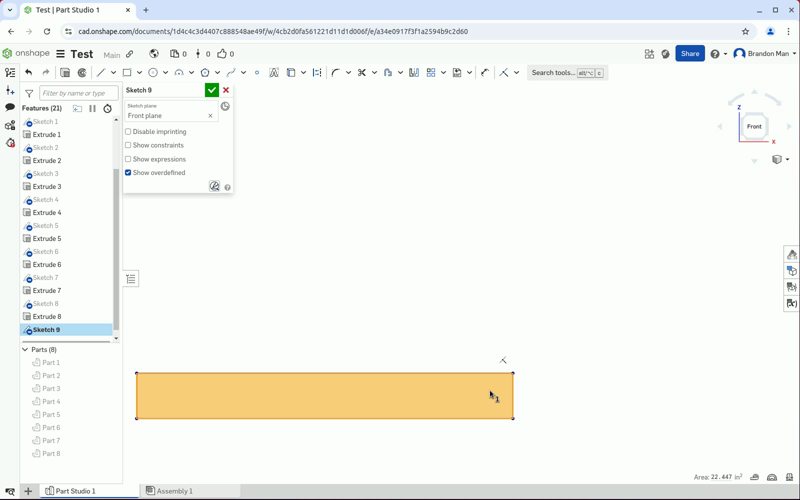
scroll(-6)
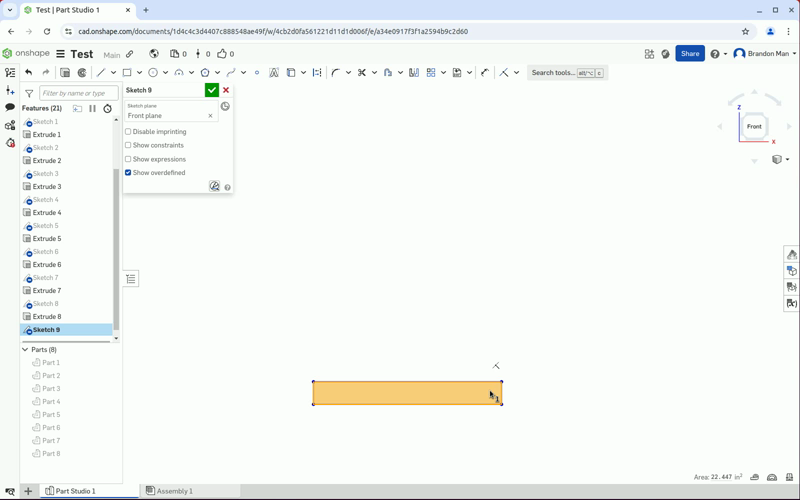
scroll(-6)
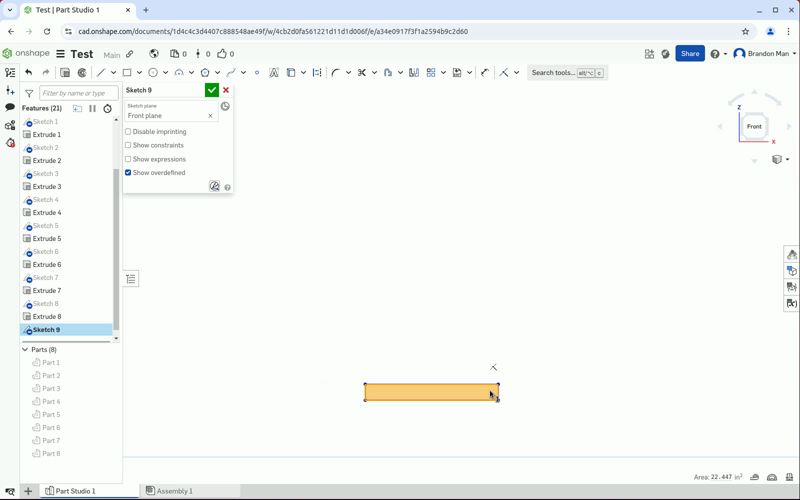
scroll(-6)
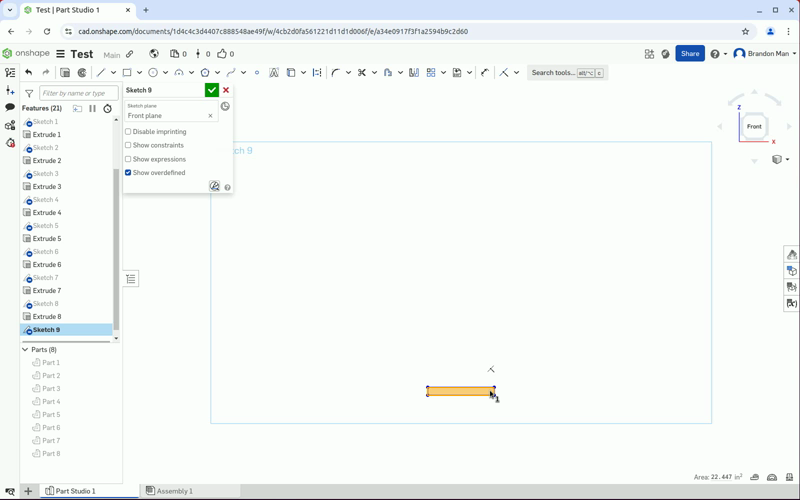
mouse_move(73, 352)
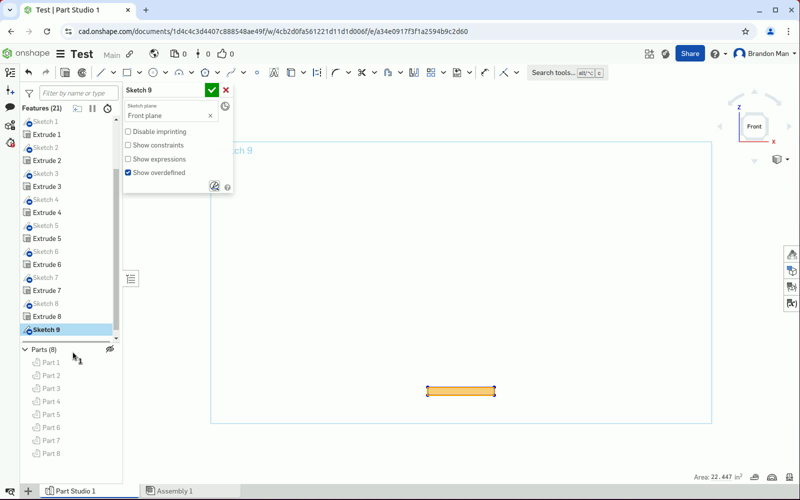
key(shift+y)
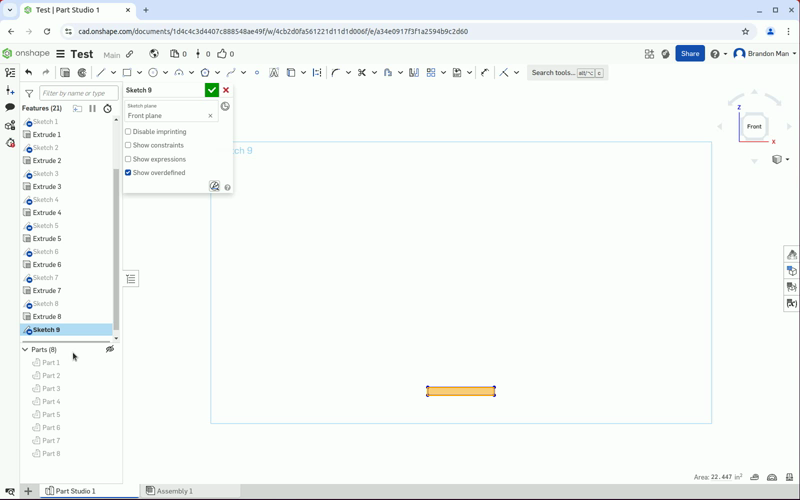
key(shift+e)
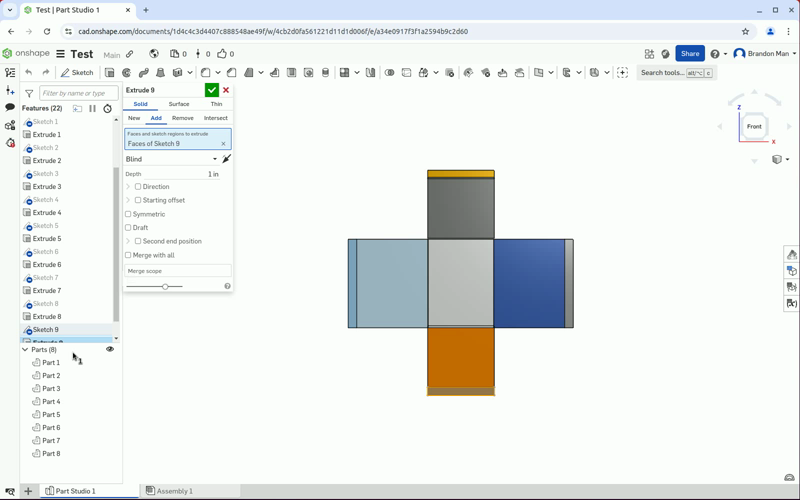
mouse_move(143, 106)
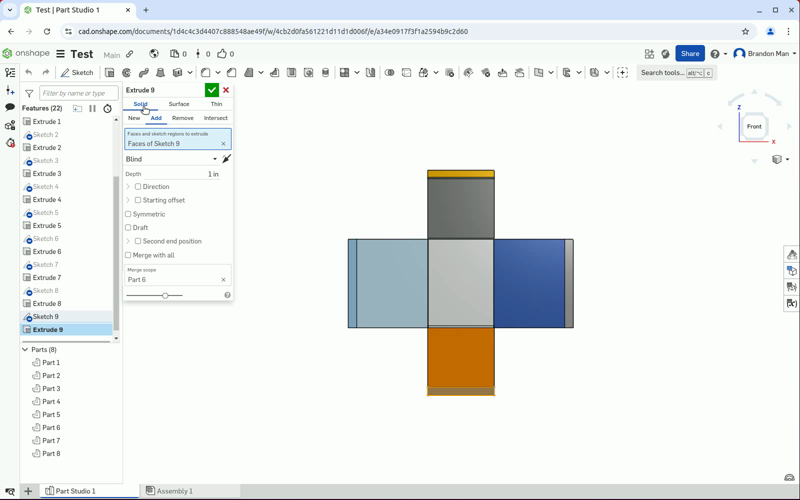
click(143, 106)
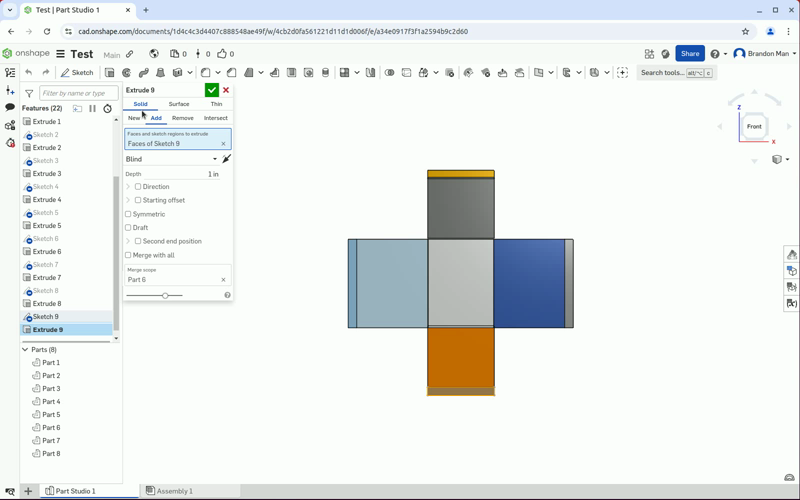
mouse_move(137, 120)
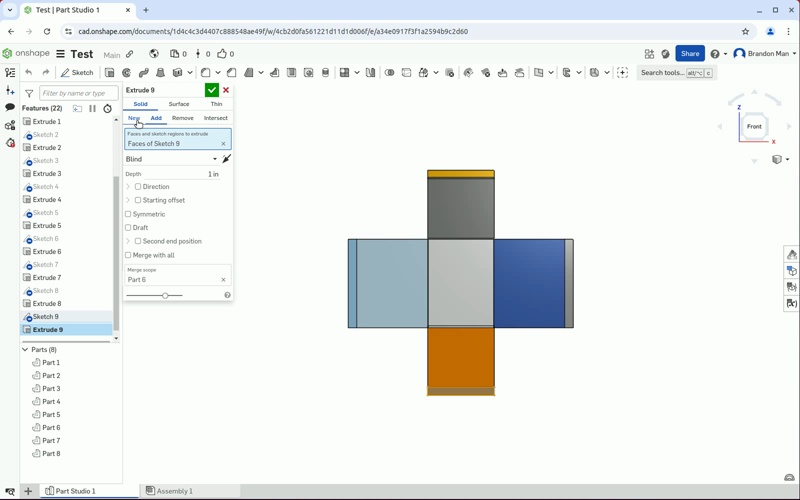
click(137, 120)
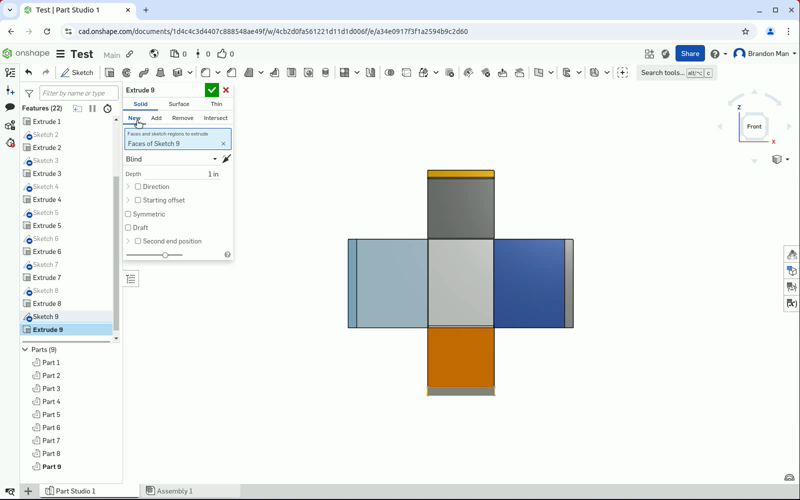
key(tab, 4)
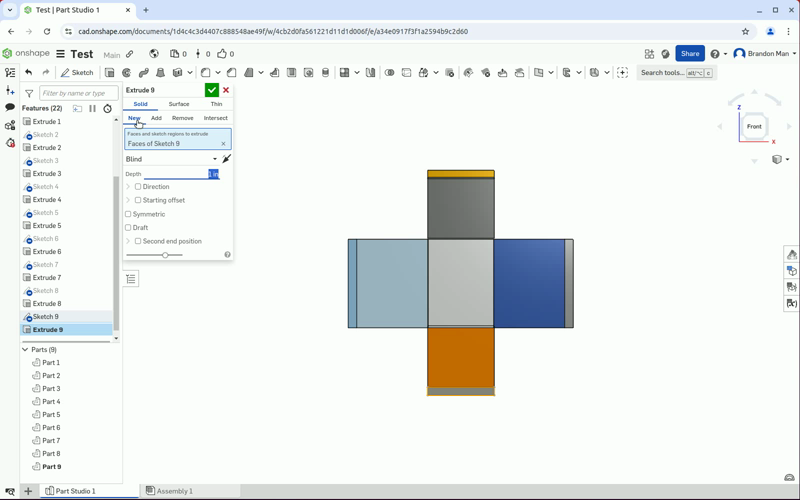
text(1.685)
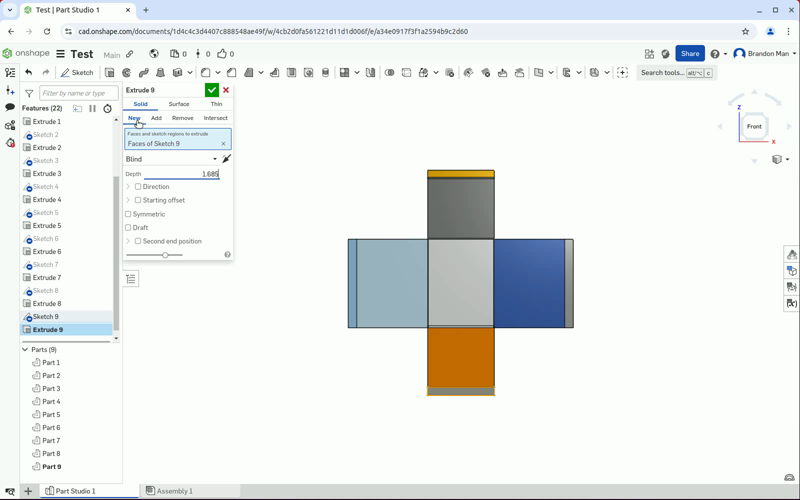
key(enter)
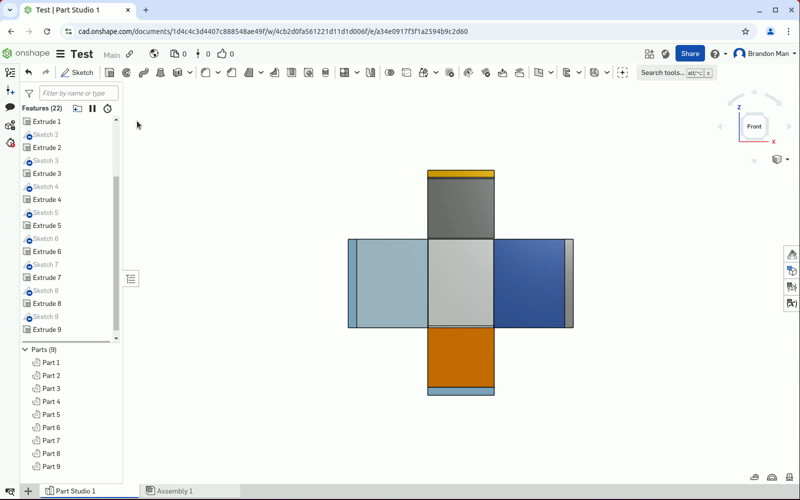
key(shift+h)
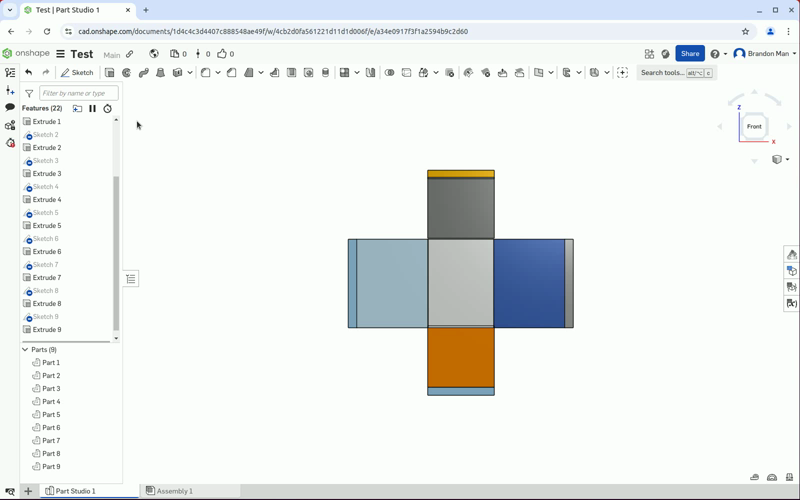
key(shift+h)
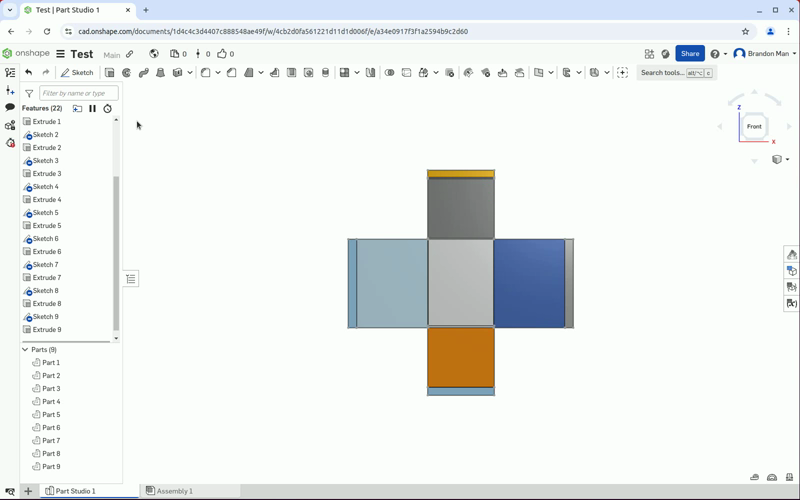
key(shift+7)
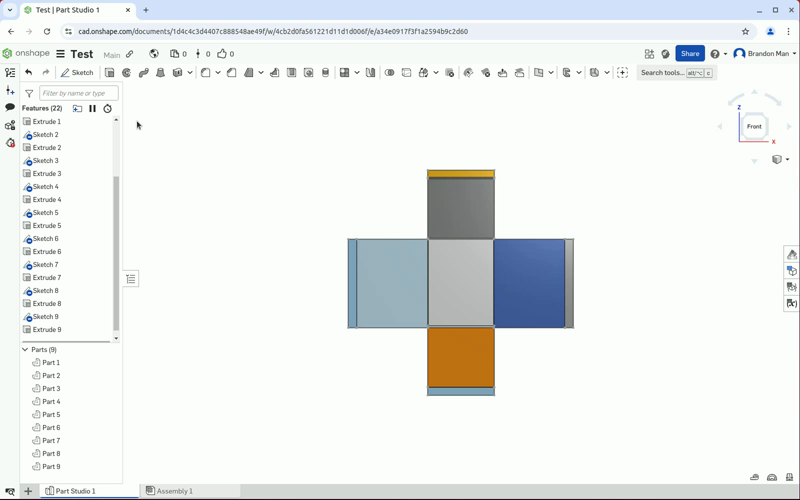
key(left, 2)
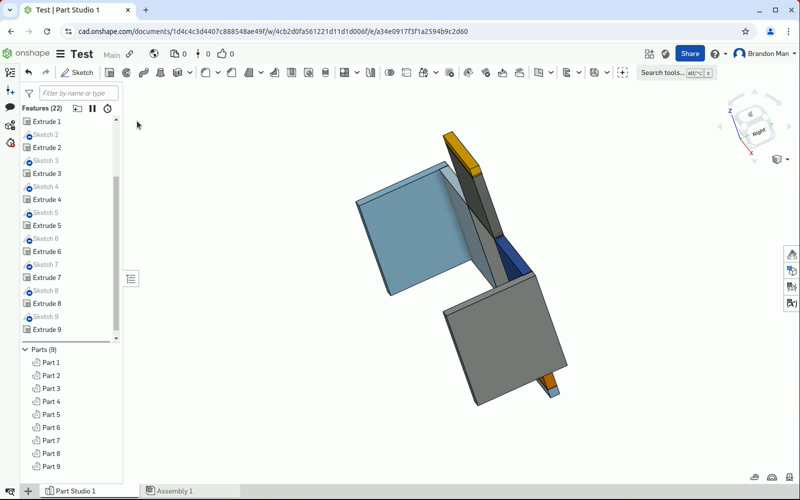
key(down, 2)
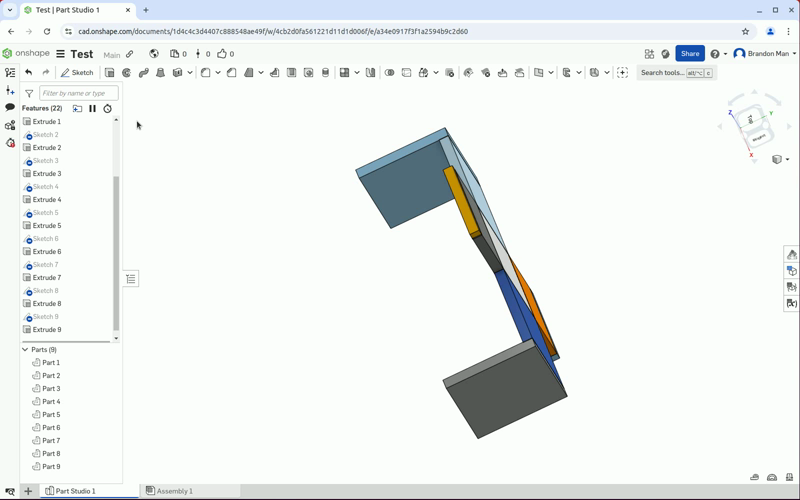
key(up, 2)
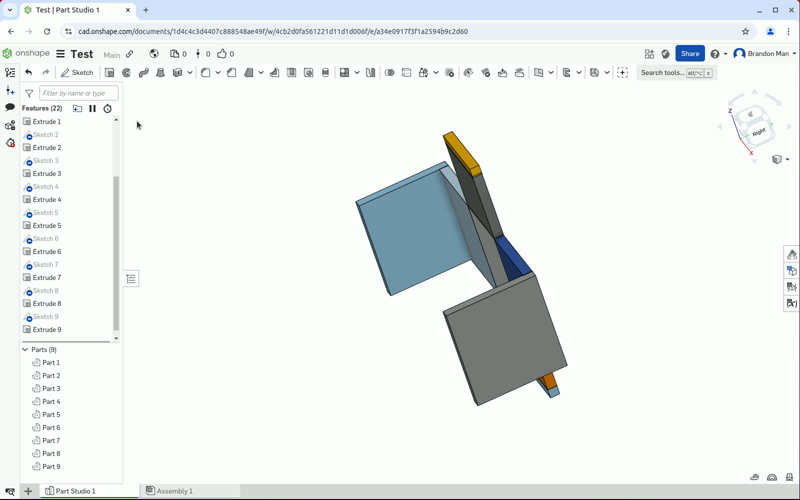
key(right, 2)
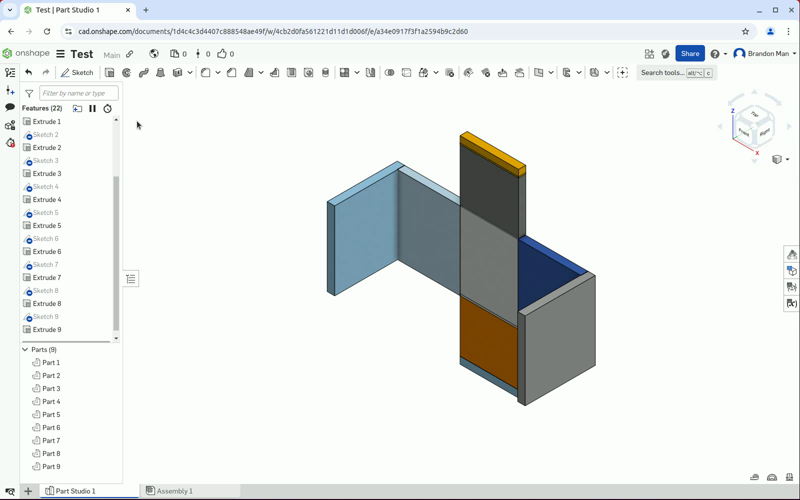
mouse_move(69, 111)
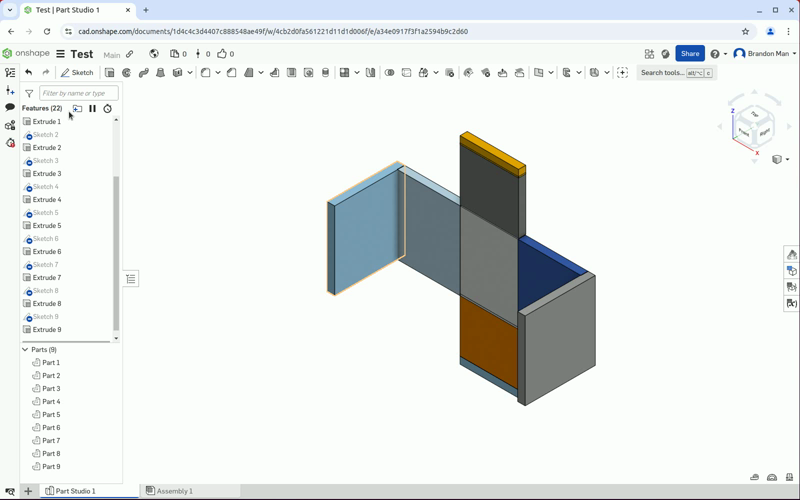
click(69, 111)